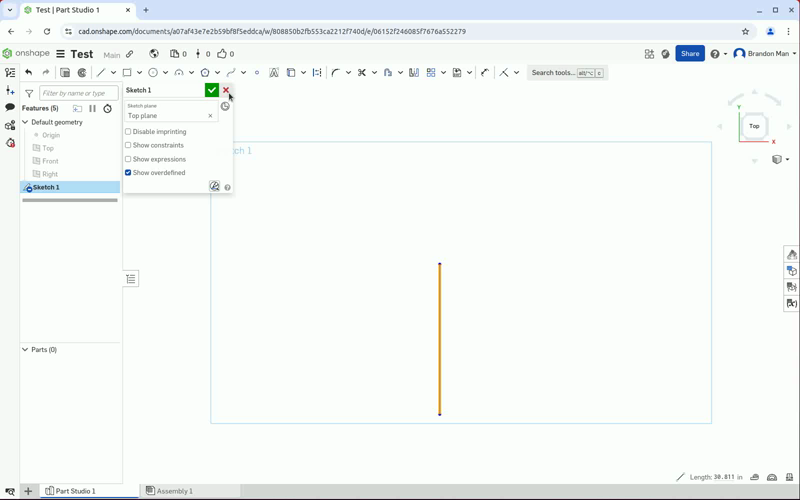
key(shift+h)
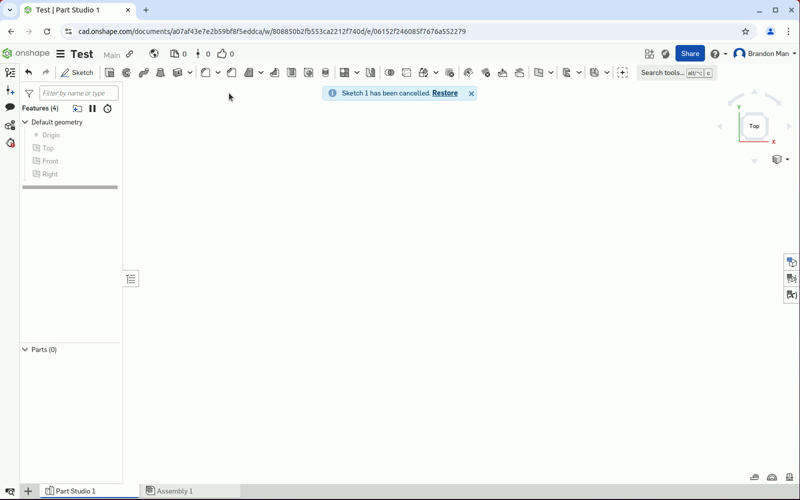
mouse_move(73, 352)
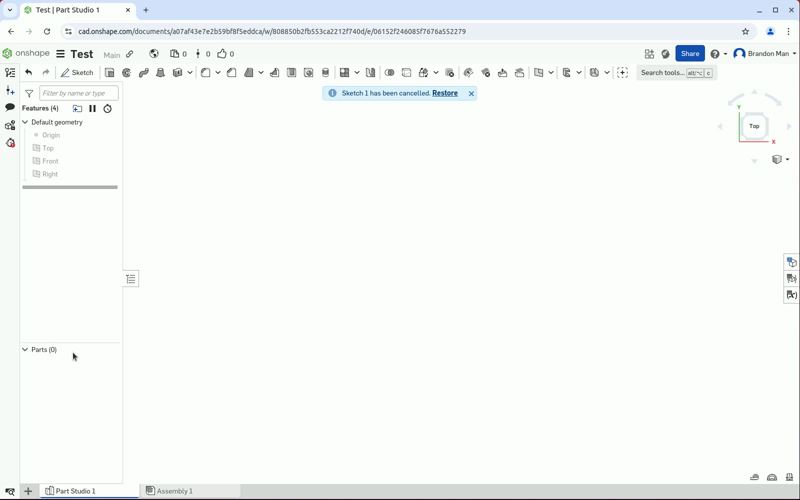
key(y)
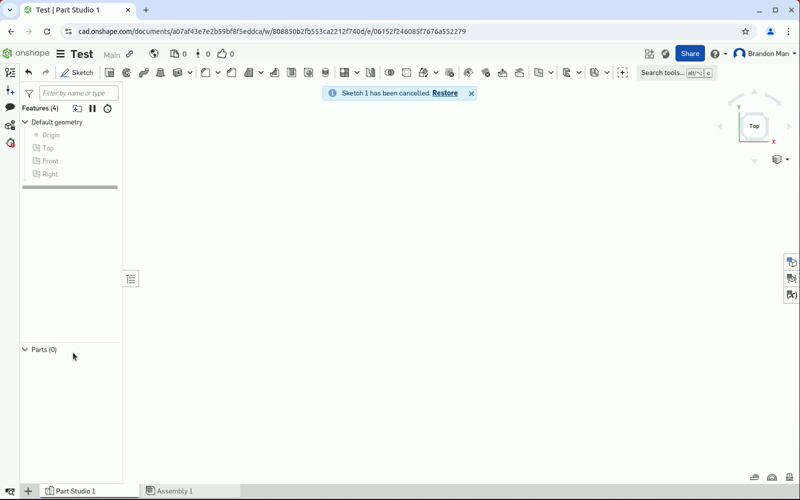
key(shift+p)
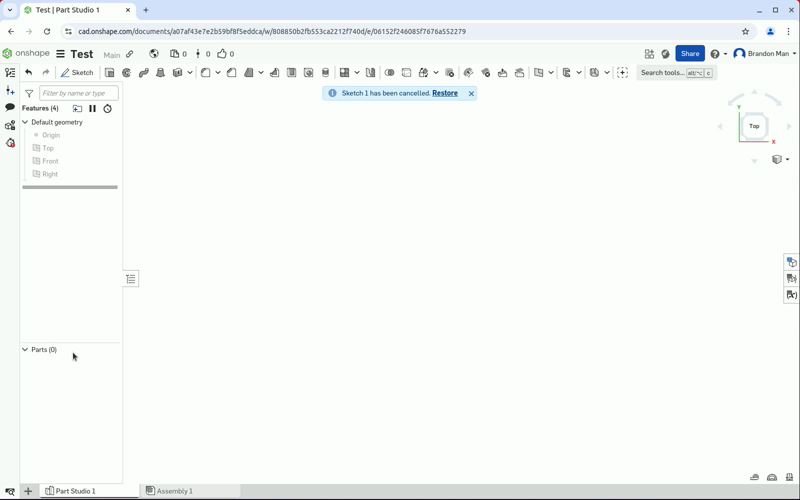
key(space)
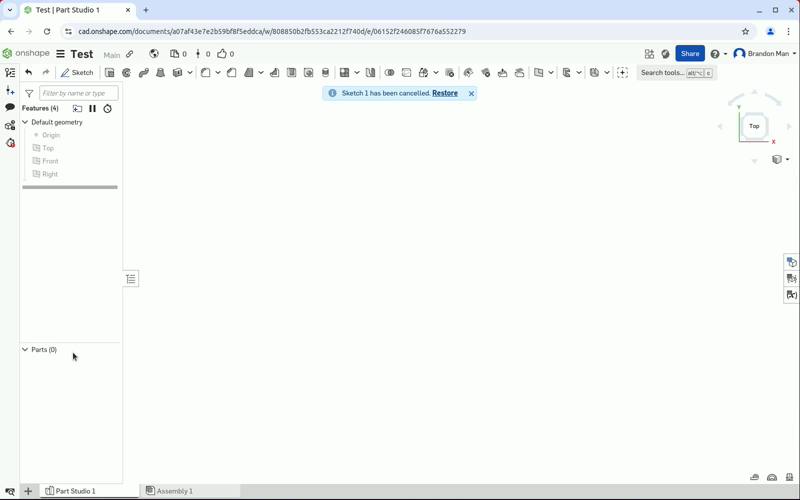
key_down(shift)
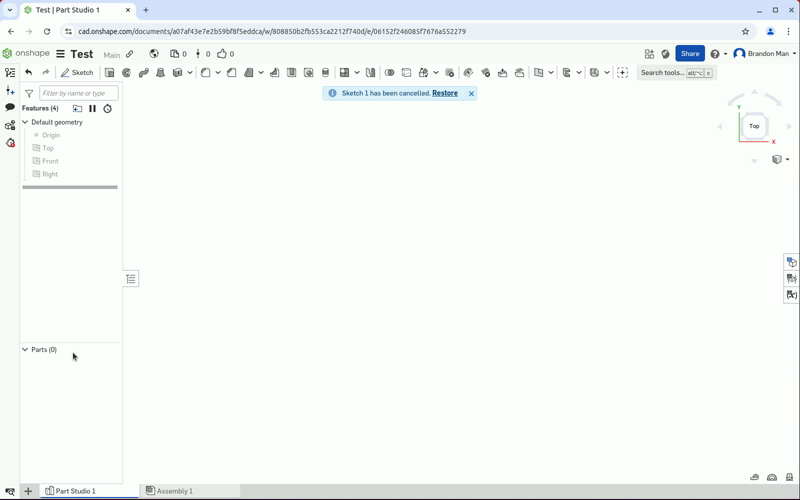
key(up)
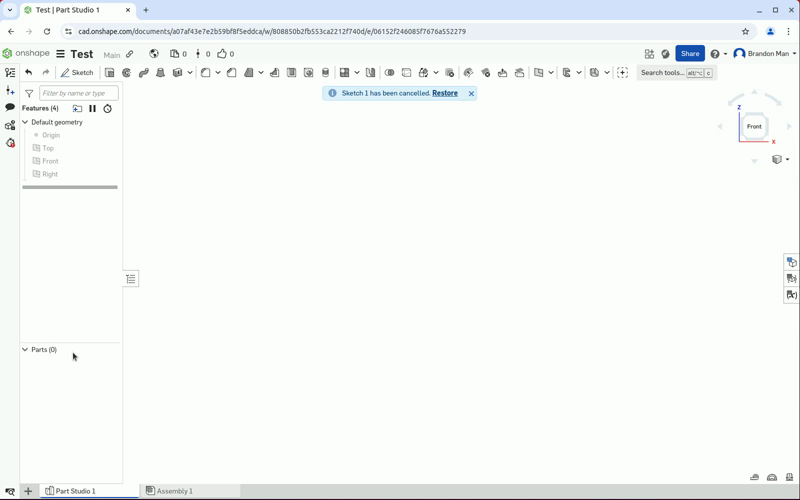
key_up(shift)
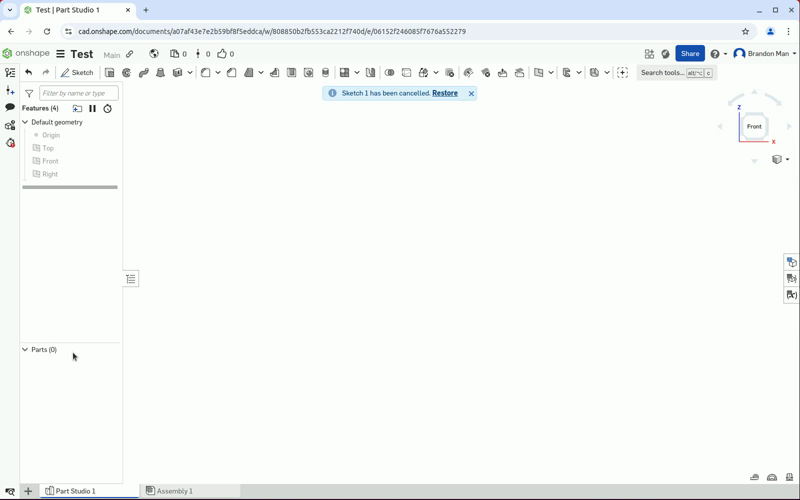
mouse_move(73, 352)
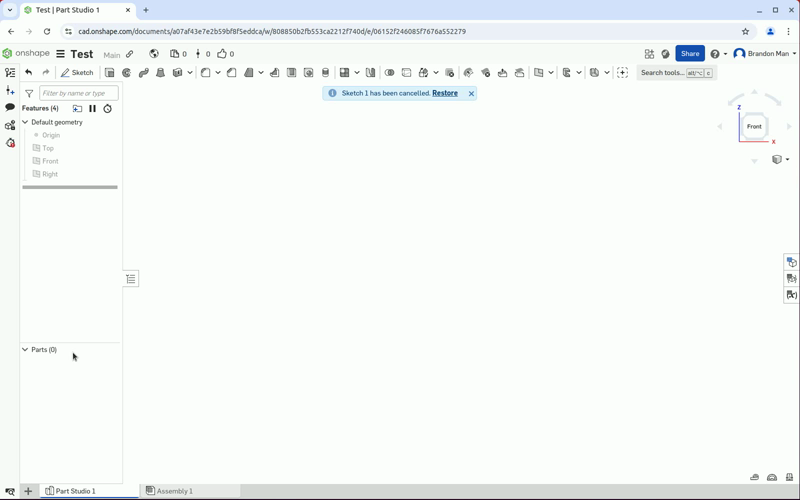
key(shift+y)
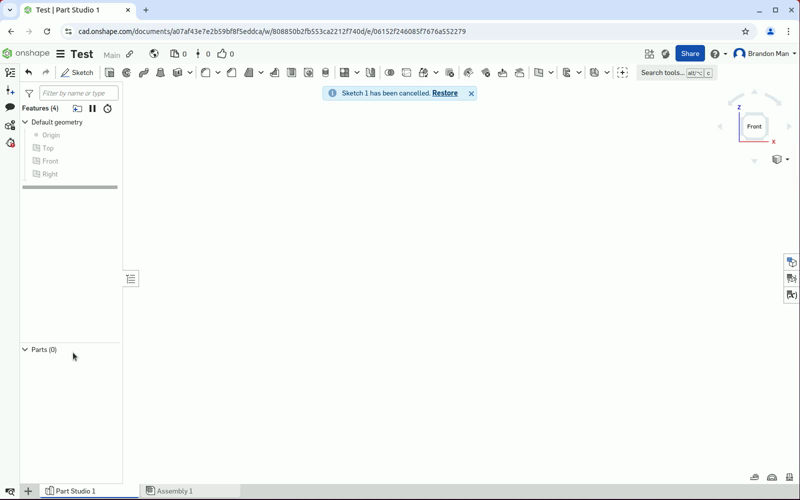
key(shift+s)
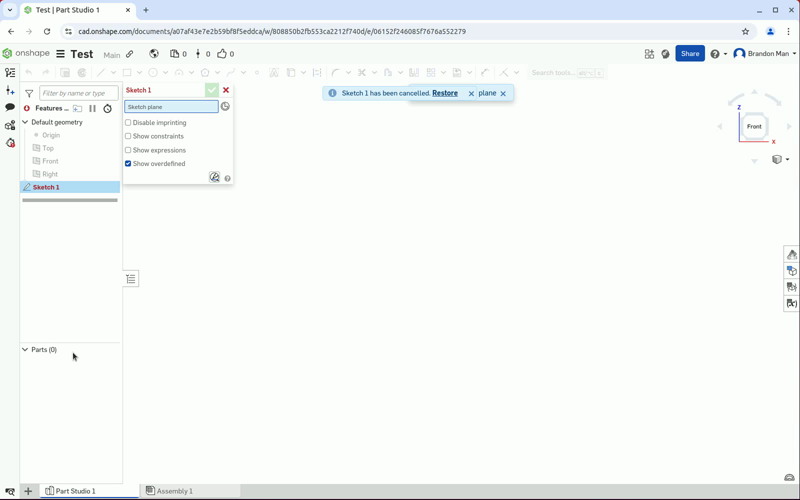
mouse_move(73, 163)
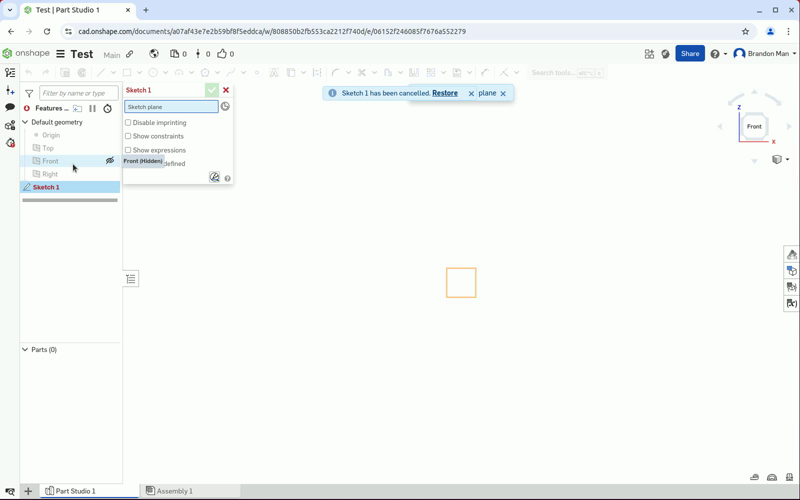
click(73, 163)
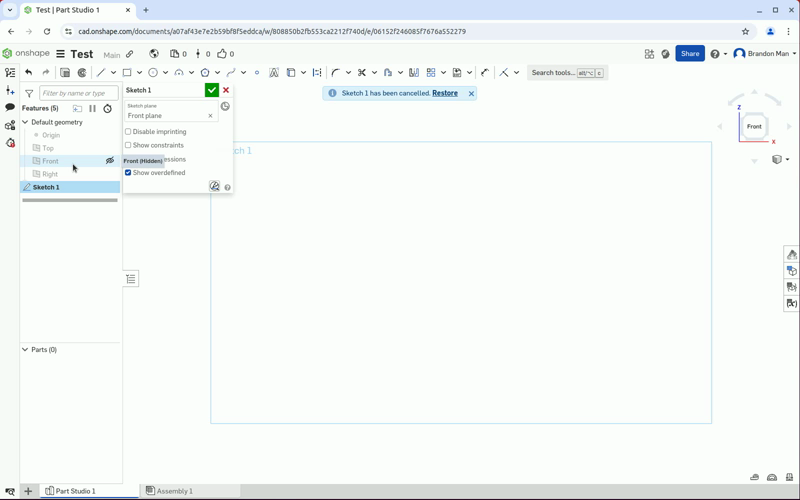
mouse_move(73, 352)
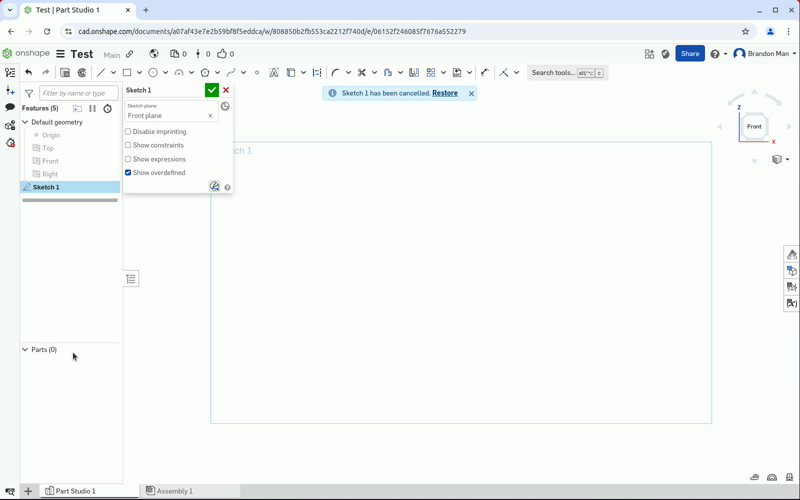
key(y)
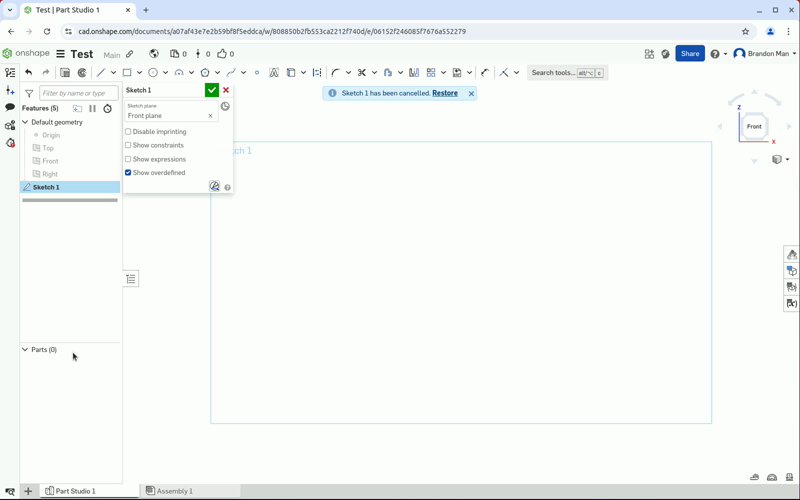
key(c)
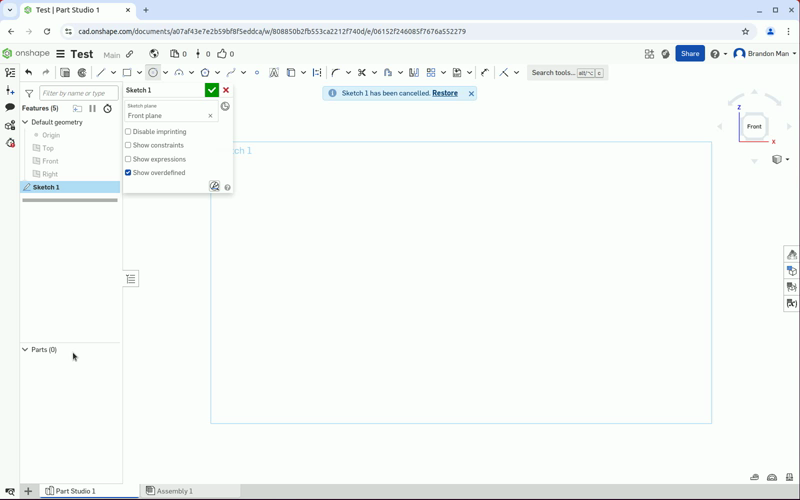
key_down(shift)
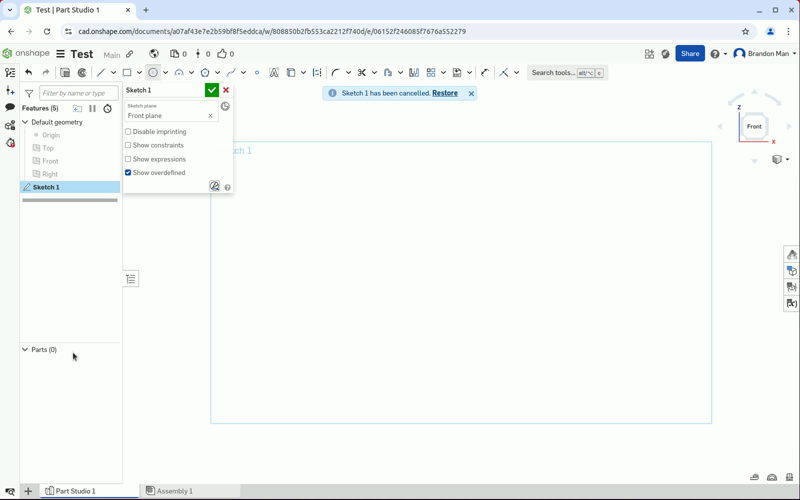
mouse_move(460, 282)
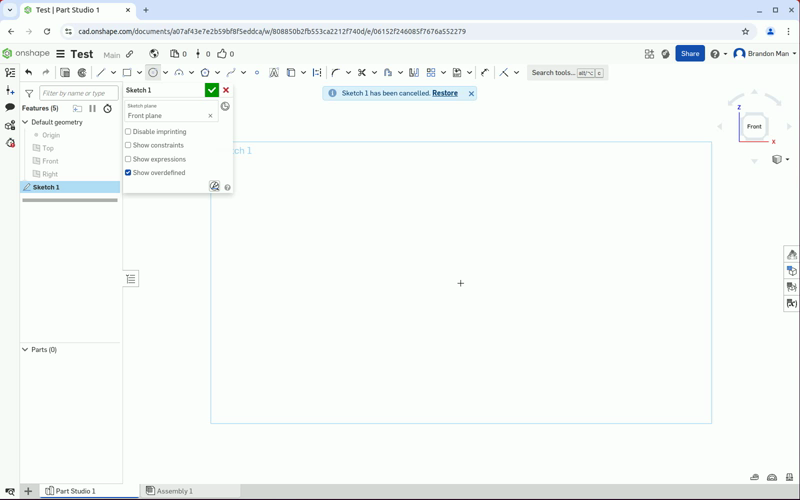
click(460, 282)
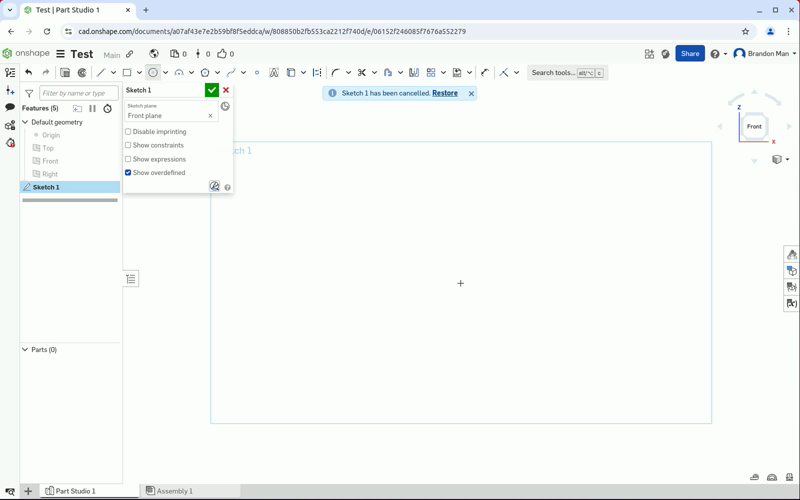
key_up(shift)
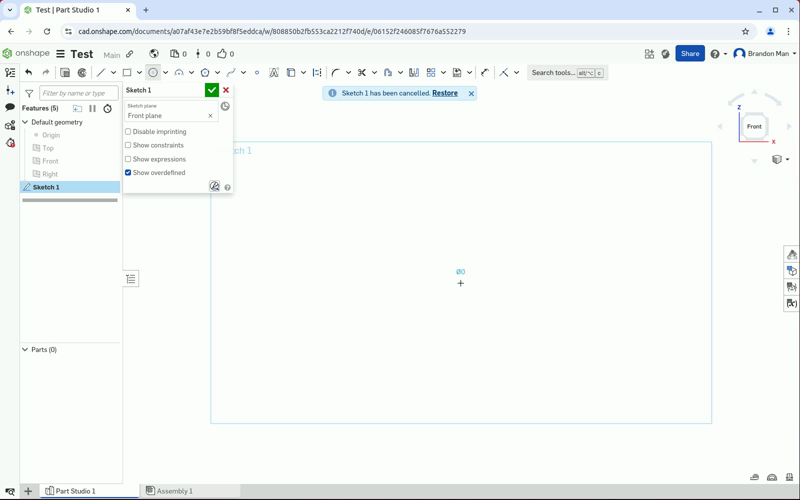
mouse_move(474, 282)
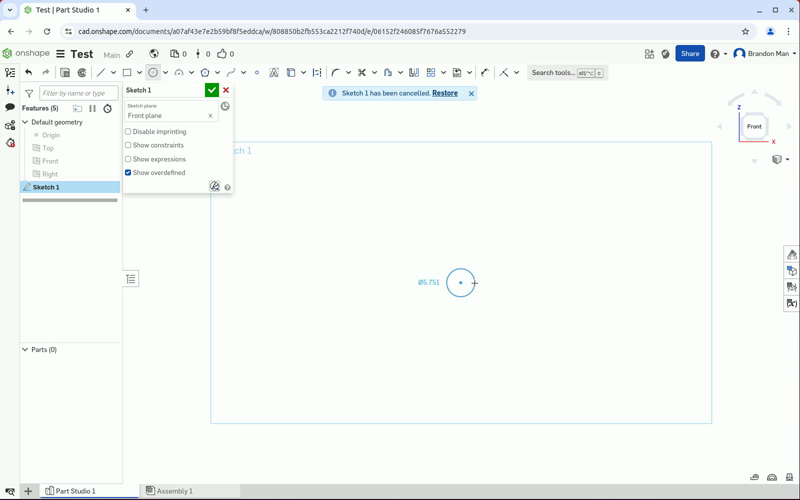
click(474, 282)
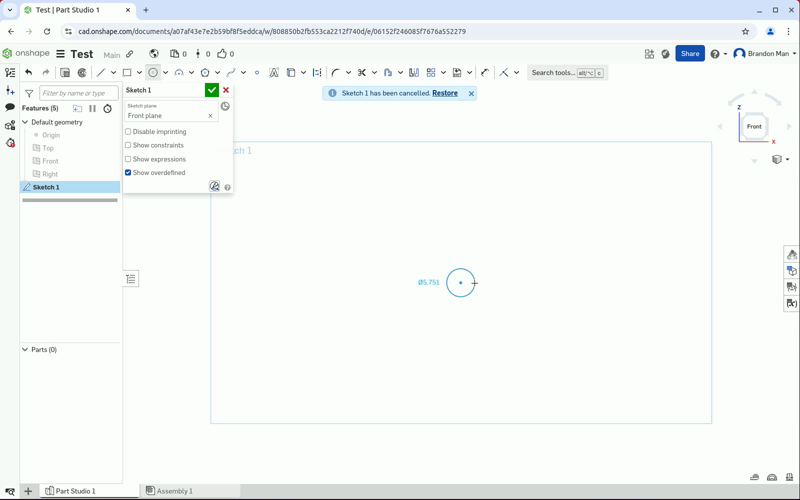
key(esc)
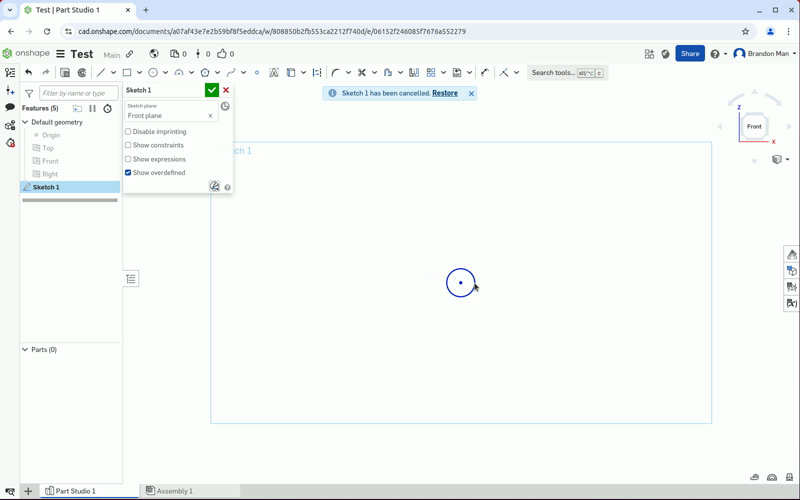
mouse_move(469, 272)
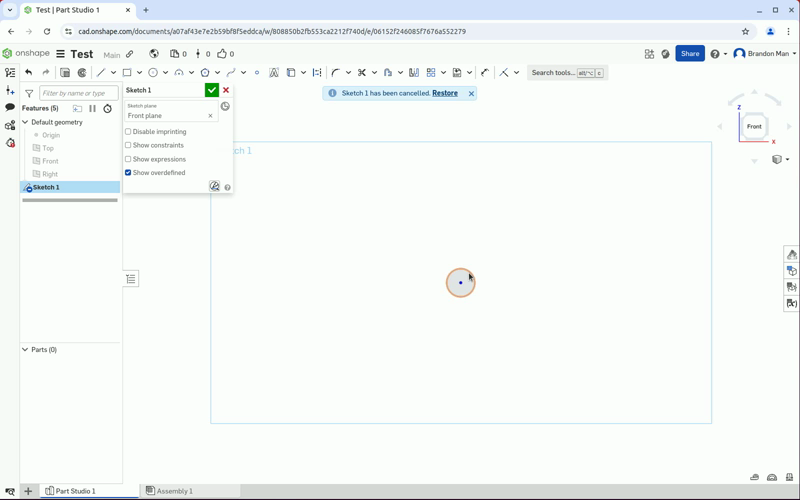
scroll(6)
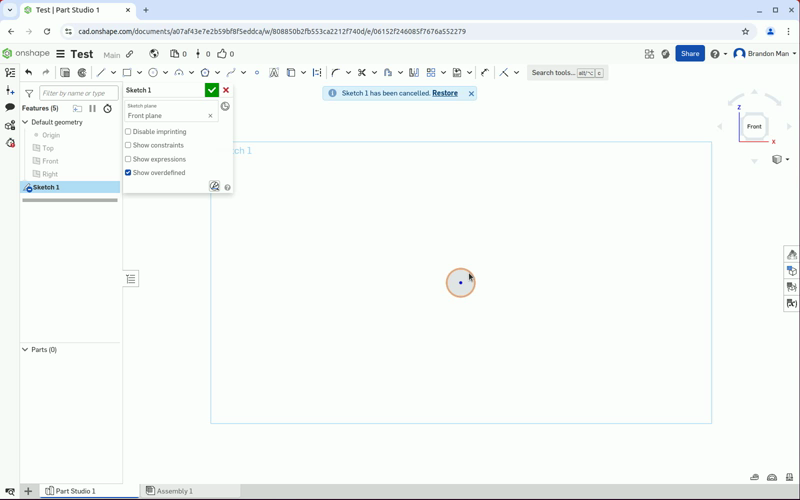
scroll(6)
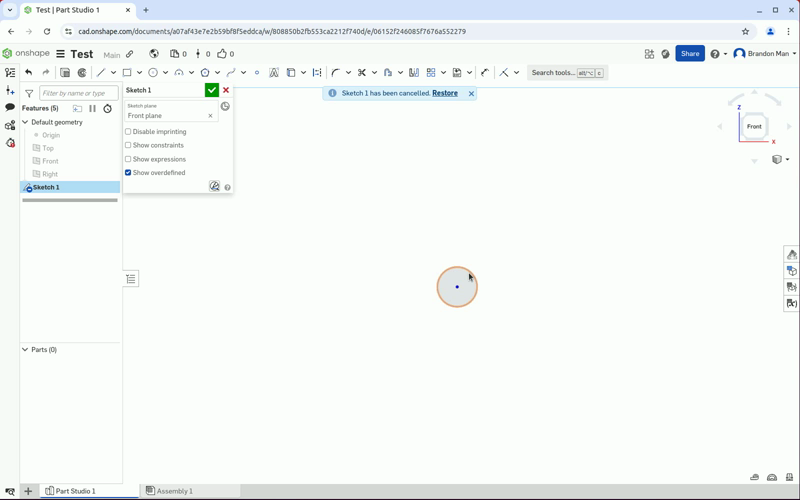
scroll(6)
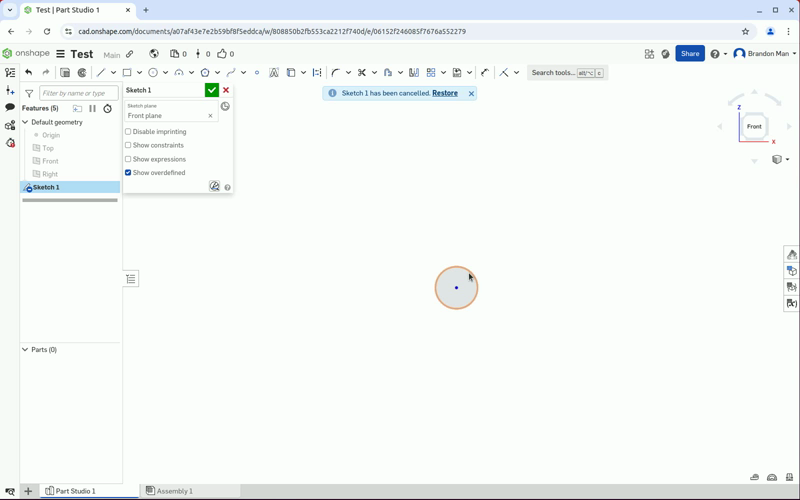
scroll(6)
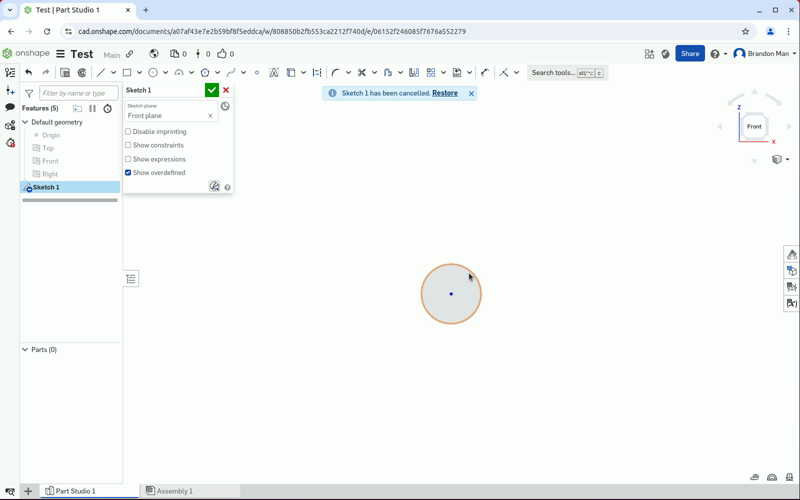
scroll(6)
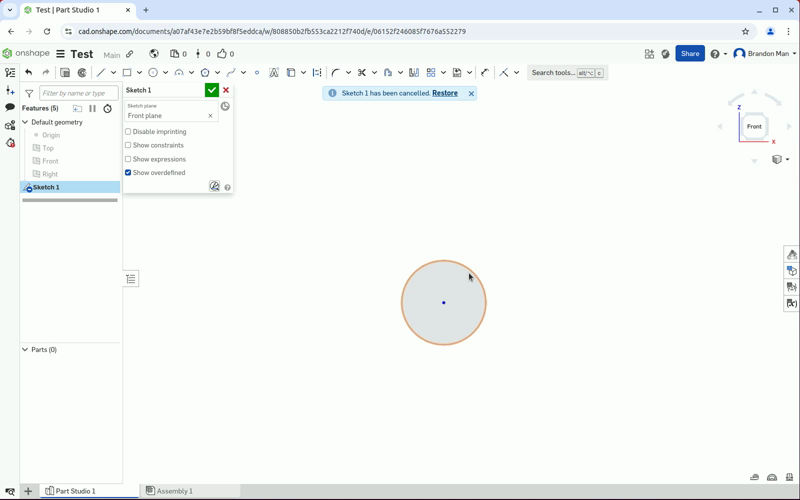
scroll(6)
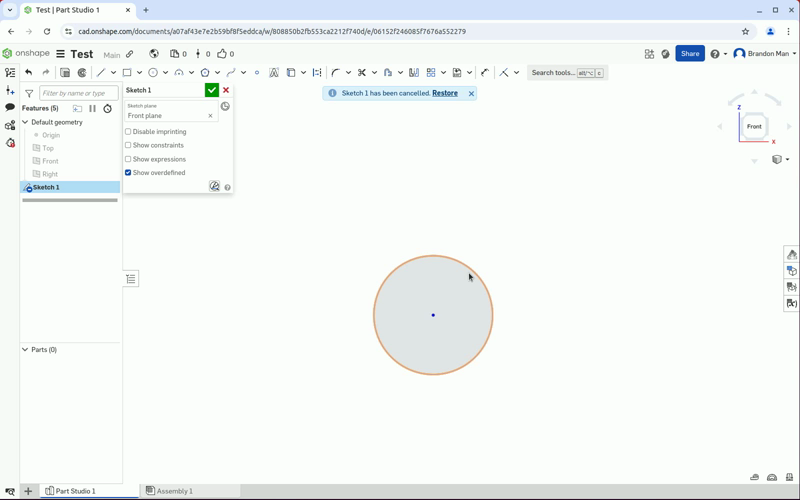
scroll(6)
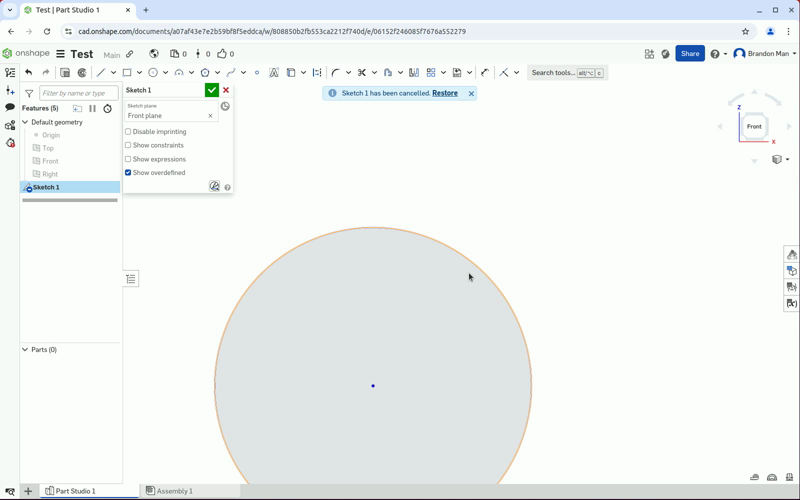
click(469, 272)
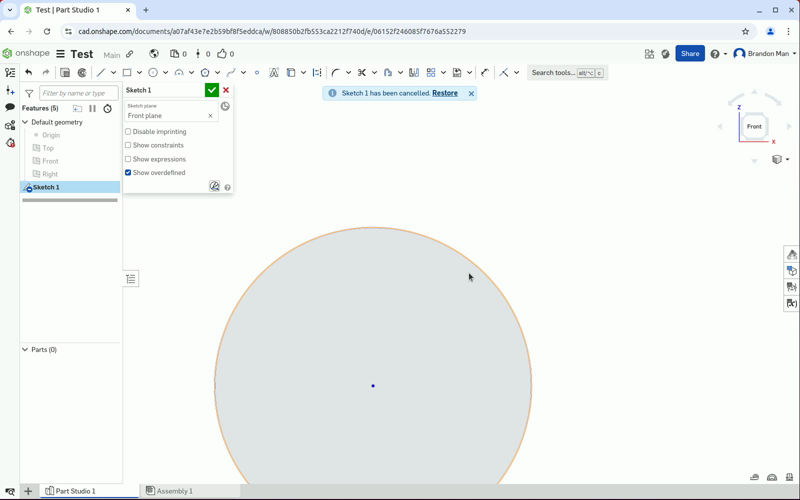
scroll(-6)
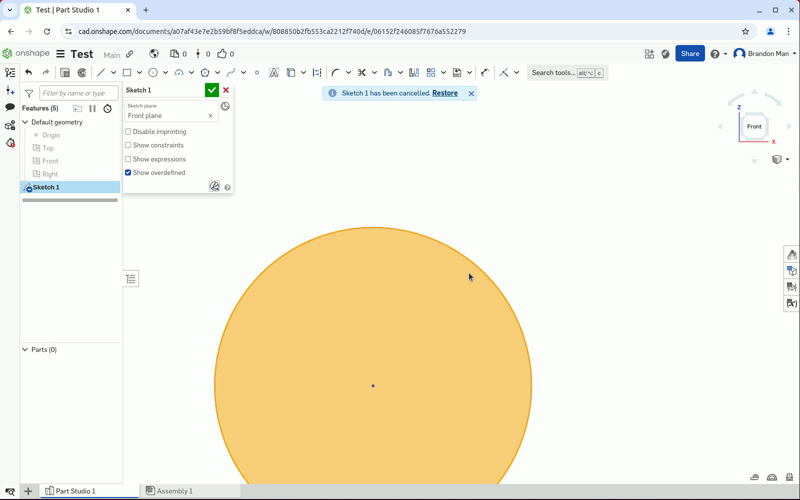
scroll(-6)
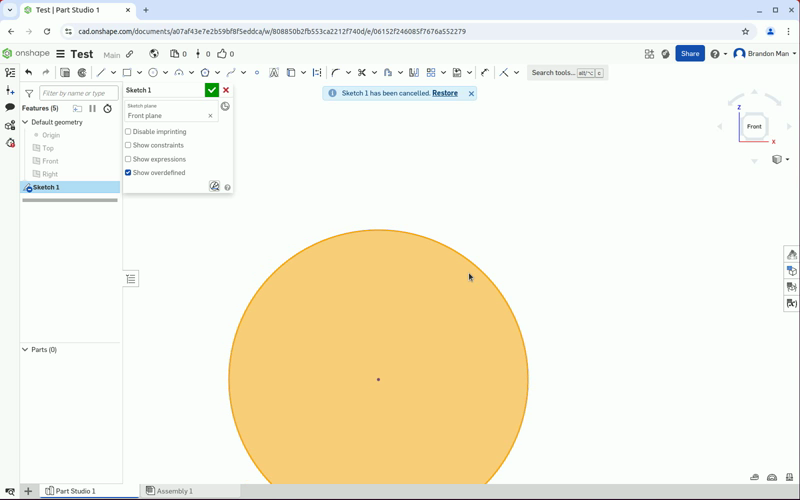
scroll(-6)
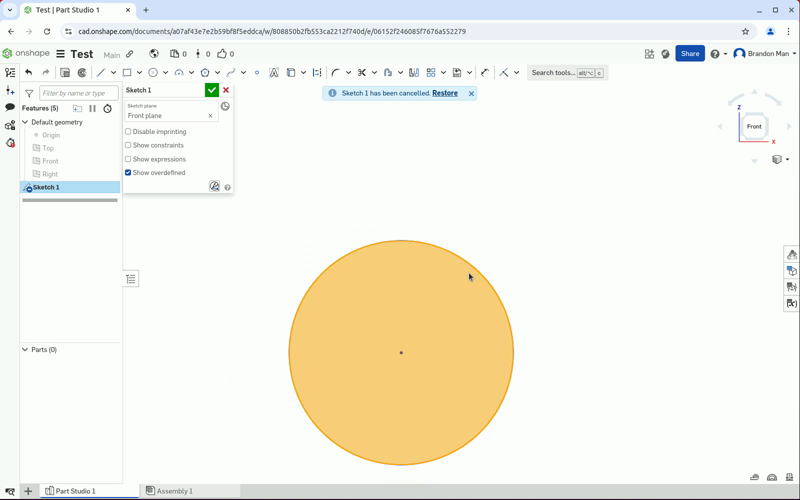
scroll(-6)
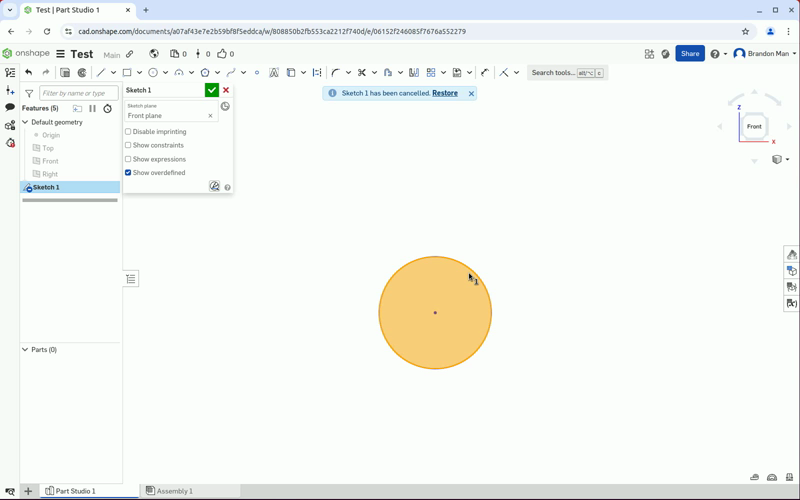
scroll(-6)
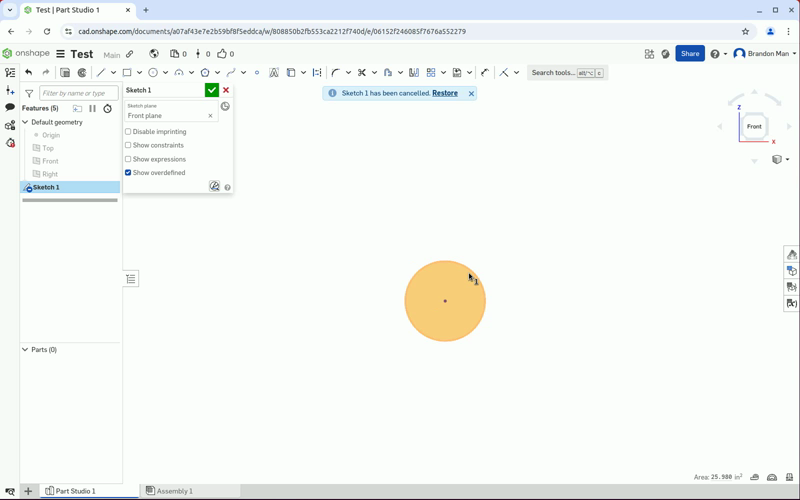
scroll(-6)
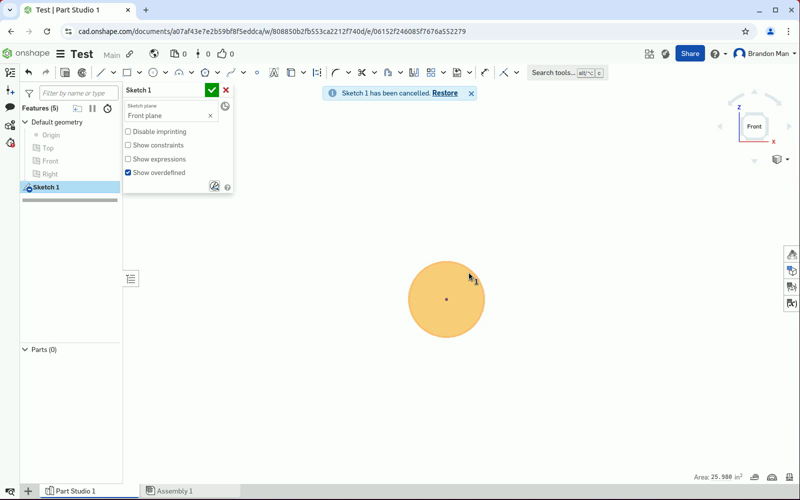
scroll(-6)
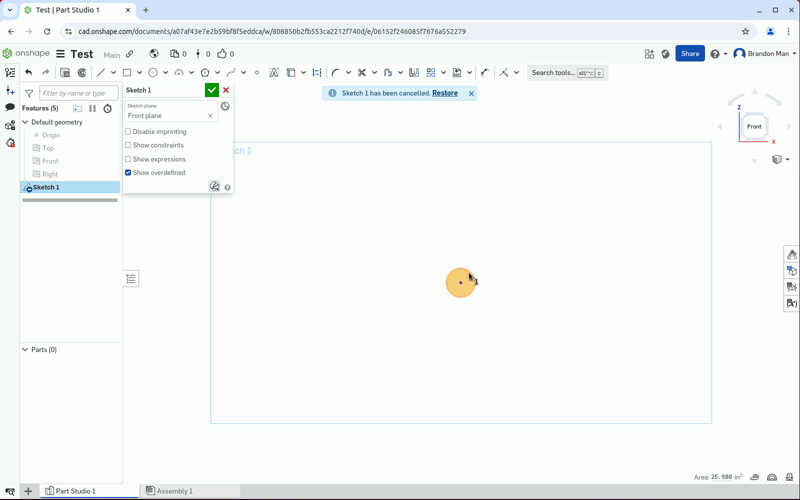
mouse_move(73, 352)
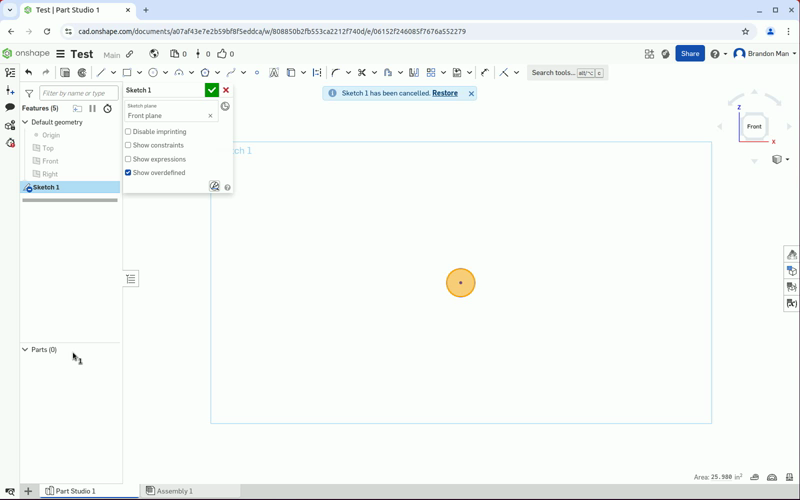
key(shift+y)
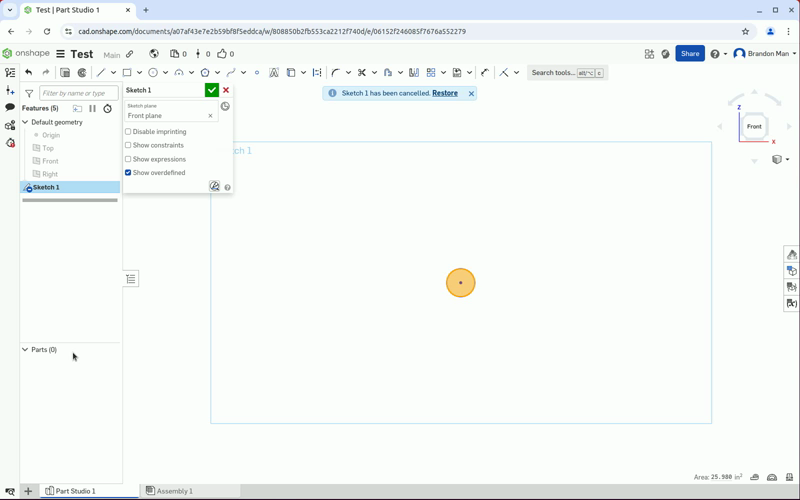
key(shift+e)
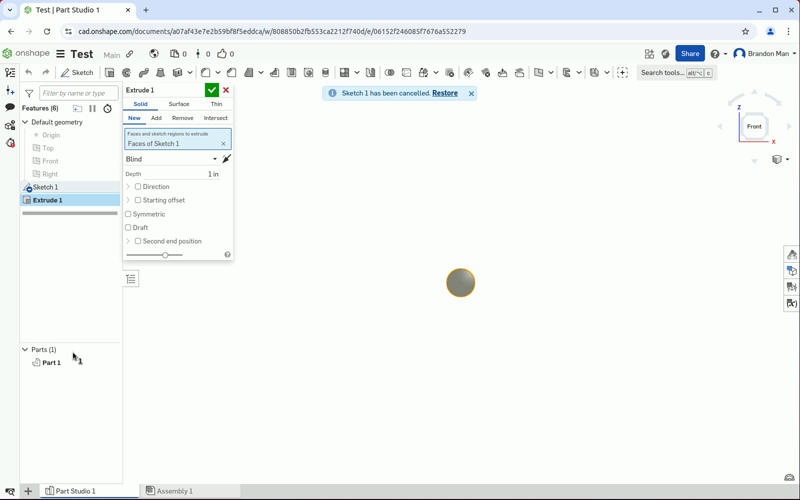
mouse_move(143, 106)
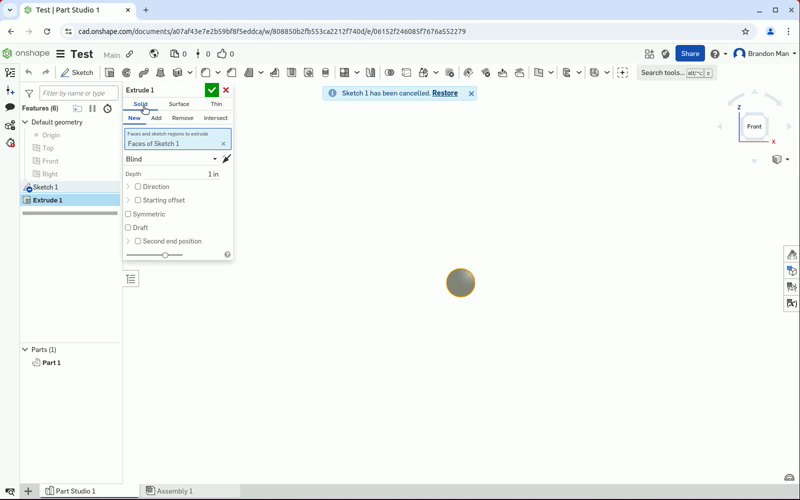
click(143, 106)
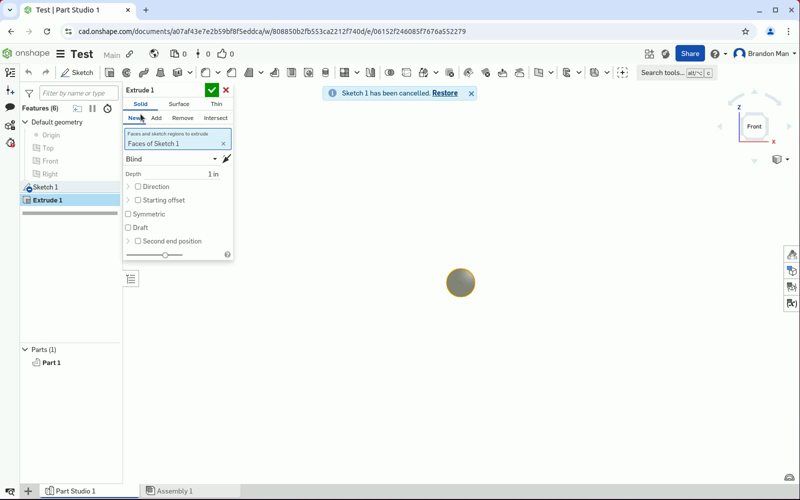
mouse_move(137, 120)
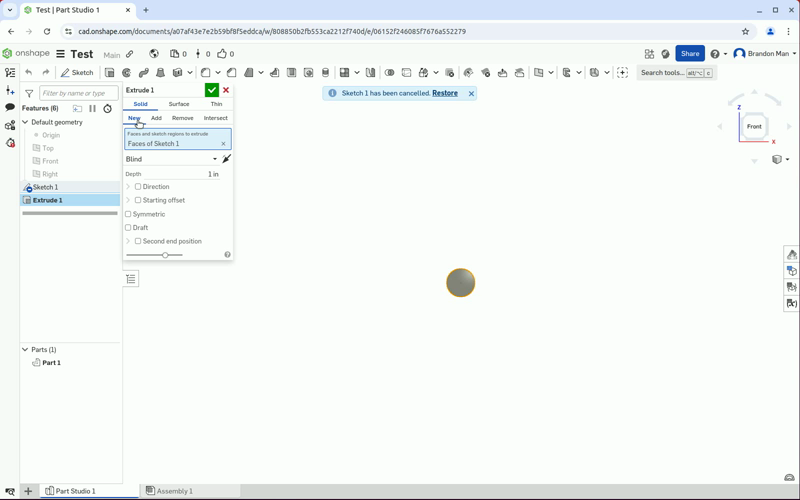
click(137, 120)
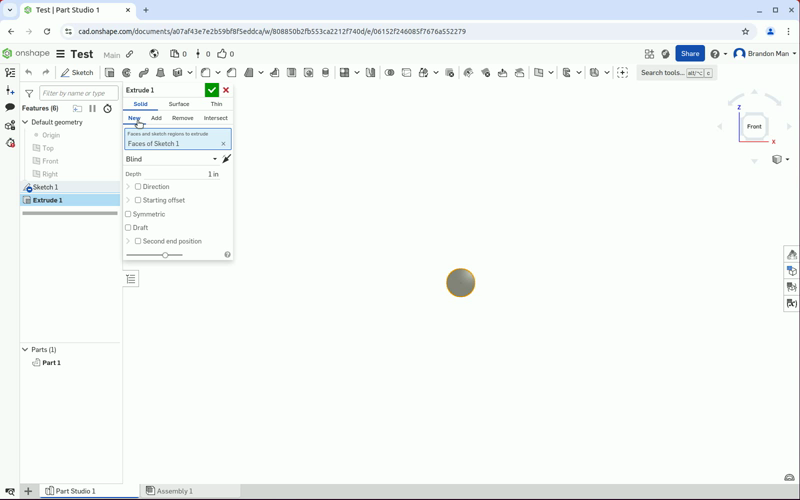
key(tab, 4)
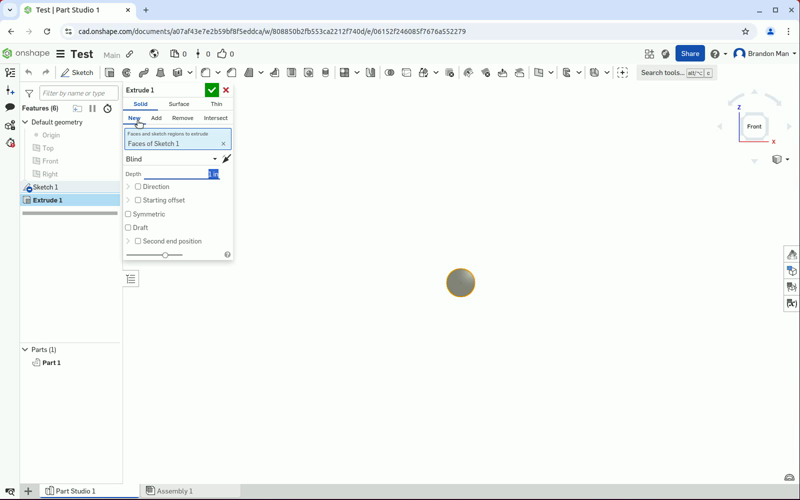
text(22.627)
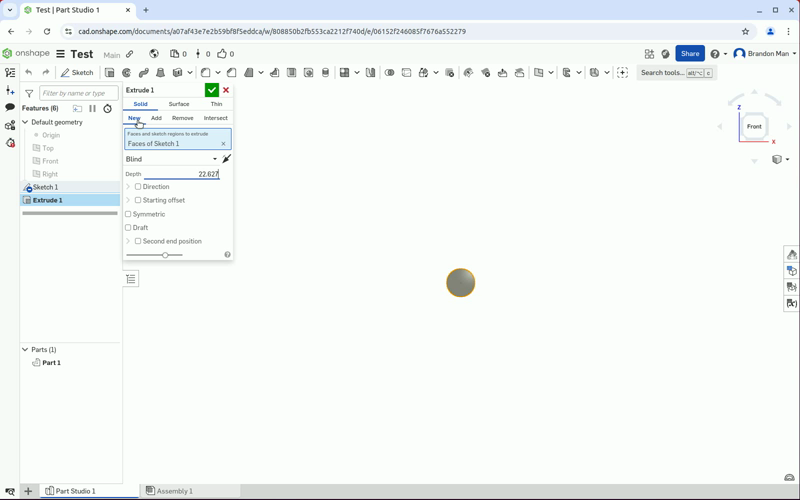
key(enter)
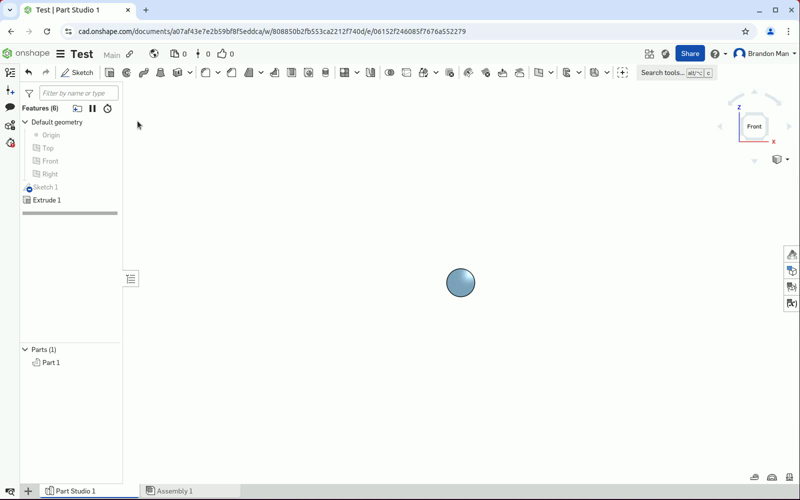
key(shift+h)
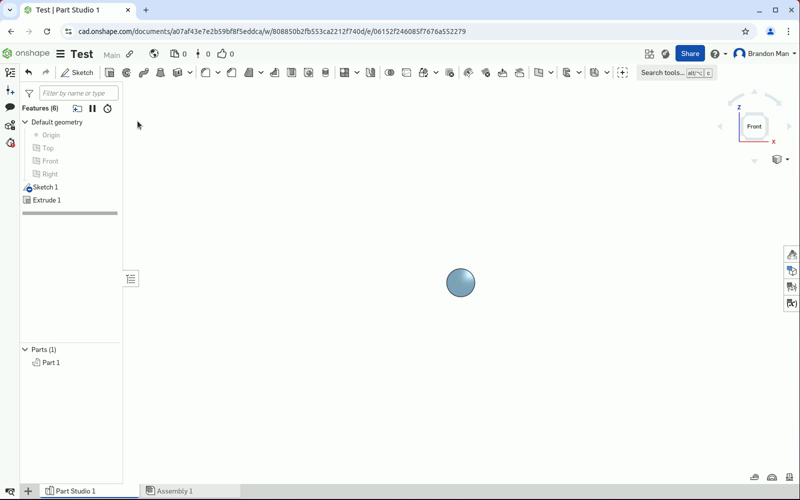
key(shift+h)
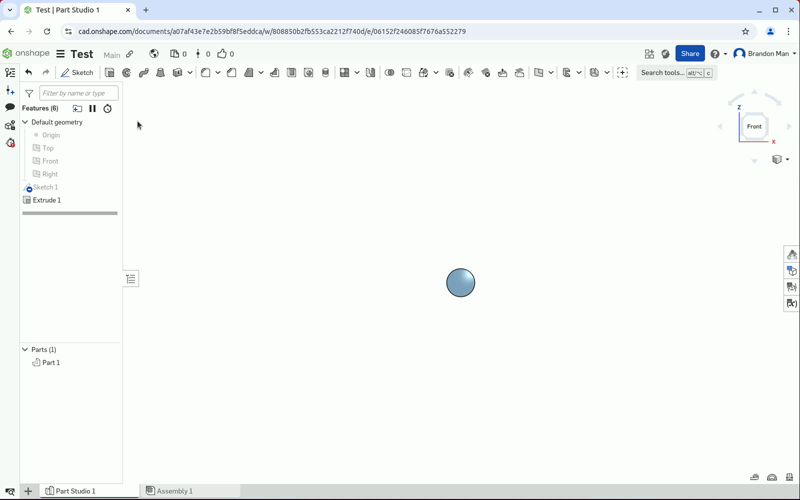
mouse_move(73, 189)
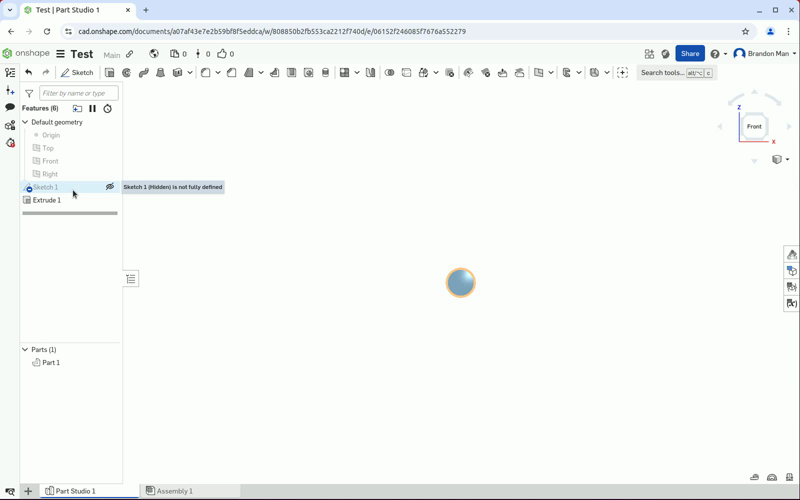
click(73, 189)
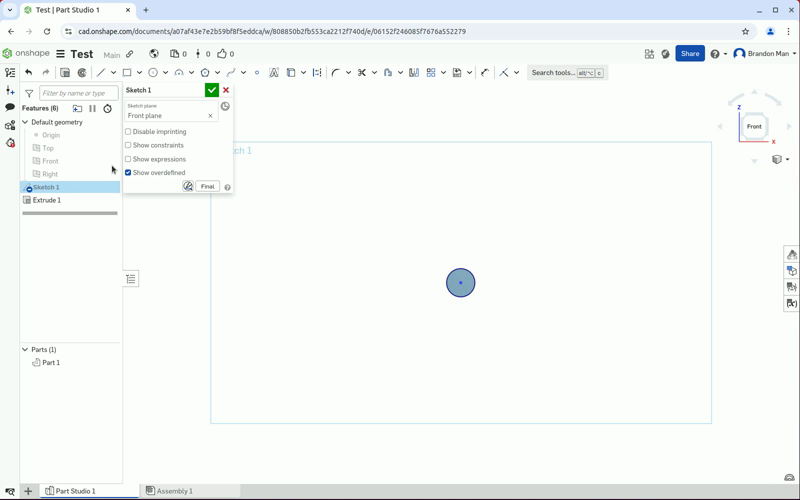
mouse_move(229, 92)
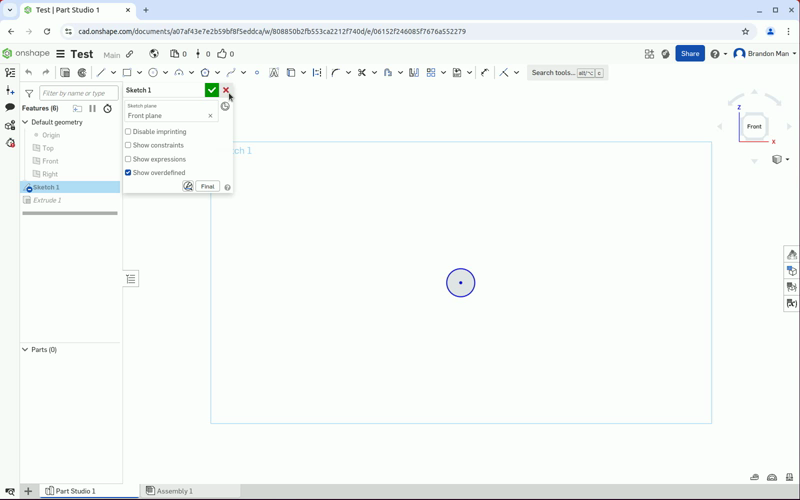
click(229, 92)
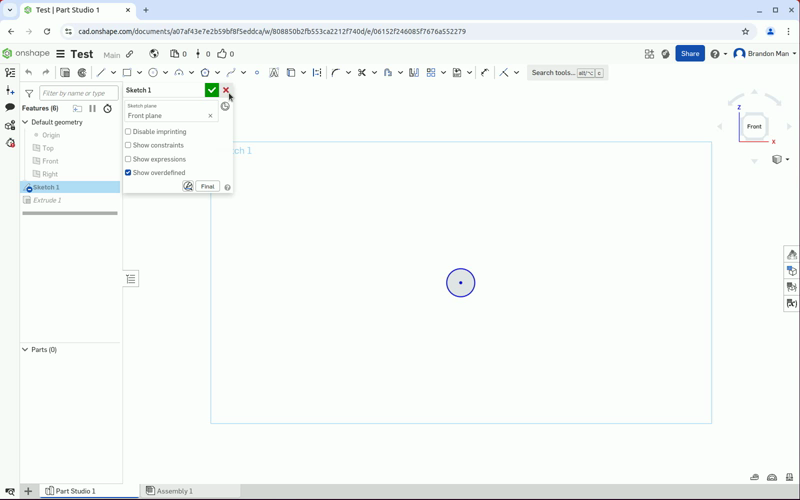
key(shift+s)
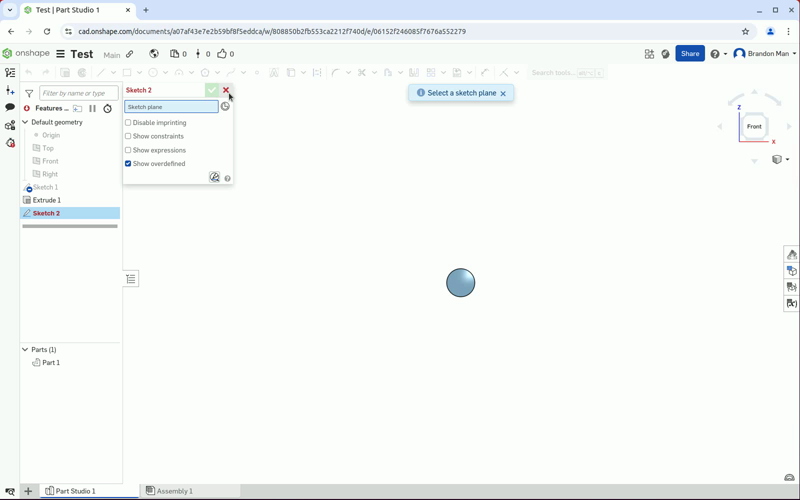
mouse_move(73, 163)
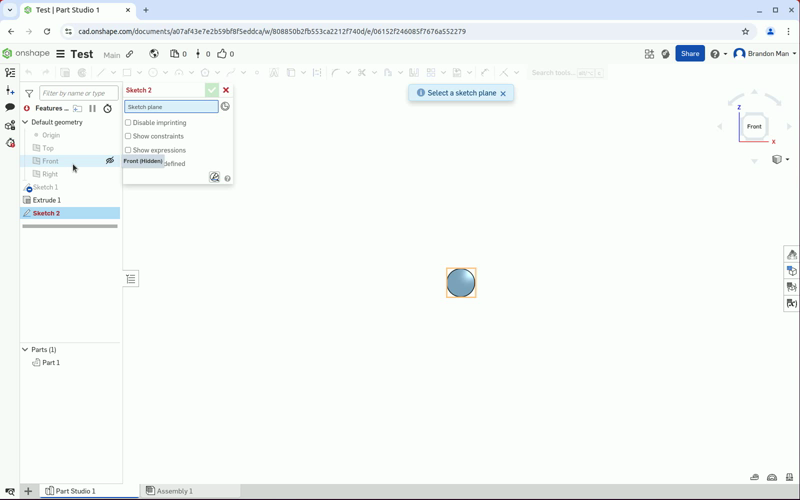
click(73, 163)
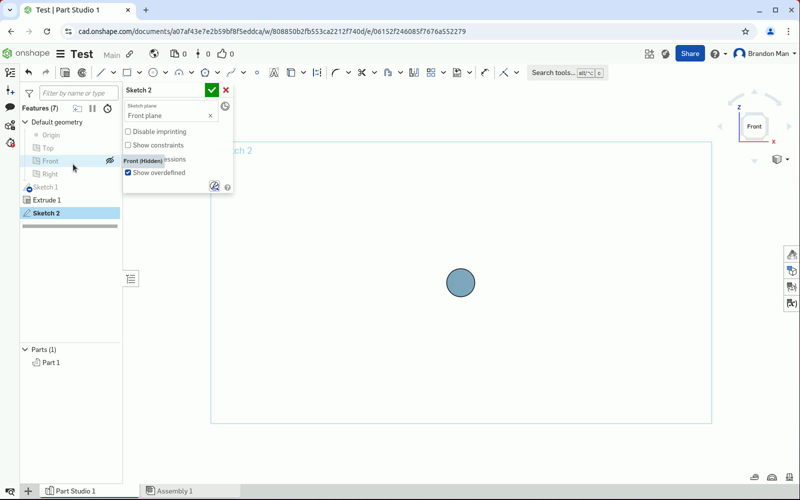
mouse_move(73, 352)
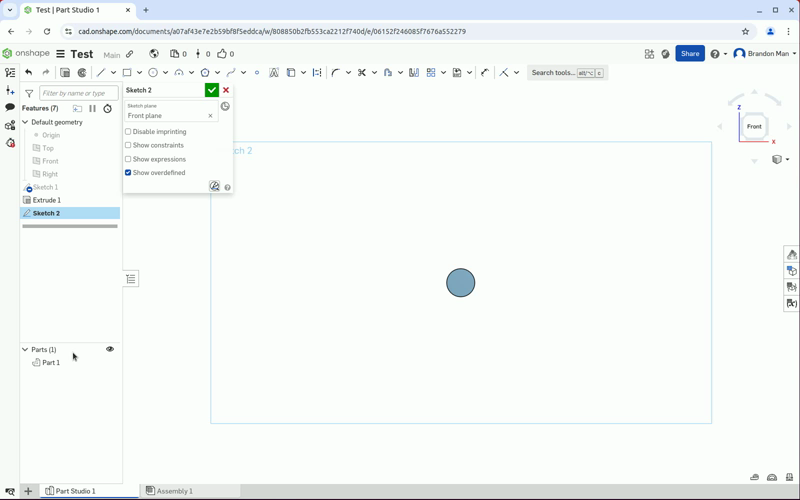
key(y)
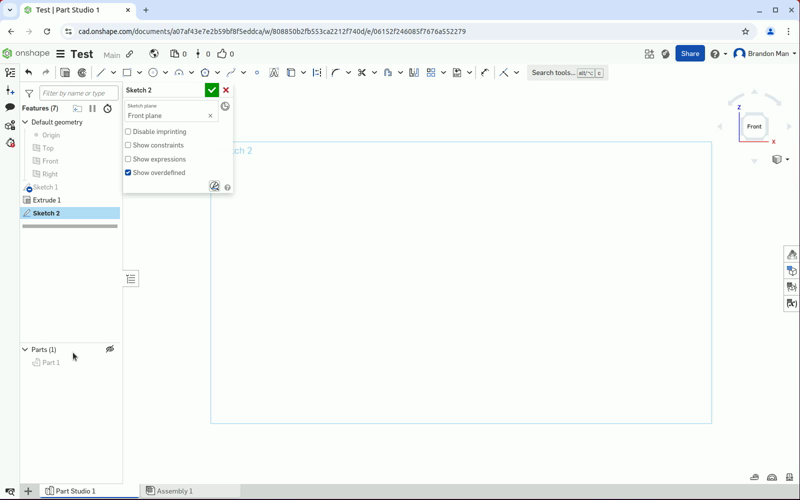
key(l)
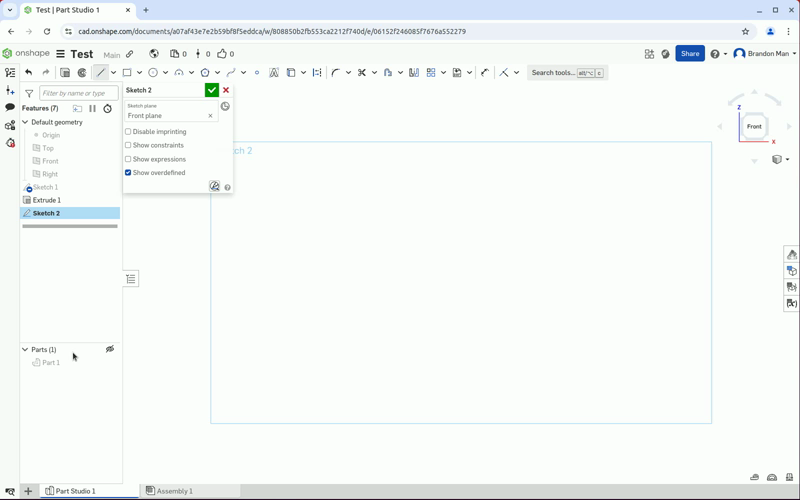
key_down(shift)
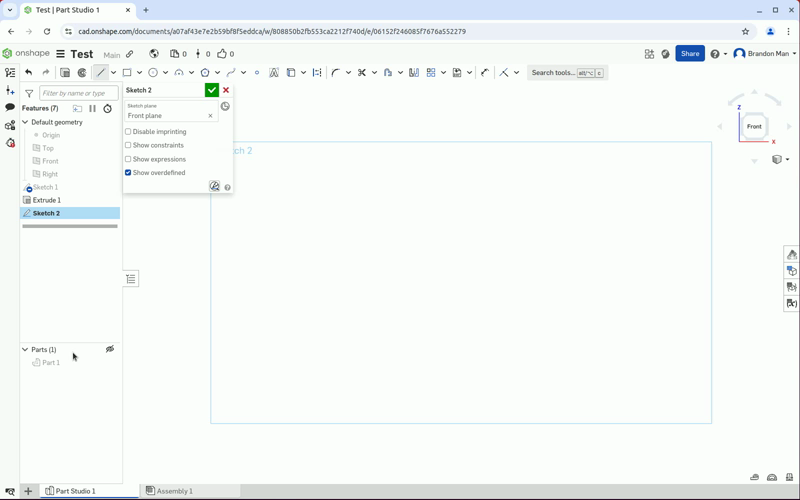
mouse_move(423, 336)
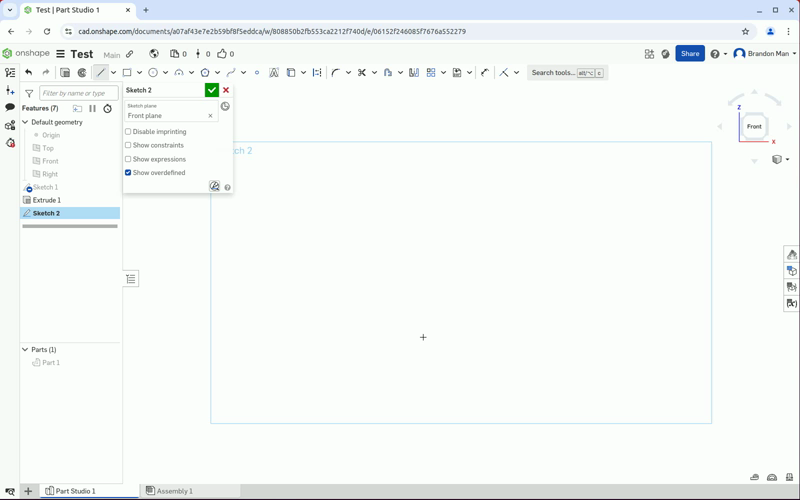
click(423, 336)
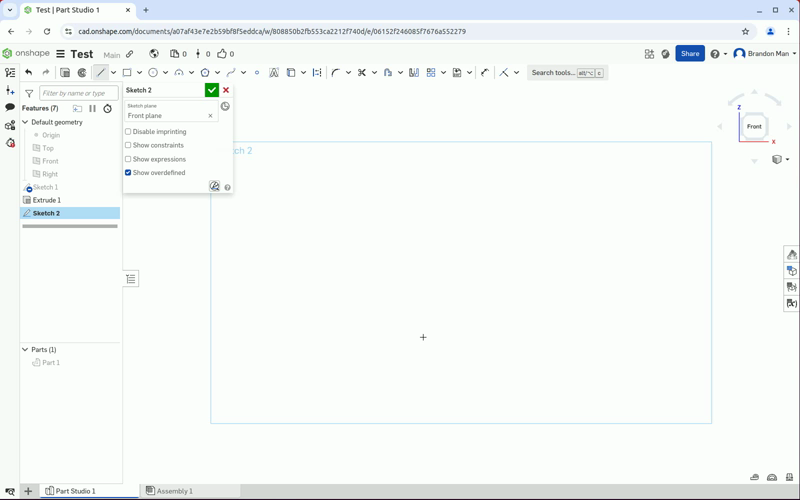
key_up(shift)
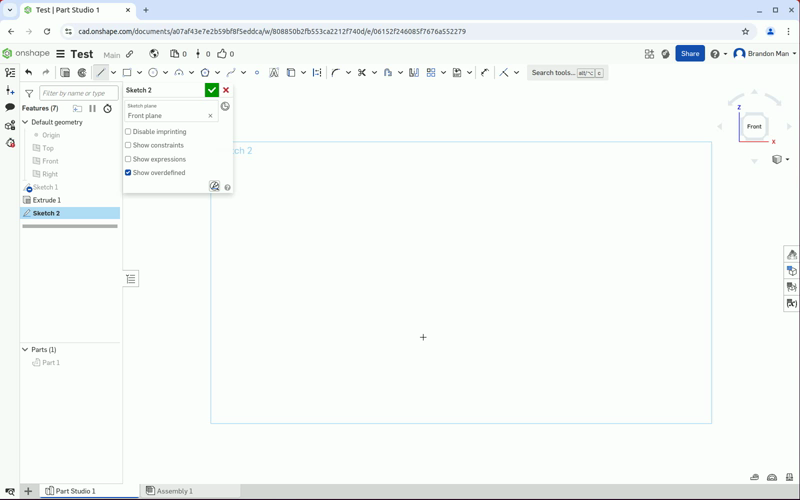
key_down(shift)
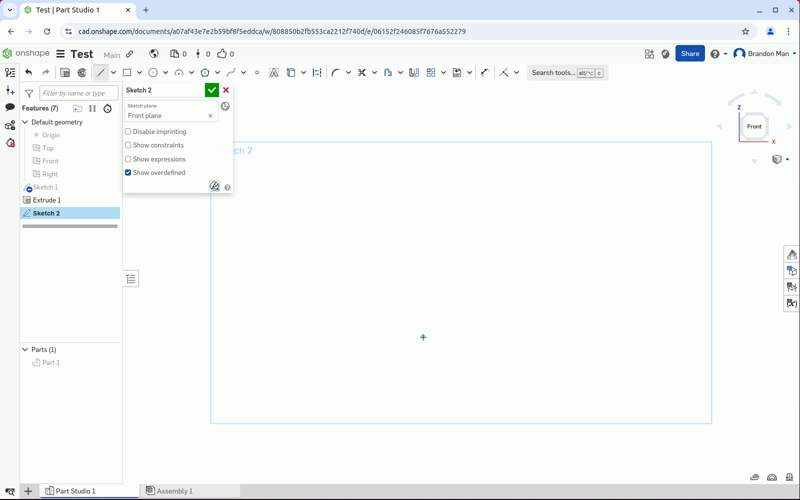
mouse_move(492, 336)
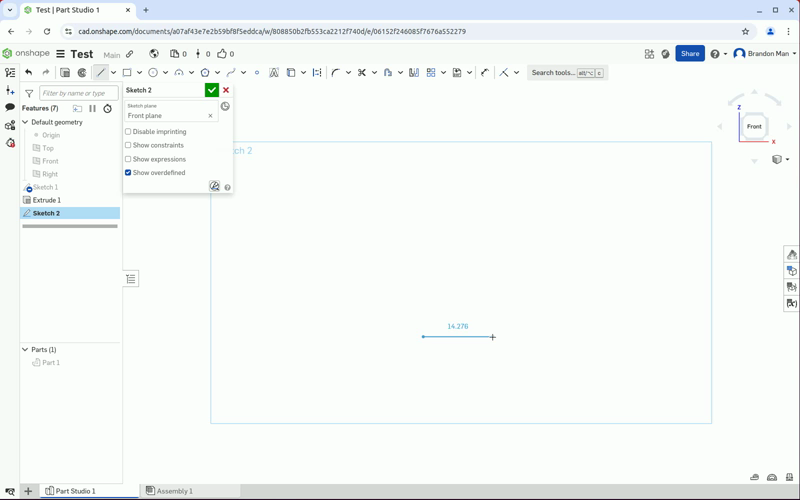
click(492, 336)
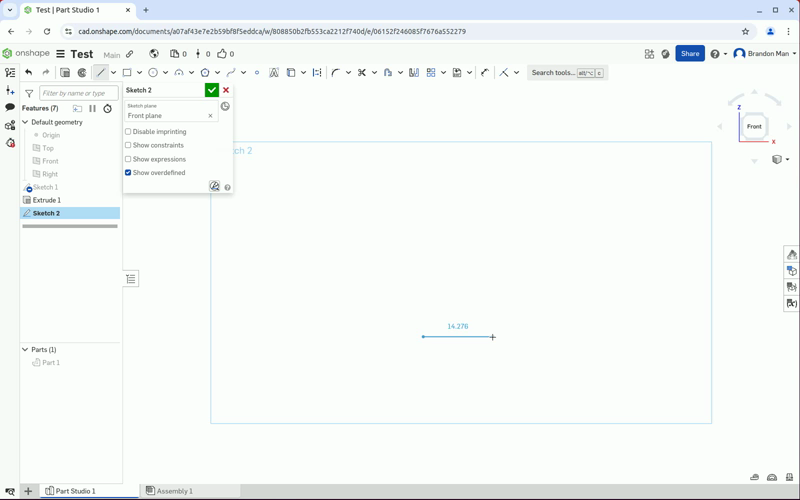
key_up(shift)
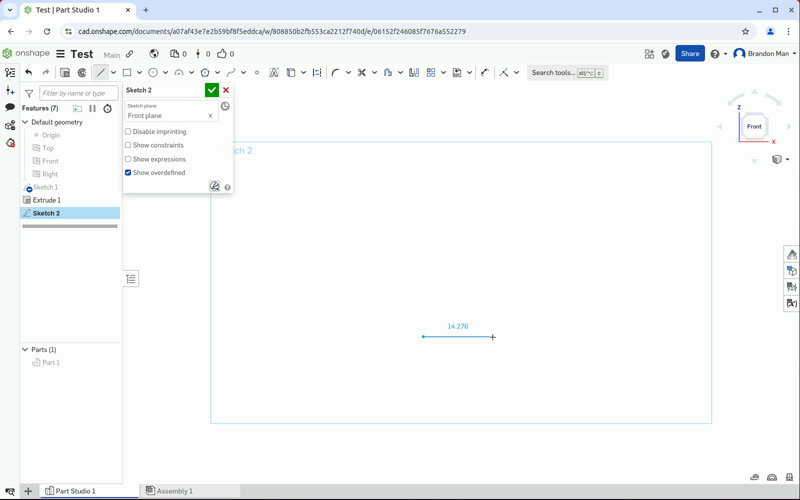
key_down(shift)
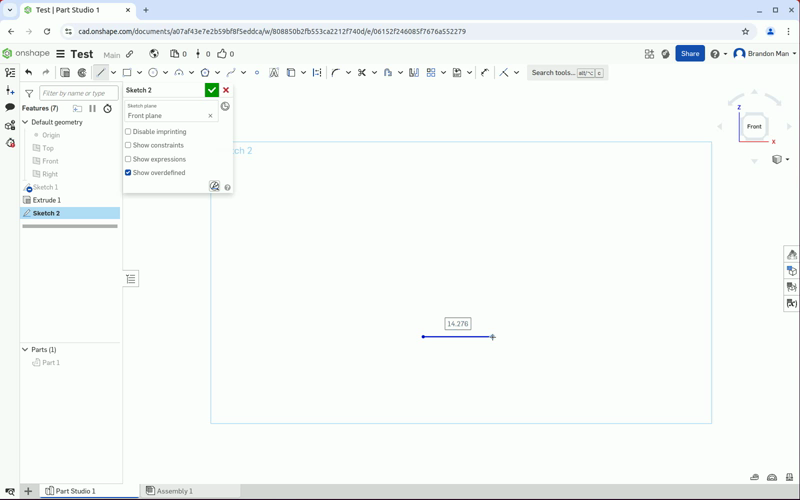
mouse_move(522, 336)
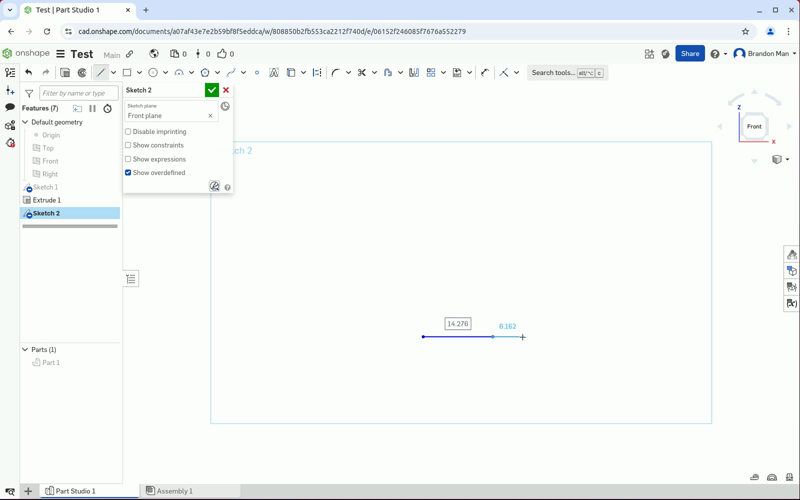
mouse_move(492, 322)
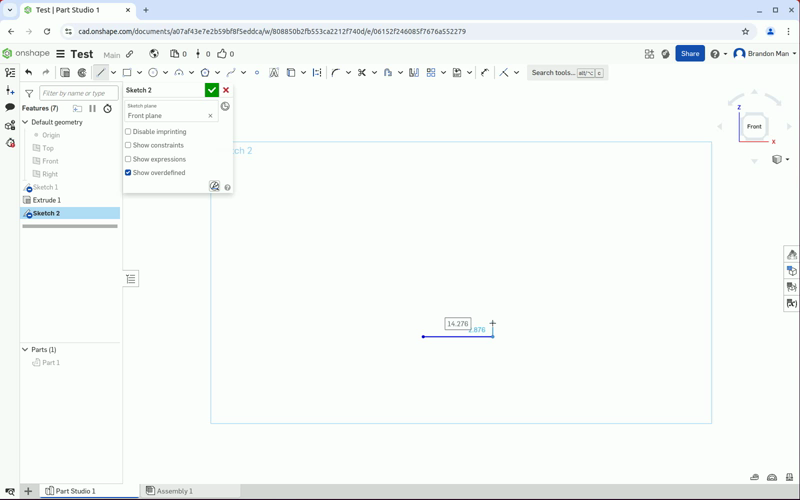
click(492, 322)
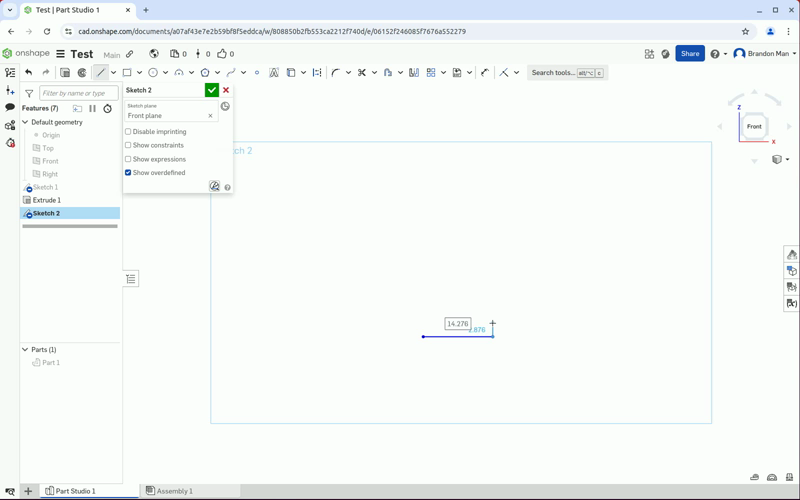
key_up(shift)
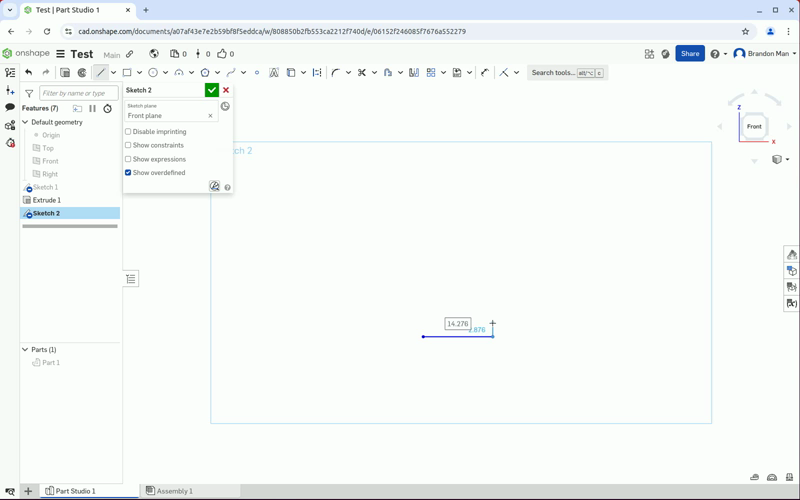
key_down(shift)
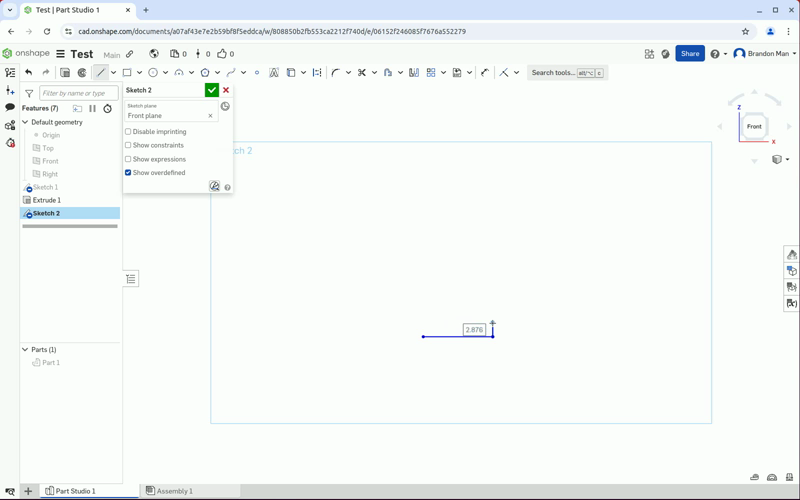
mouse_move(423, 322)
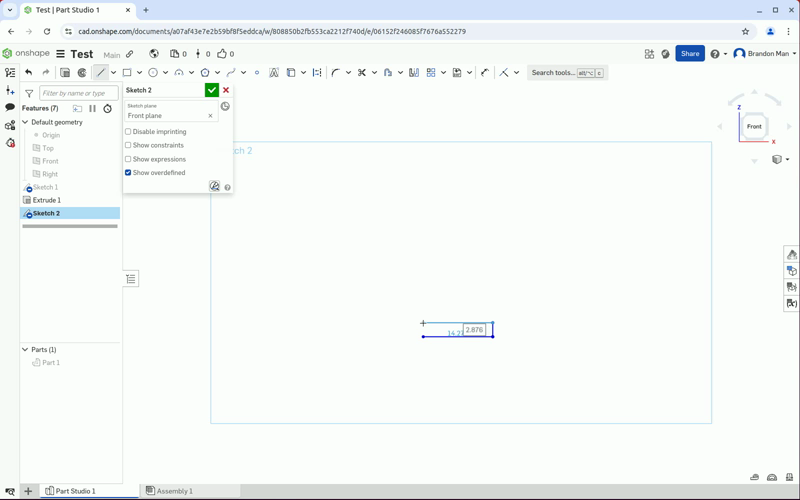
click(423, 322)
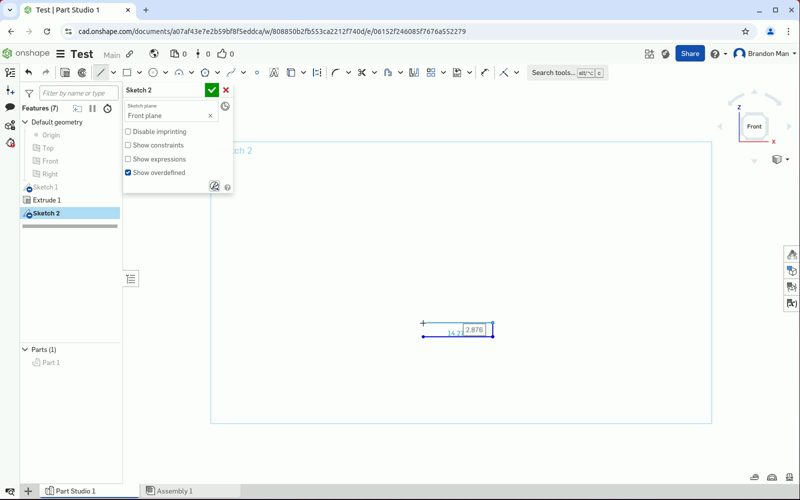
key_up(shift)
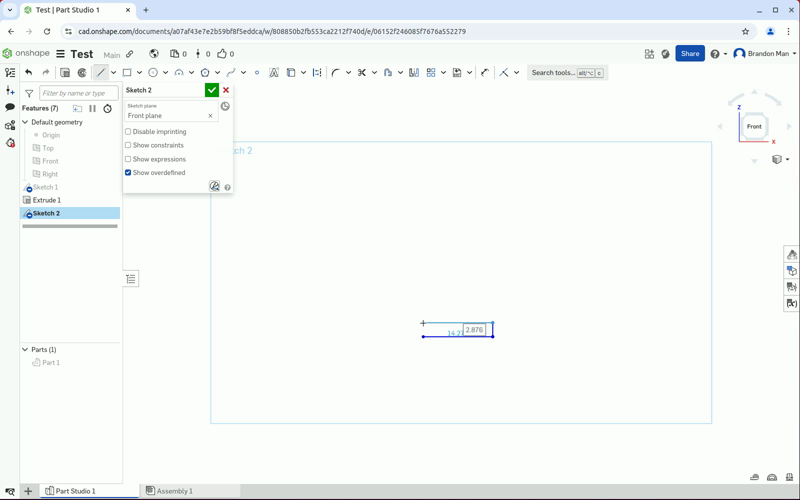
mouse_move(453, 322)
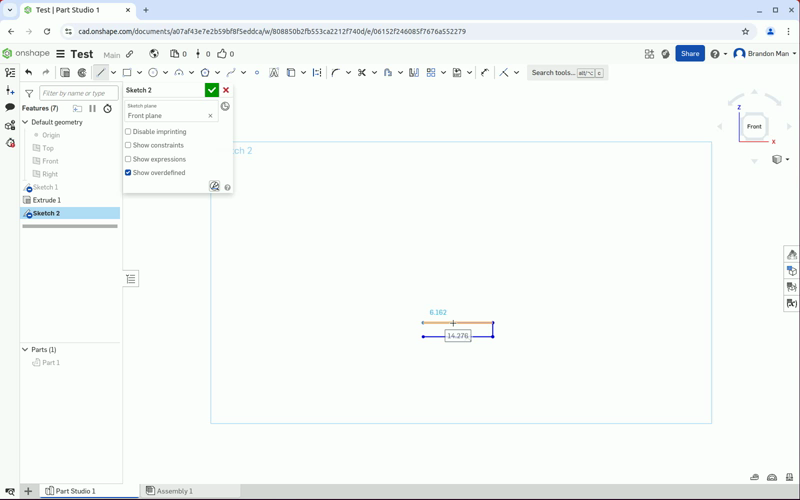
key_down(shift)
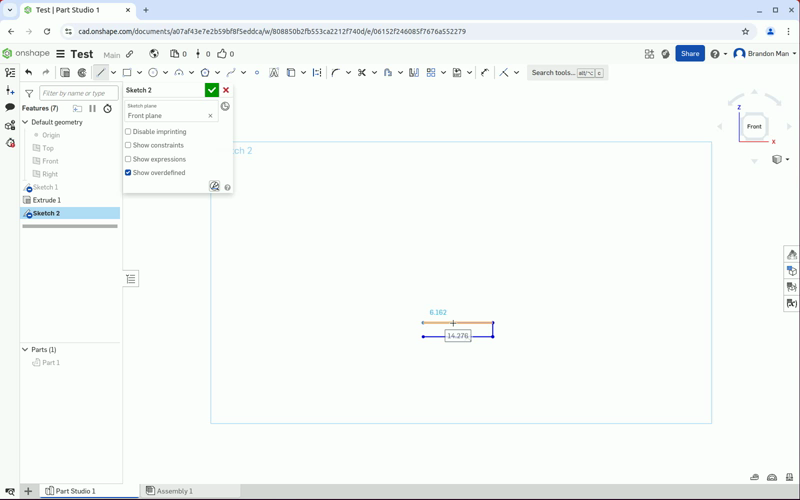
mouse_move(423, 336)
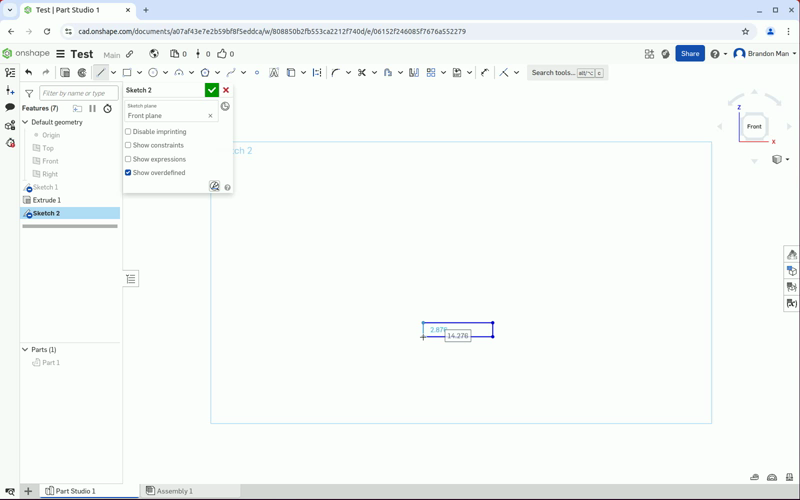
key_up(shift)
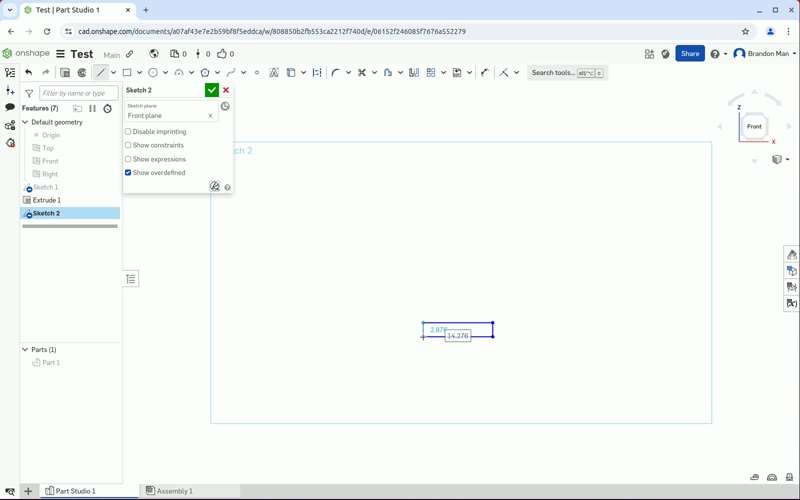
click(423, 336)
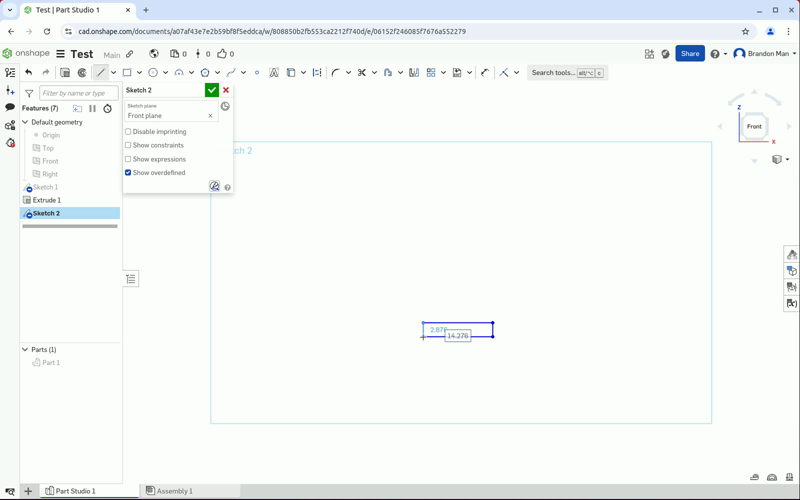
key(esc)
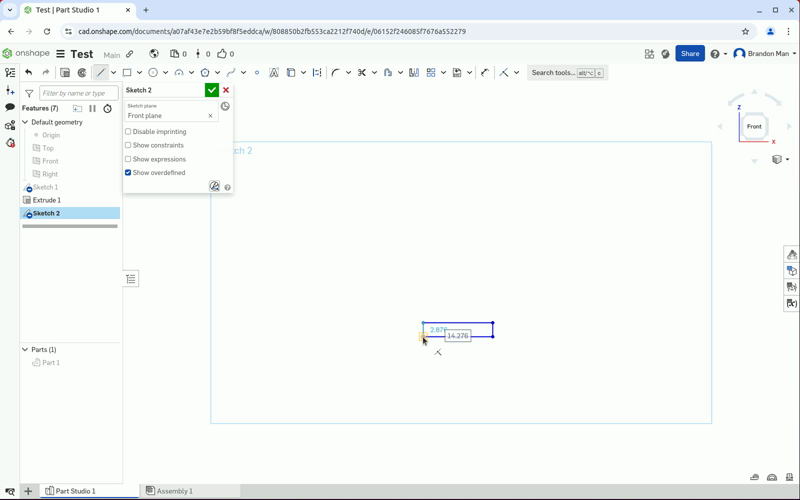
mouse_move(469, 333)
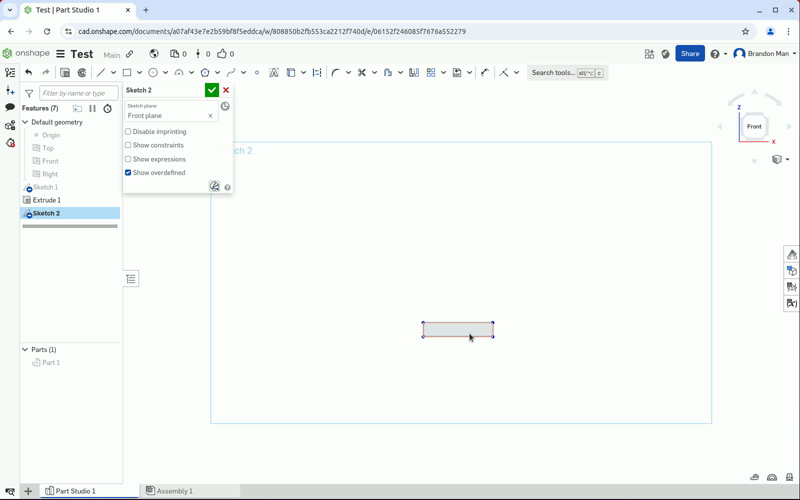
scroll(6)
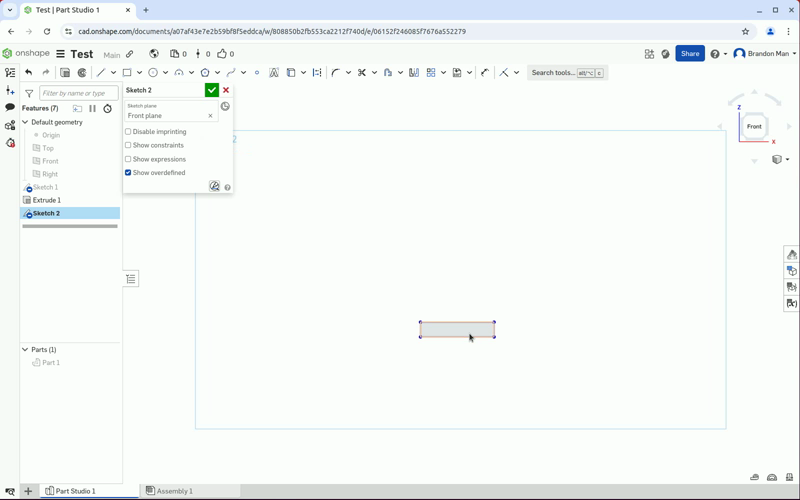
scroll(6)
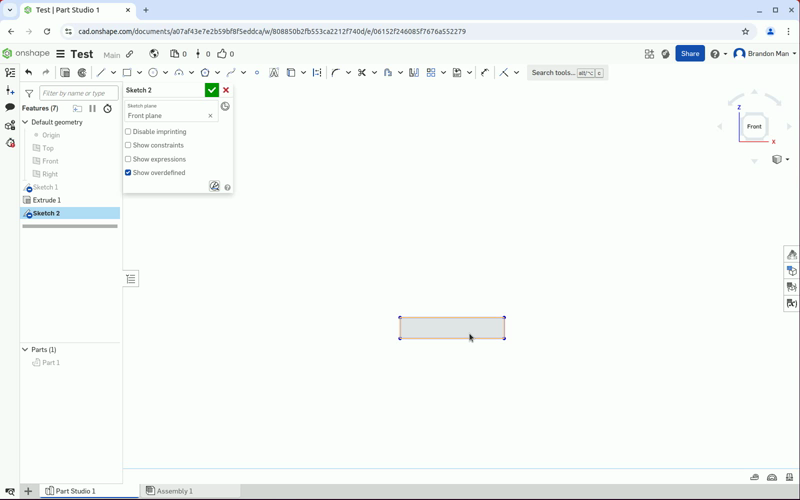
scroll(6)
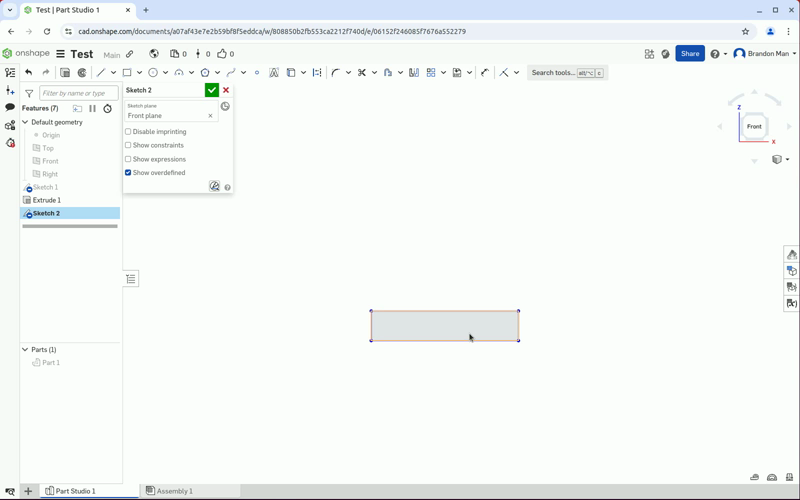
scroll(6)
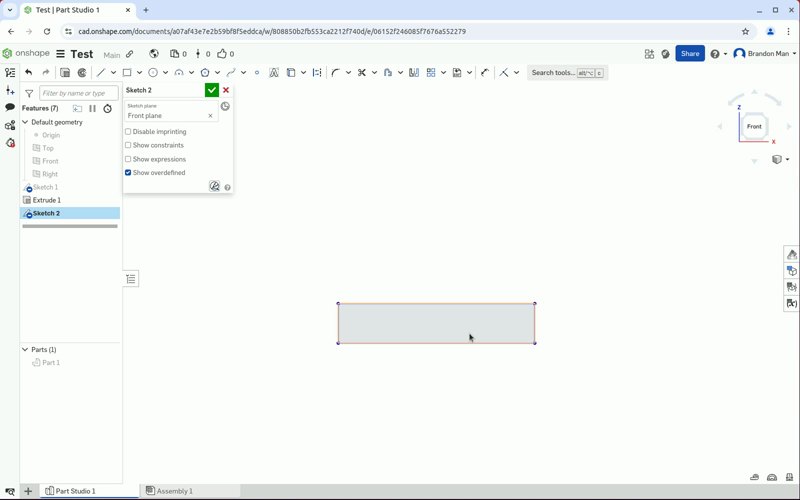
scroll(6)
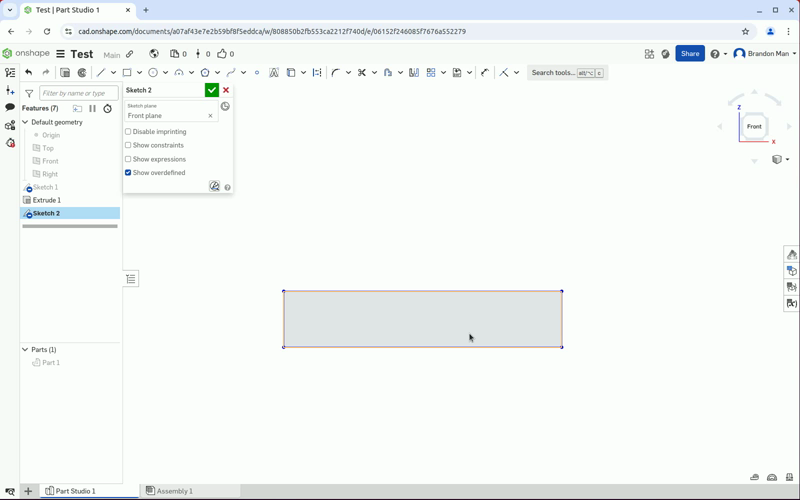
scroll(6)
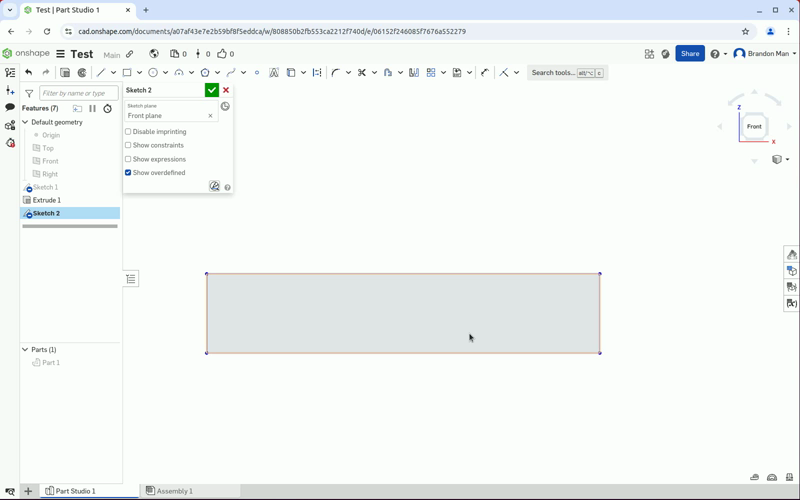
scroll(6)
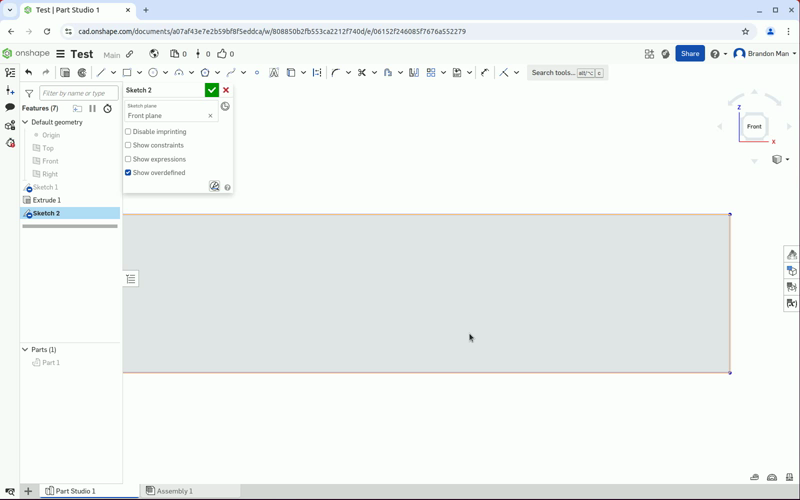
click(469, 333)
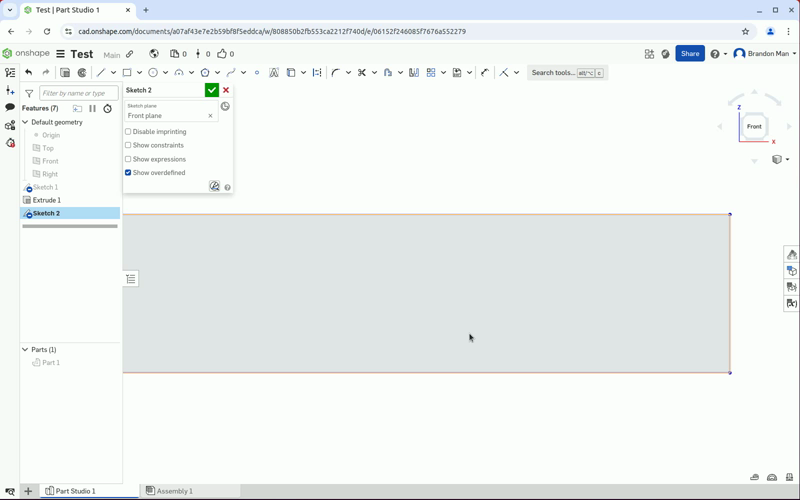
scroll(-6)
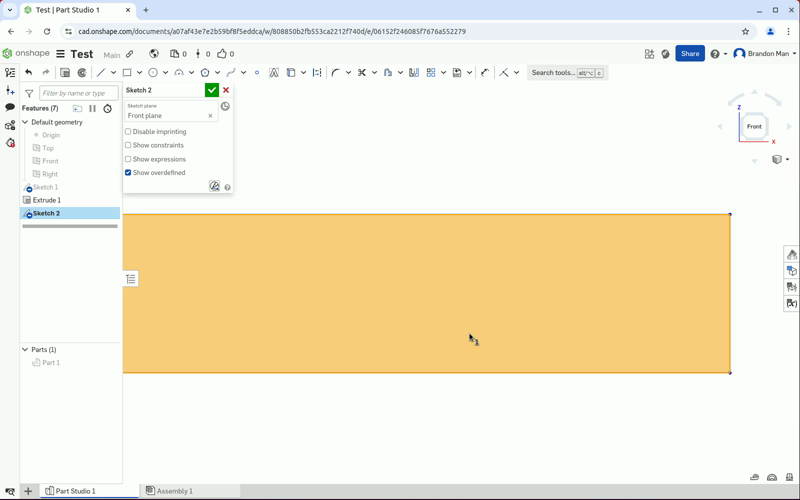
scroll(-6)
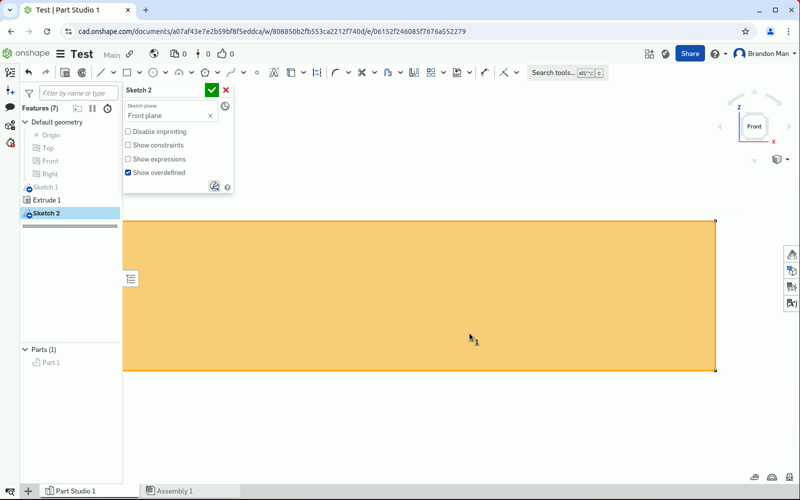
scroll(-6)
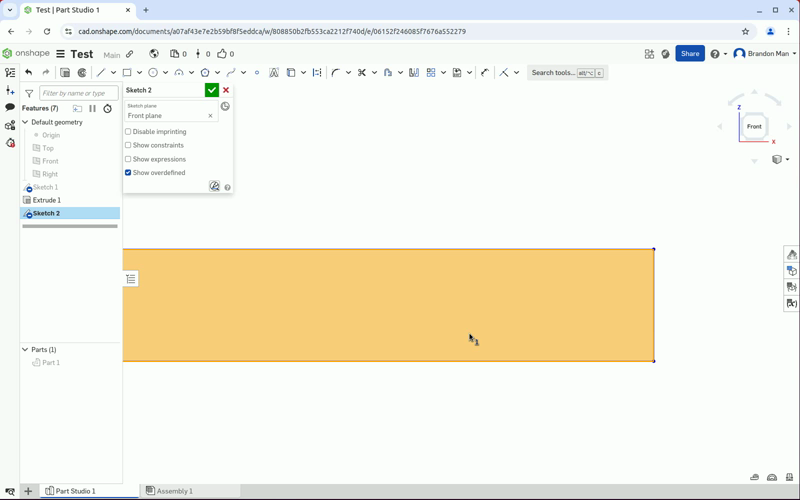
scroll(-6)
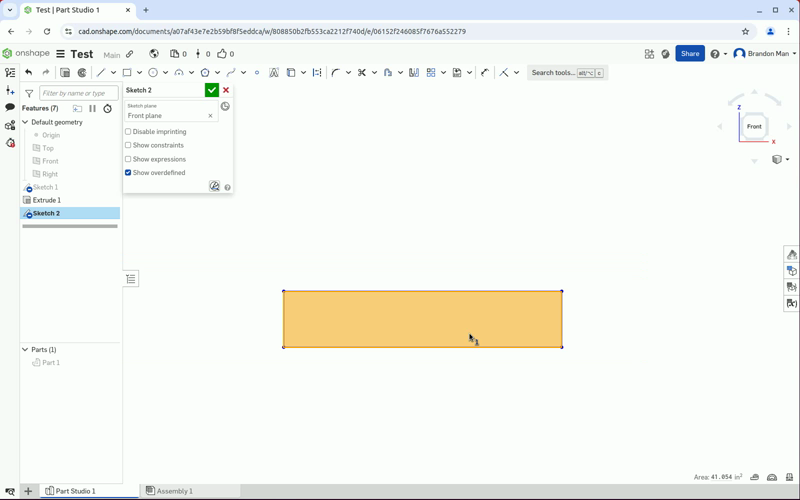
scroll(-6)
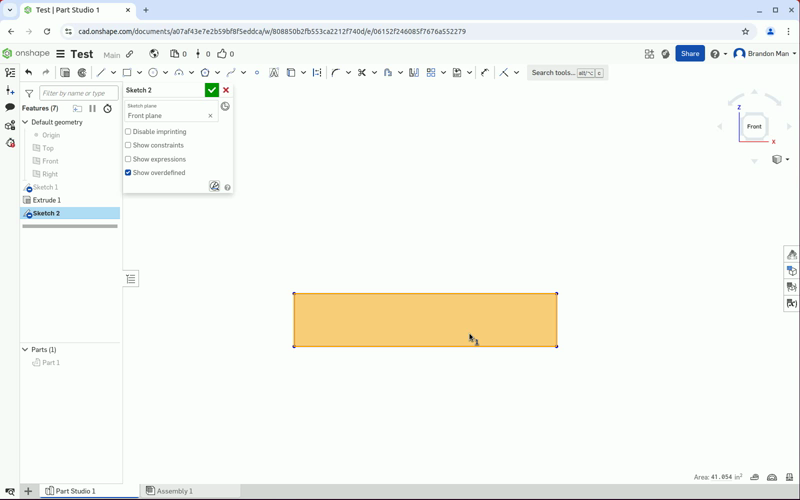
scroll(-6)
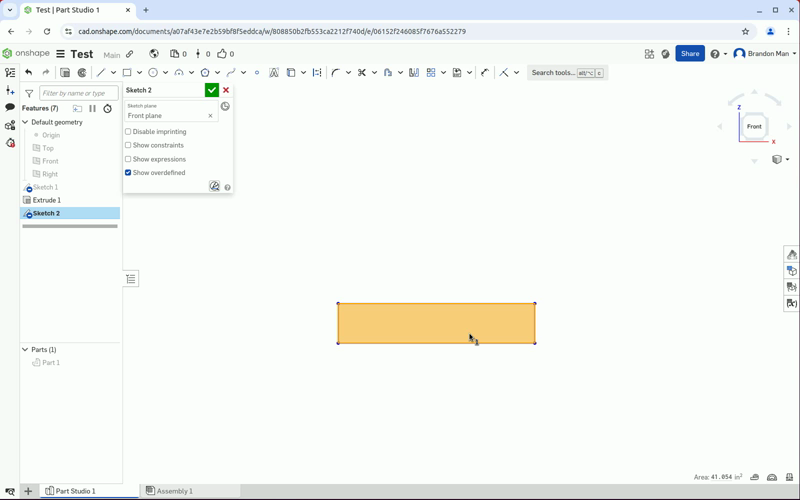
scroll(-6)
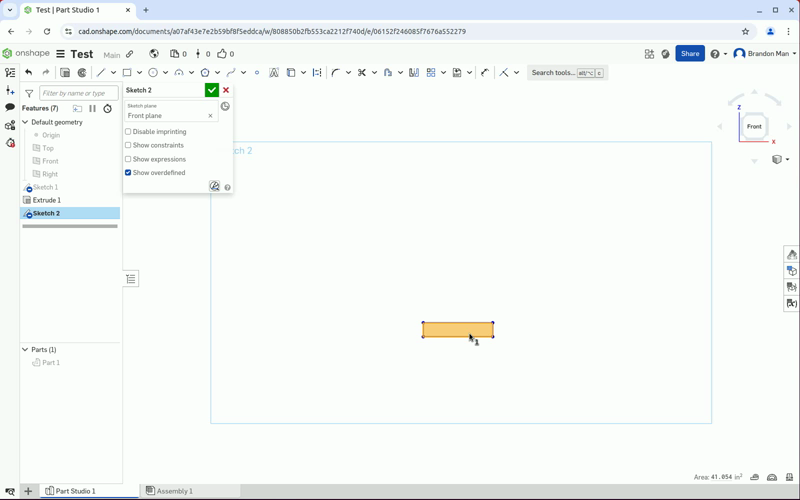
mouse_move(73, 352)
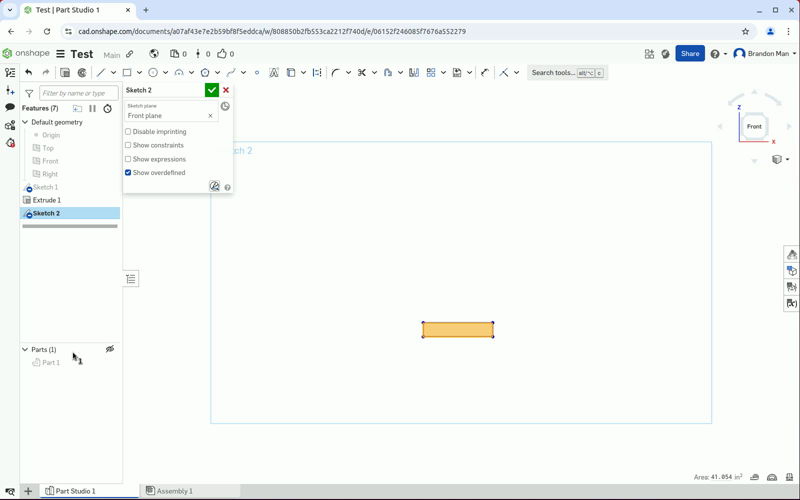
key(shift+y)
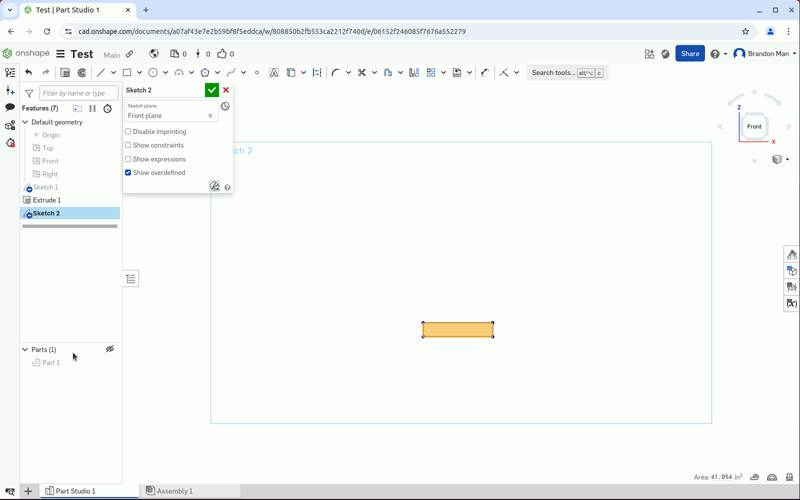
key(shift+e)
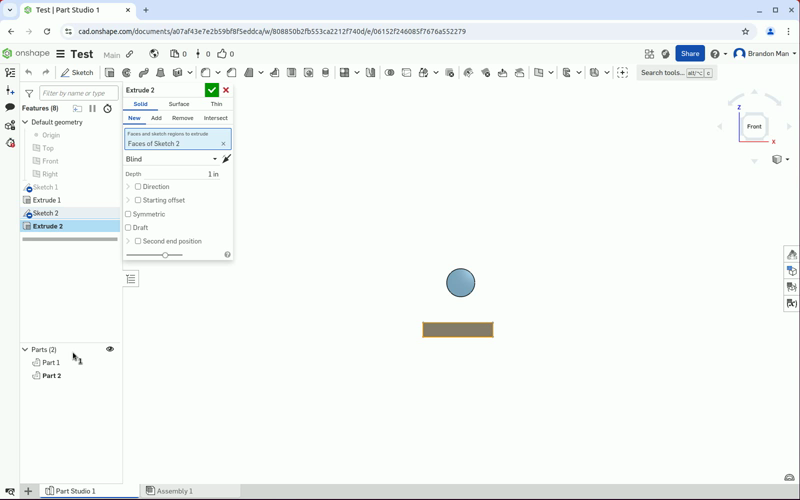
mouse_move(143, 106)
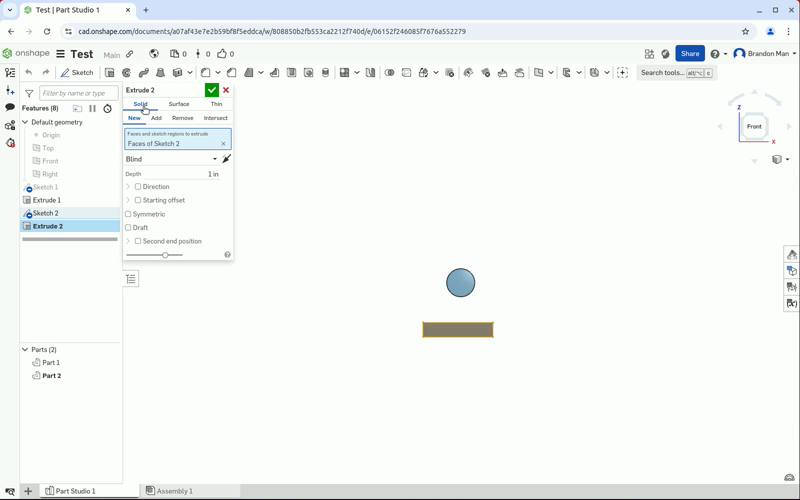
click(143, 106)
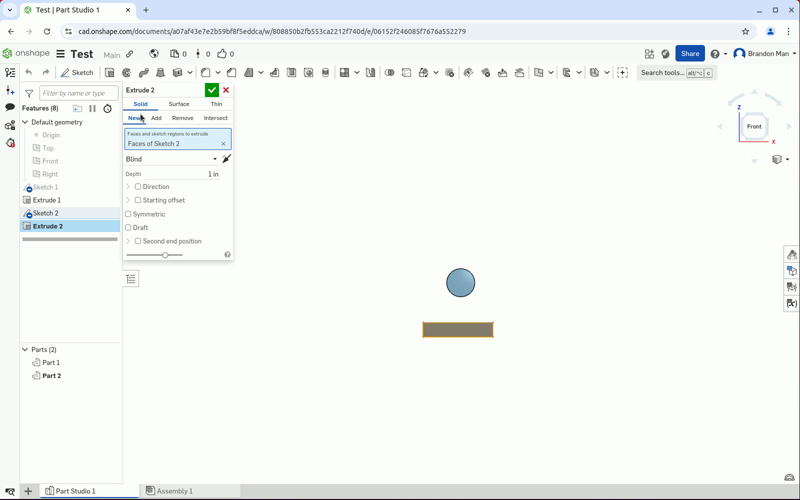
mouse_move(137, 120)
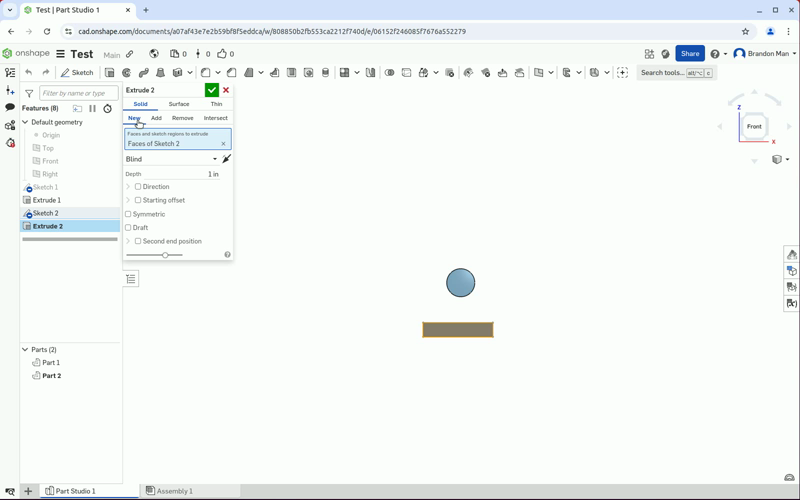
click(137, 120)
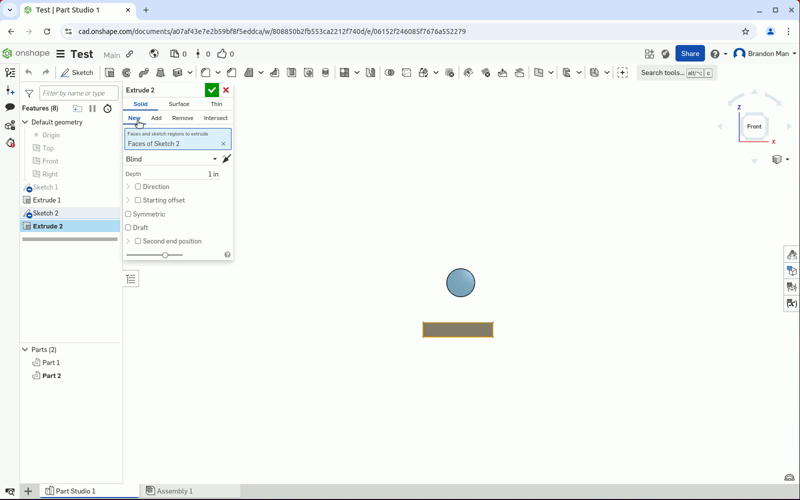
key(tab, 4)
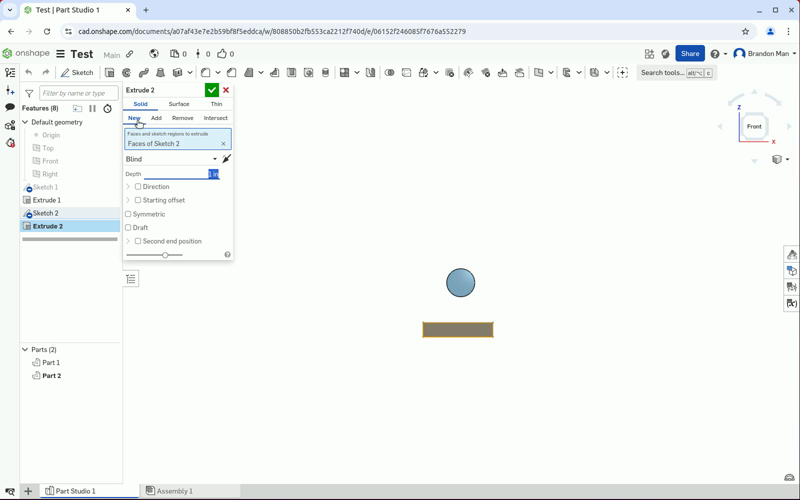
text(2.889)
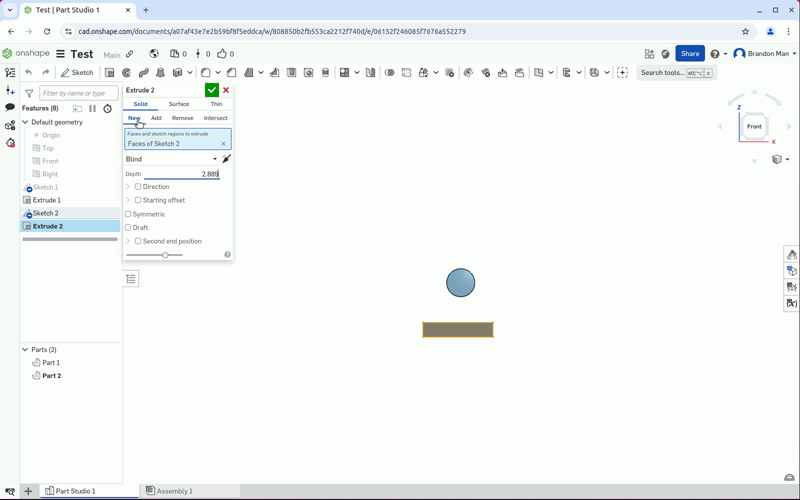
key(enter)
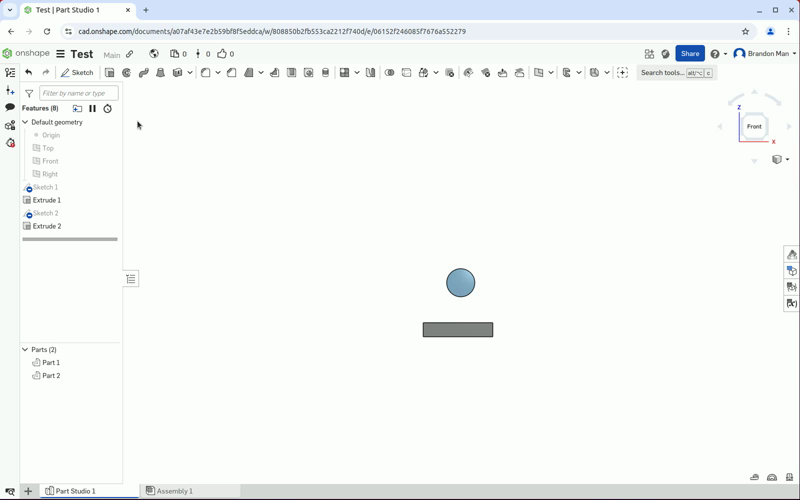
key(shift+h)
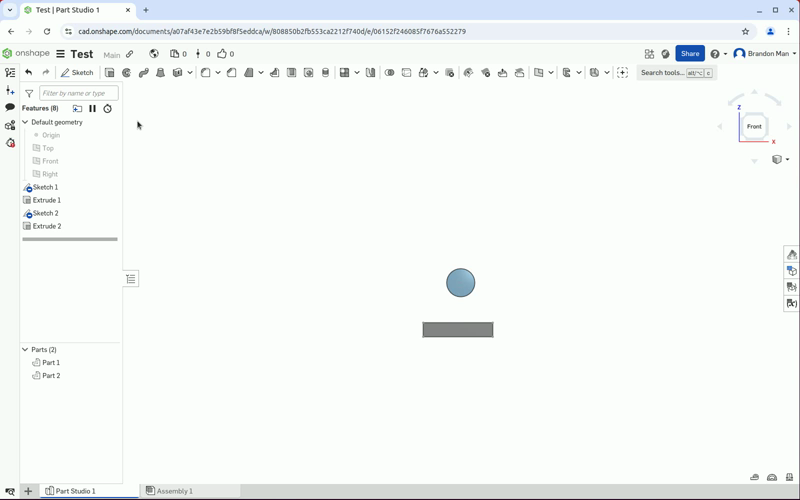
key(shift+h)
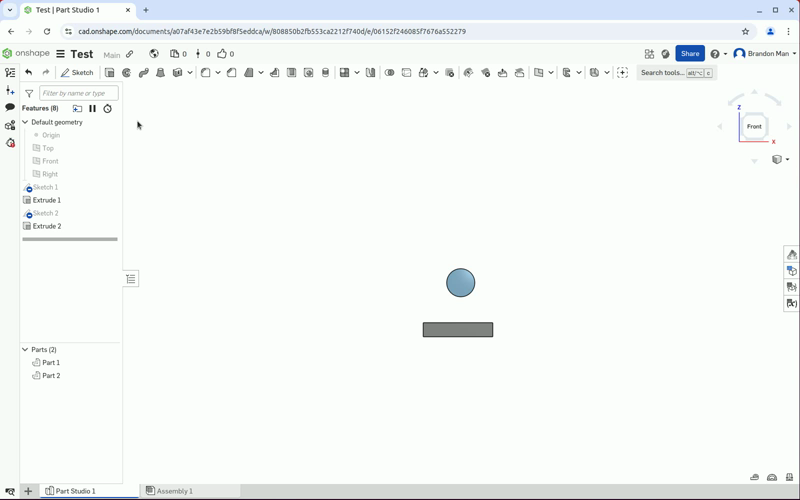
mouse_move(73, 189)
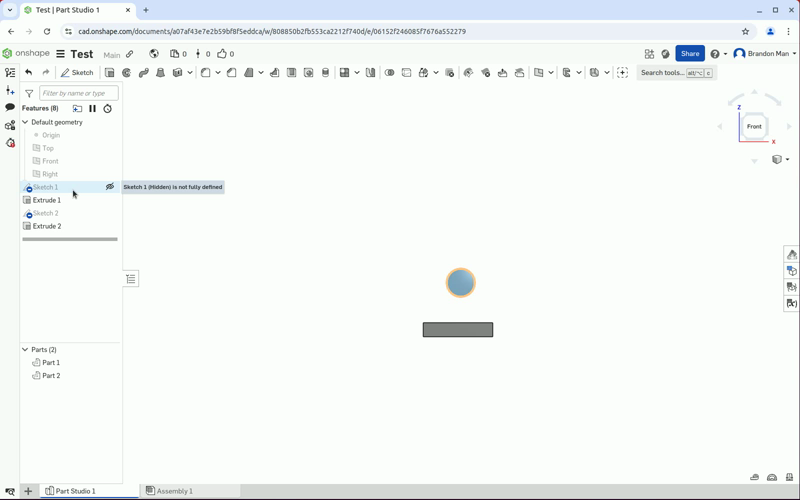
click(73, 189)
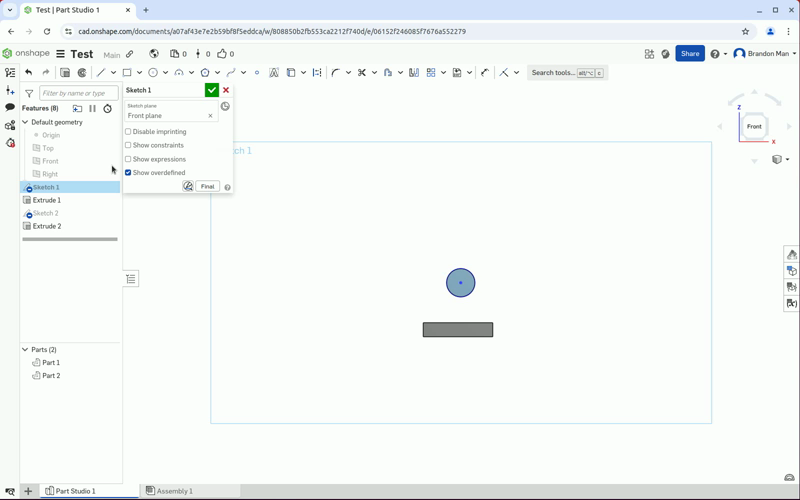
mouse_move(229, 92)
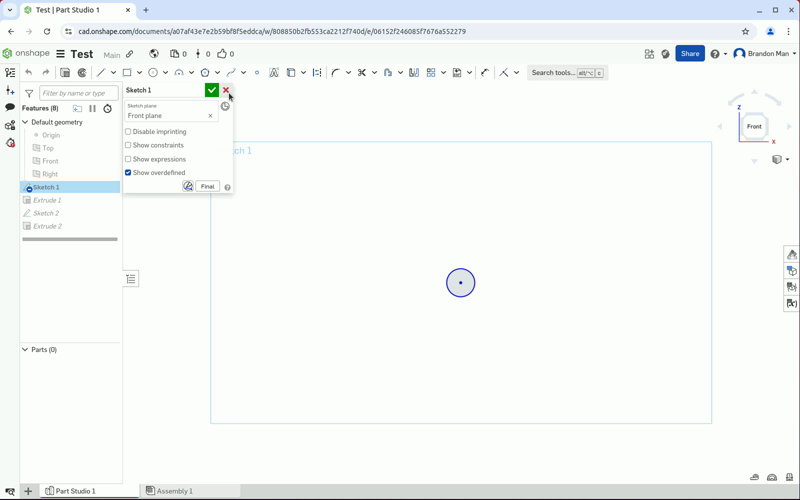
click(229, 92)
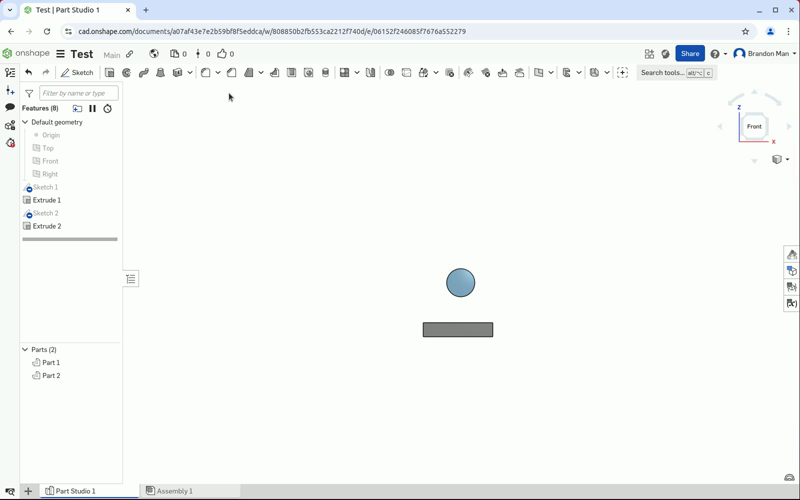
mouse_move(541, 75)
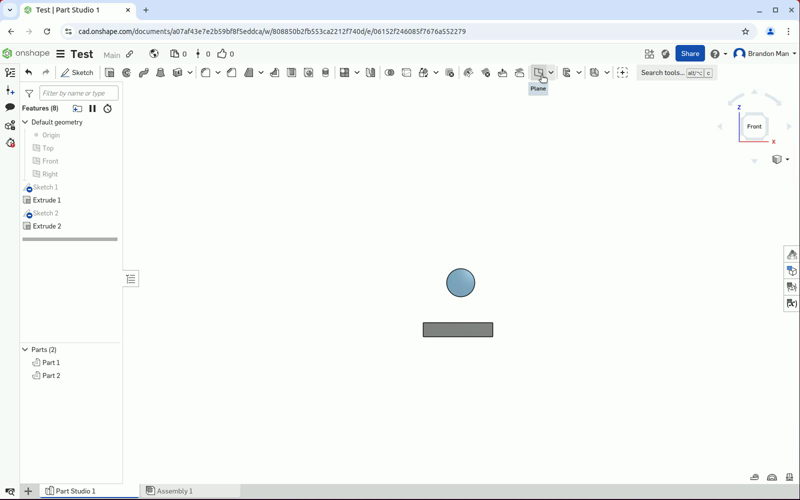
click(541, 75)
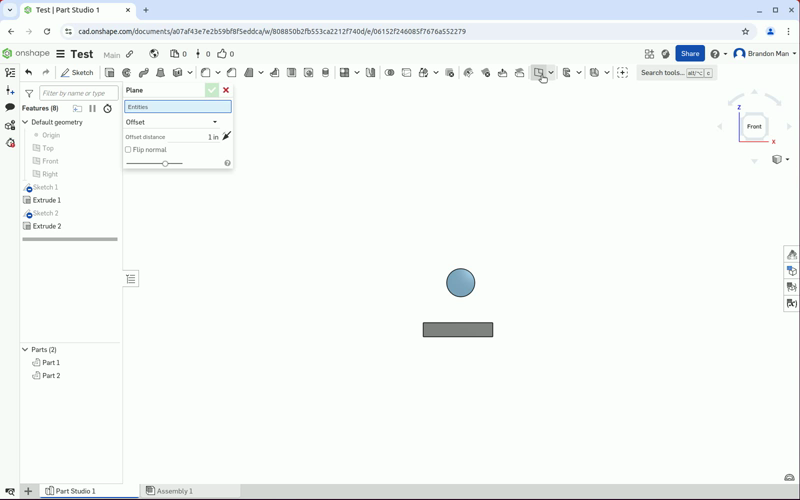
mouse_move(73, 163)
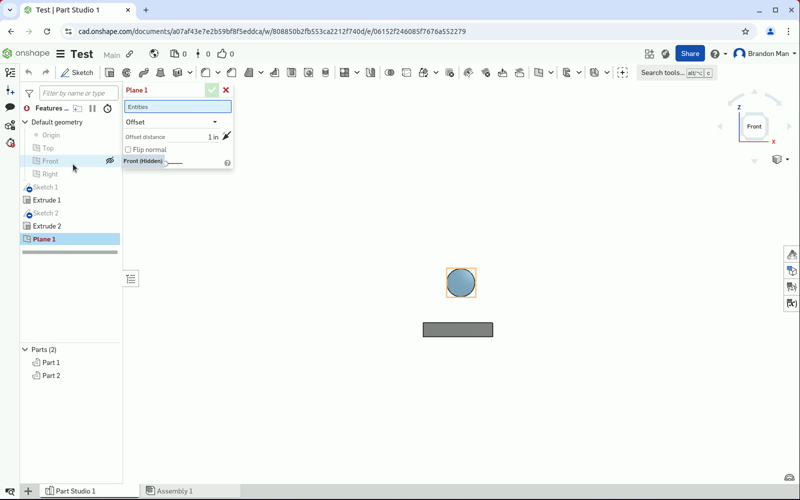
click(73, 163)
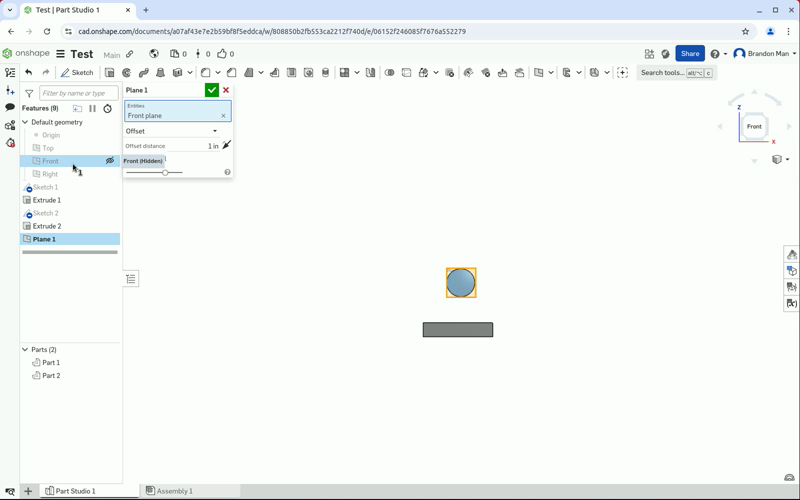
key(tab, 2)
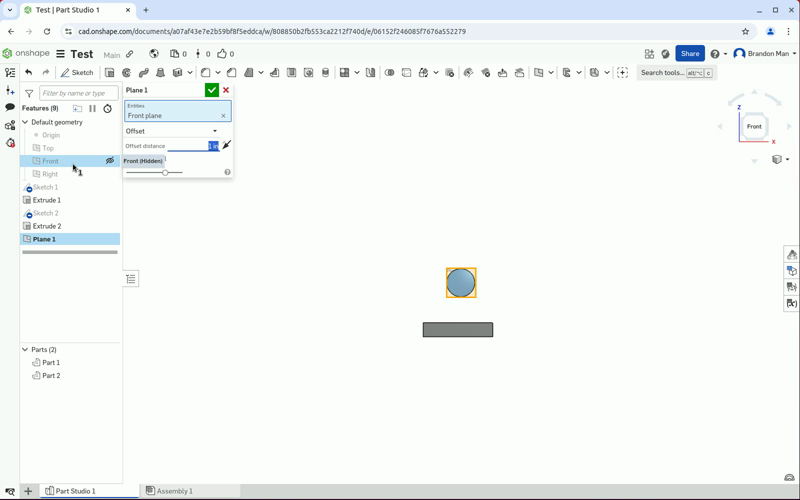
text(22.615)
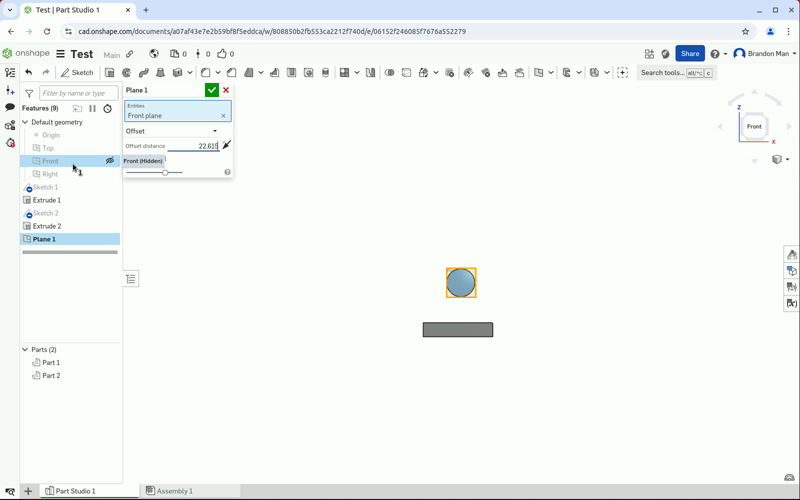
key(enter, 2)
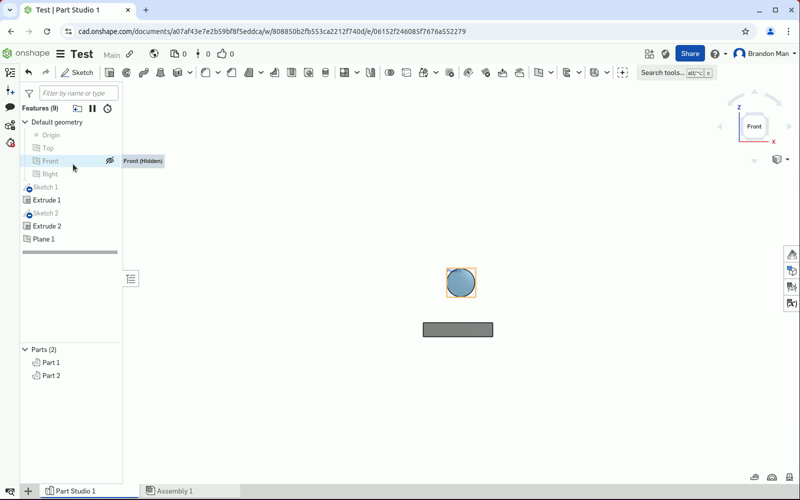
key(shift+s)
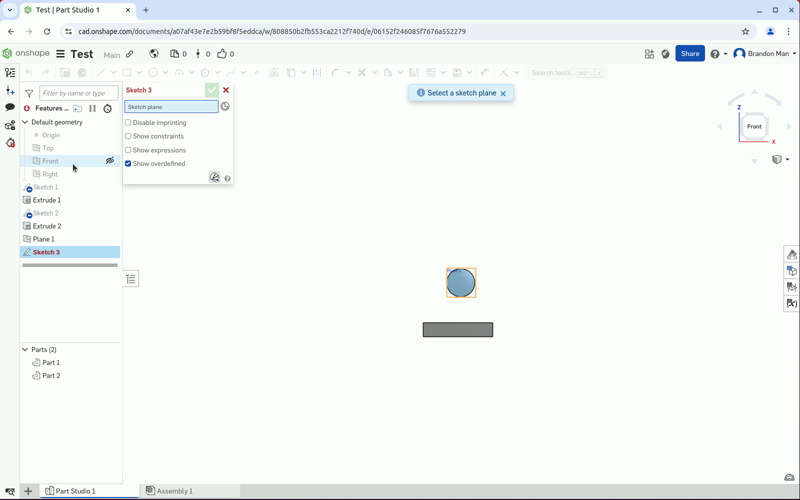
mouse_move(73, 241)
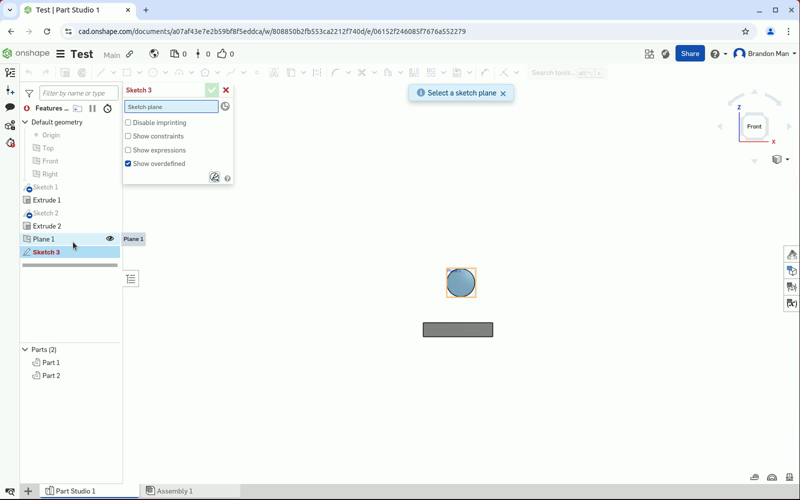
click(73, 241)
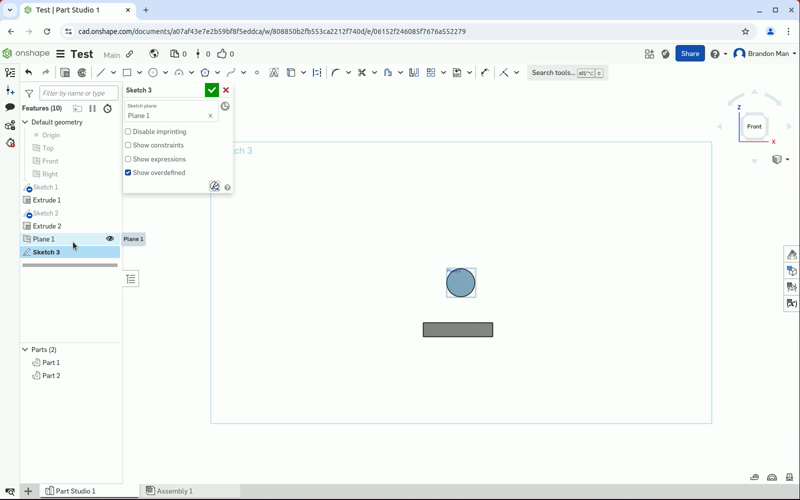
mouse_move(73, 352)
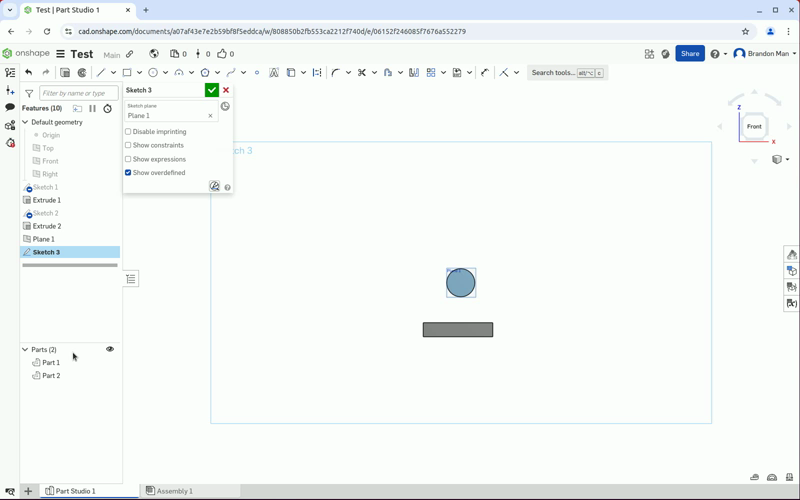
key(y)
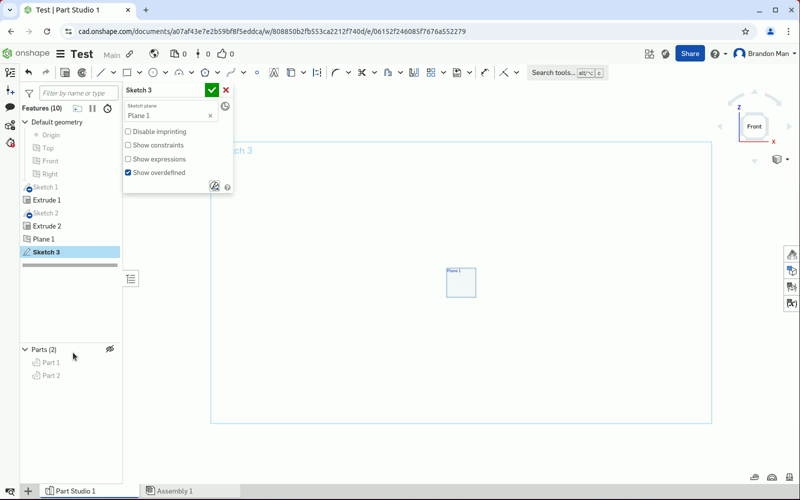
key(a)
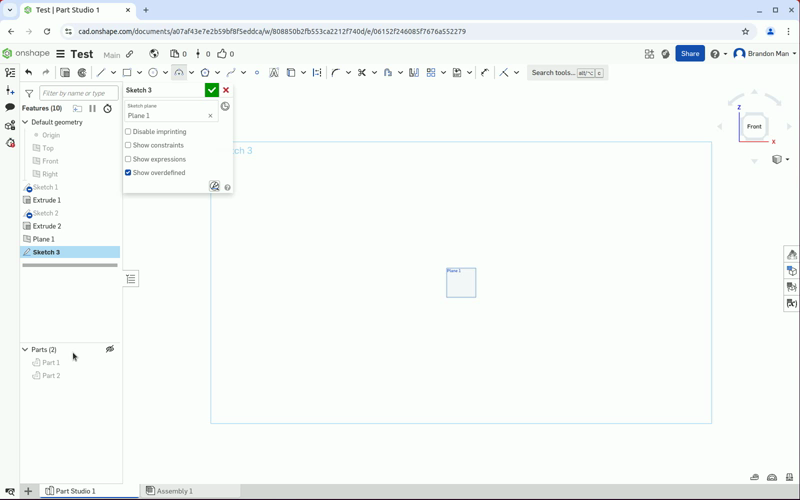
key_down(shift)
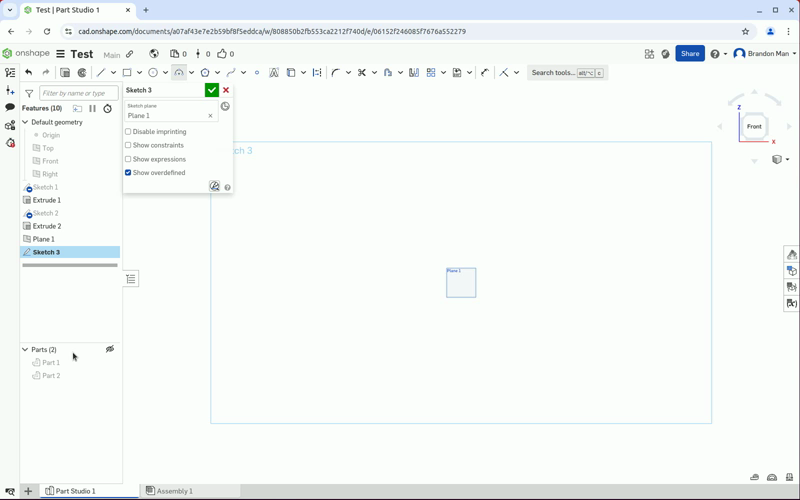
mouse_move(473, 276)
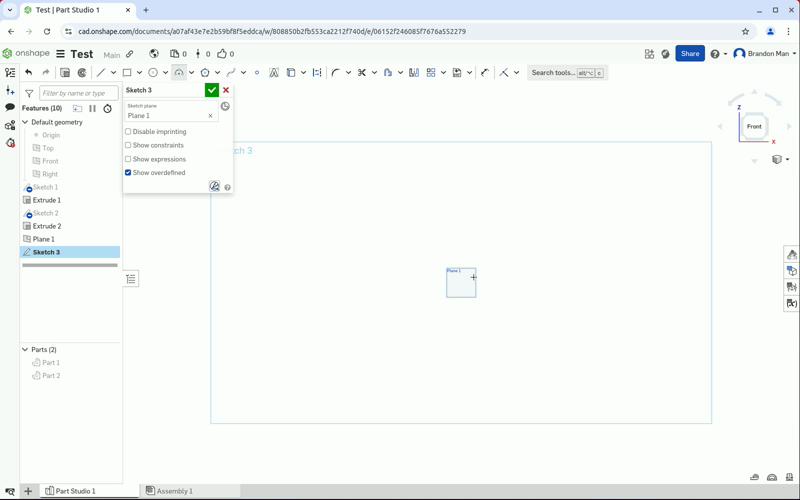
click(473, 276)
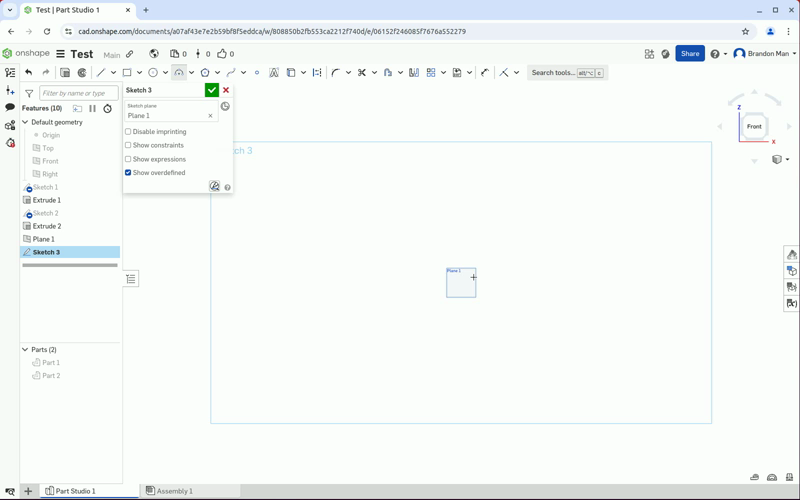
key_up(shift)
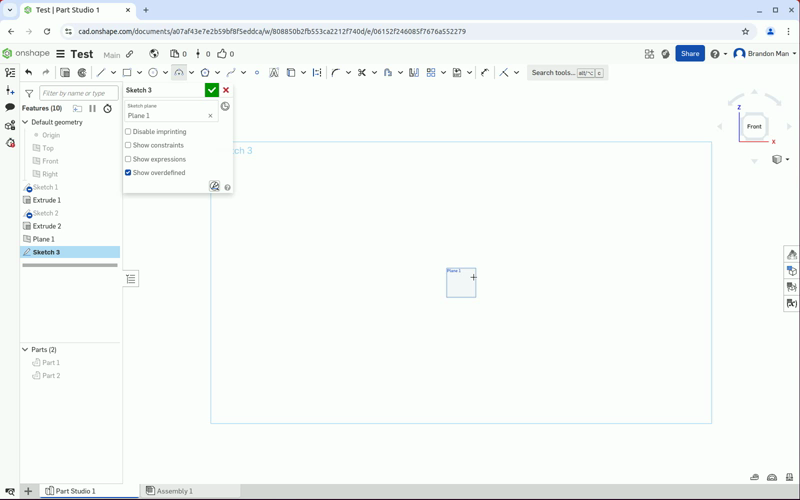
key_down(shift)
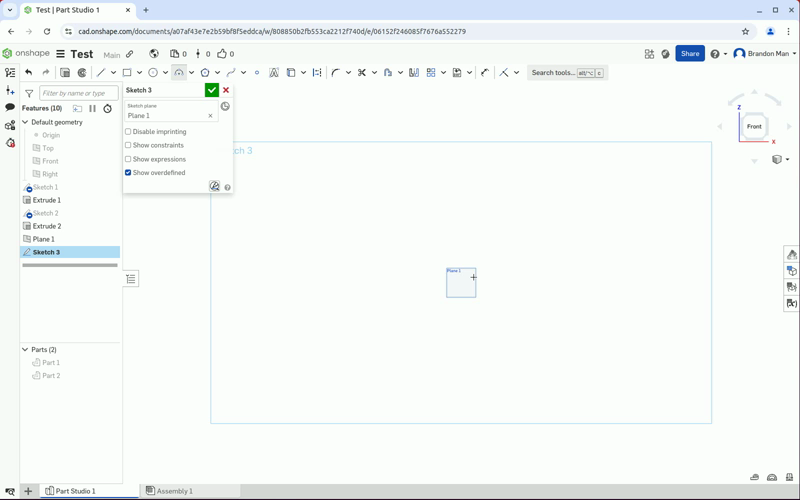
mouse_move(474, 282)
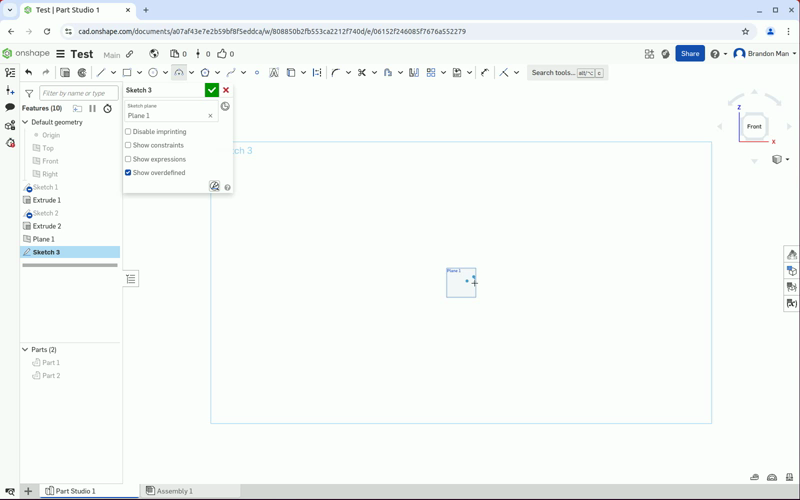
scroll(6)
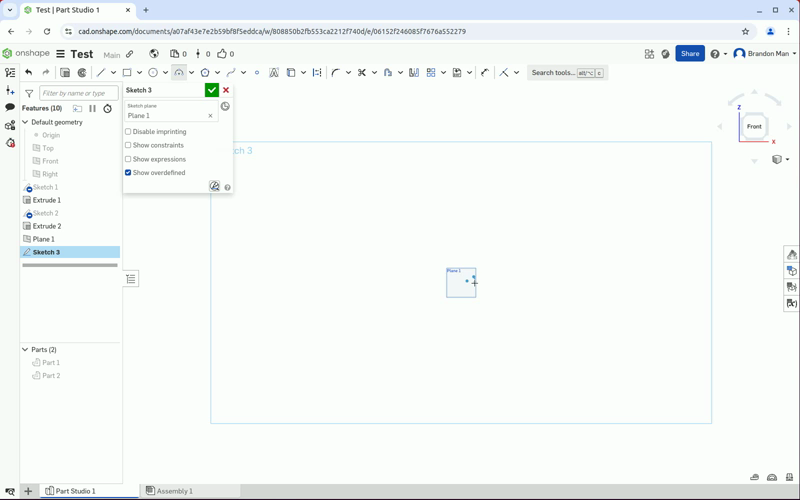
scroll(6)
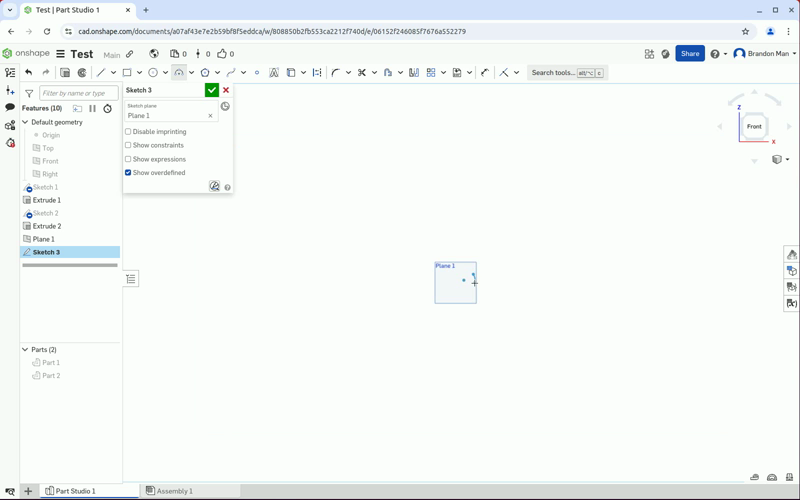
scroll(6)
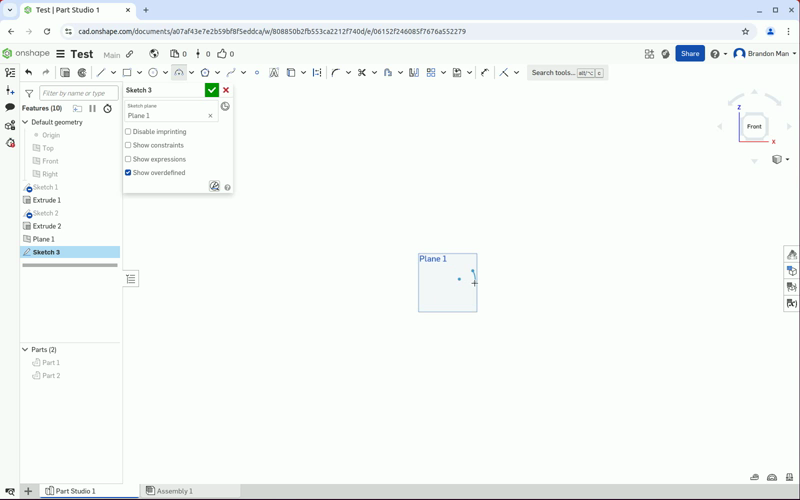
scroll(6)
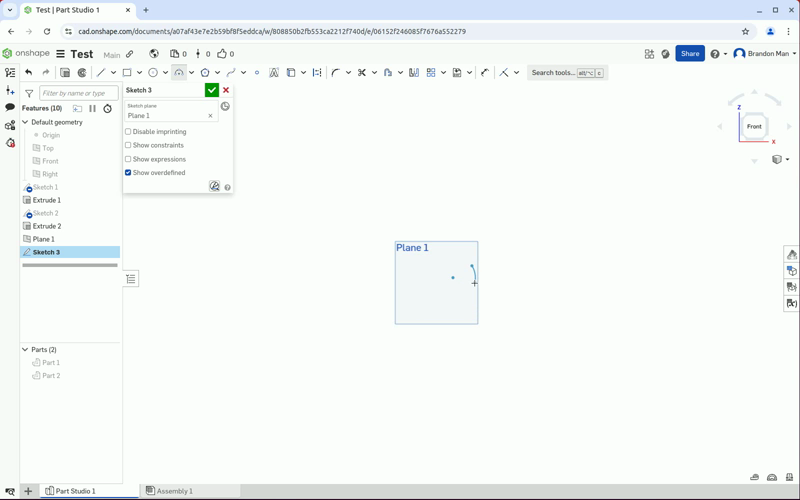
scroll(6)
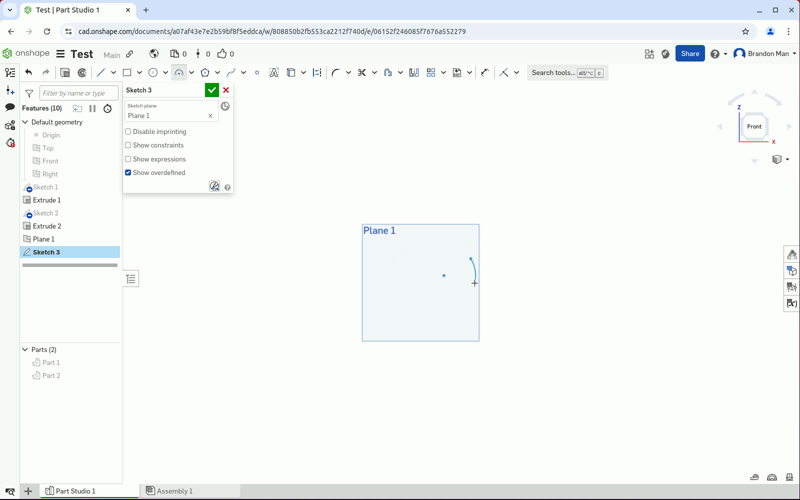
scroll(6)
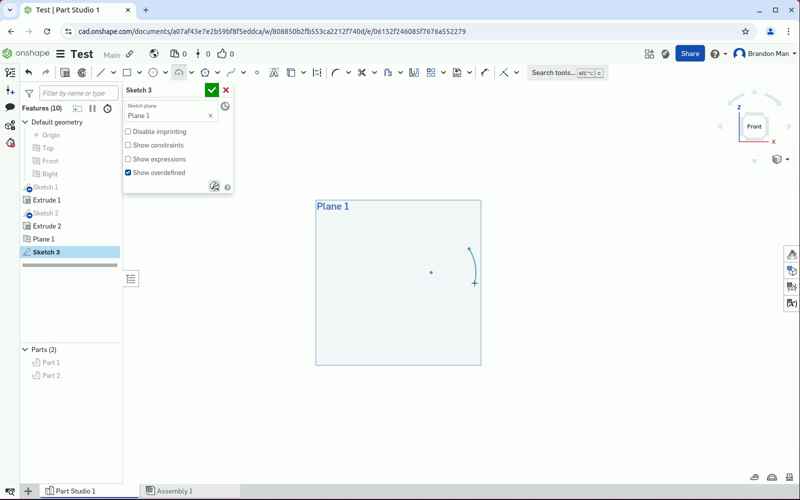
scroll(6)
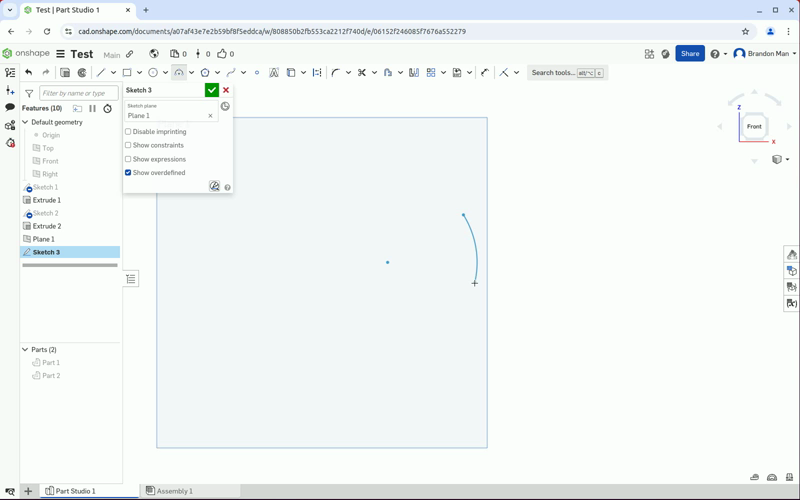
click(474, 282)
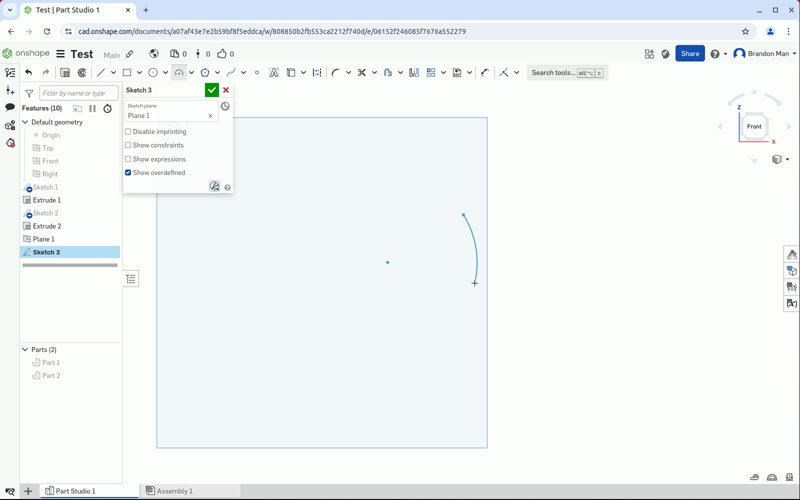
scroll(-6)
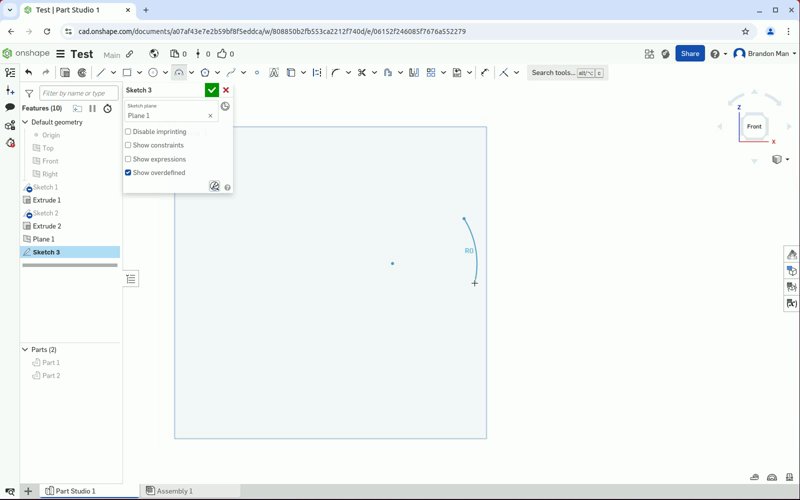
scroll(-6)
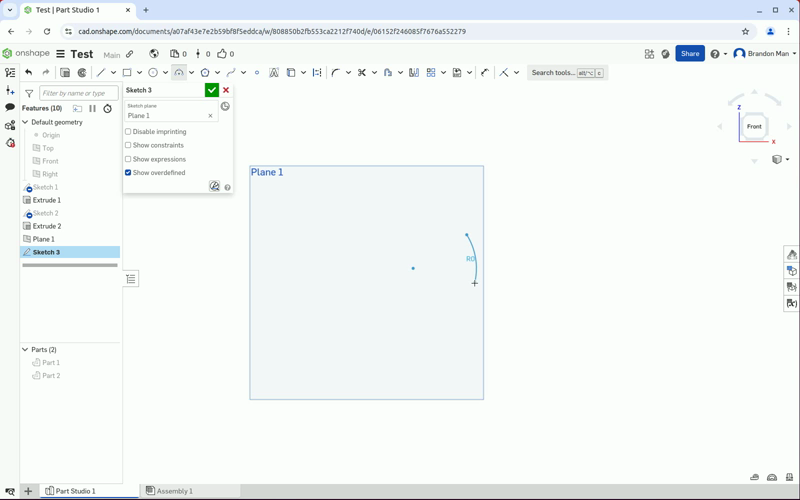
scroll(-6)
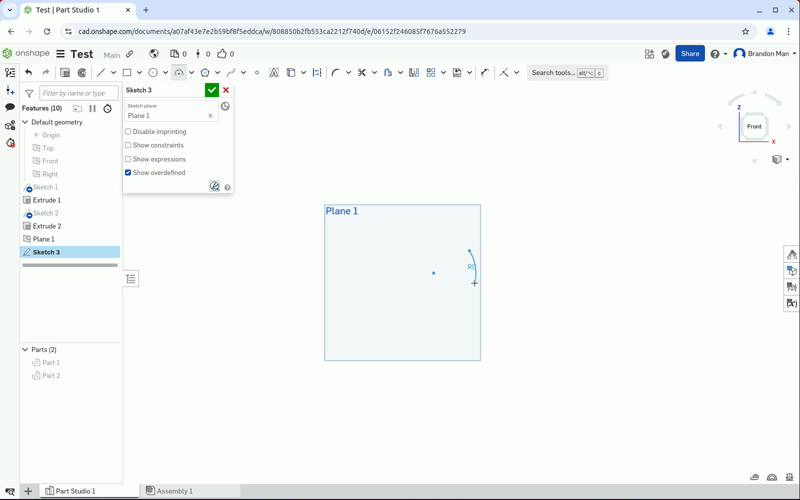
scroll(-6)
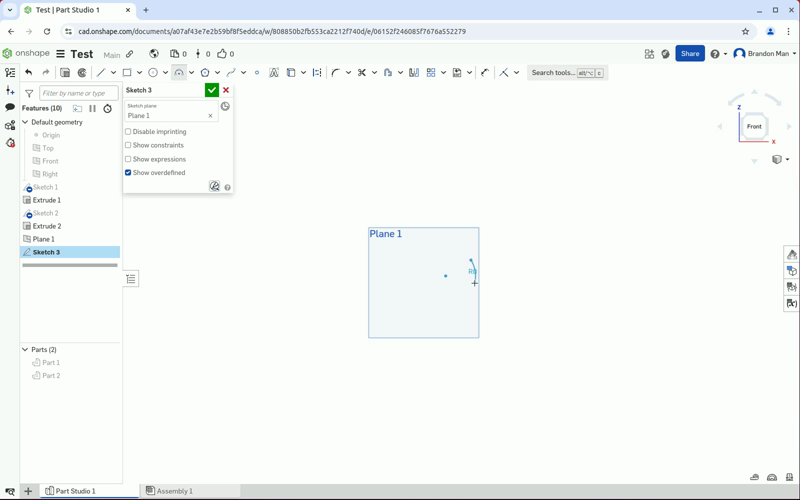
scroll(-6)
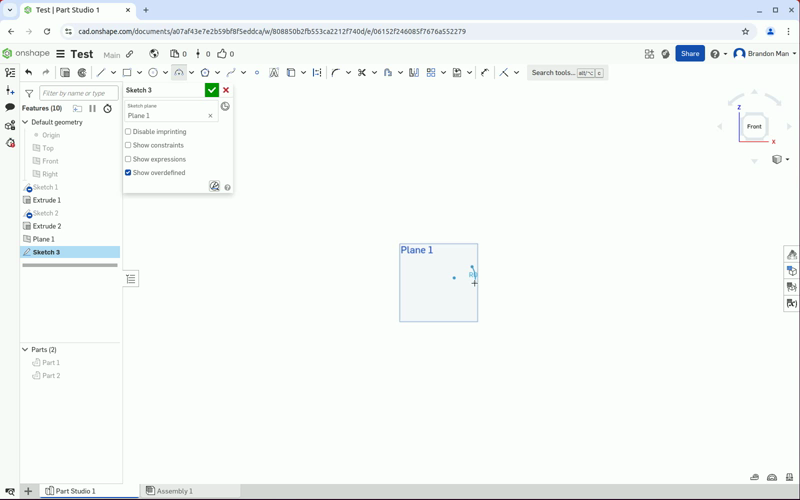
scroll(-6)
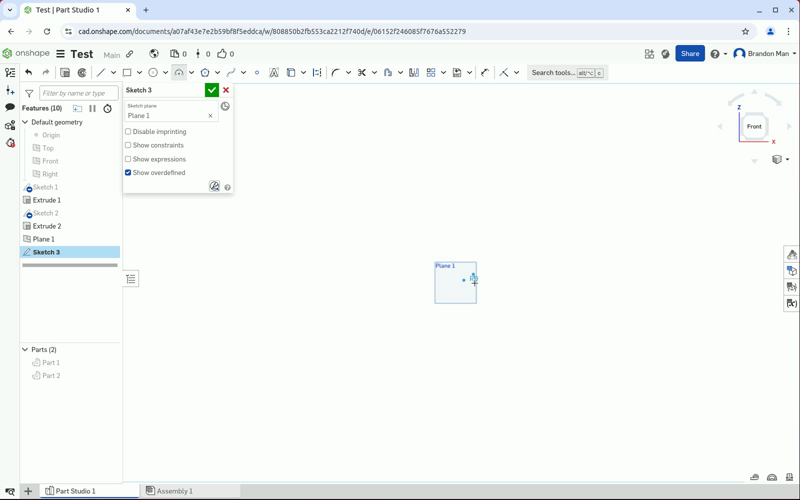
scroll(-6)
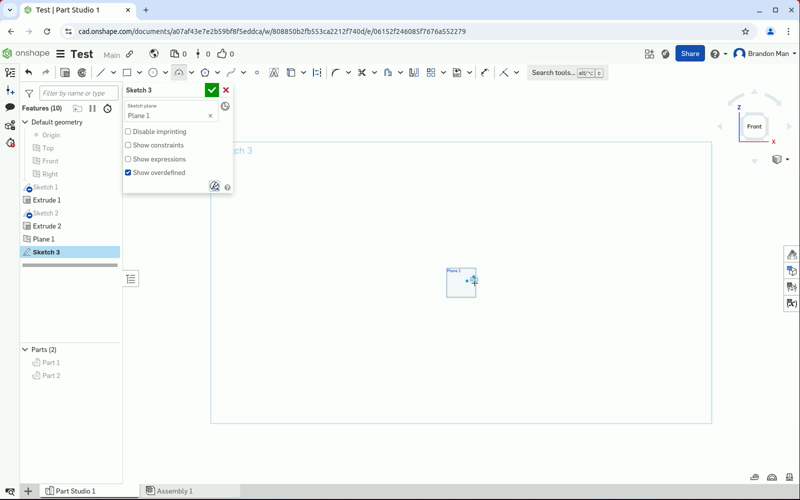
mouse_move(475, 279)
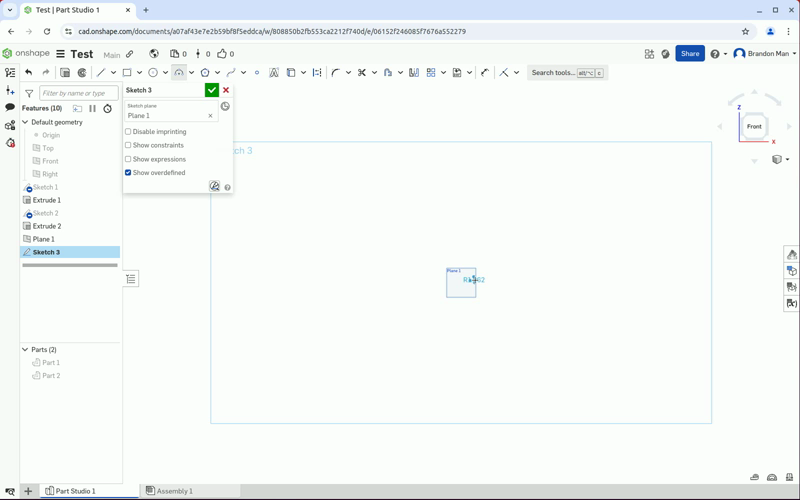
scroll(6)
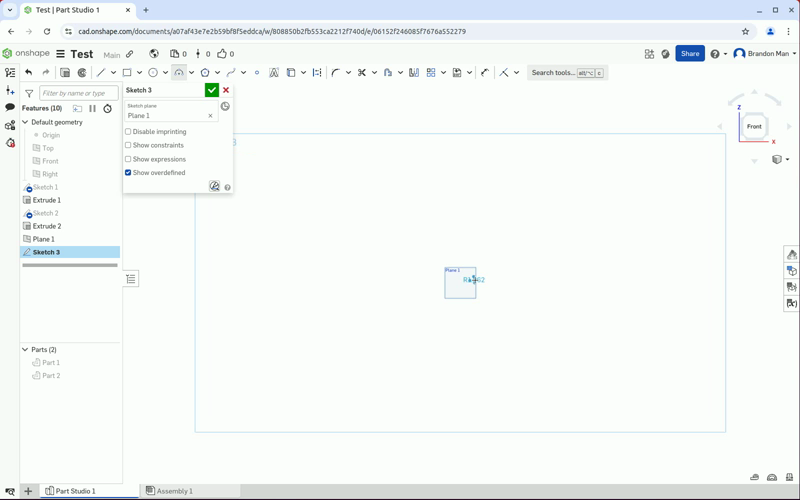
scroll(6)
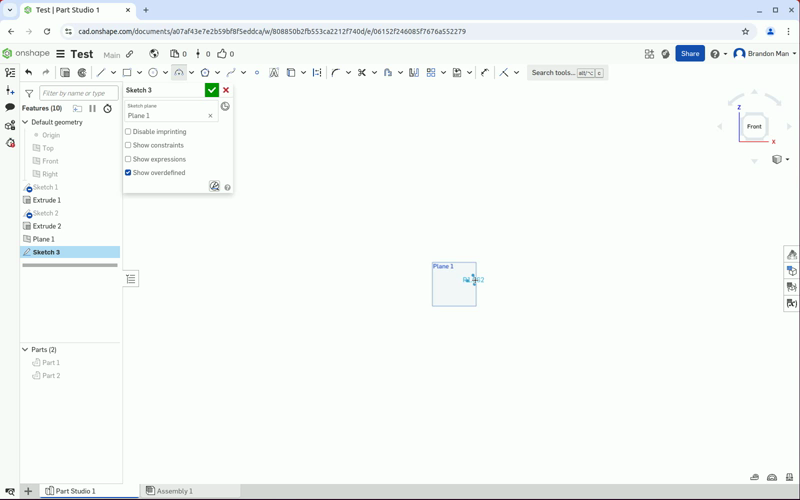
scroll(6)
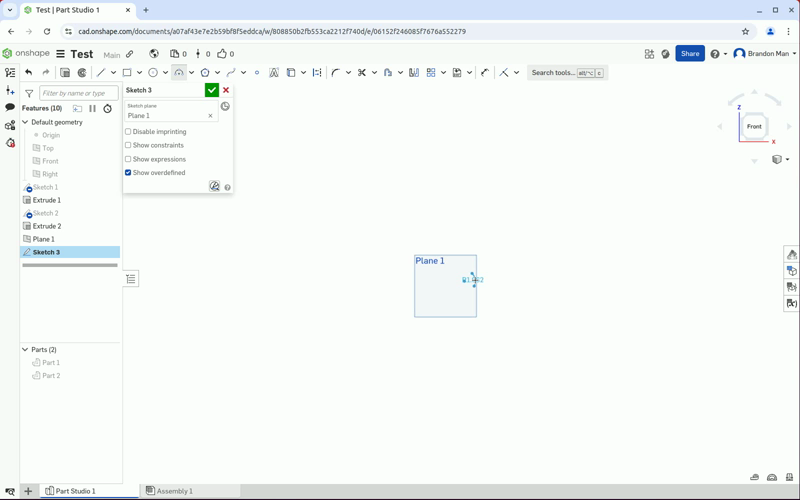
scroll(6)
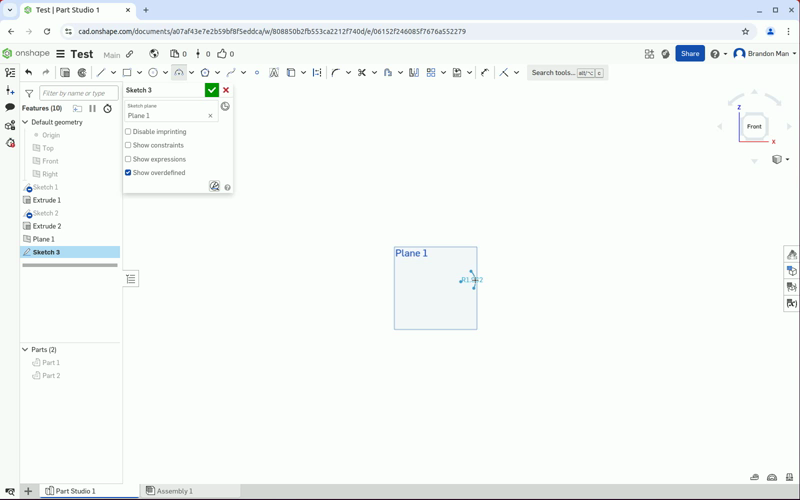
scroll(6)
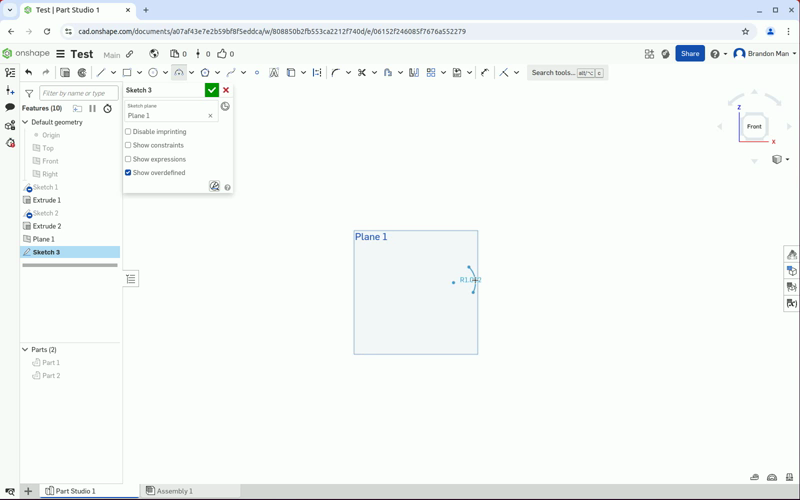
scroll(6)
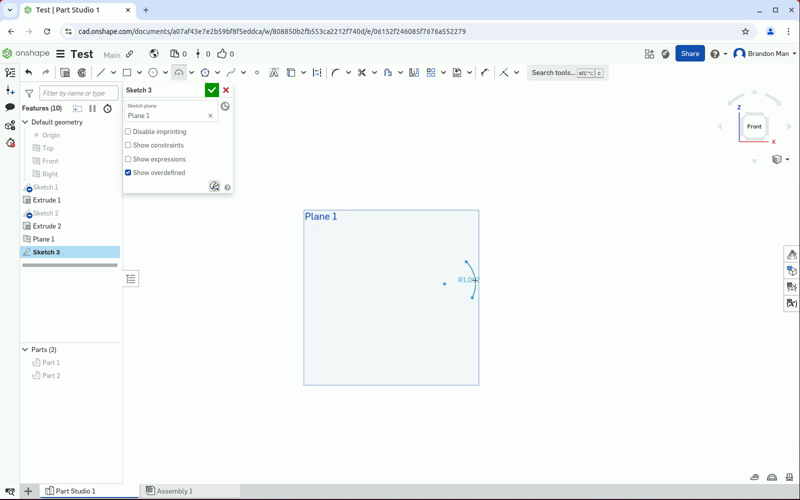
scroll(6)
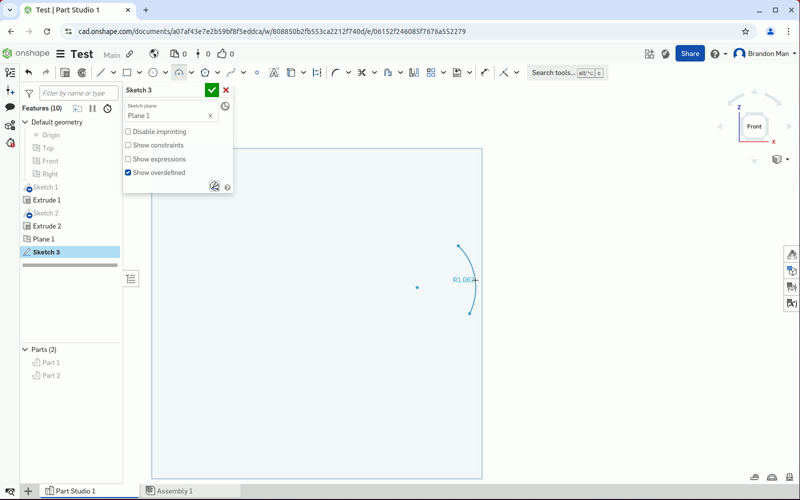
click(475, 279)
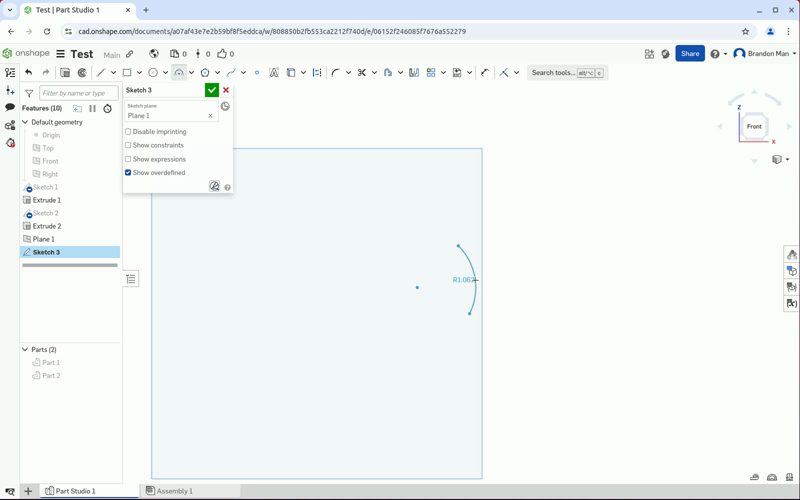
scroll(-6)
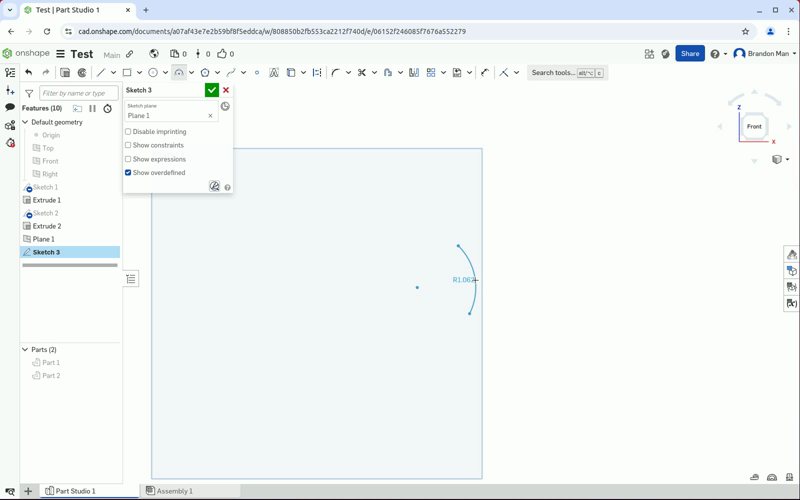
scroll(-6)
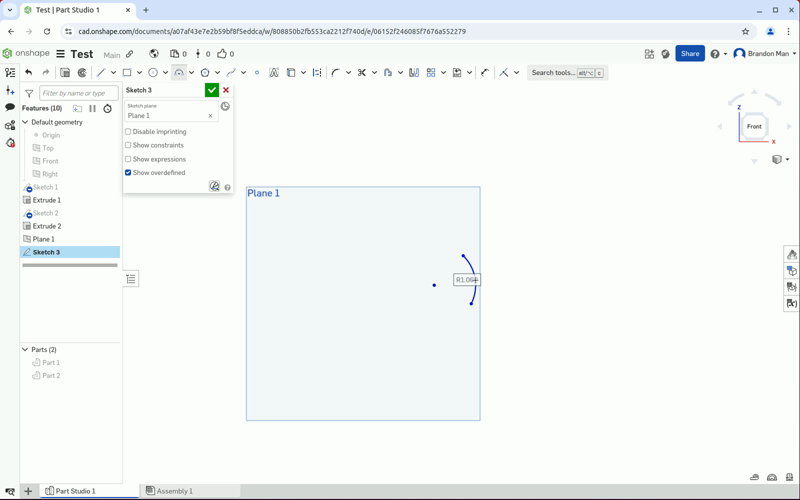
scroll(-6)
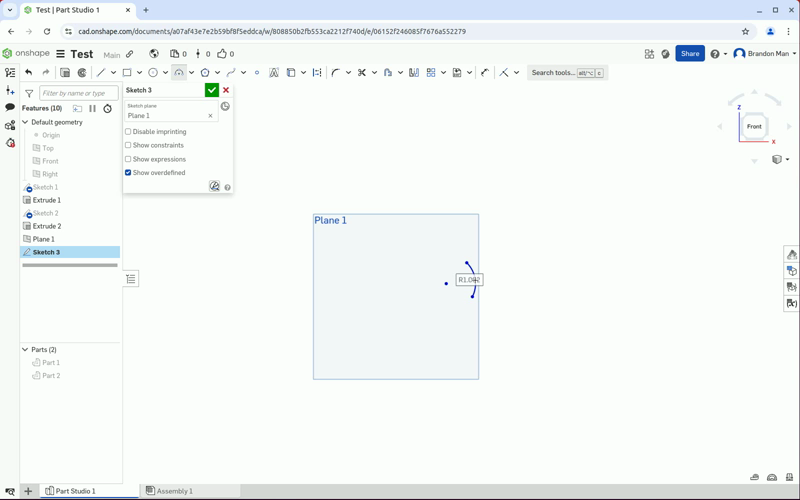
scroll(-6)
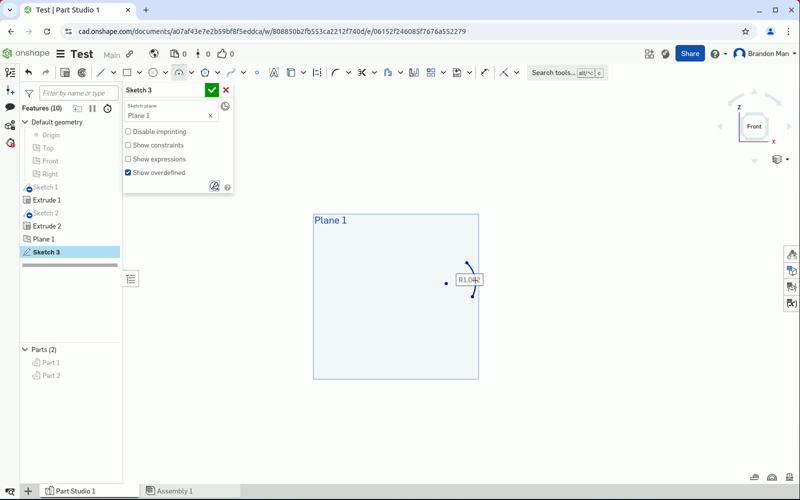
scroll(-6)
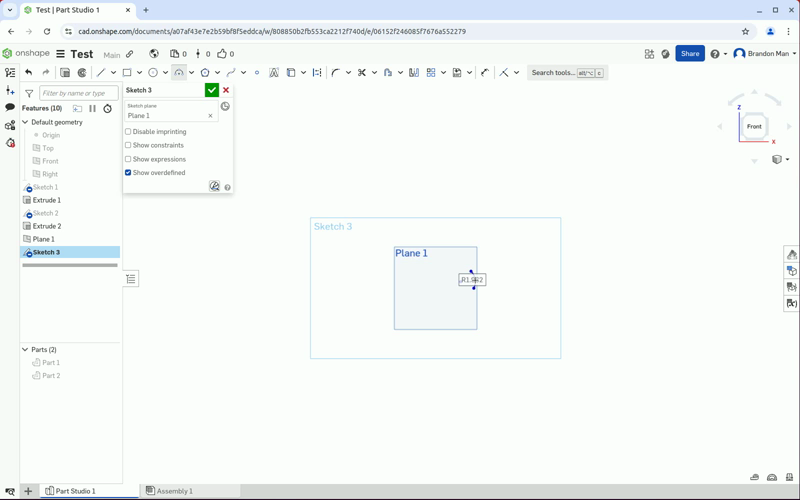
scroll(-6)
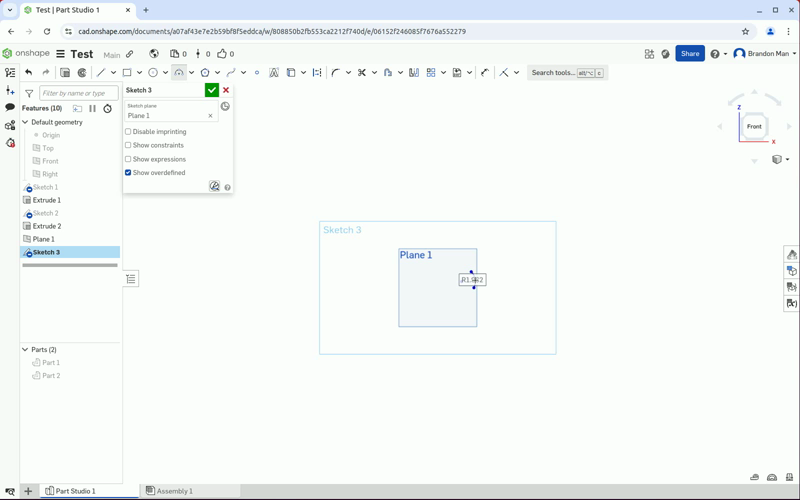
scroll(-6)
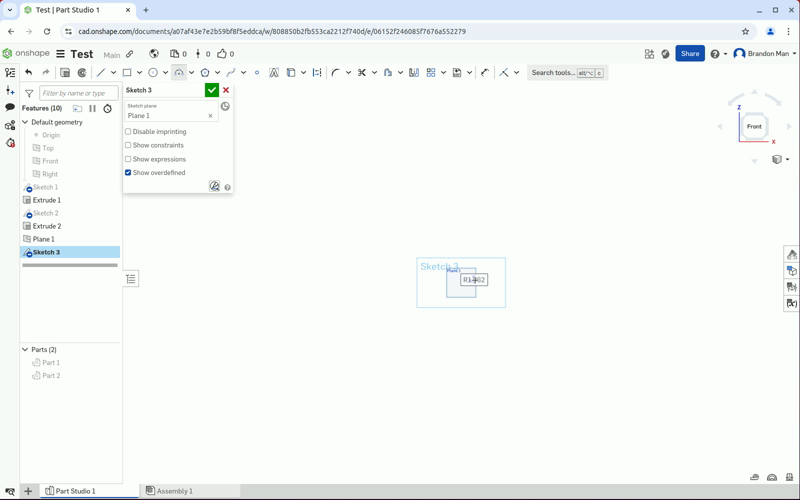
key_up(shift)
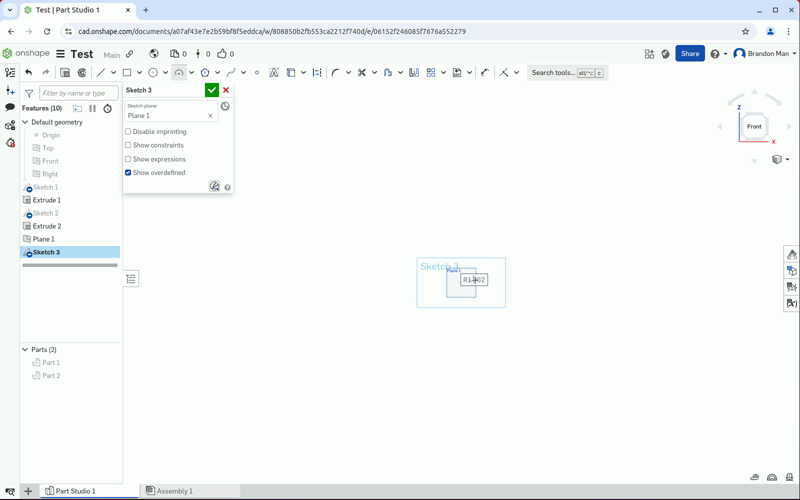
key(esc)
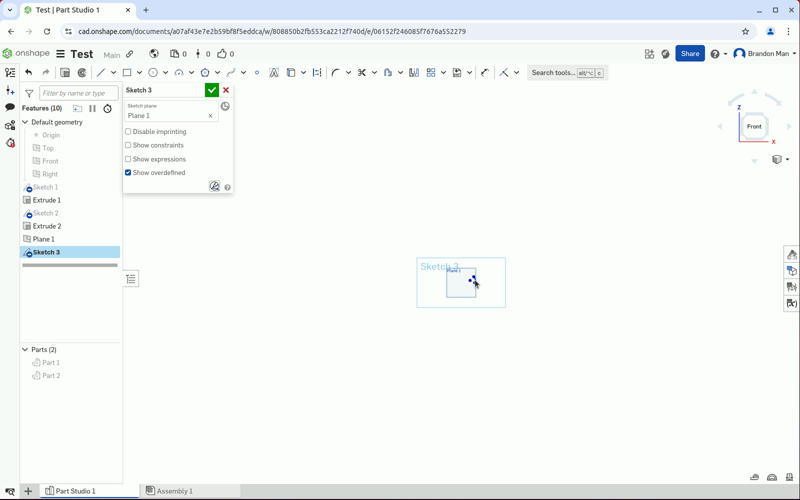
key(l)
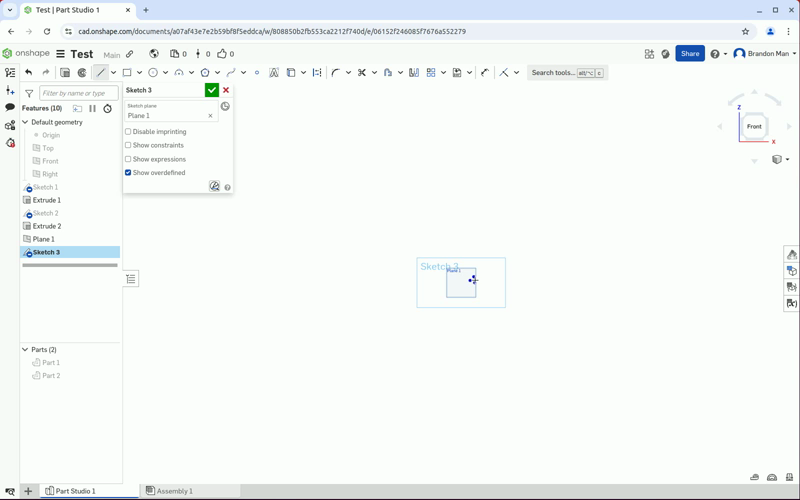
mouse_move(474, 282)
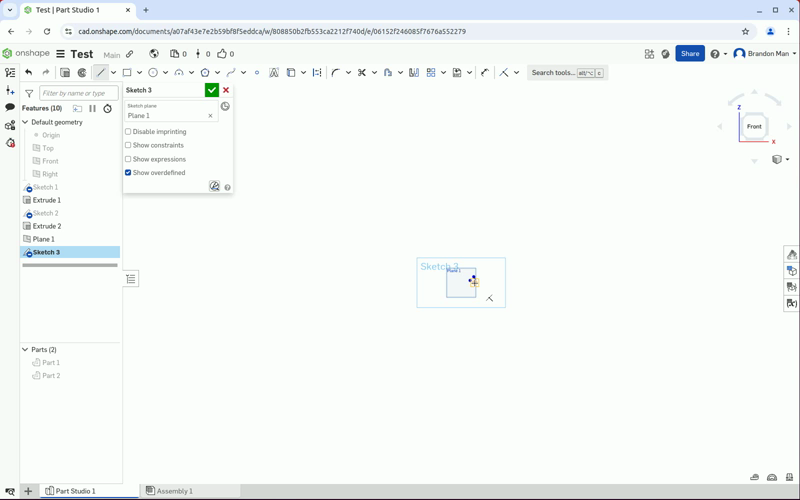
scroll(6)
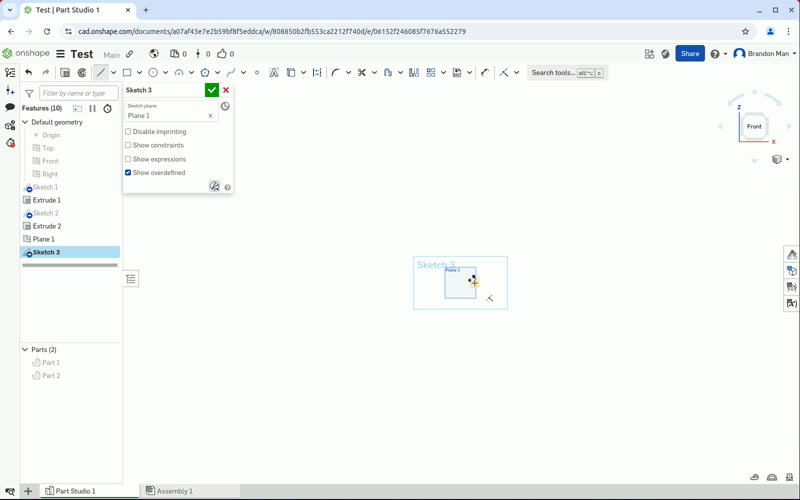
scroll(6)
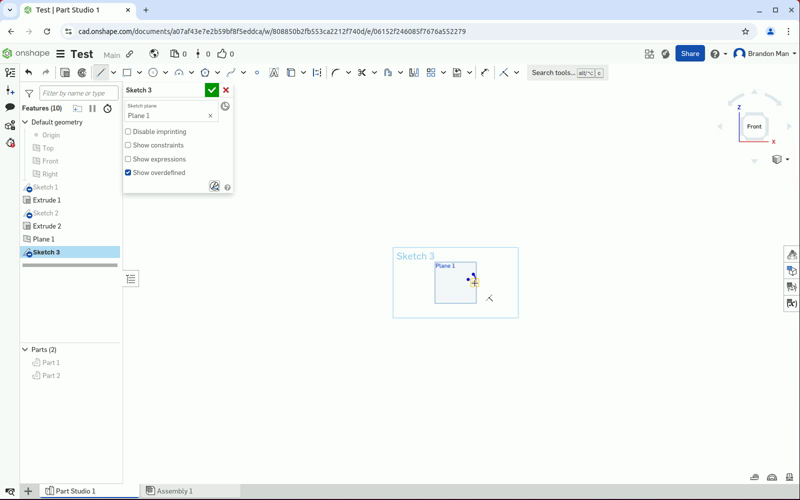
scroll(6)
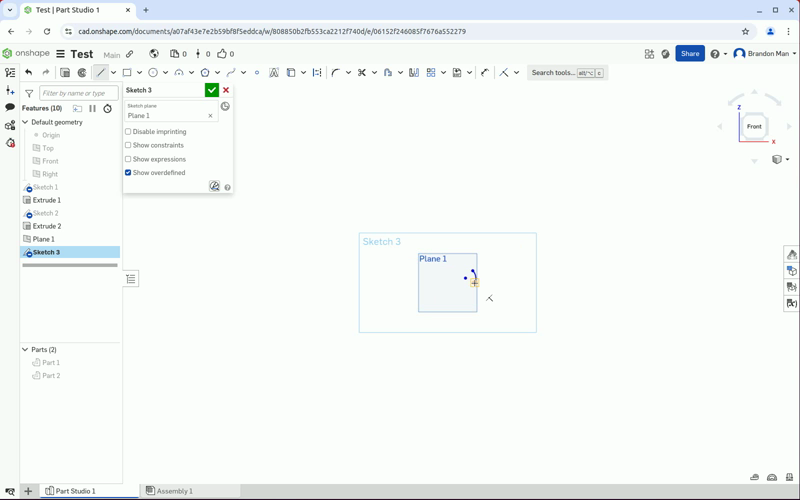
scroll(6)
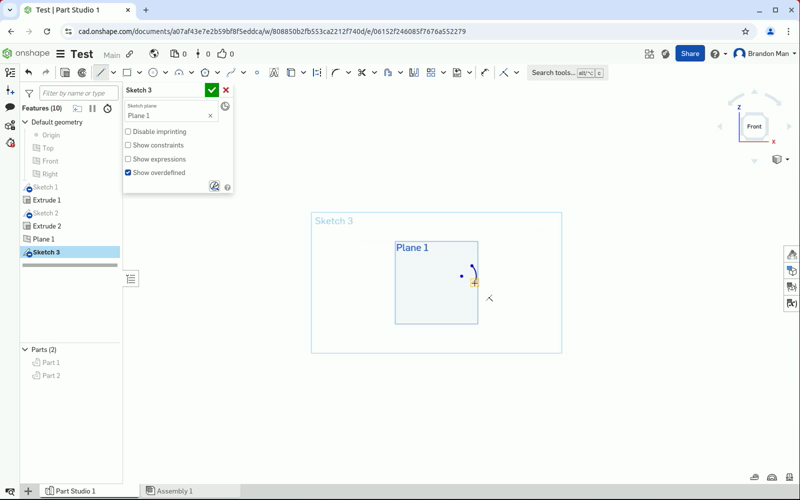
scroll(6)
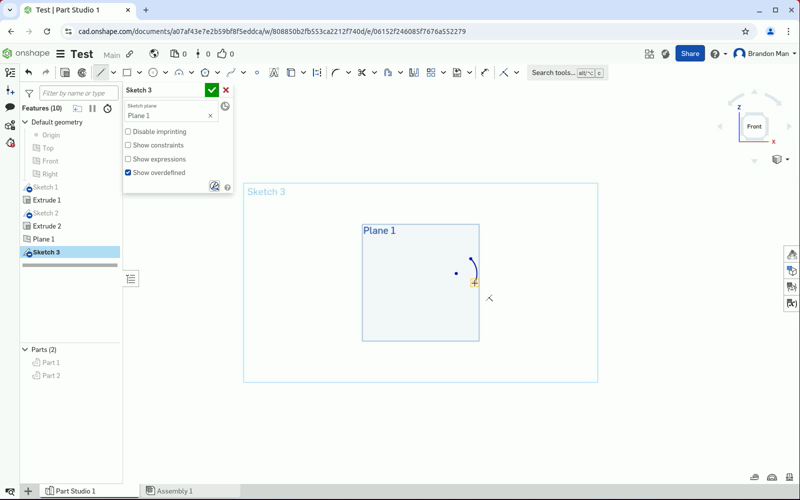
scroll(6)
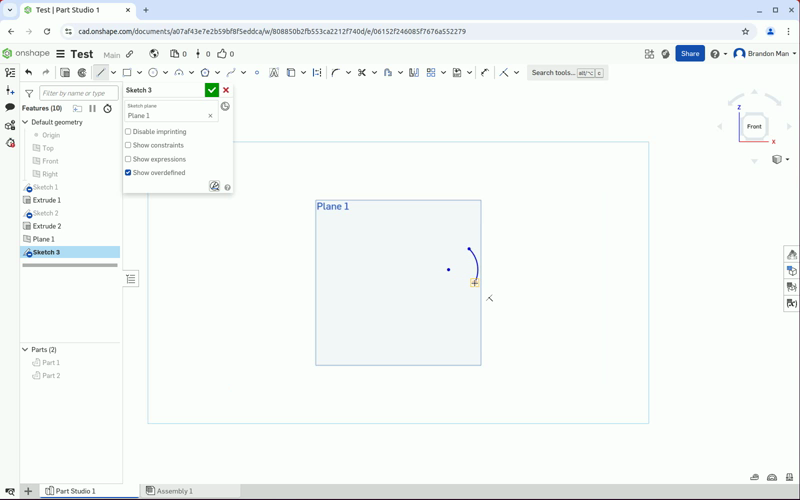
scroll(6)
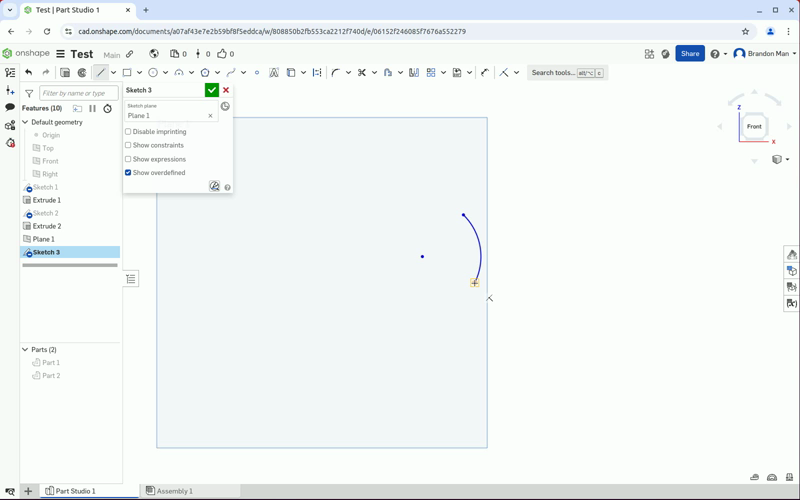
click(474, 282)
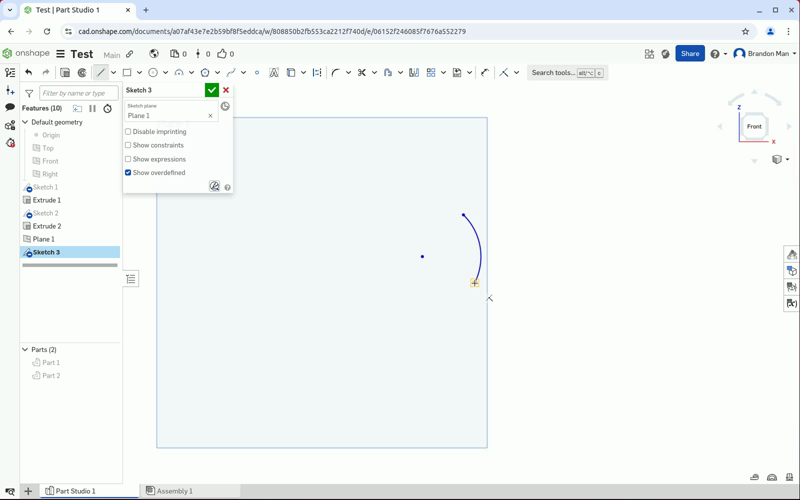
scroll(-6)
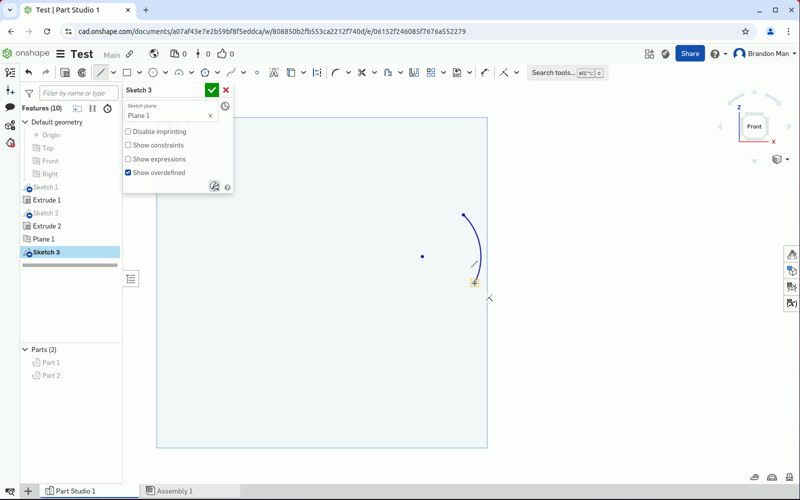
scroll(-6)
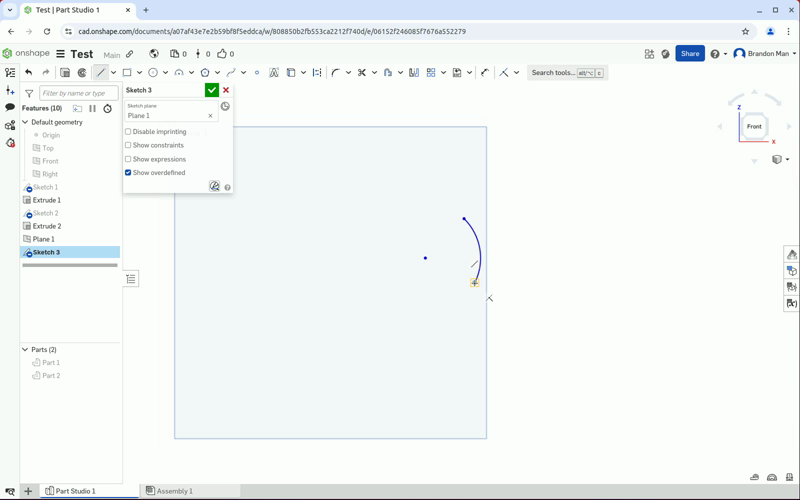
scroll(-6)
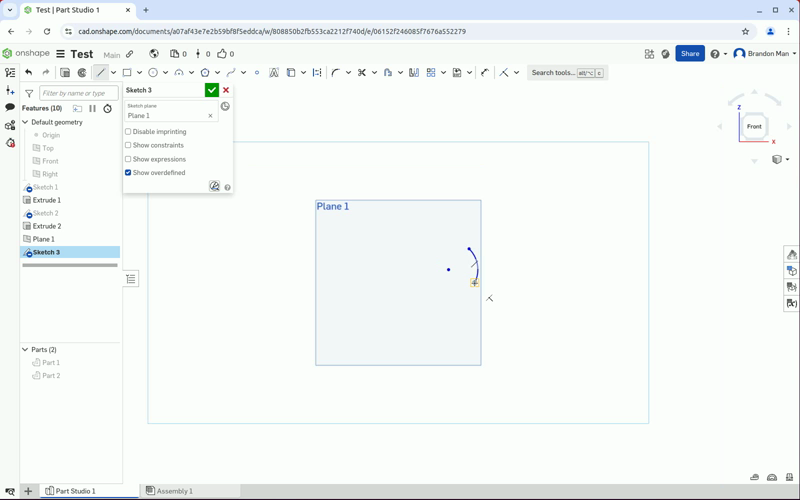
scroll(-6)
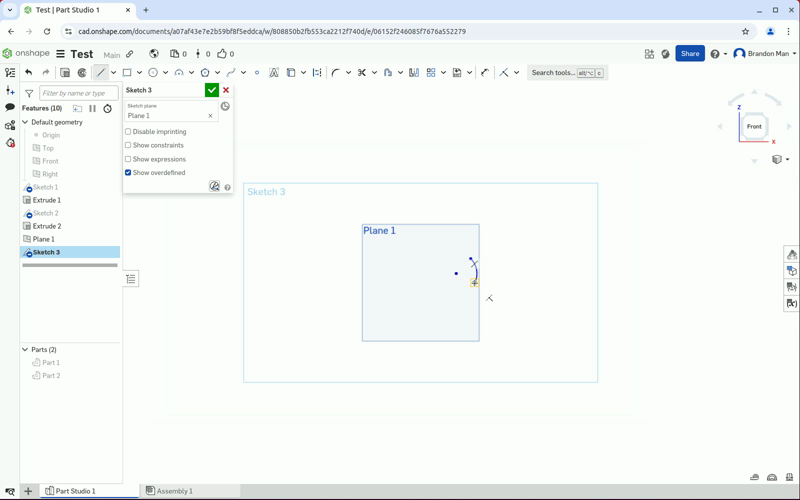
scroll(-6)
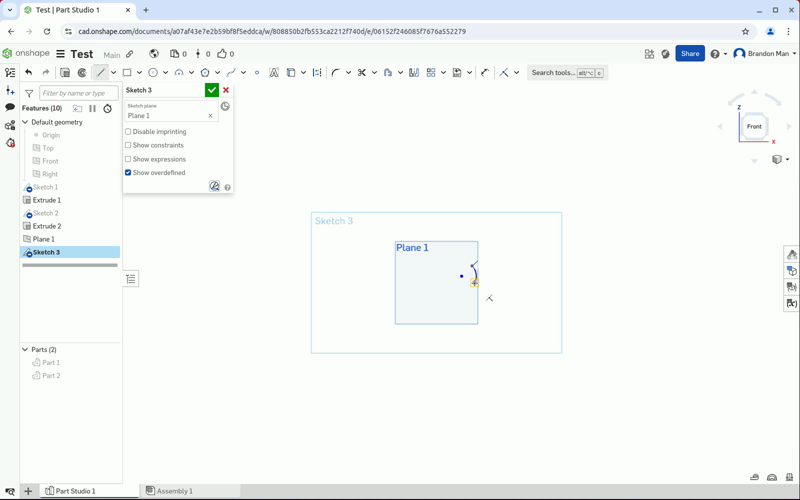
scroll(-6)
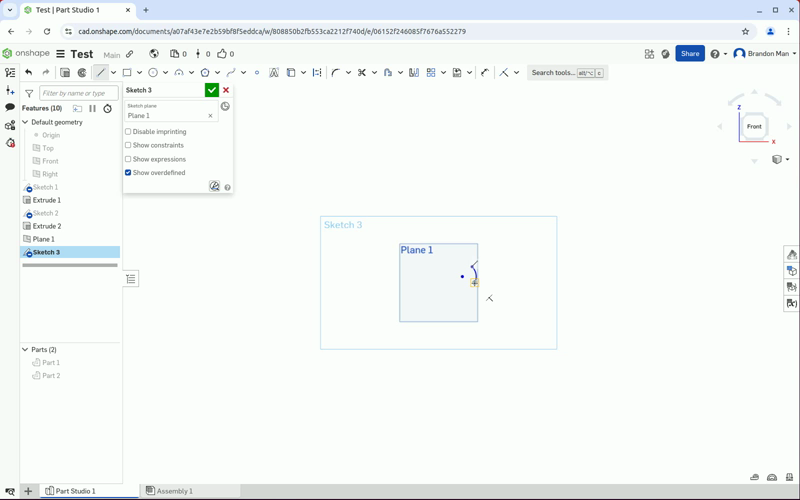
scroll(-6)
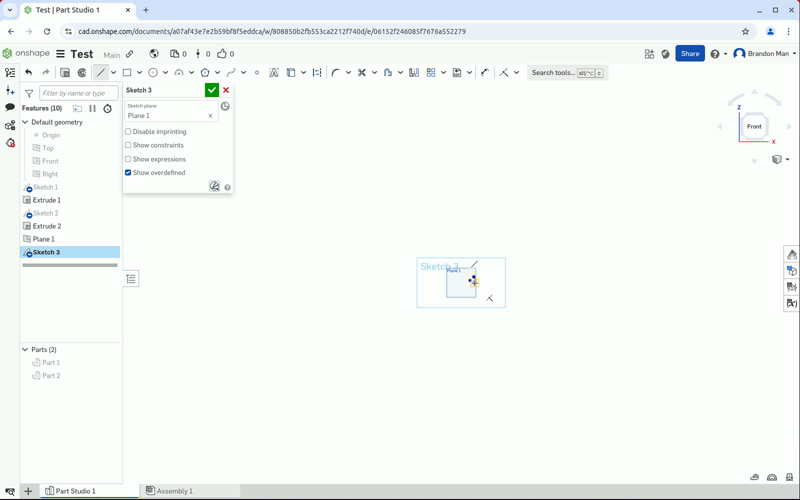
key_down(shift)
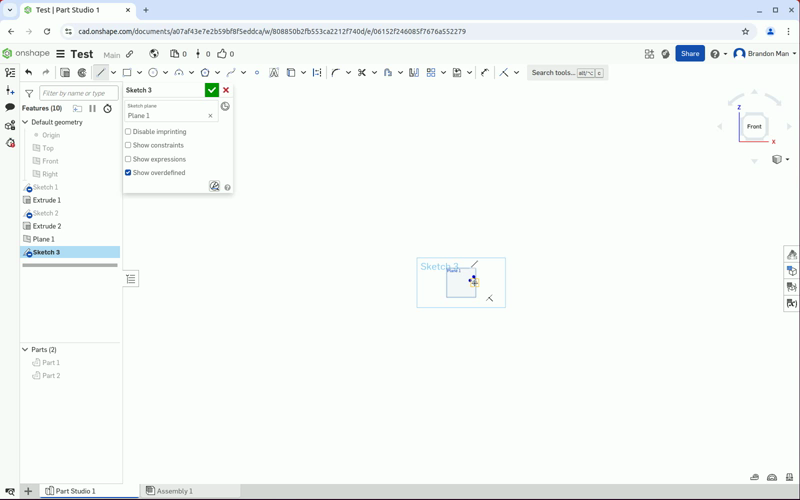
mouse_move(504, 282)
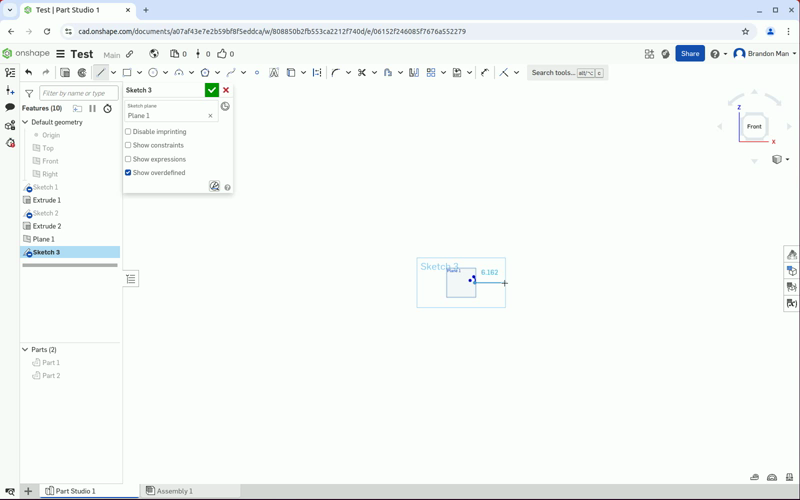
mouse_move(489, 282)
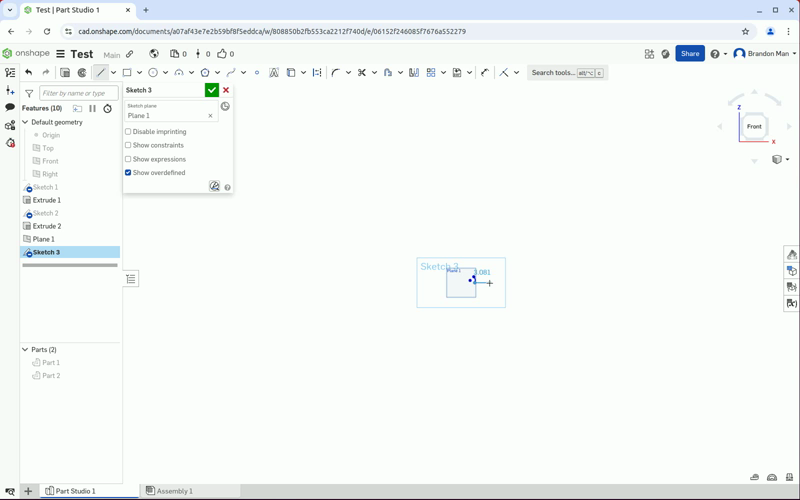
click(489, 282)
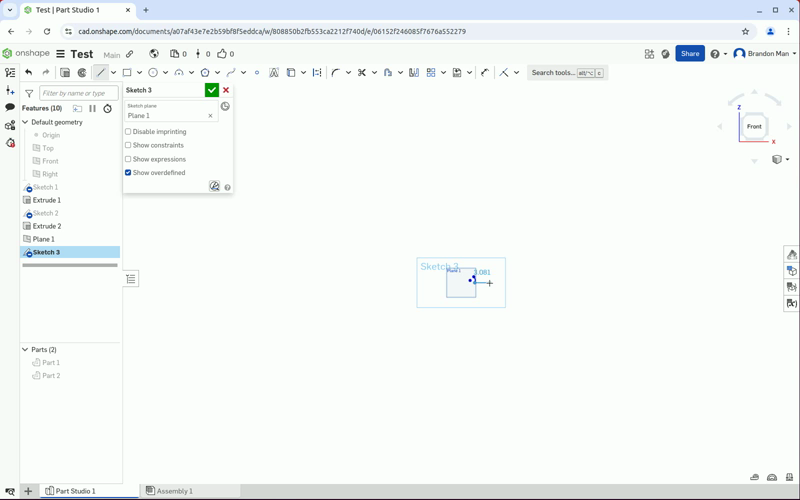
key_up(shift)
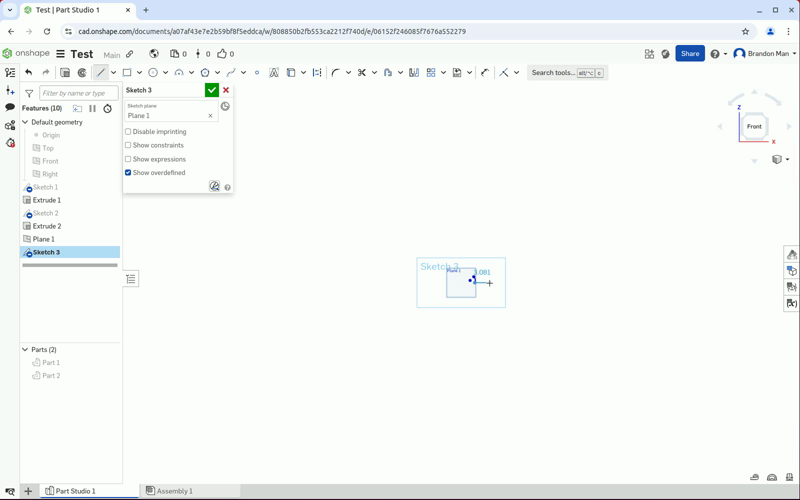
key_down(shift)
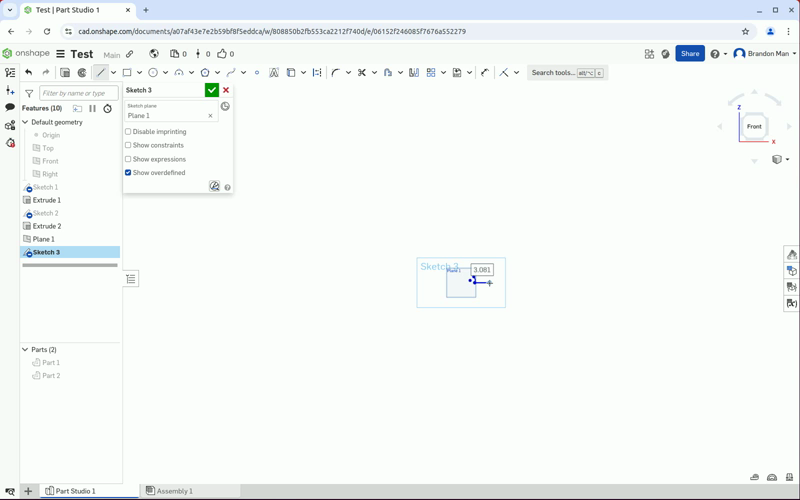
mouse_move(519, 282)
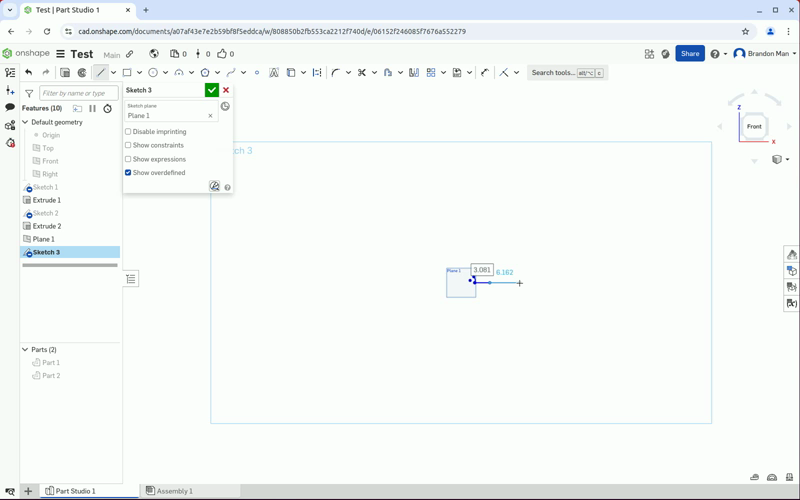
mouse_move(489, 276)
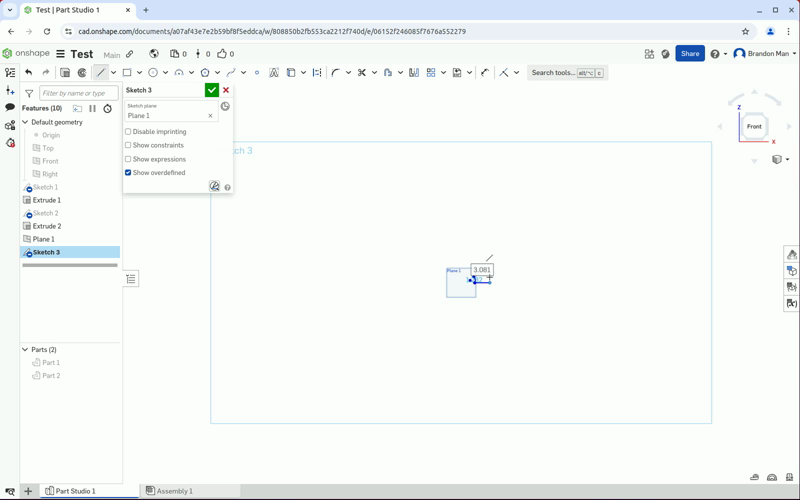
scroll(6)
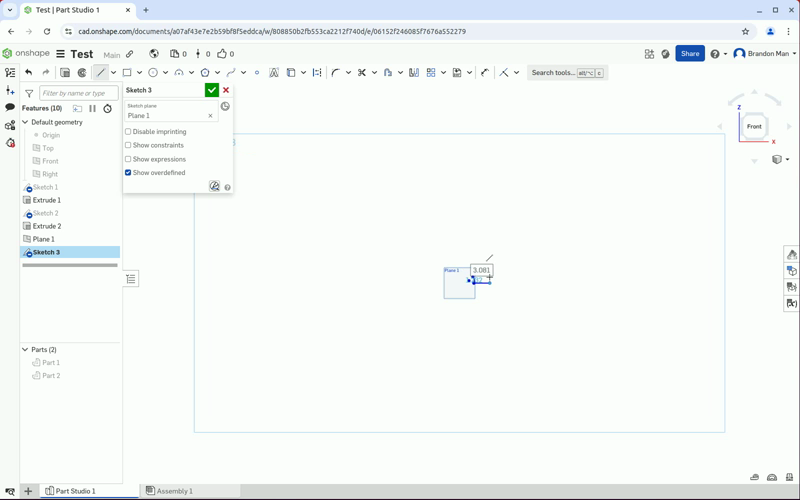
scroll(6)
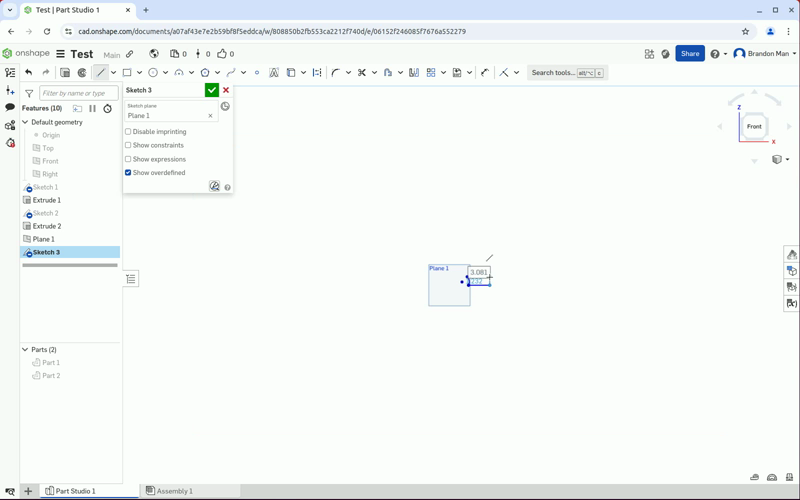
scroll(6)
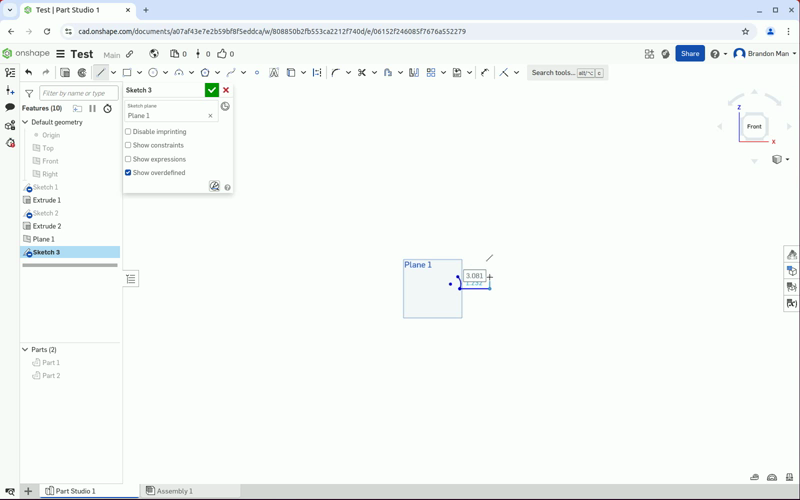
scroll(6)
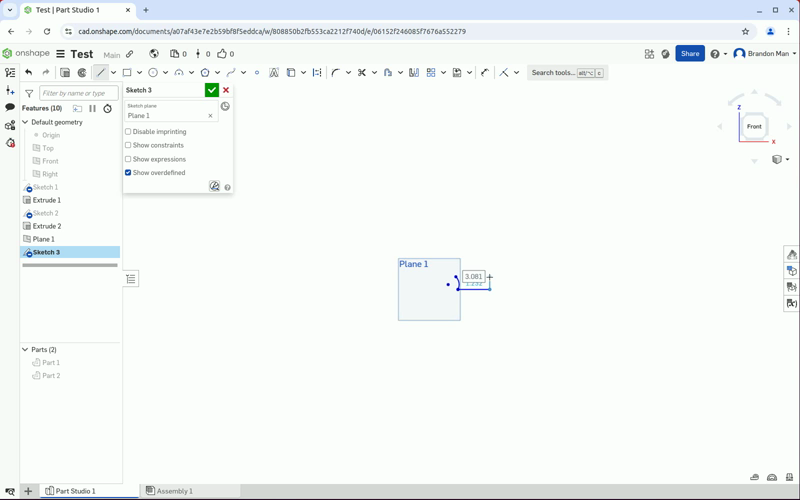
scroll(6)
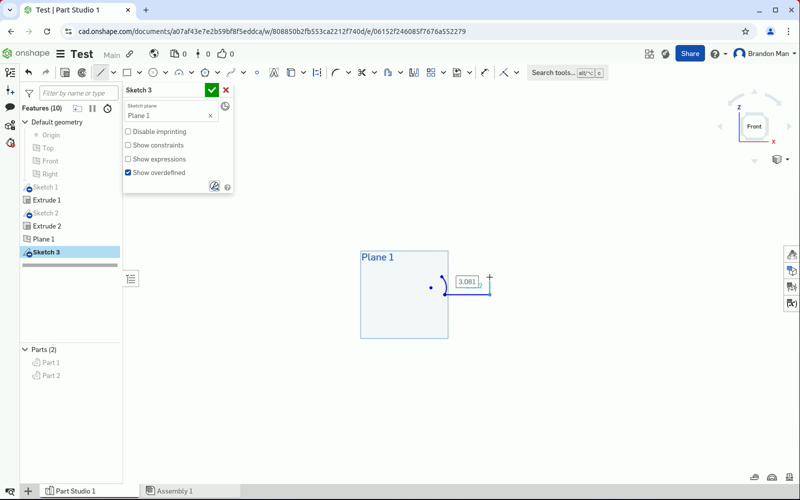
scroll(6)
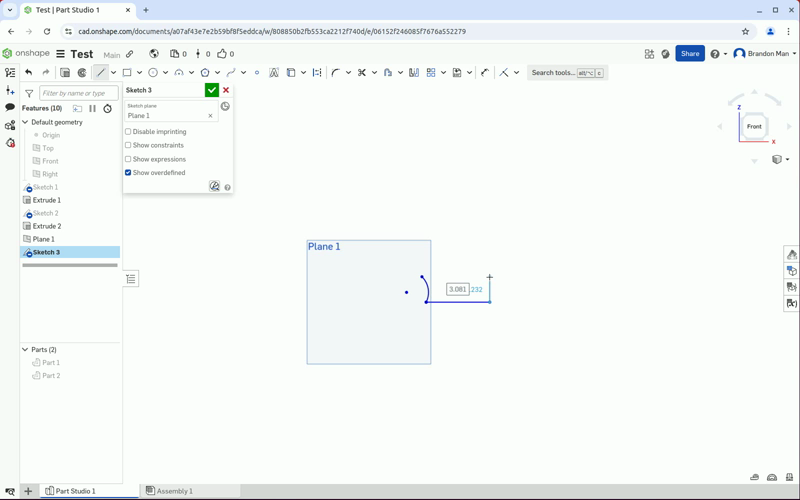
scroll(6)
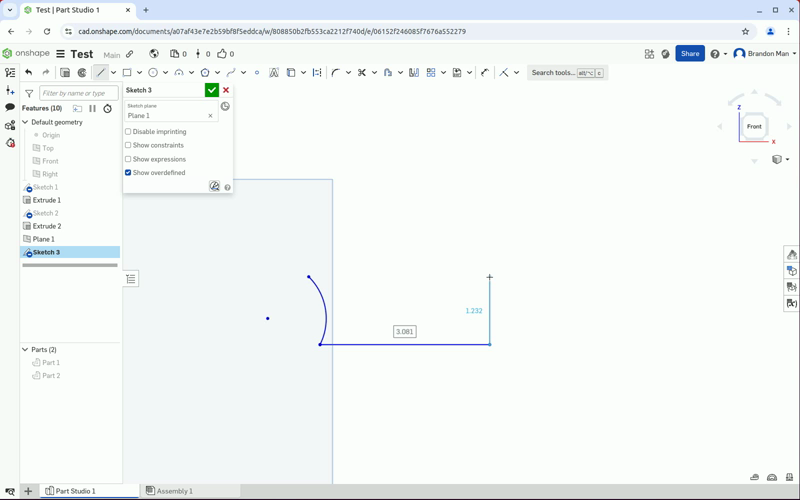
click(489, 276)
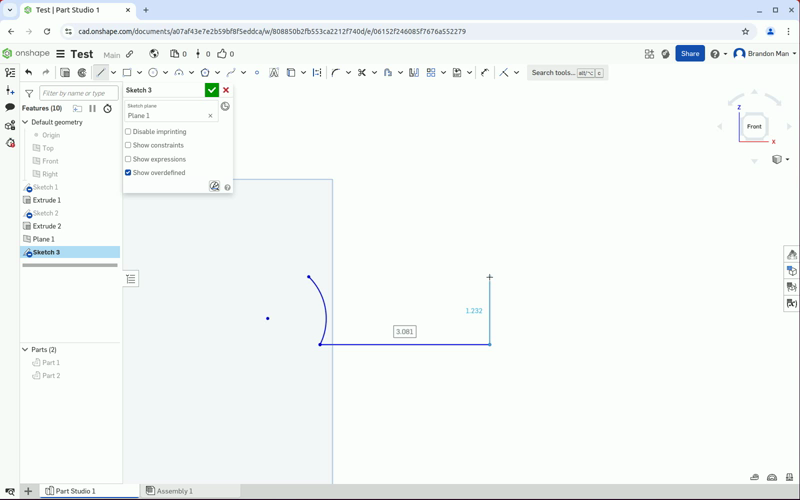
scroll(-6)
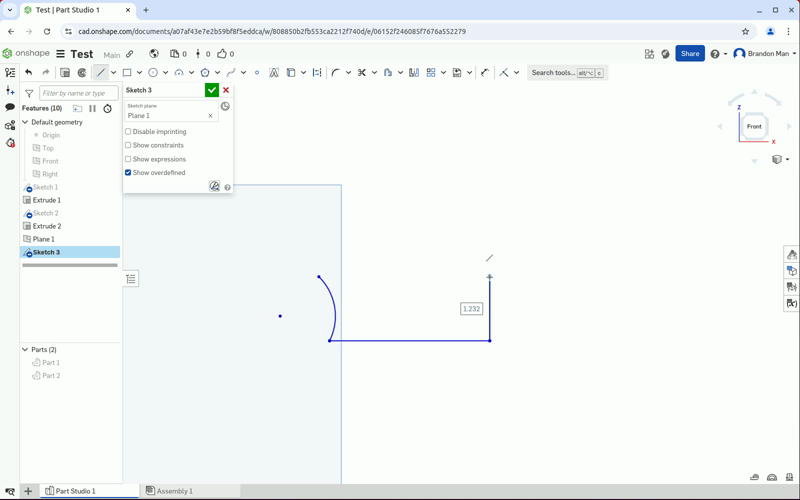
scroll(-6)
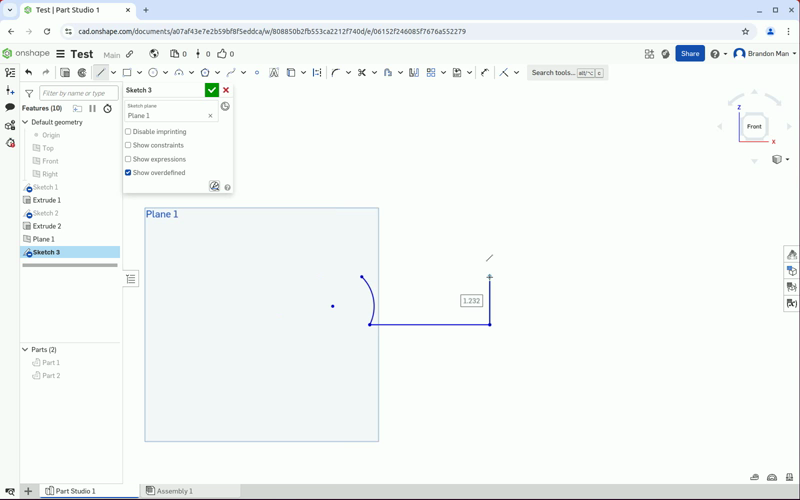
scroll(-6)
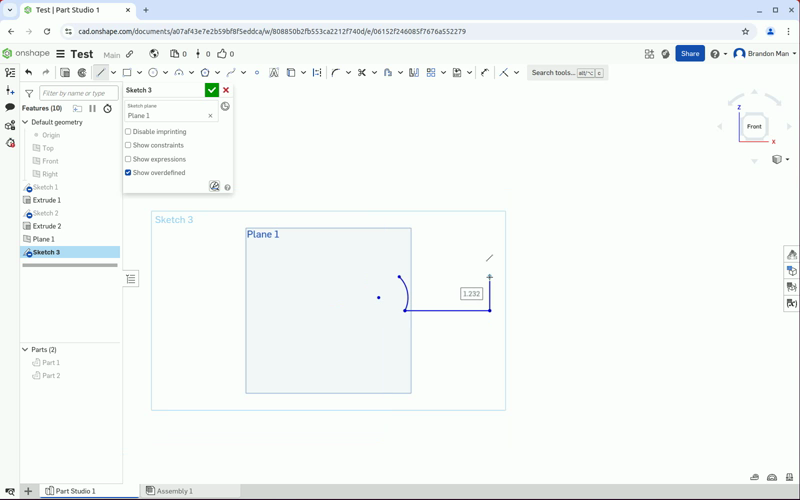
scroll(-6)
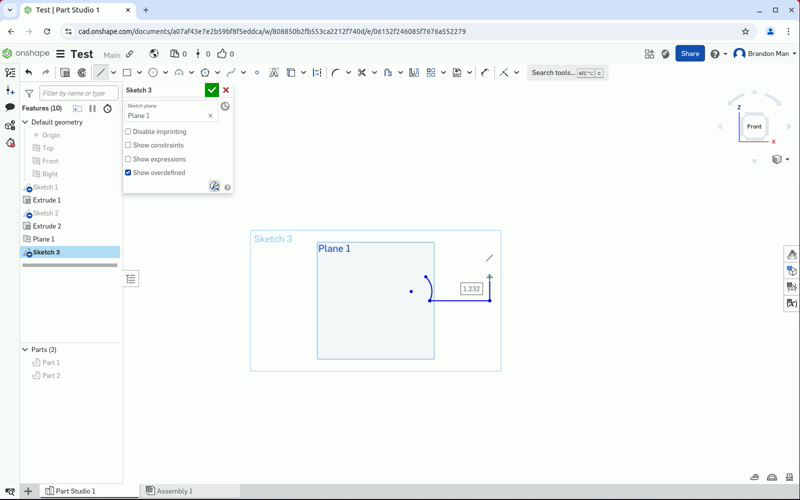
scroll(-6)
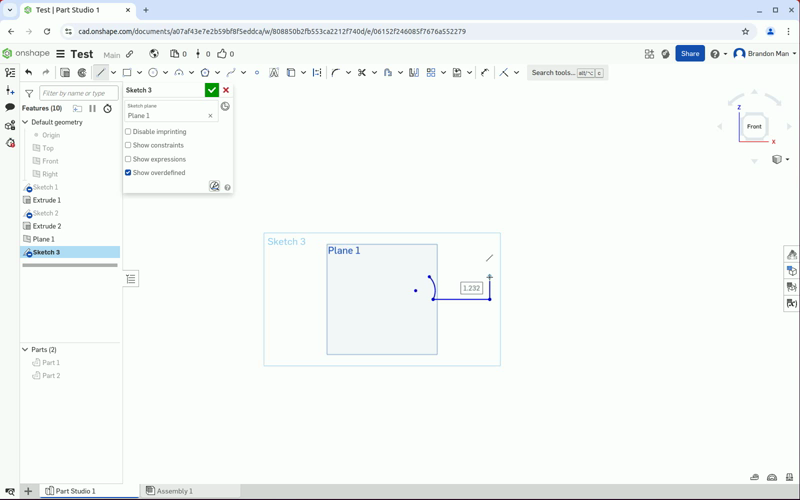
scroll(-6)
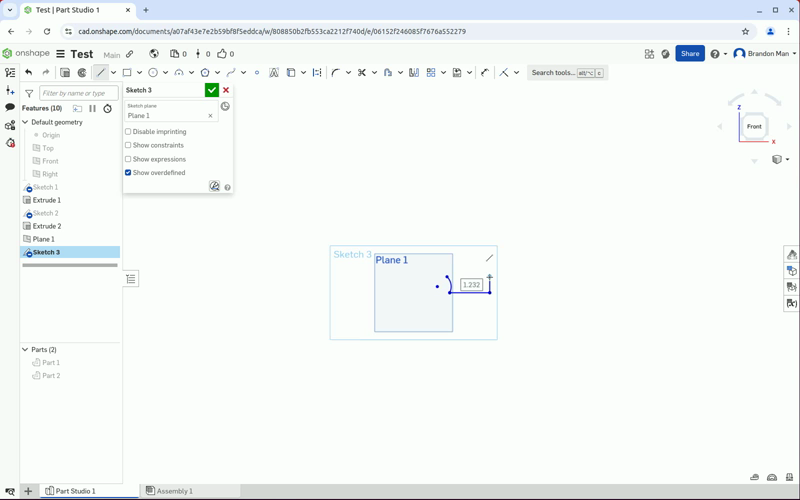
scroll(-6)
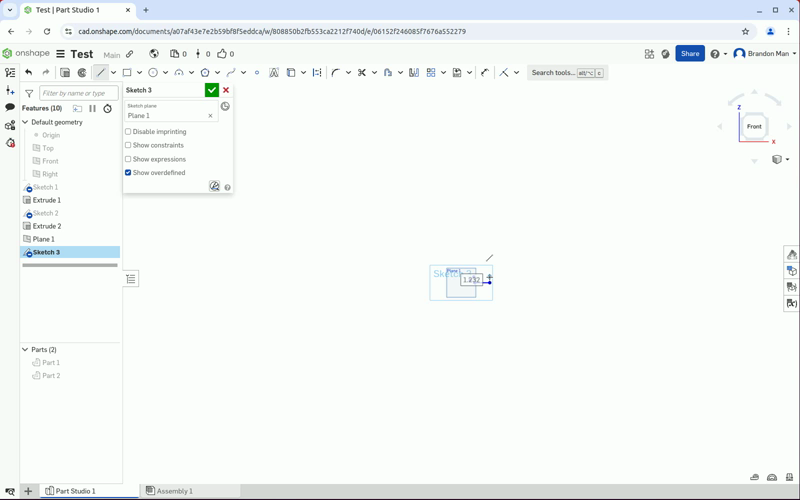
key_up(shift)
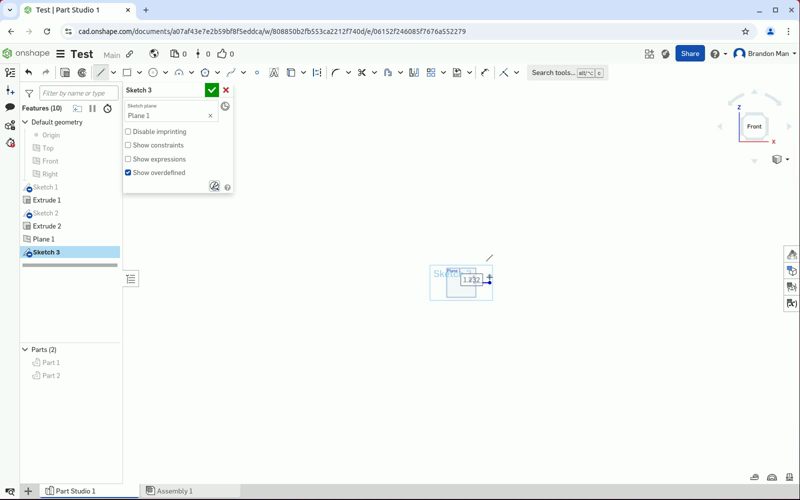
mouse_move(519, 276)
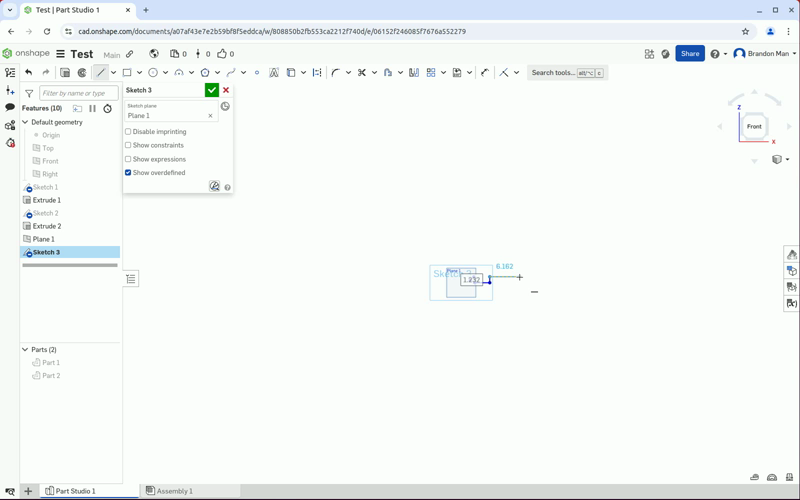
key_down(shift)
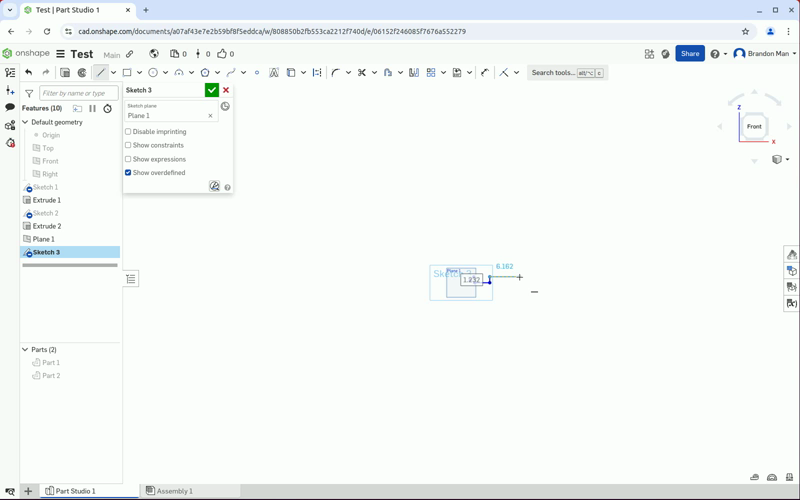
mouse_move(473, 276)
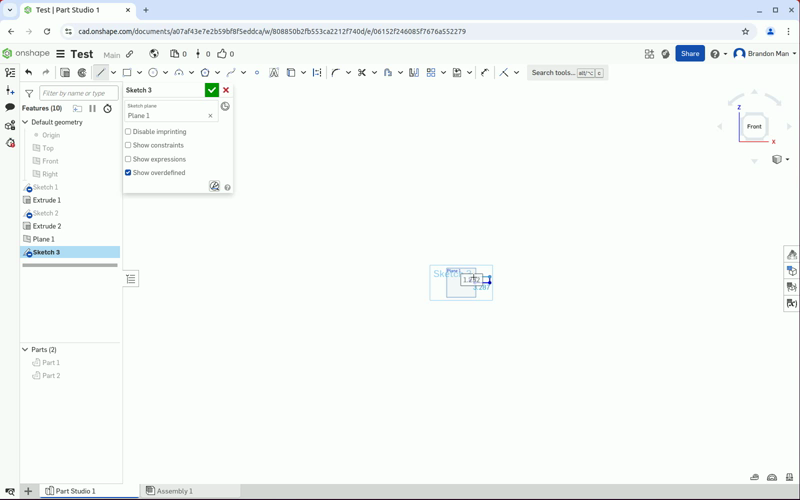
scroll(6)
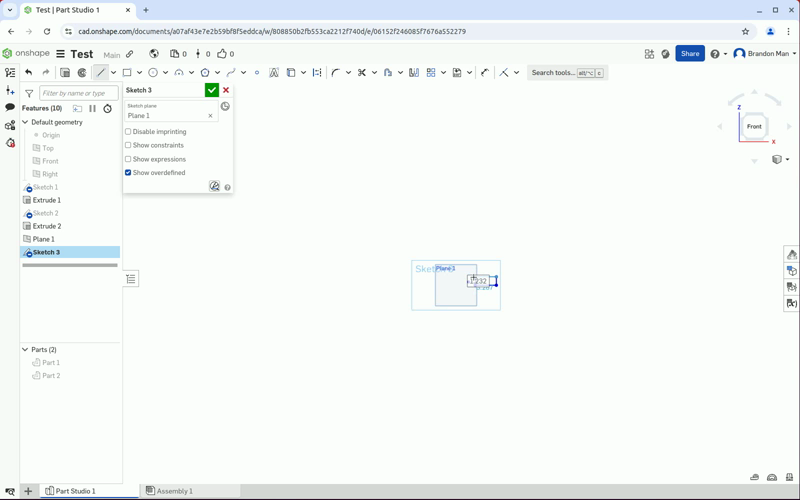
scroll(6)
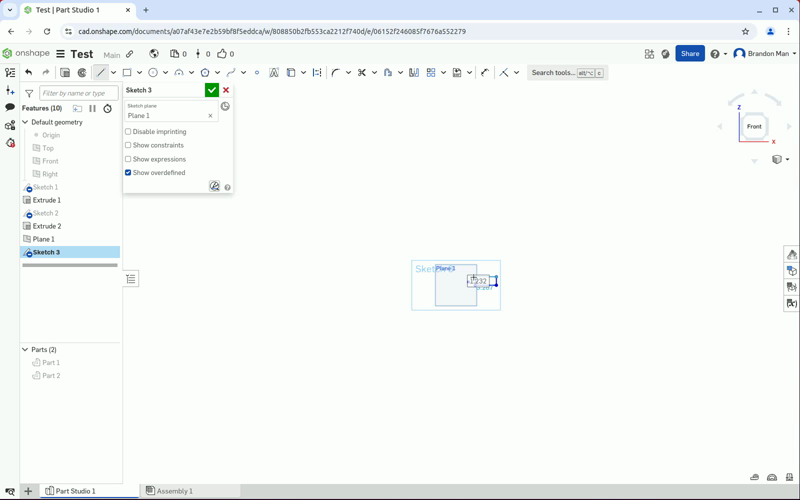
scroll(6)
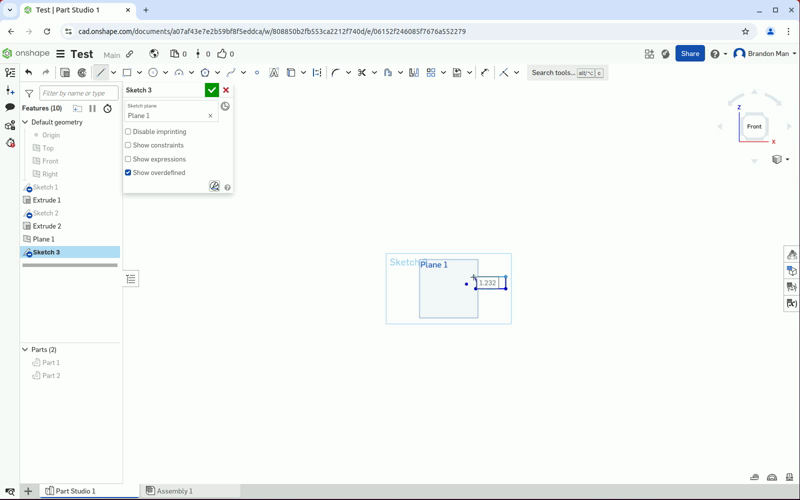
scroll(6)
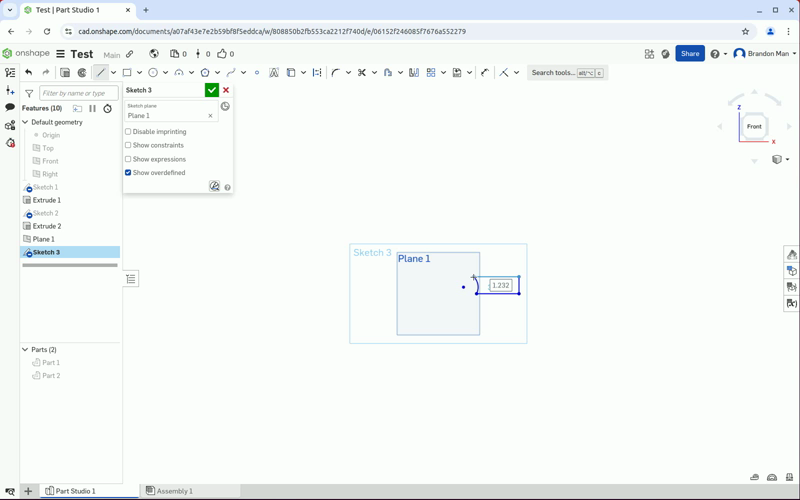
scroll(6)
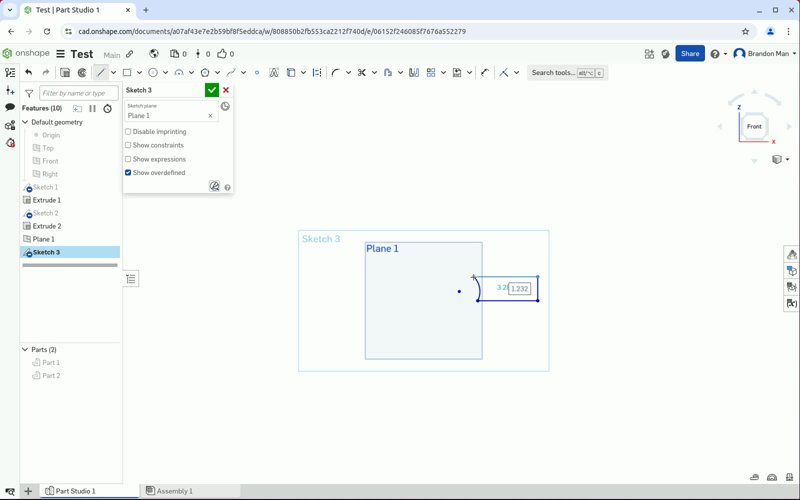
scroll(6)
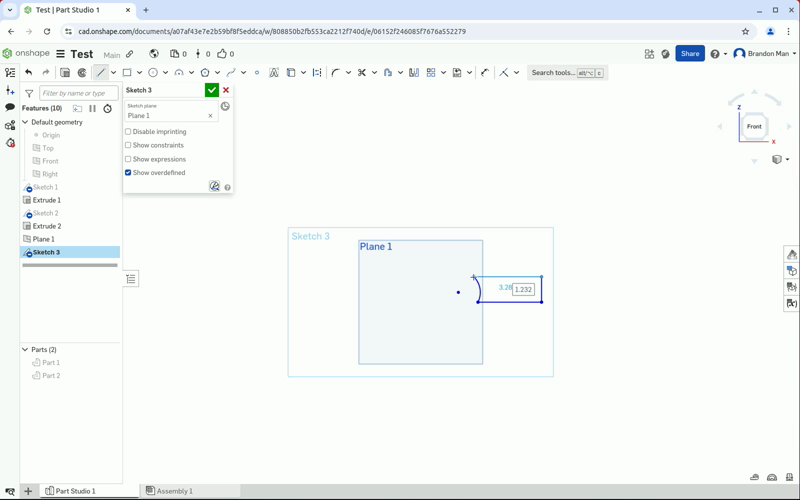
scroll(6)
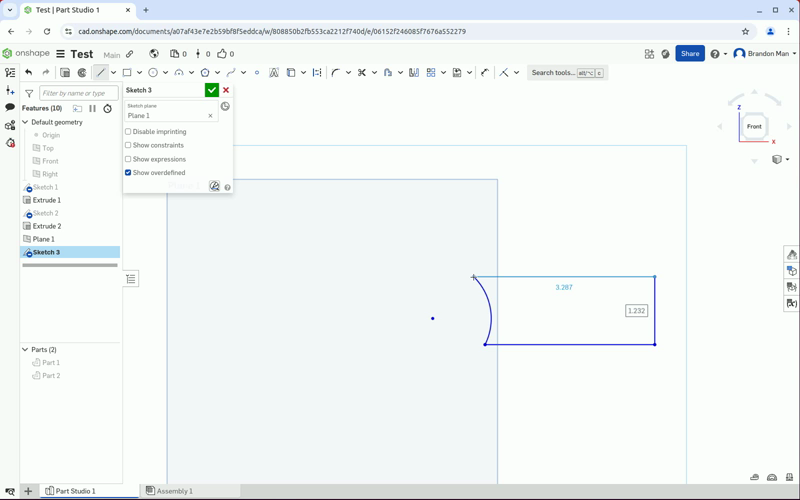
key_up(shift)
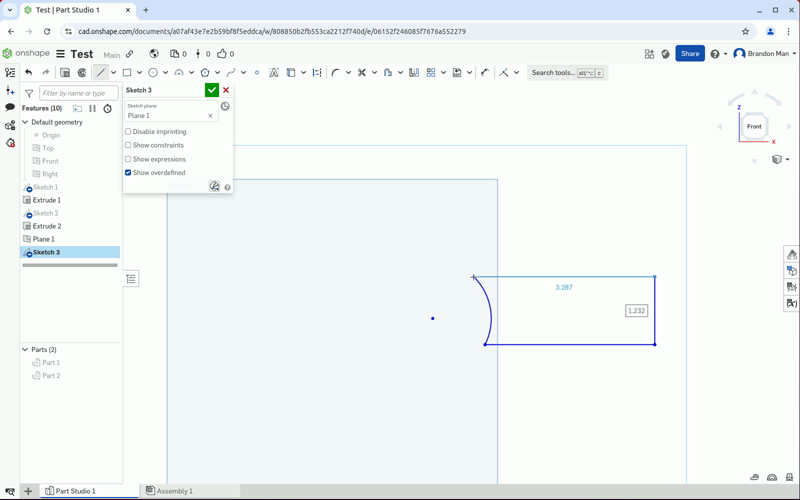
click(473, 276)
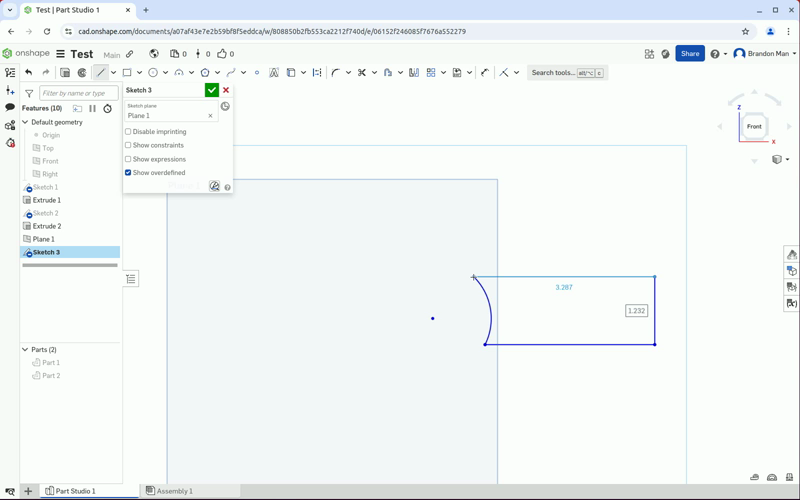
scroll(-6)
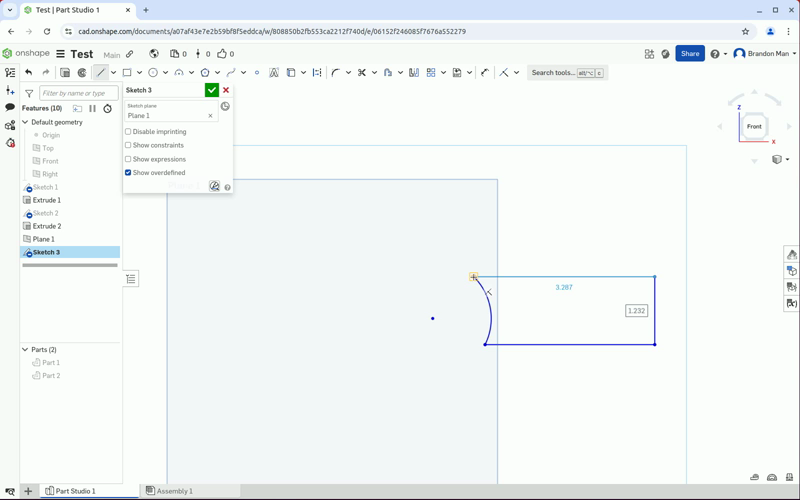
scroll(-6)
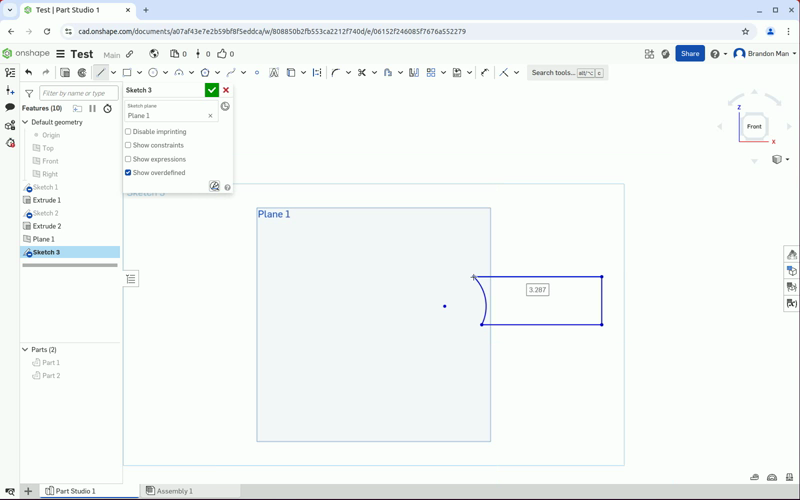
scroll(-6)
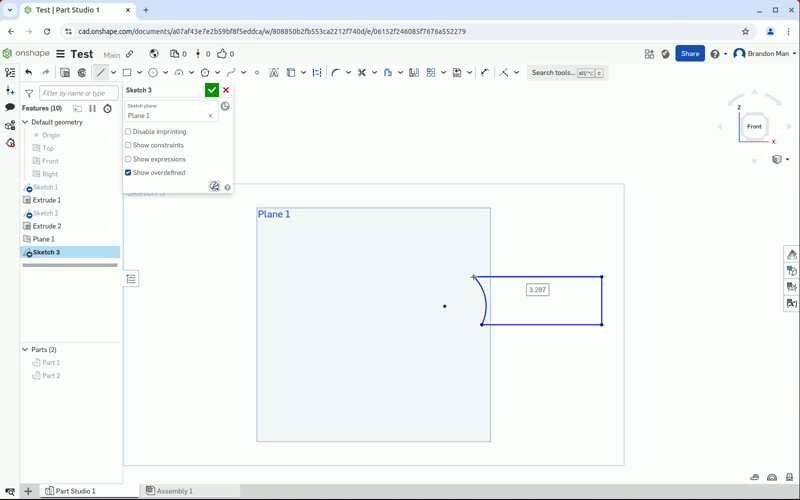
scroll(-6)
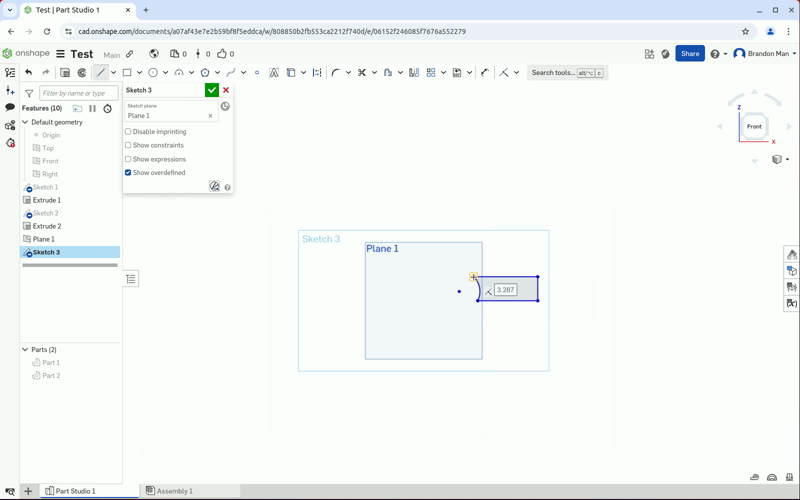
scroll(-6)
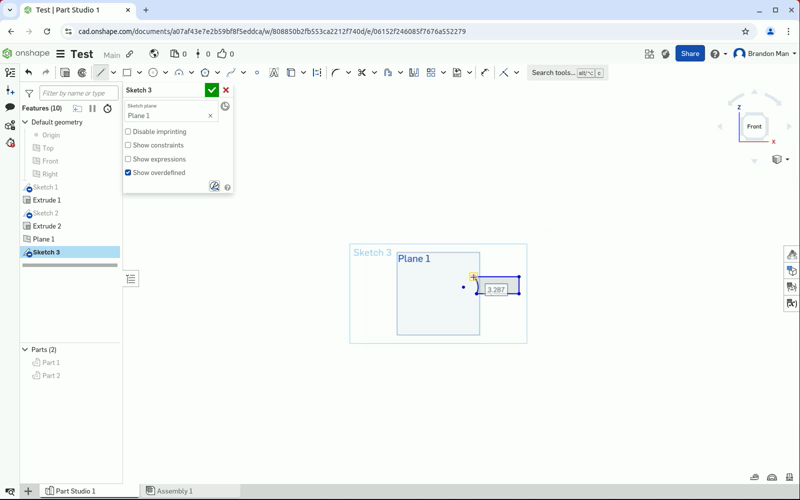
scroll(-6)
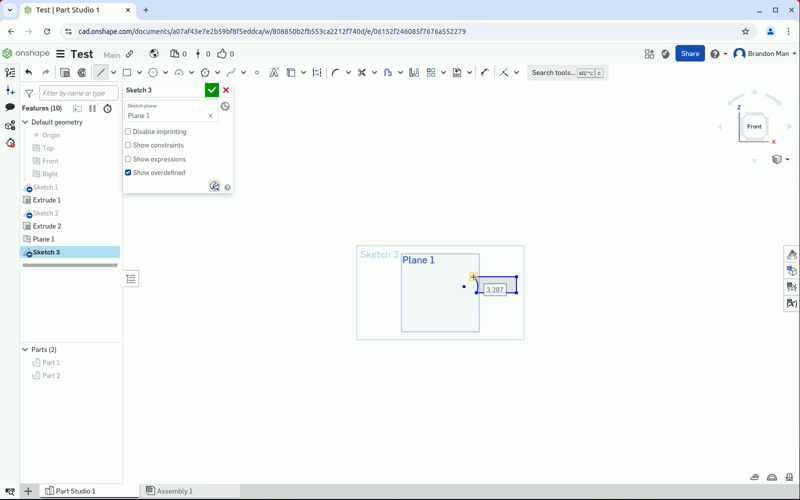
scroll(-6)
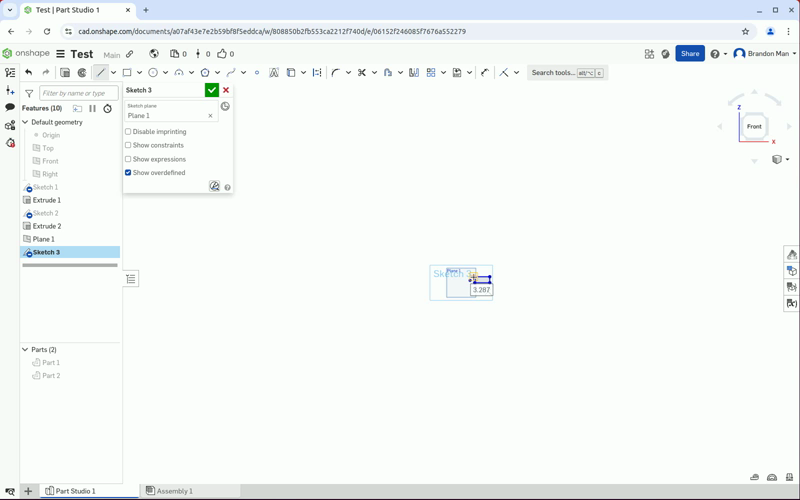
key(esc)
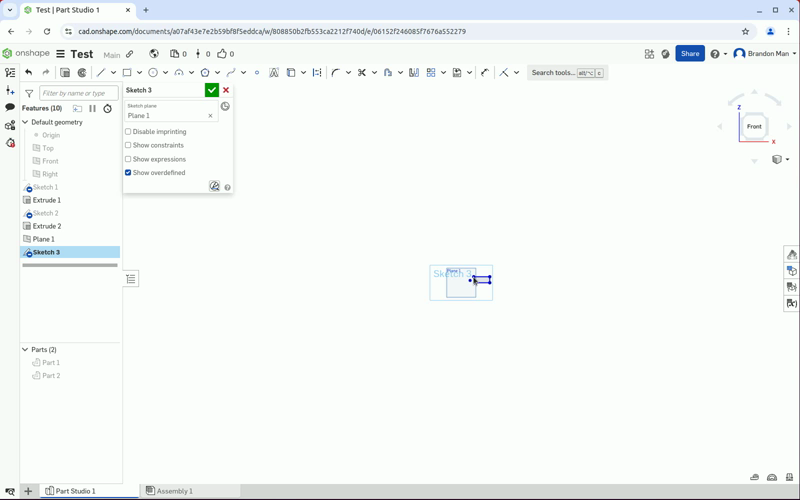
mouse_move(479, 278)
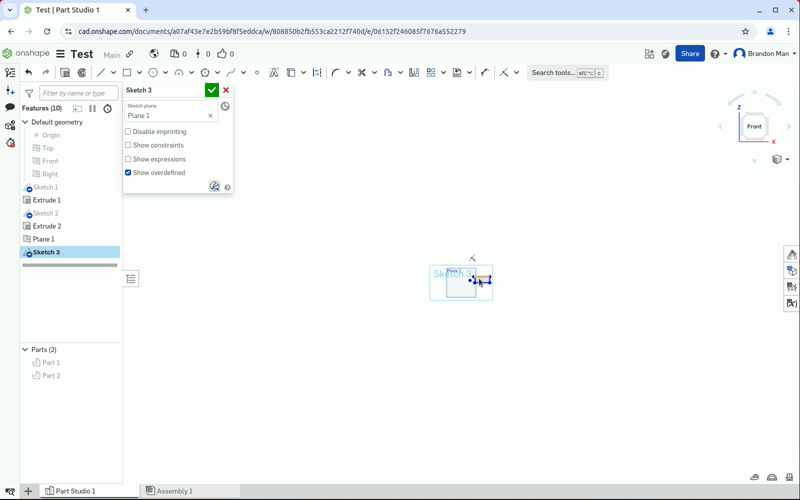
scroll(6)
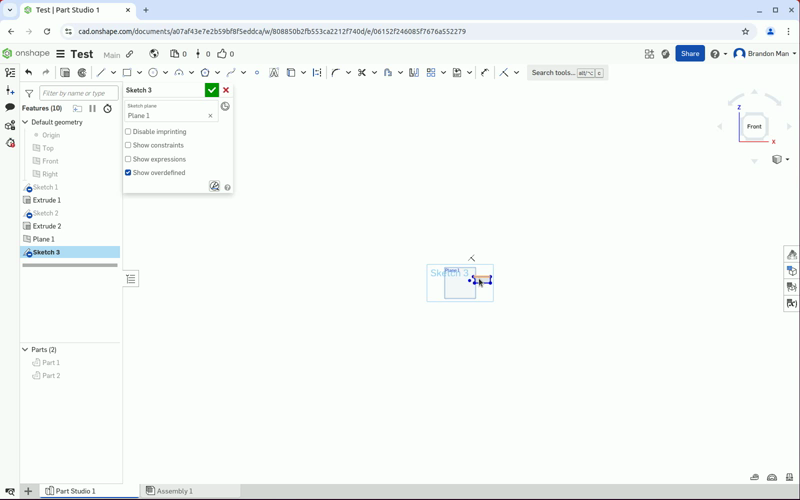
scroll(6)
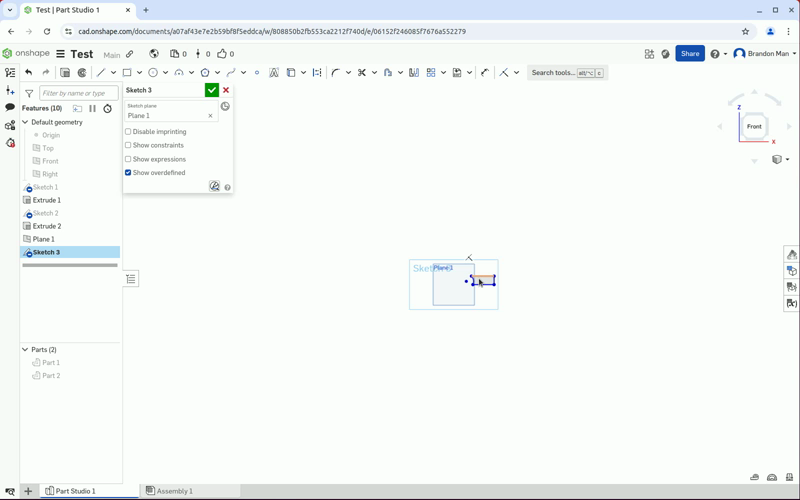
scroll(6)
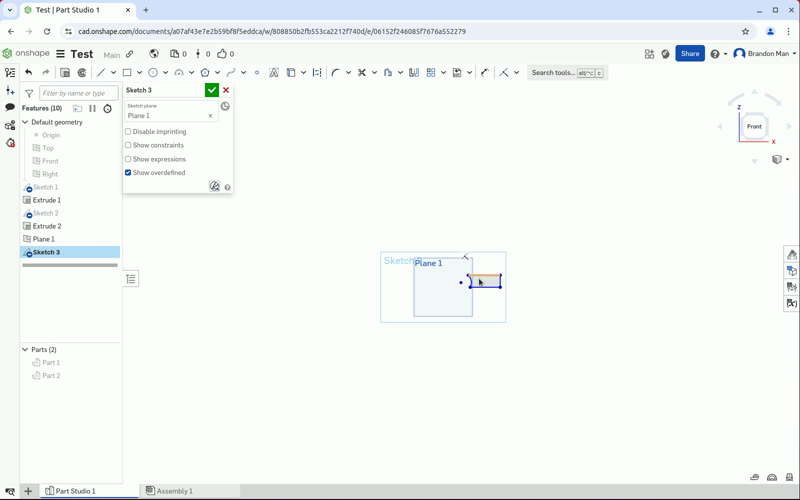
scroll(6)
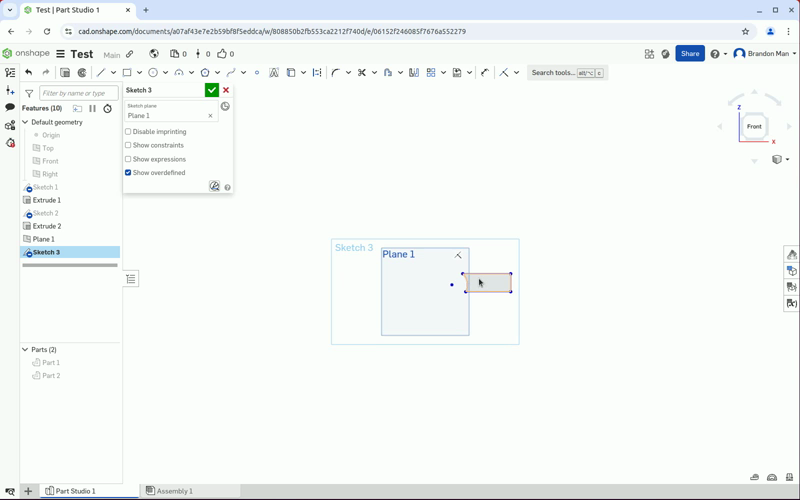
scroll(6)
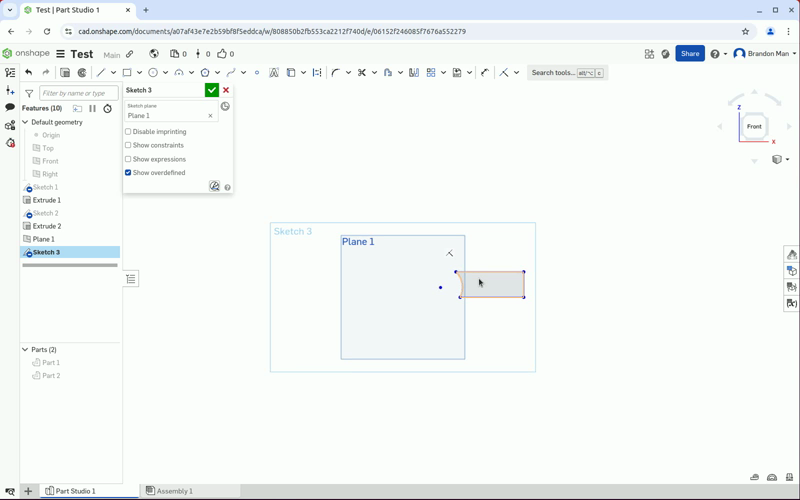
scroll(6)
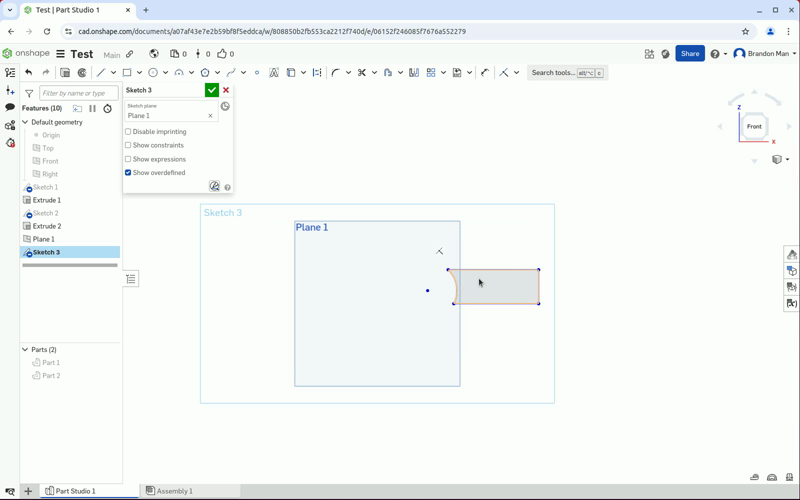
scroll(6)
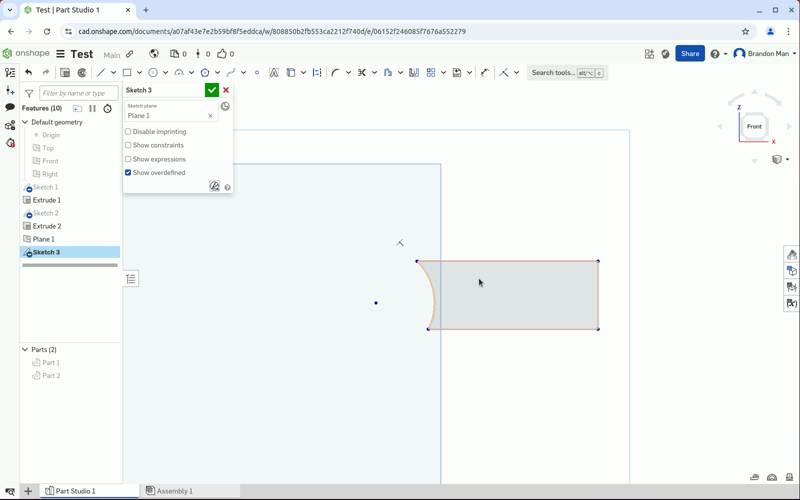
click(479, 278)
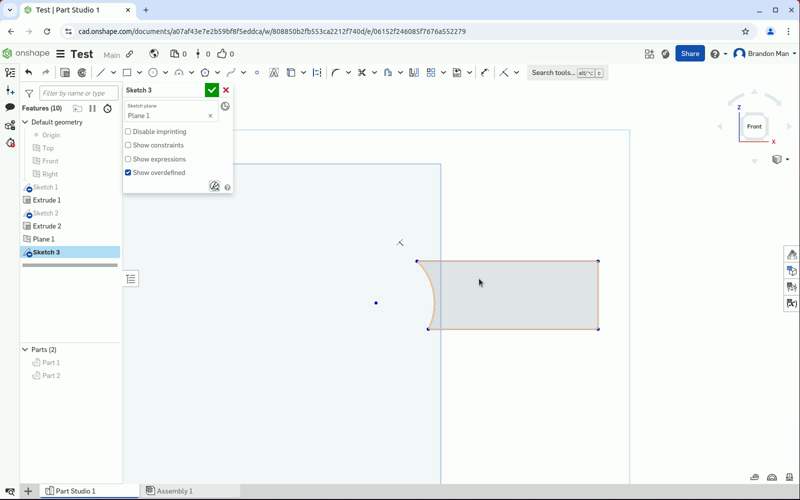
scroll(-6)
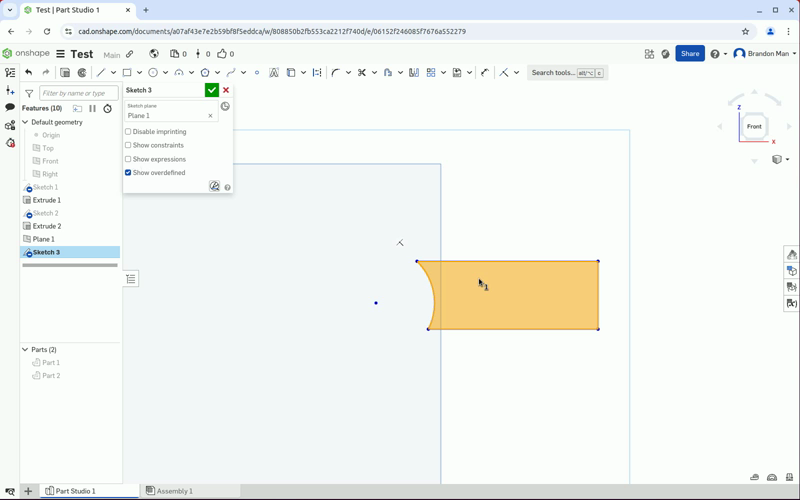
scroll(-6)
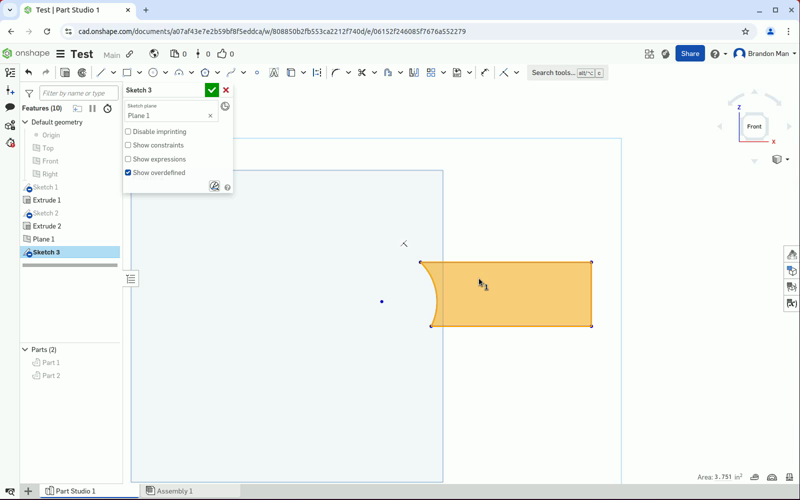
scroll(-6)
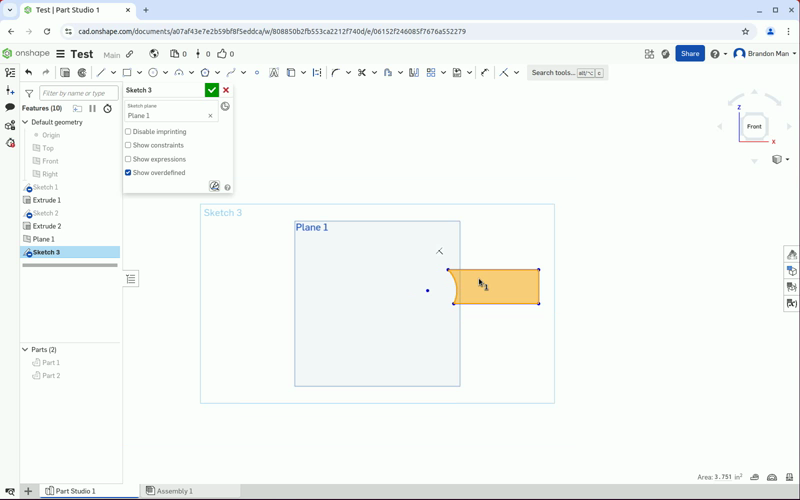
scroll(-6)
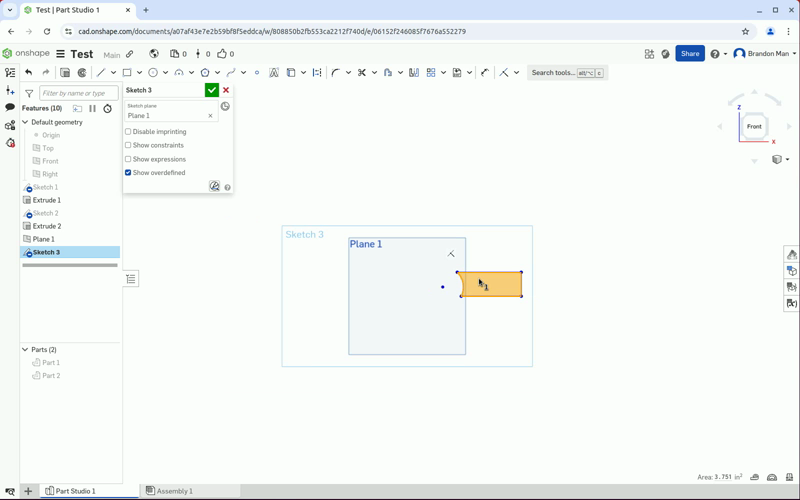
scroll(-6)
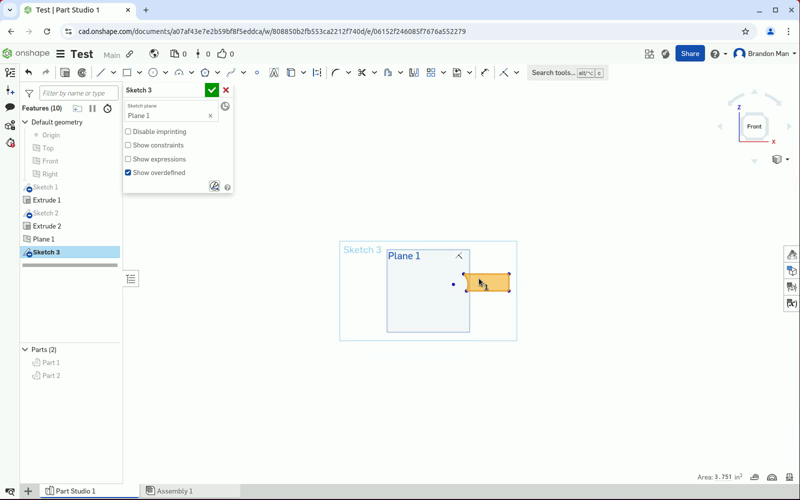
scroll(-6)
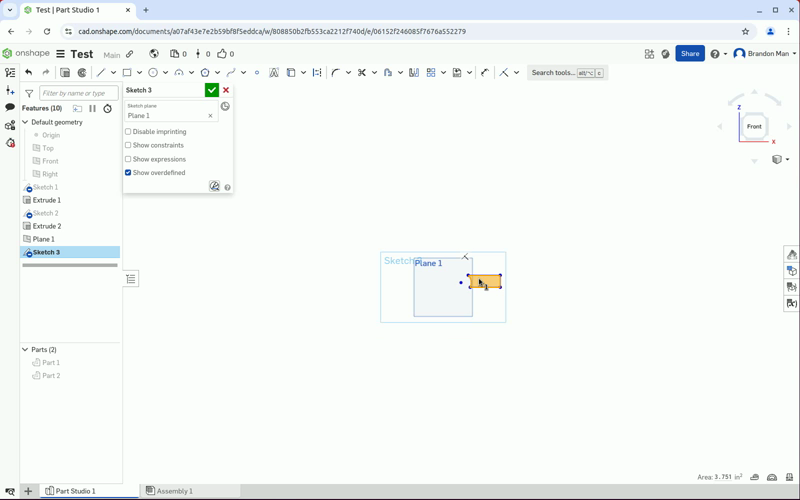
scroll(-6)
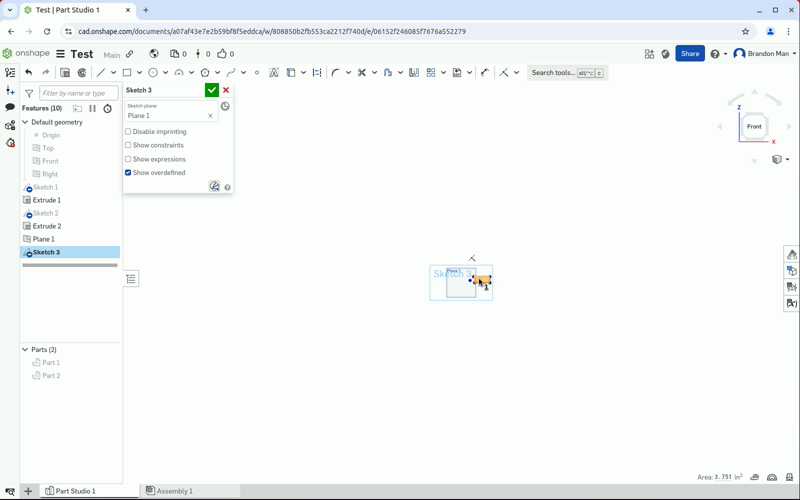
mouse_move(73, 352)
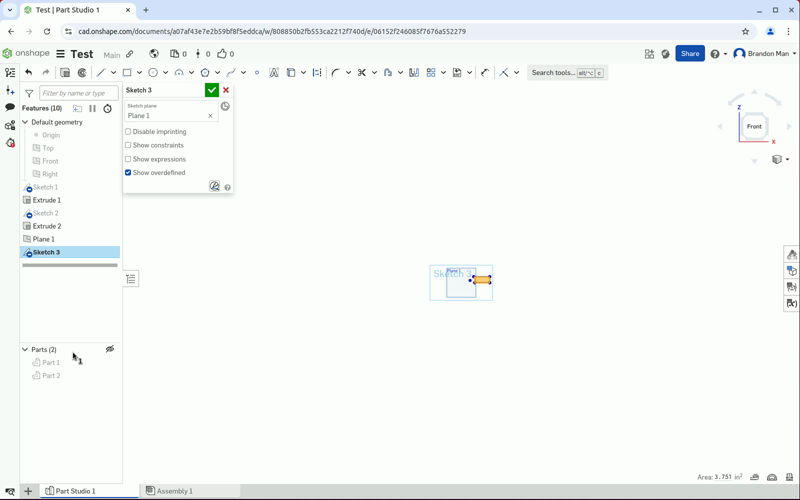
key(shift+y)
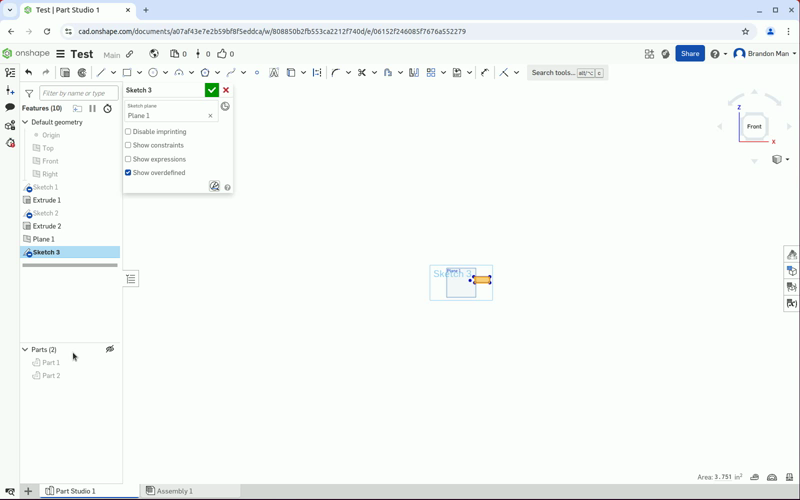
key(shift+e)
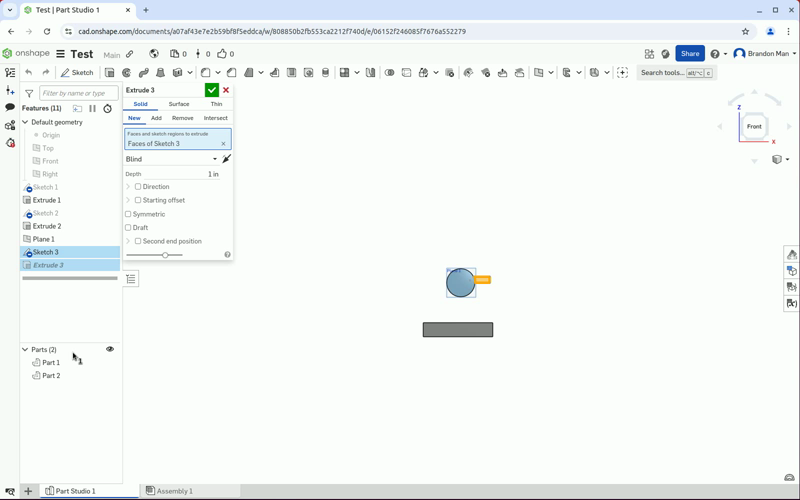
mouse_move(143, 106)
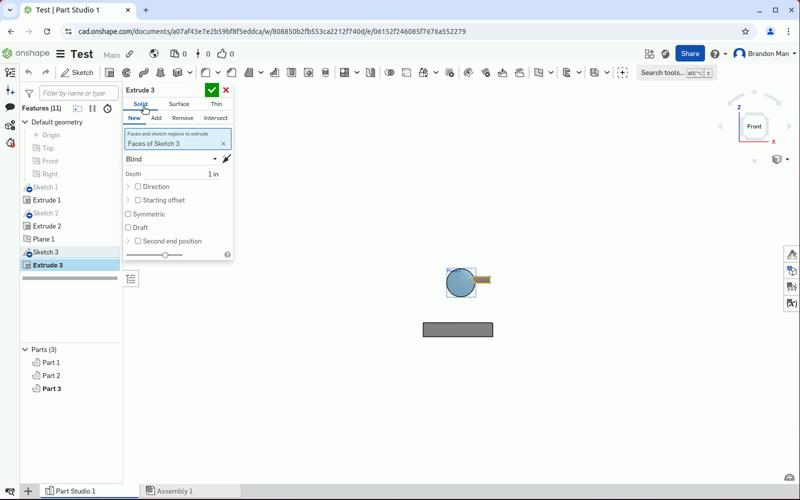
click(143, 106)
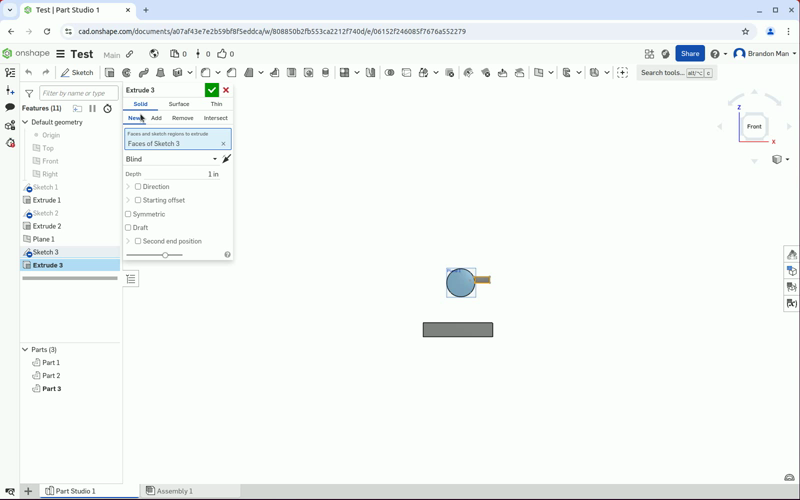
mouse_move(137, 120)
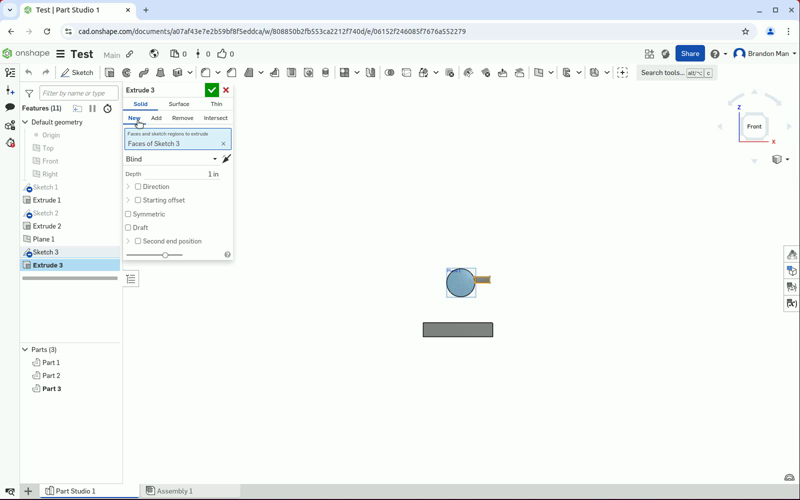
click(137, 120)
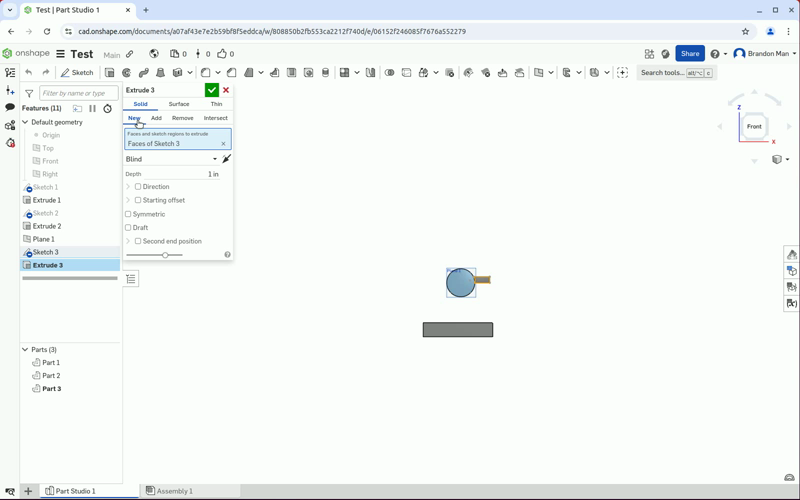
key(tab, 4)
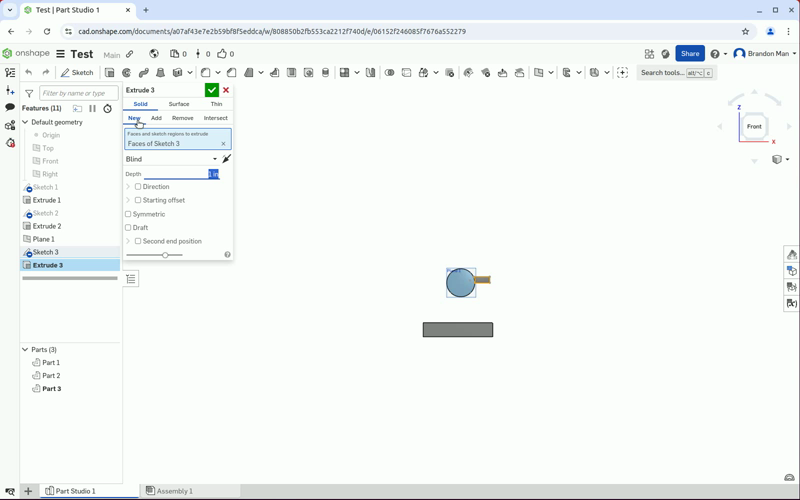
text(0.481)
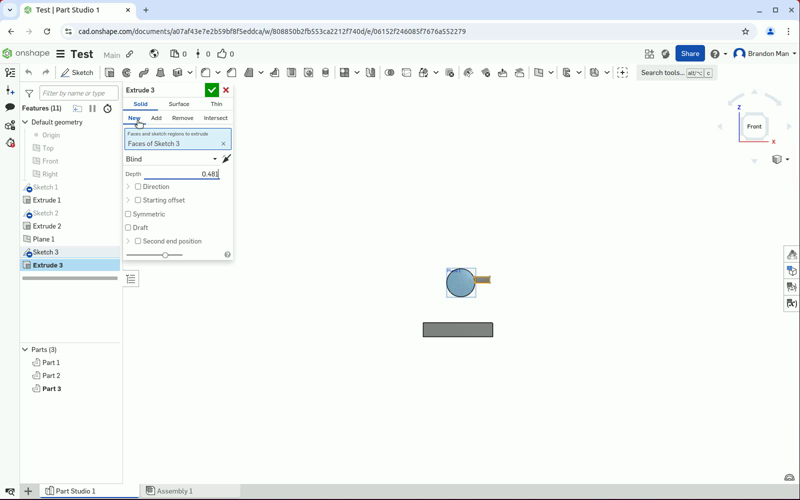
key(enter)
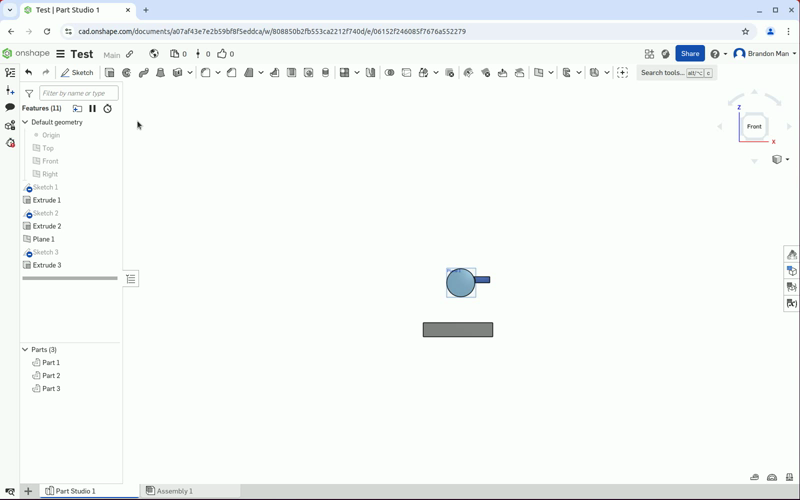
key(shift+h)
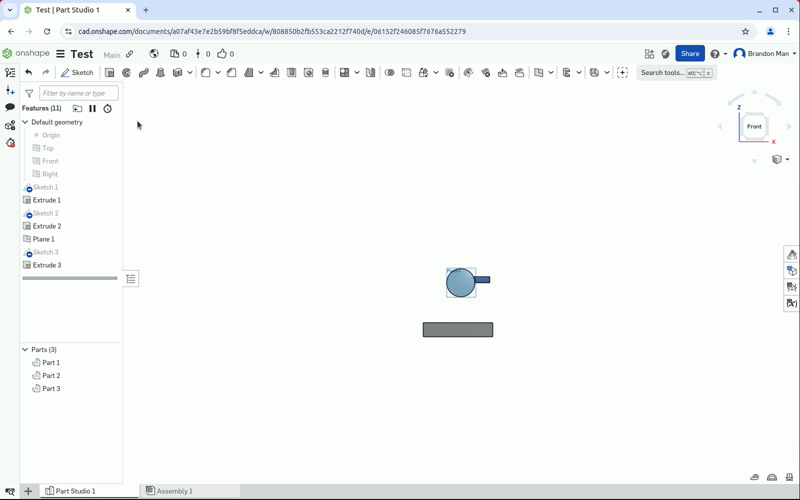
key(shift+h)
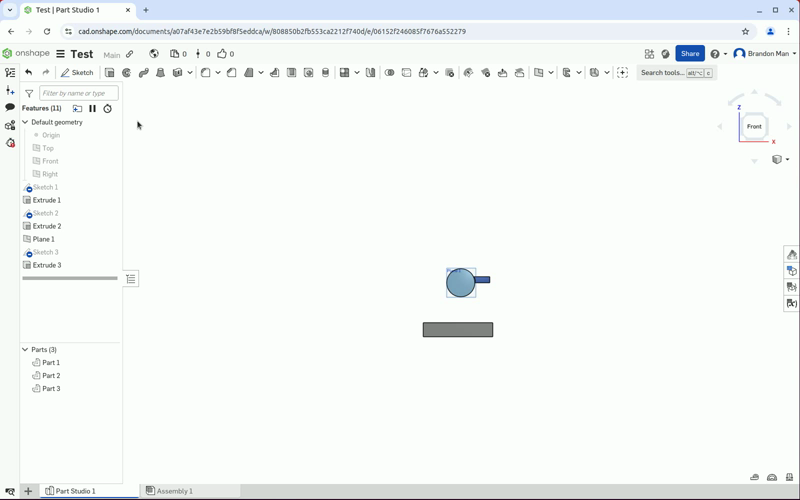
mouse_move(73, 189)
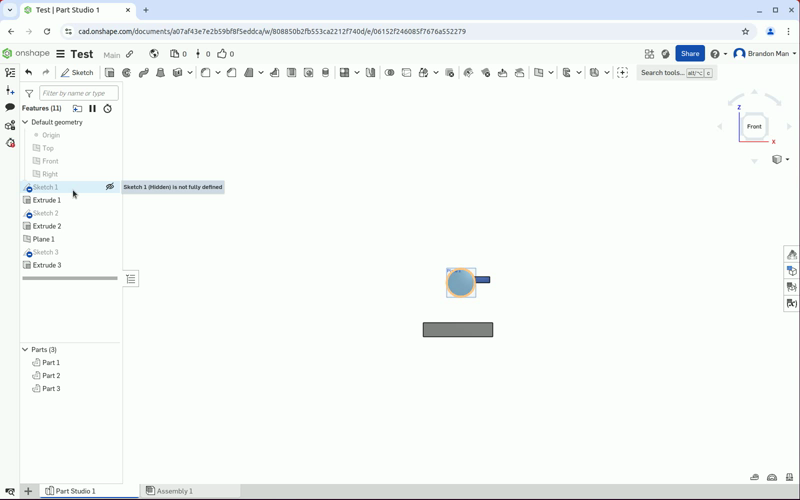
click(73, 189)
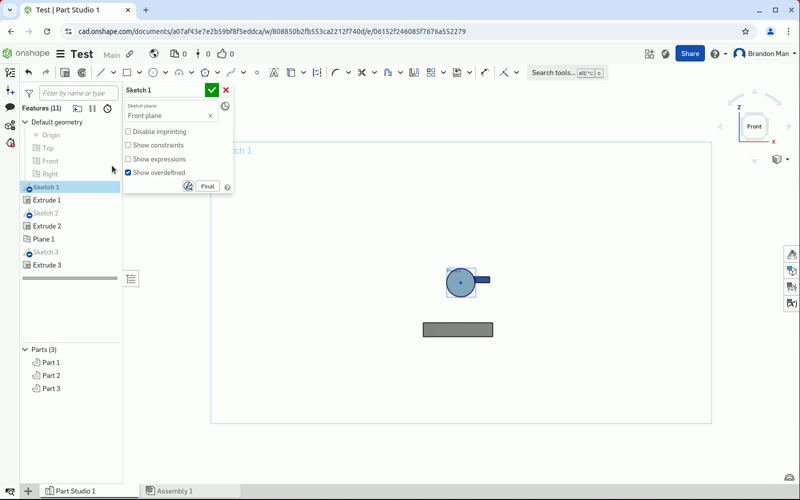
mouse_move(229, 92)
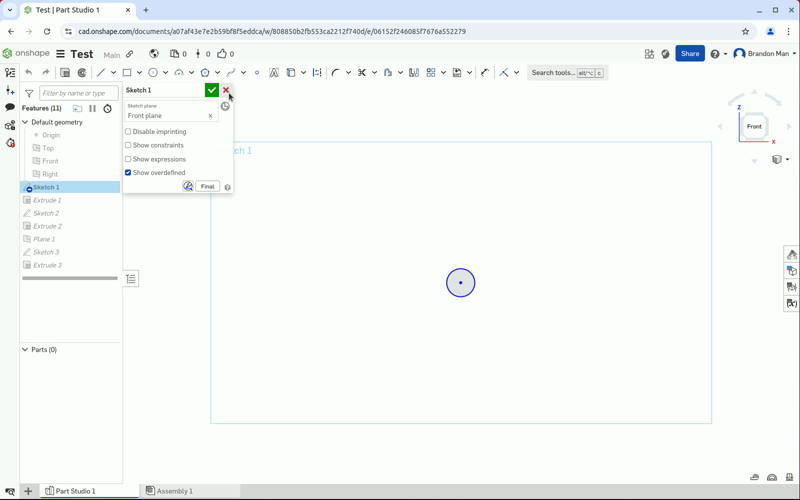
click(229, 92)
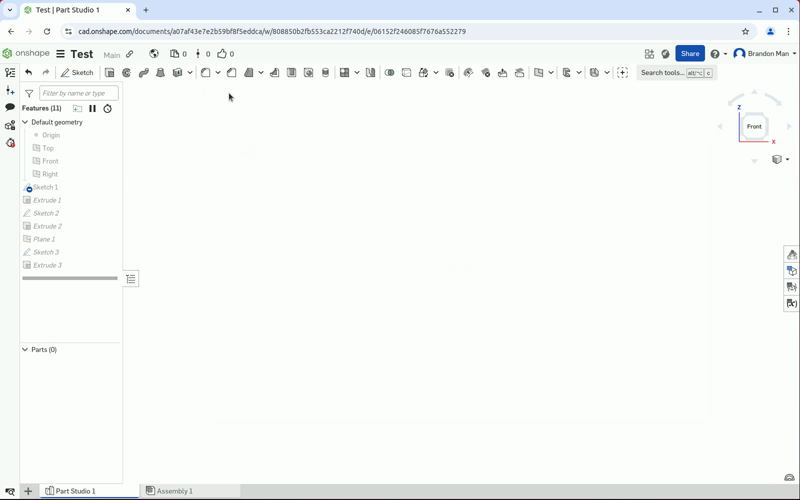
key(shift+s)
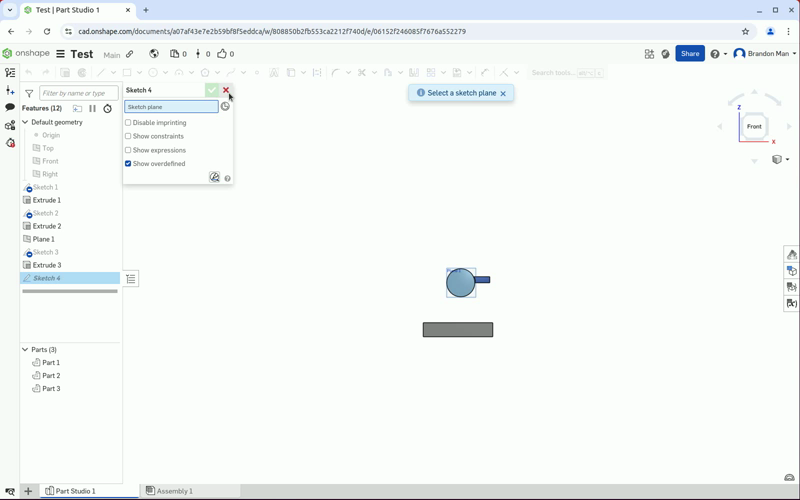
mouse_move(73, 241)
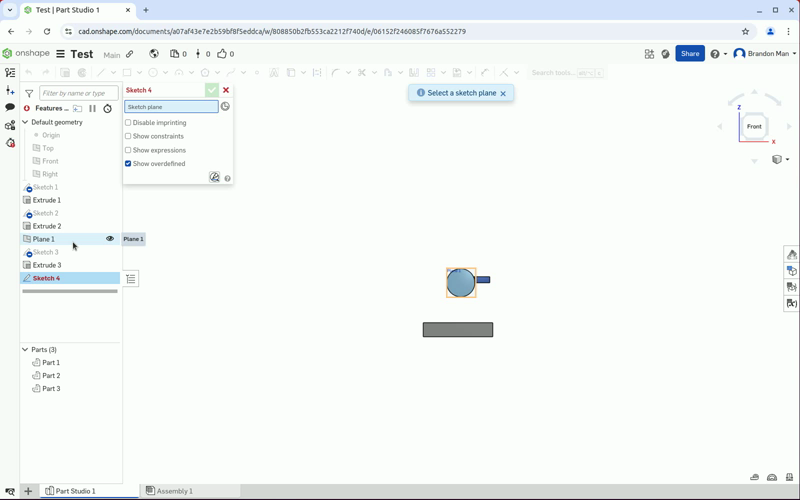
click(73, 241)
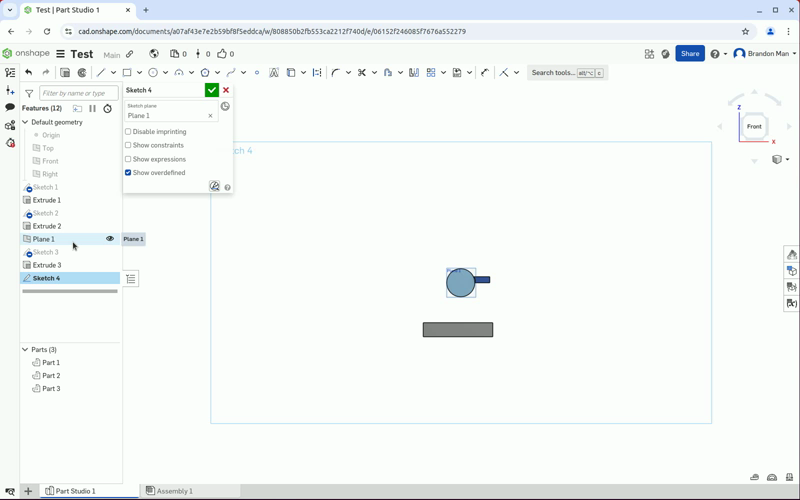
mouse_move(73, 352)
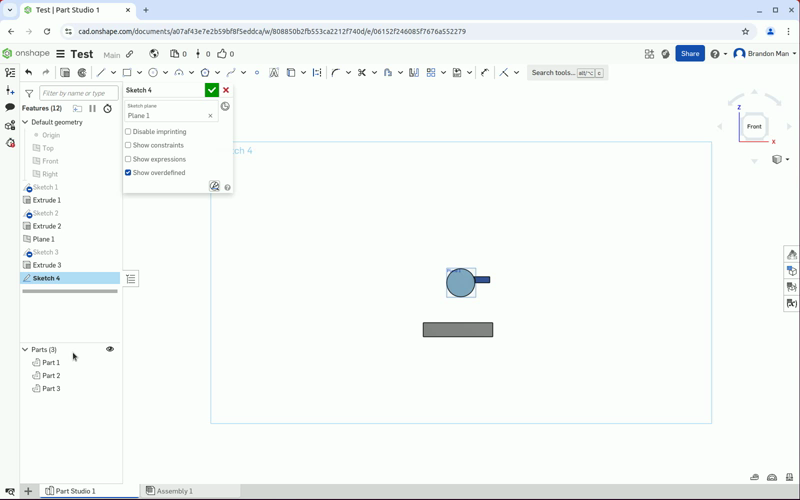
key(y)
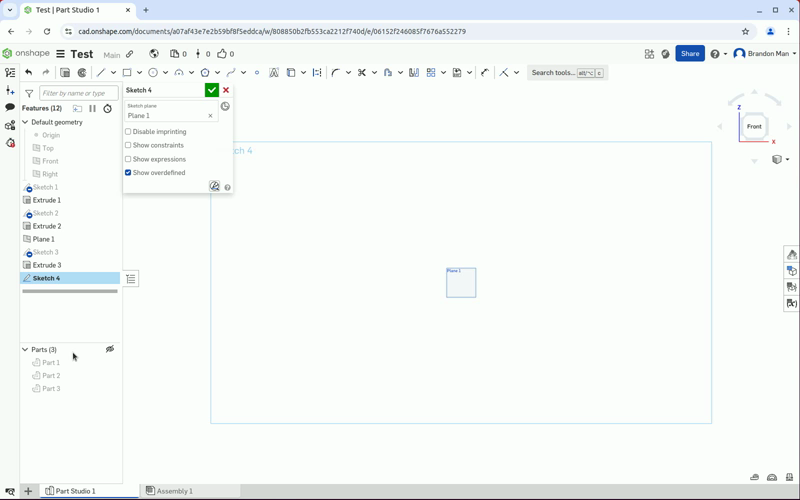
key(l)
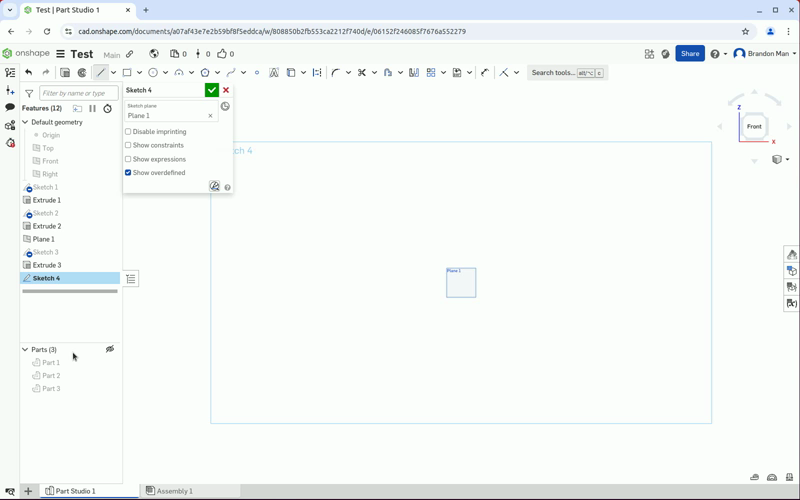
key_down(shift)
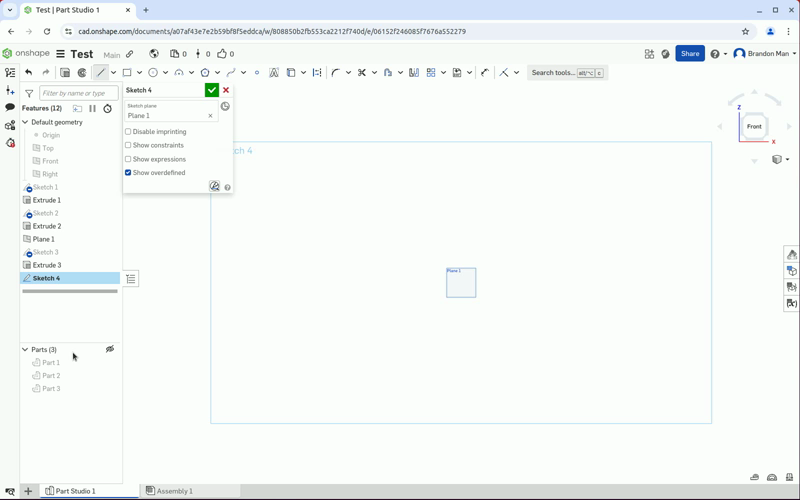
mouse_move(460, 282)
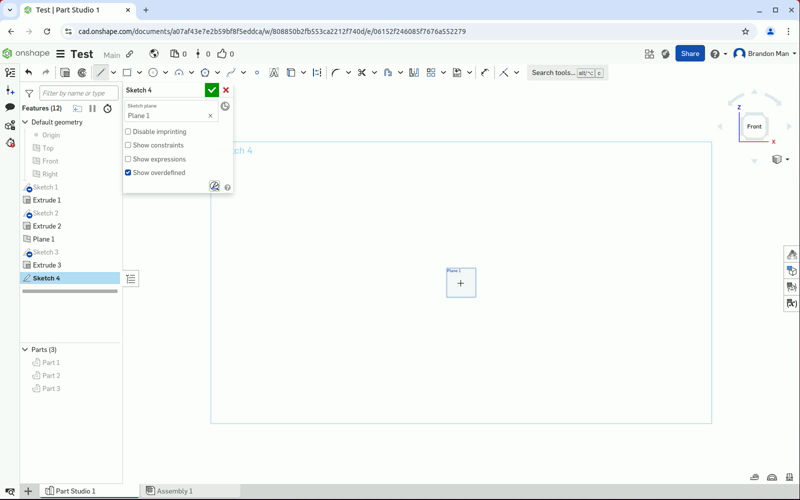
click(460, 282)
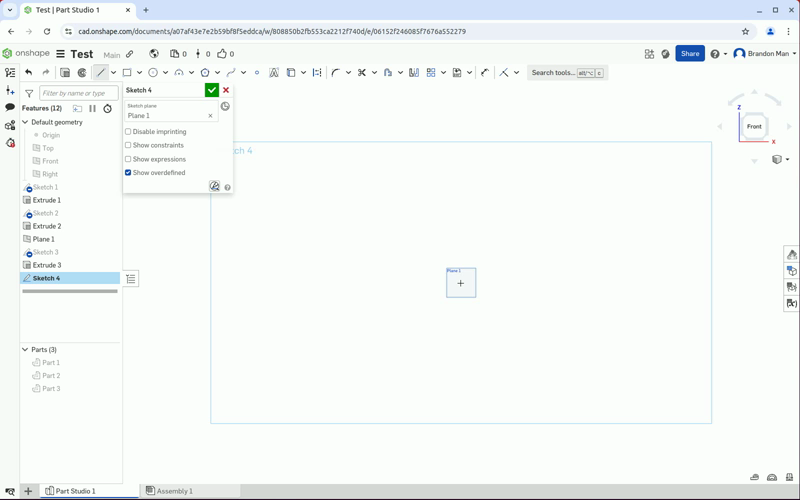
key_up(shift)
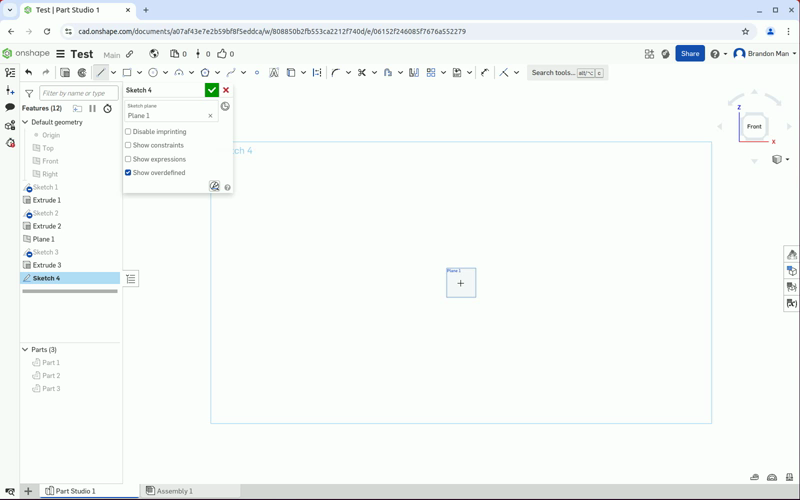
key_down(shift)
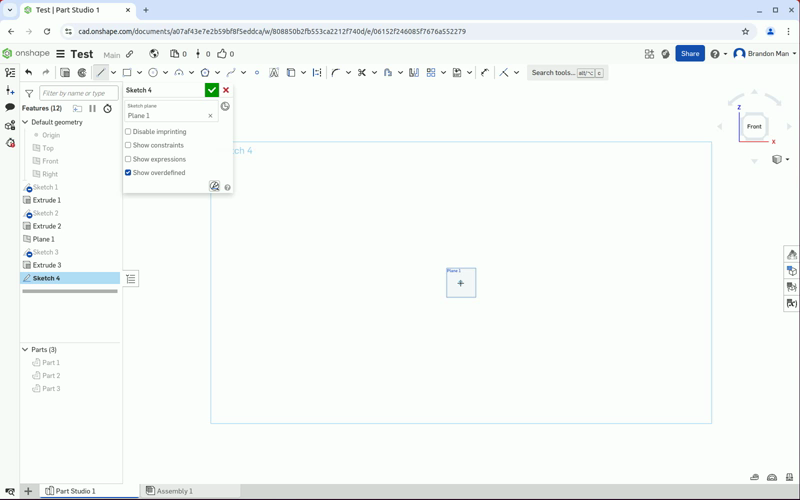
mouse_move(490, 282)
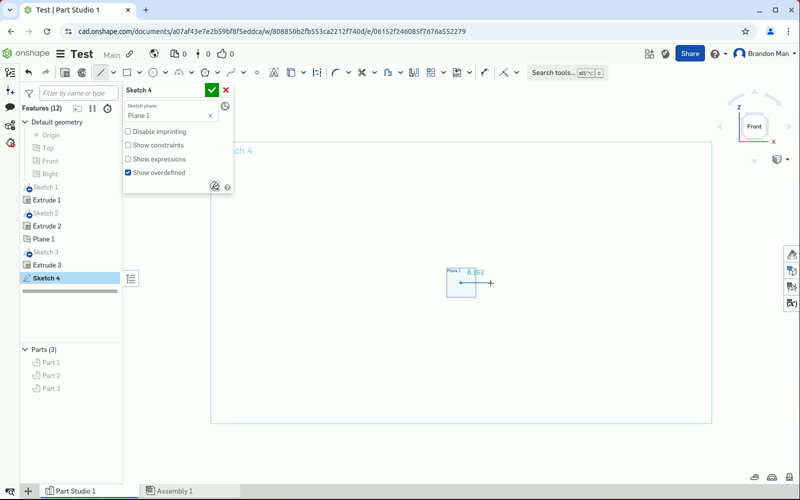
mouse_move(475, 282)
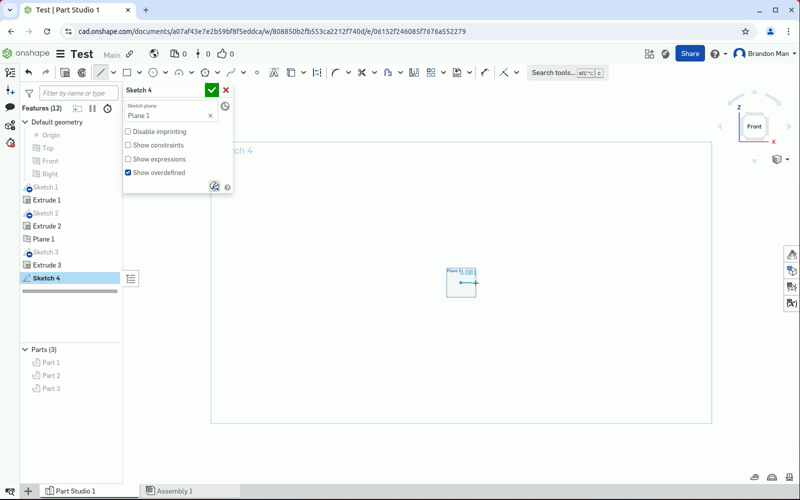
click(475, 282)
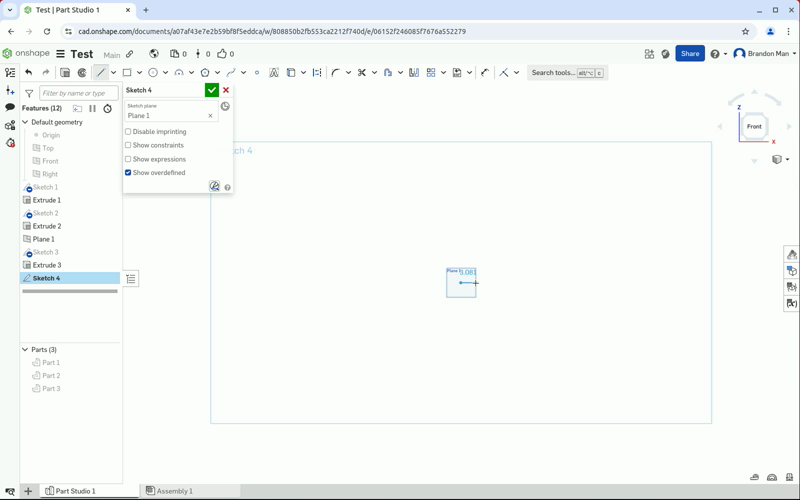
key_up(shift)
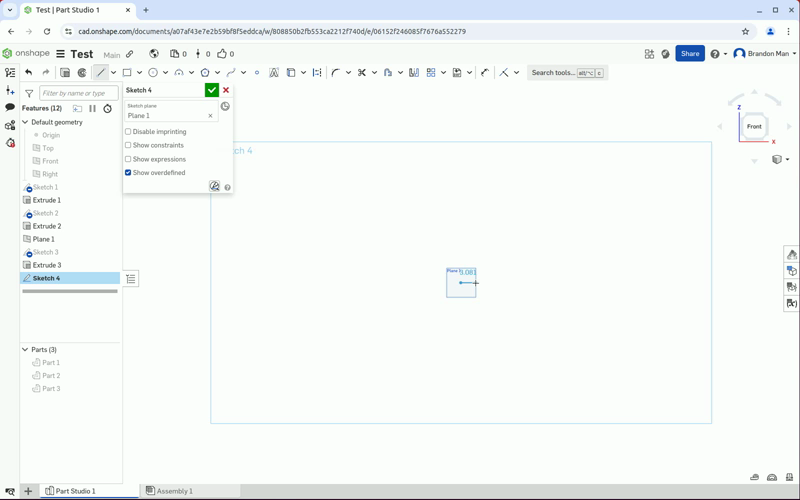
key(esc)
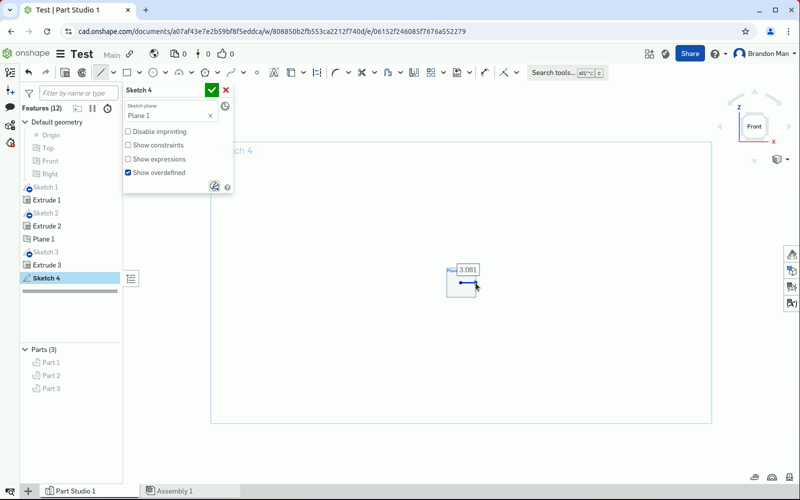
key(a)
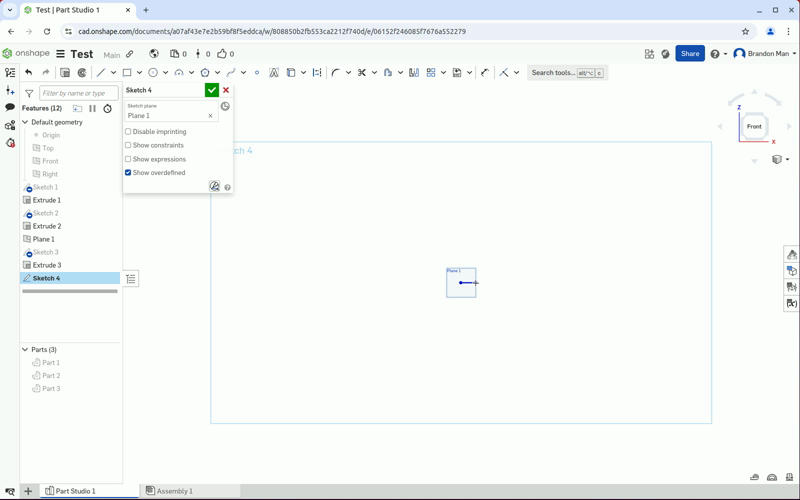
mouse_move(475, 282)
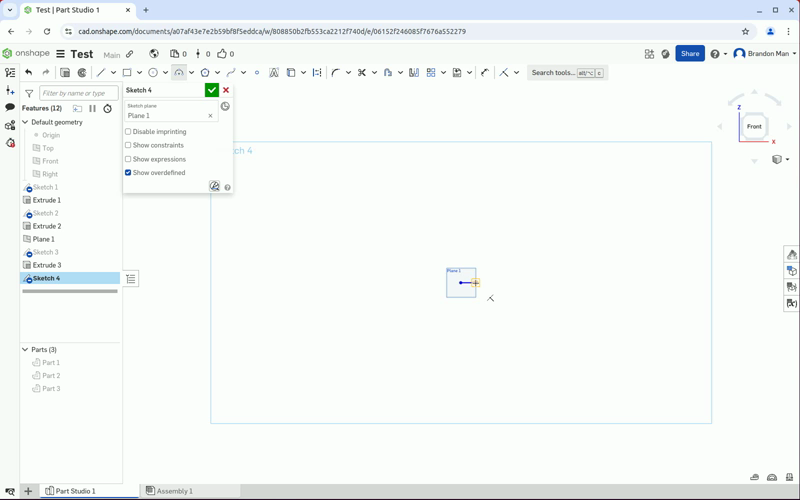
click(475, 282)
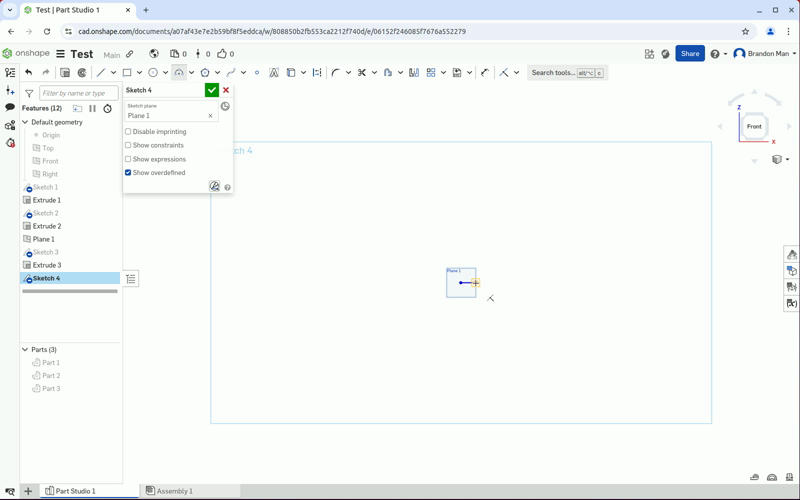
key_down(shift)
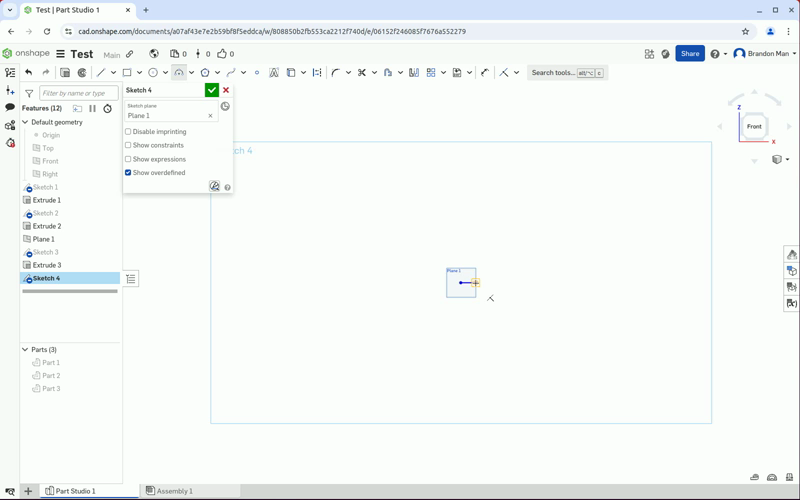
mouse_move(474, 276)
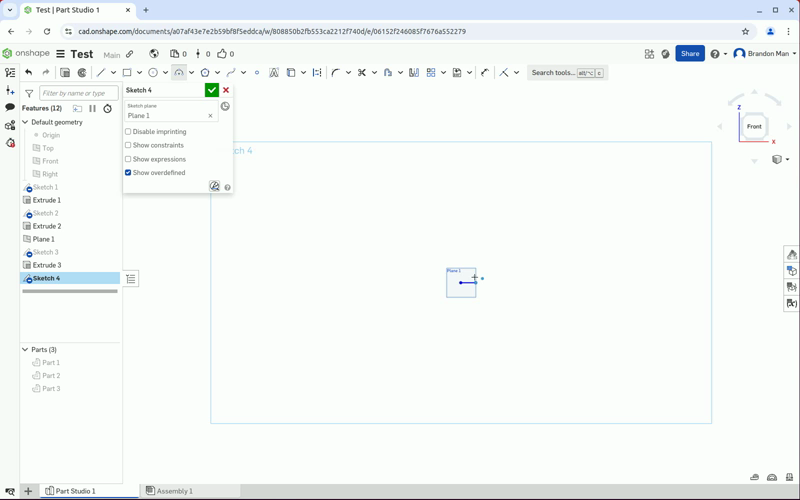
scroll(6)
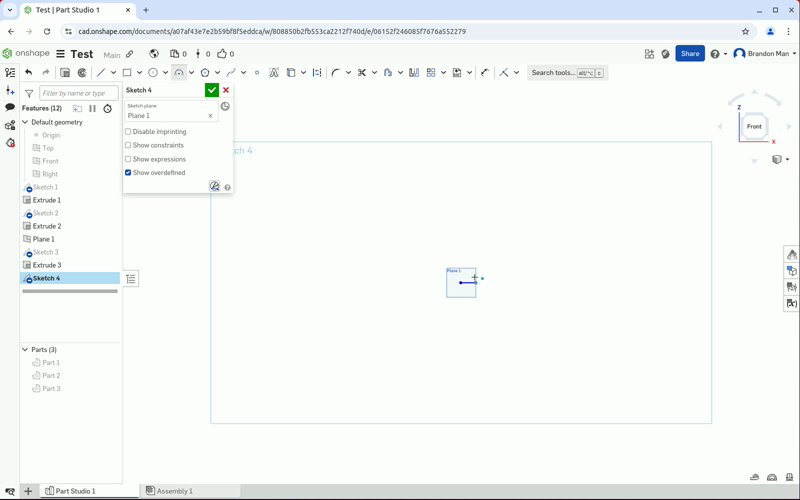
scroll(6)
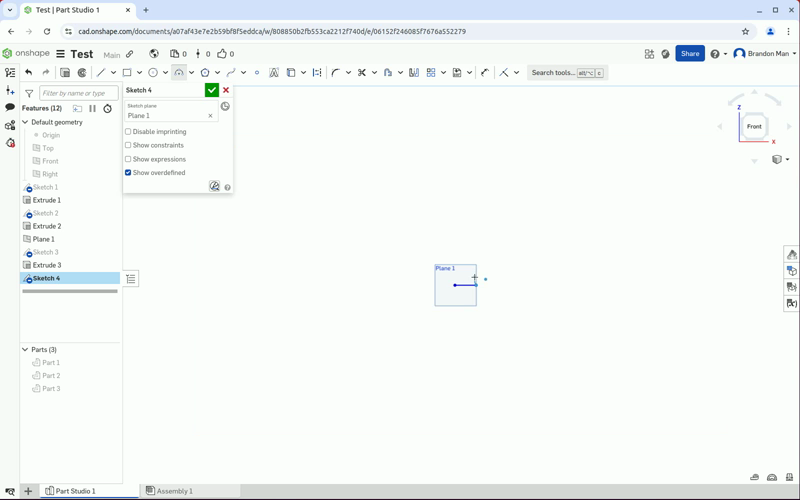
scroll(6)
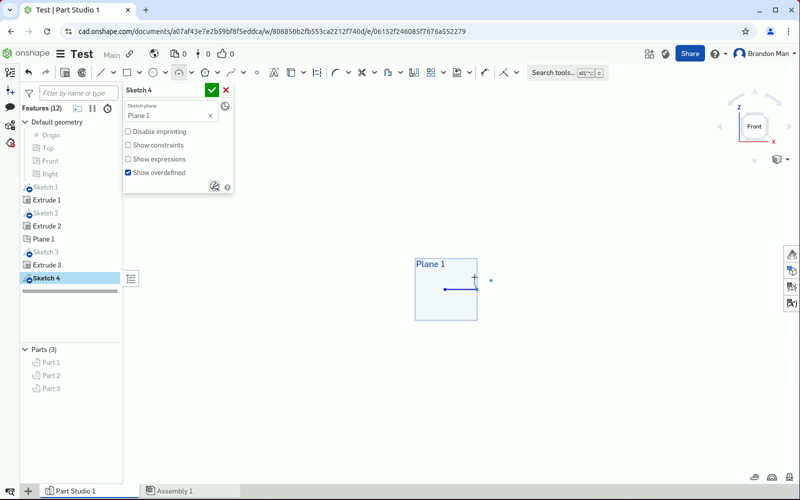
scroll(6)
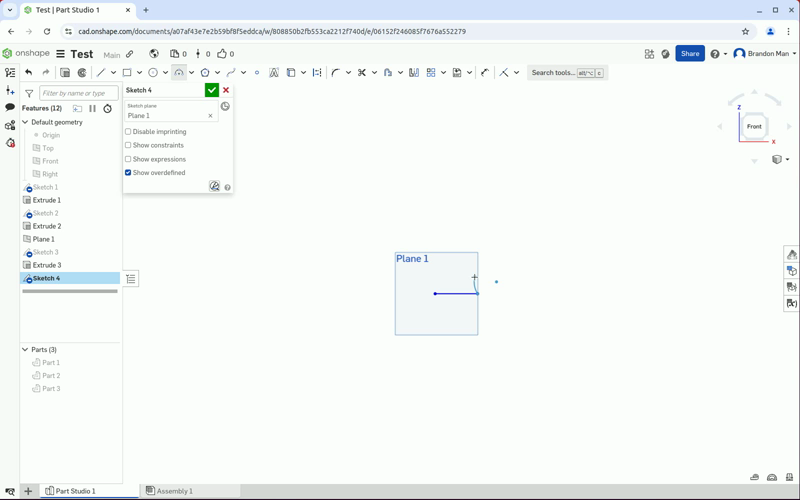
scroll(6)
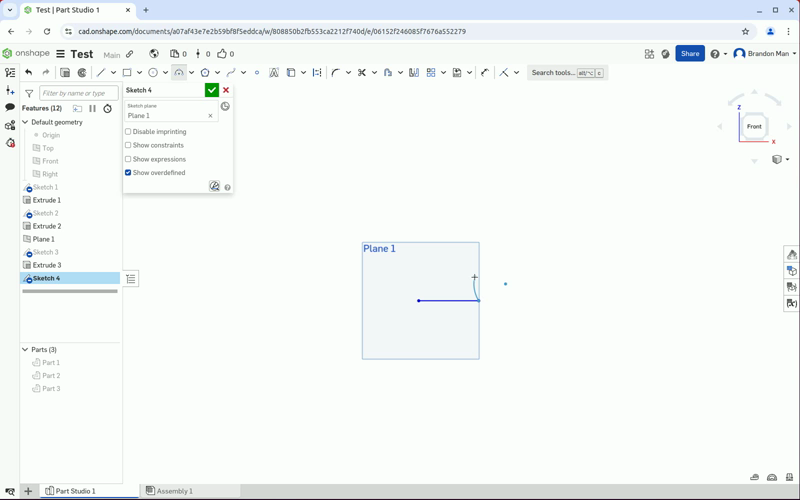
scroll(6)
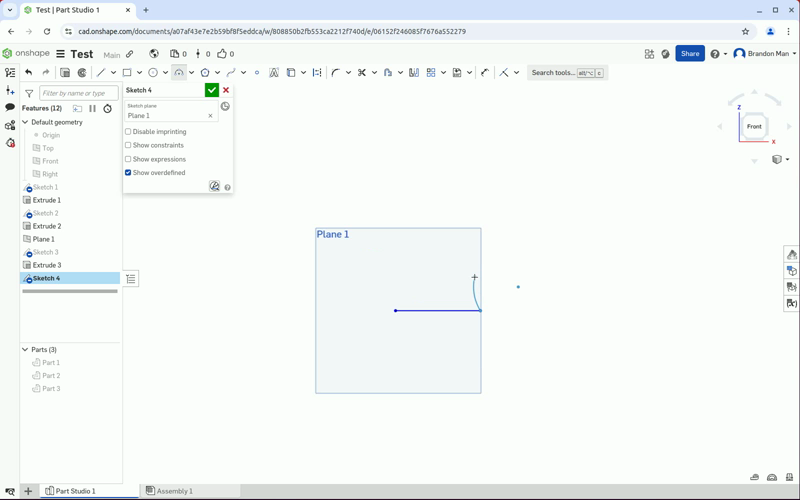
scroll(6)
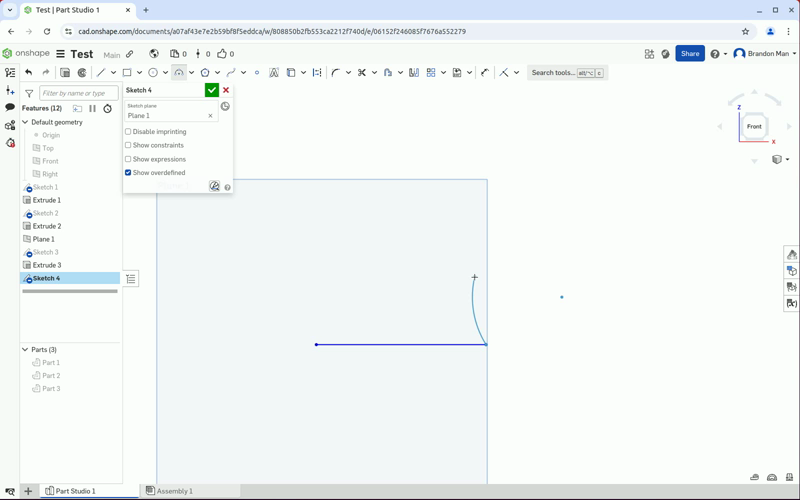
click(474, 276)
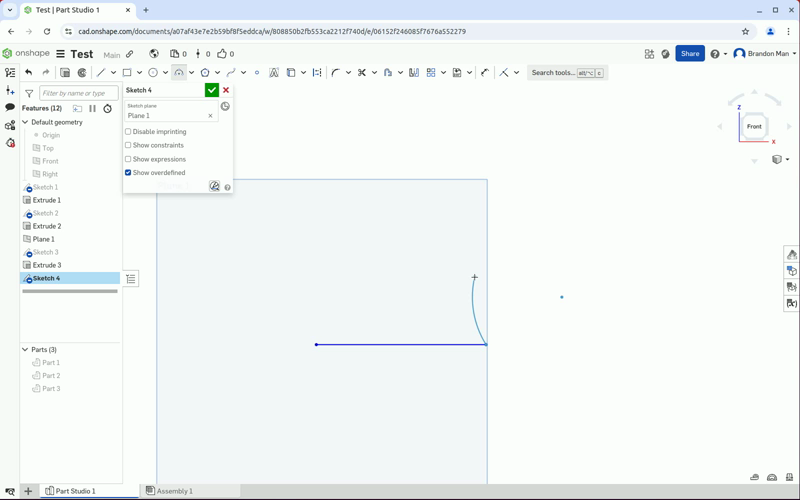
scroll(-6)
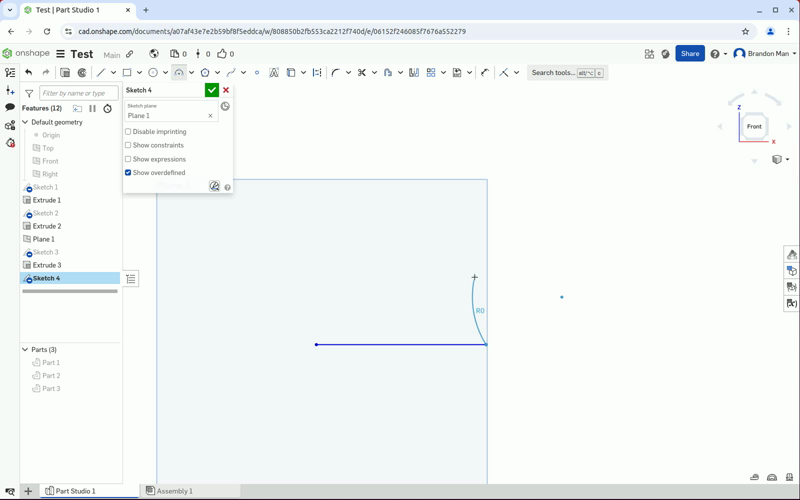
scroll(-6)
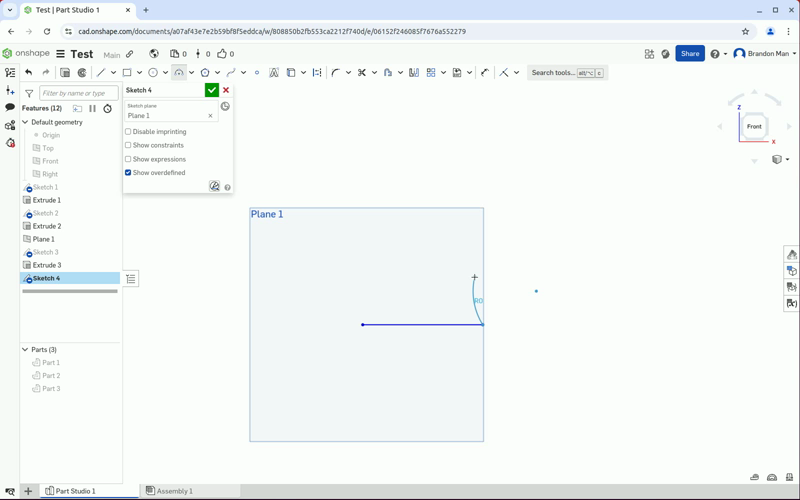
scroll(-6)
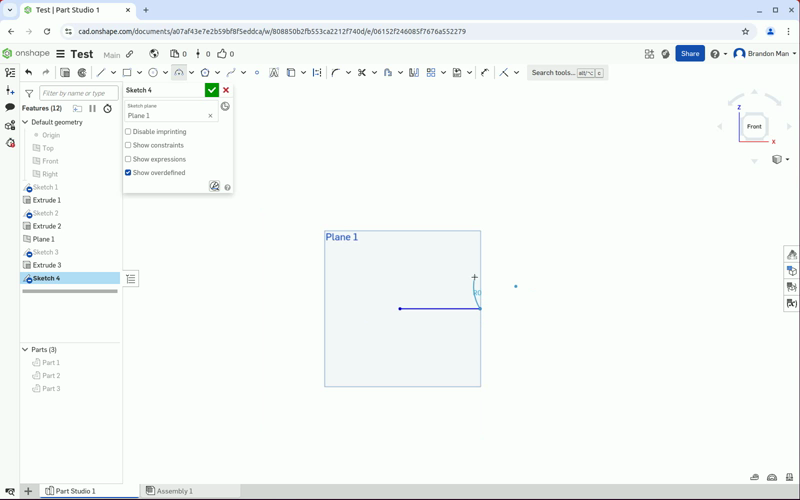
scroll(-6)
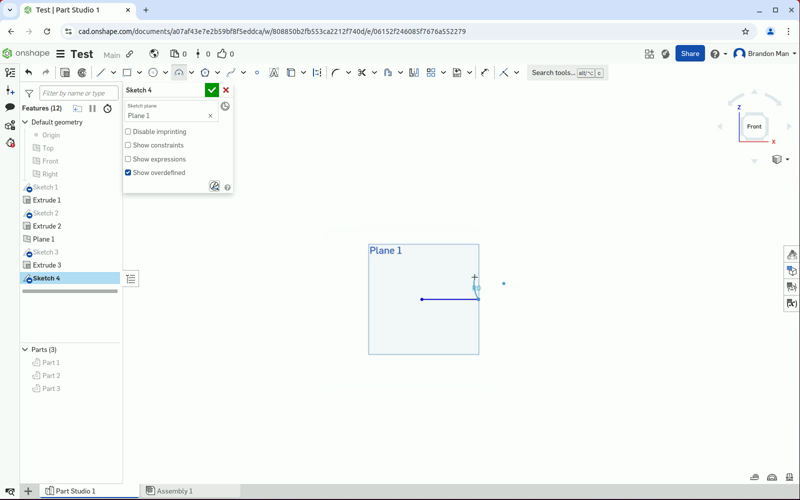
scroll(-6)
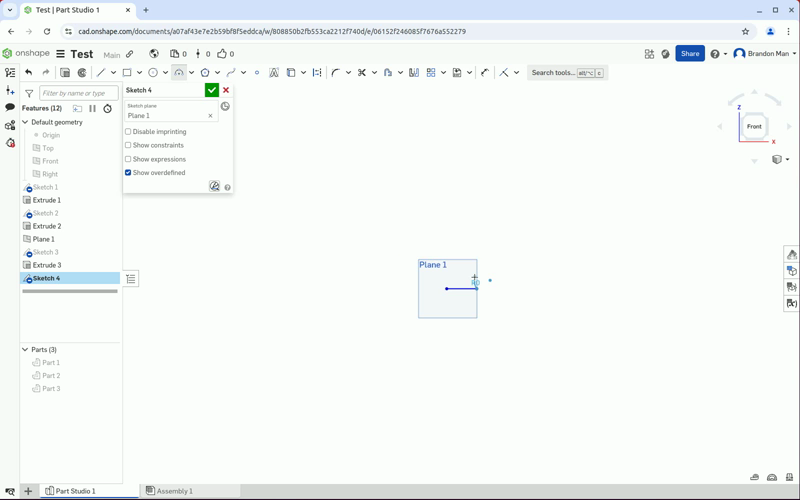
scroll(-6)
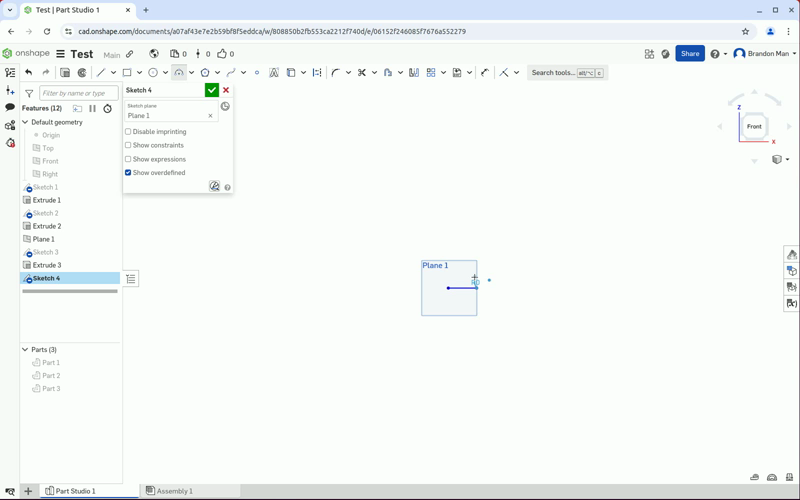
scroll(-6)
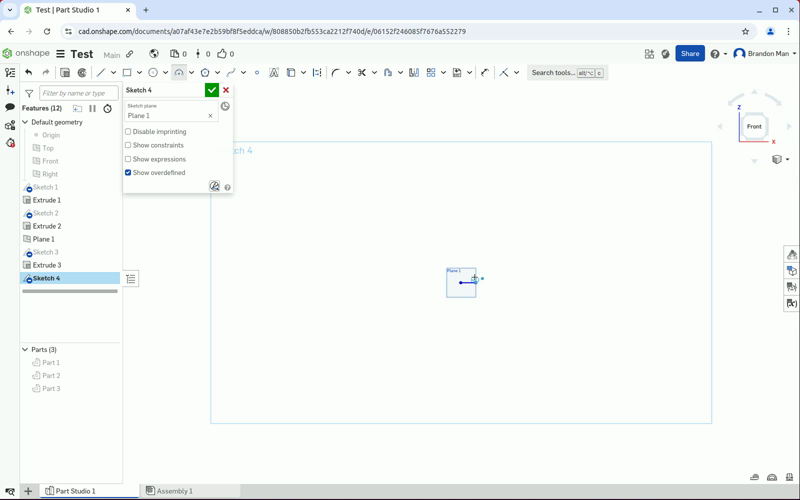
mouse_move(476, 279)
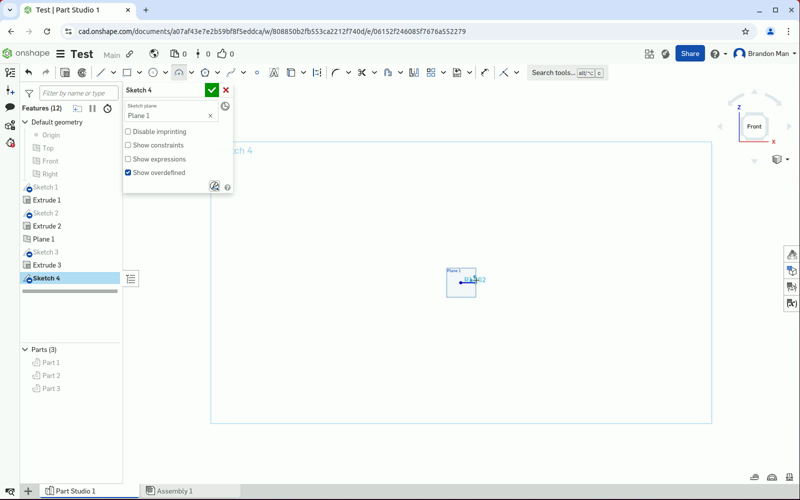
scroll(6)
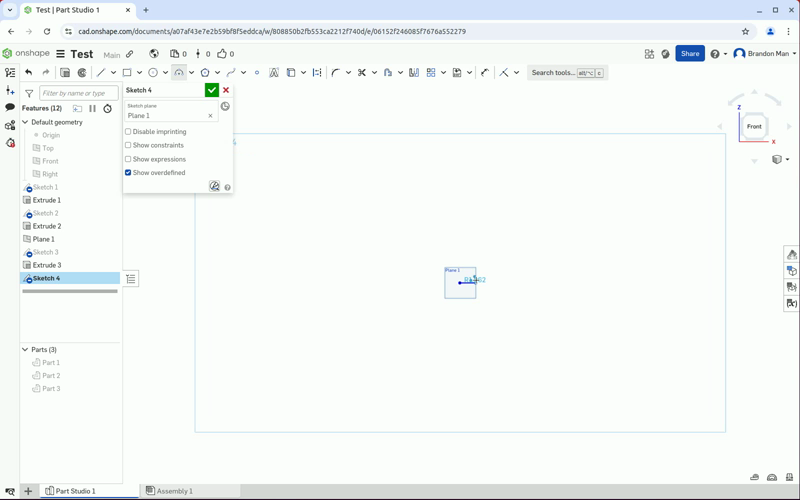
scroll(6)
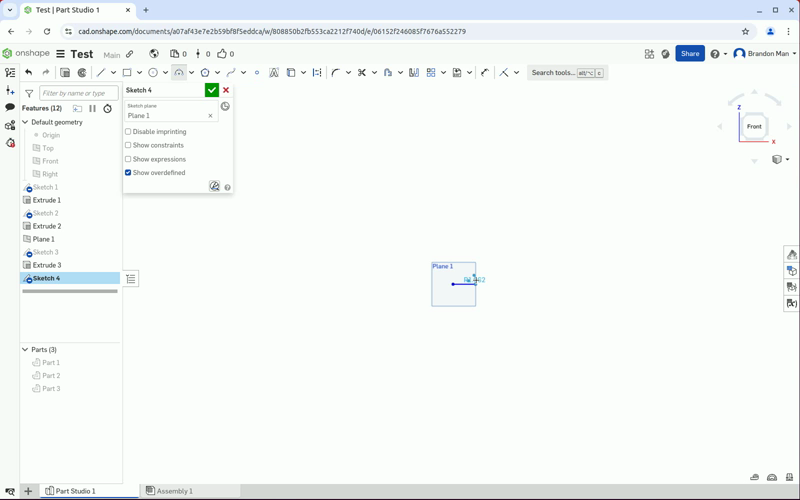
scroll(6)
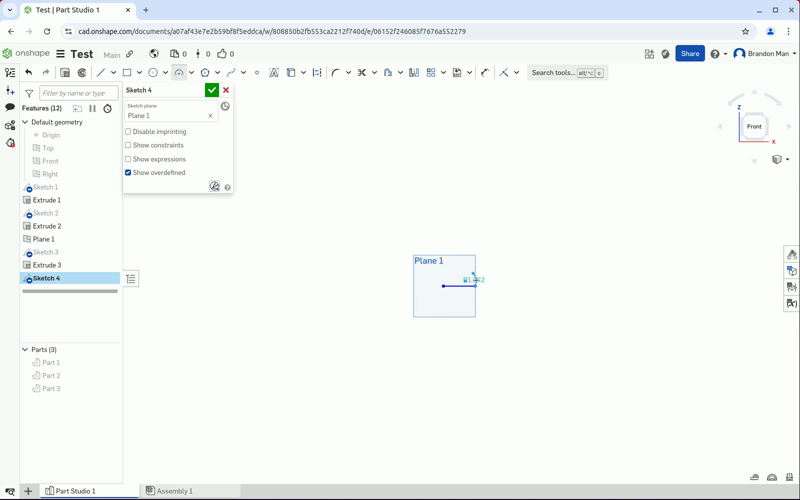
scroll(6)
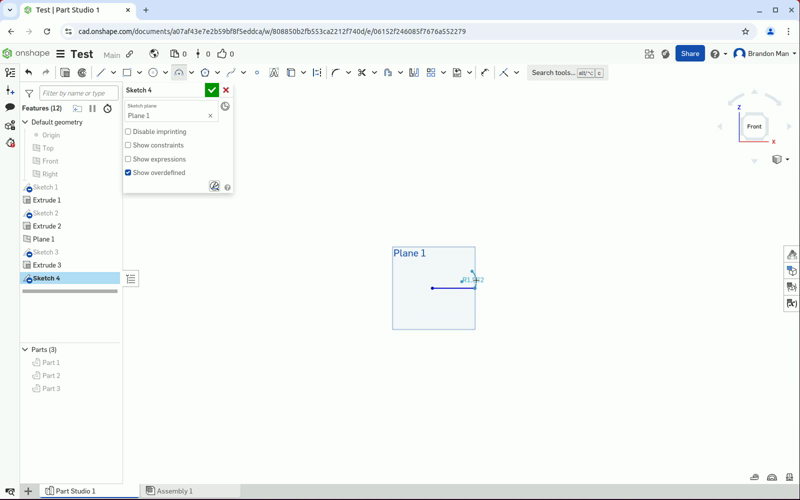
scroll(6)
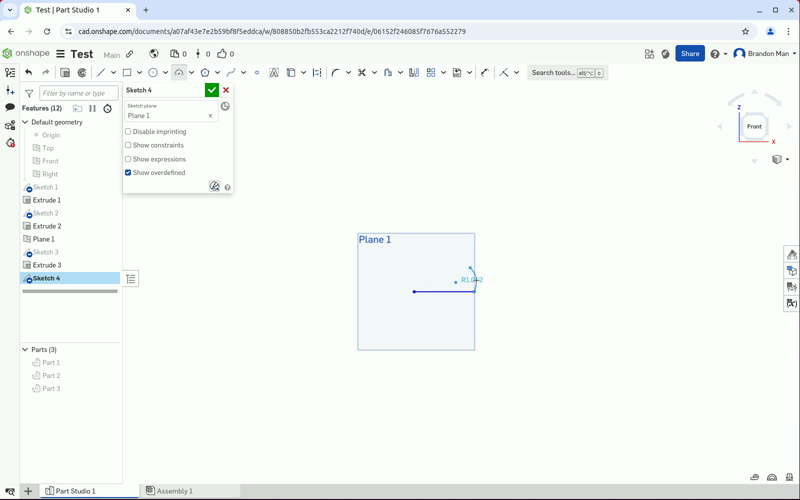
scroll(6)
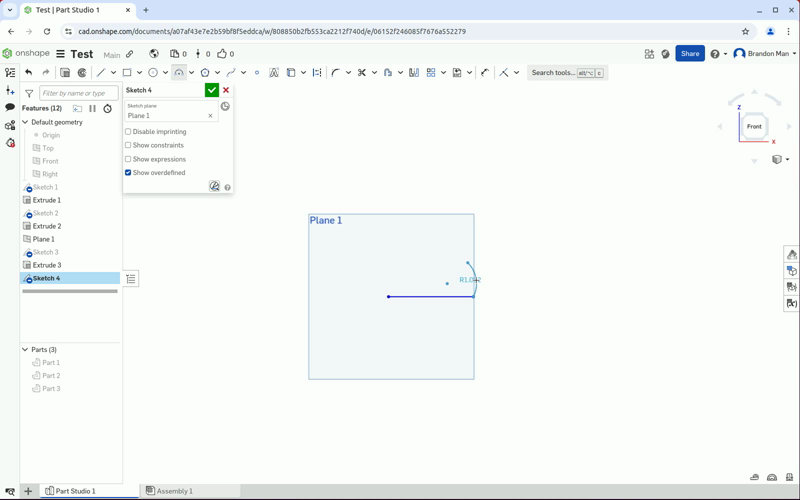
scroll(6)
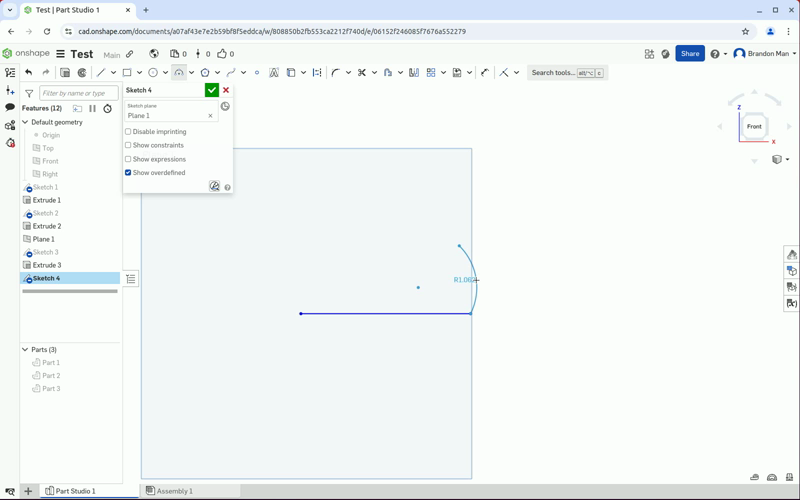
click(476, 279)
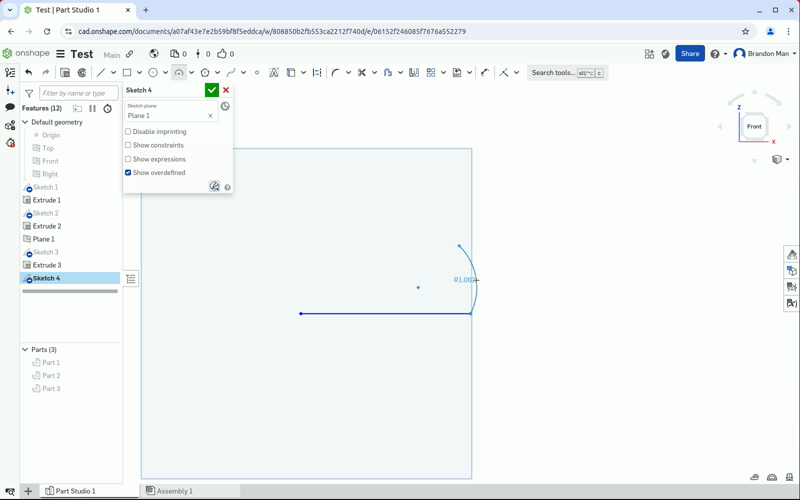
scroll(-6)
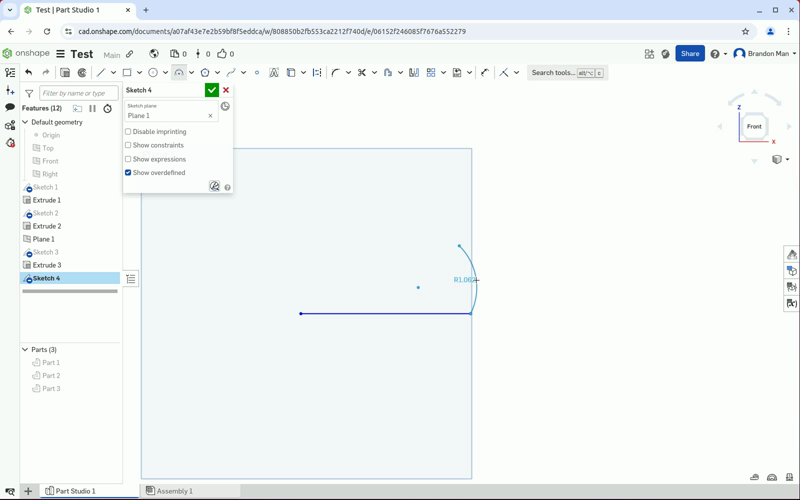
scroll(-6)
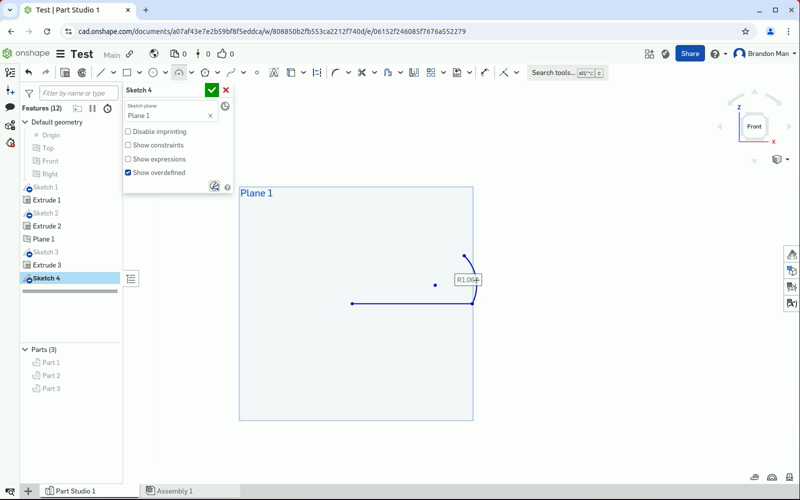
scroll(-6)
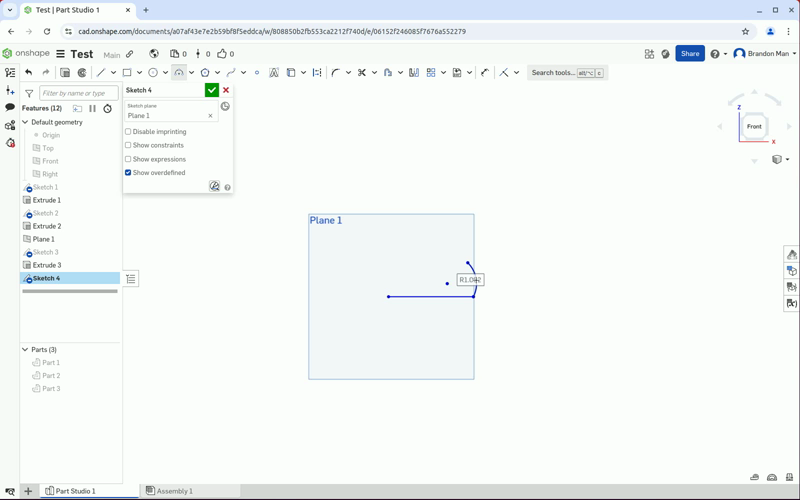
scroll(-6)
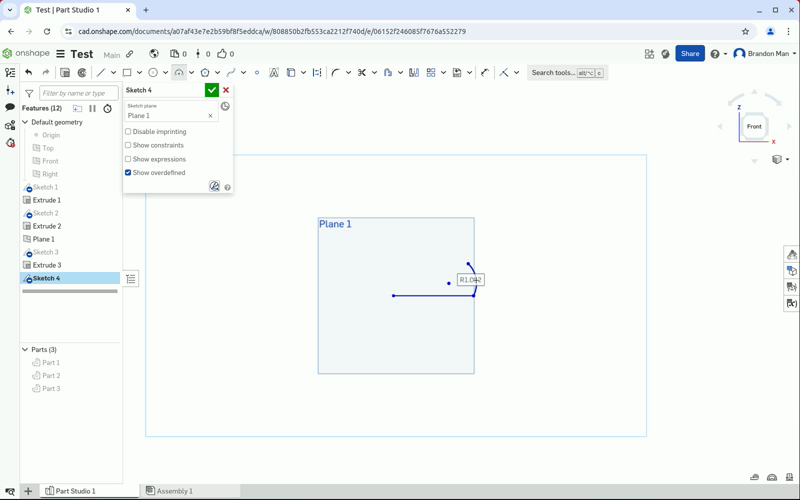
scroll(-6)
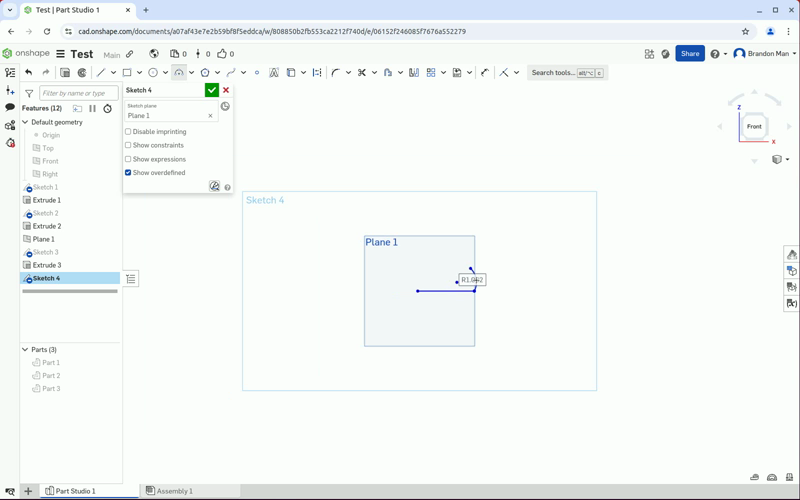
scroll(-6)
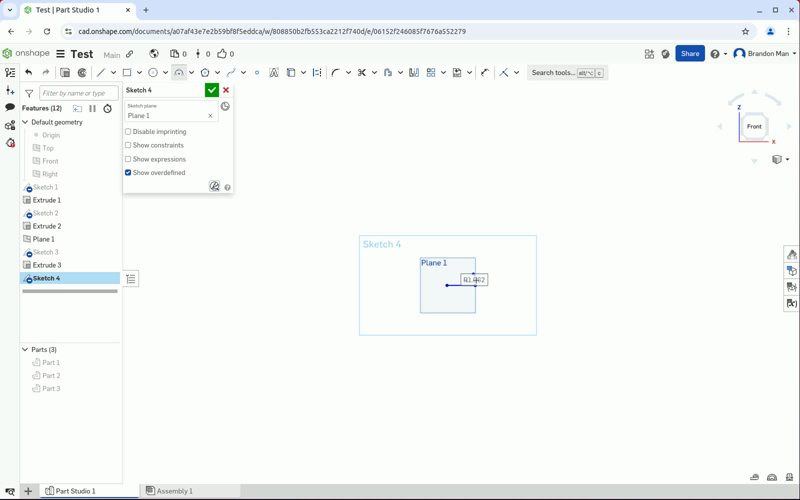
scroll(-6)
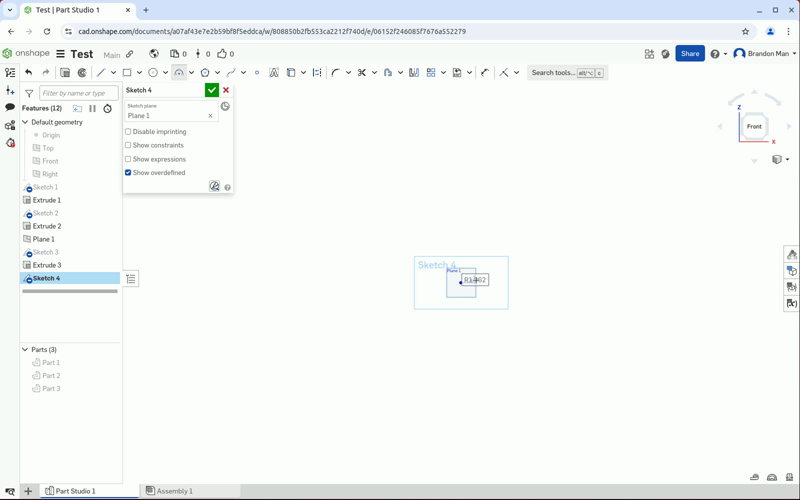
key_up(shift)
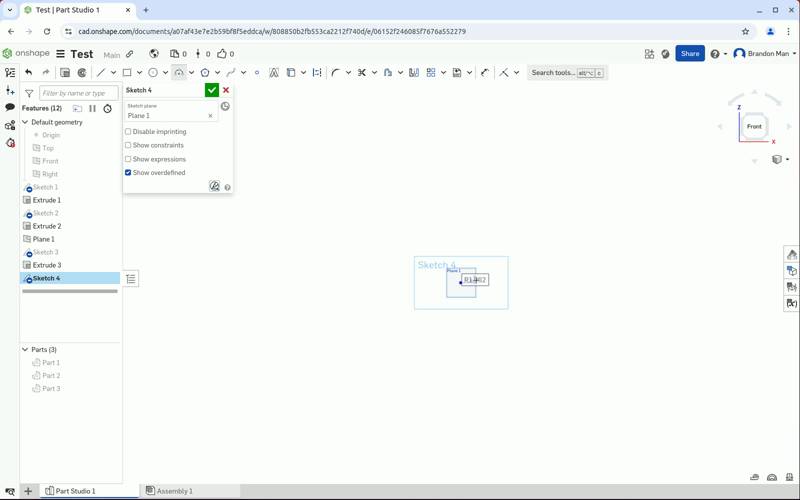
key(esc)
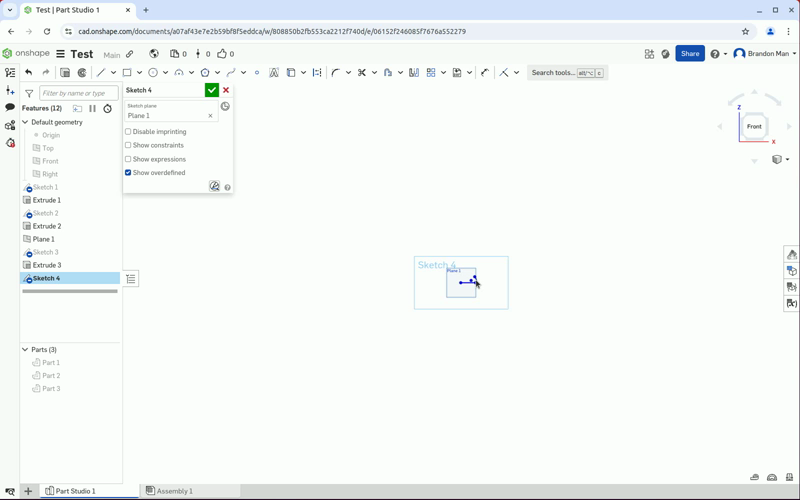
key(l)
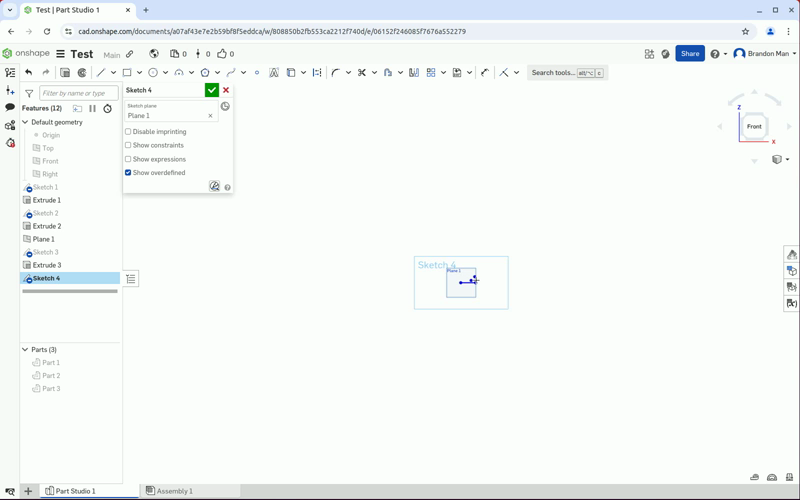
mouse_move(474, 276)
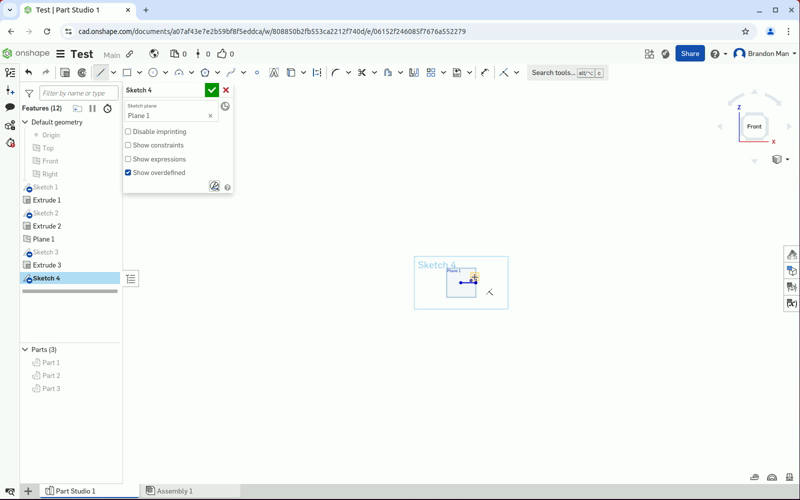
scroll(6)
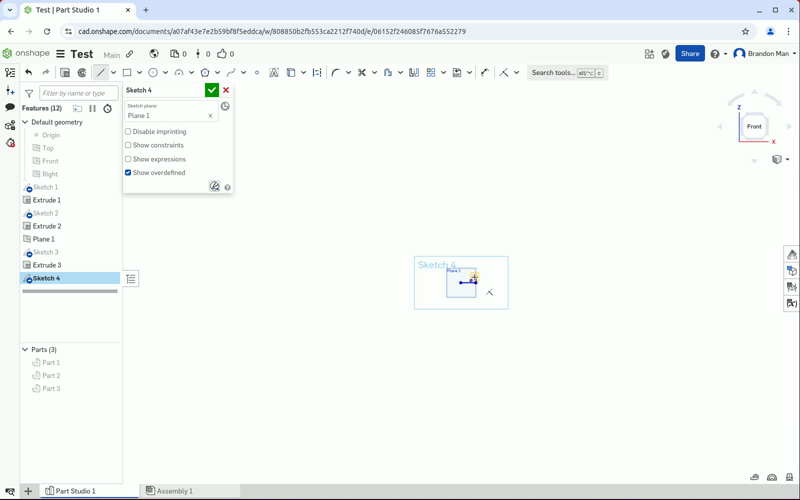
scroll(6)
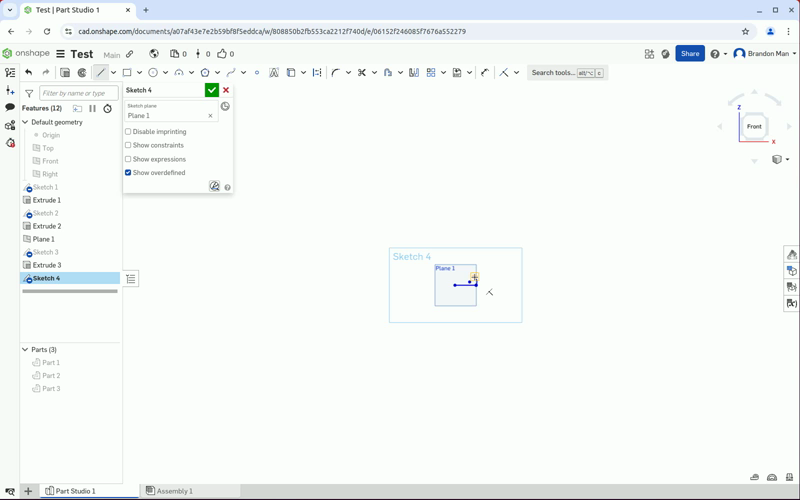
scroll(6)
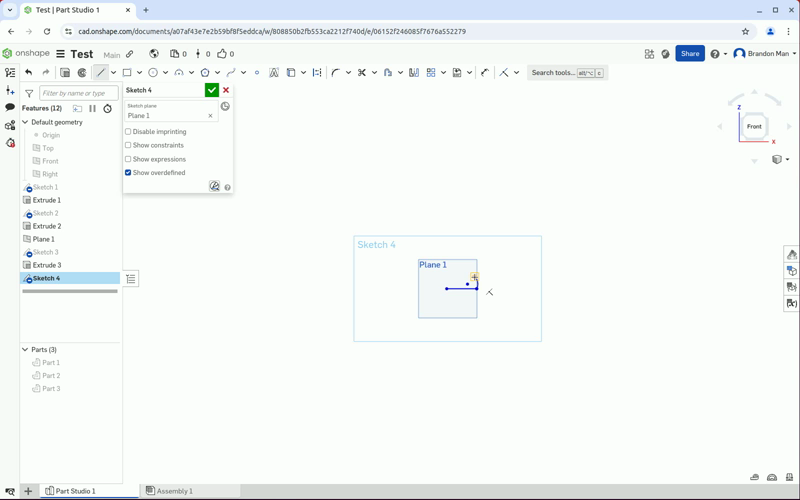
scroll(6)
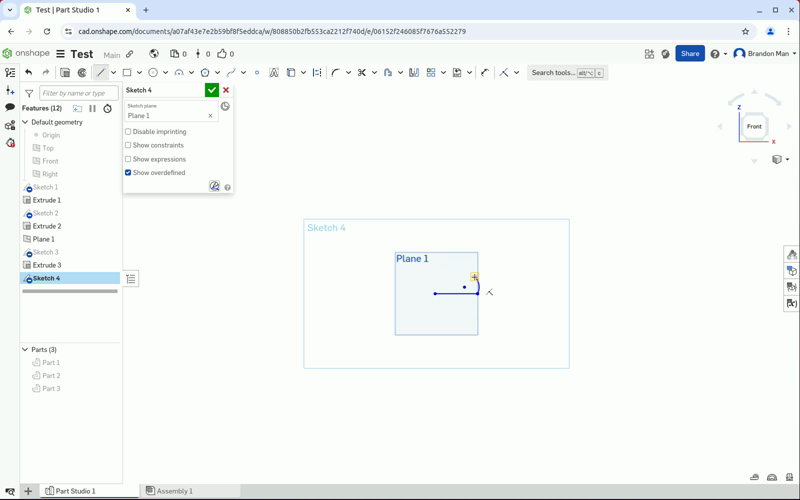
scroll(6)
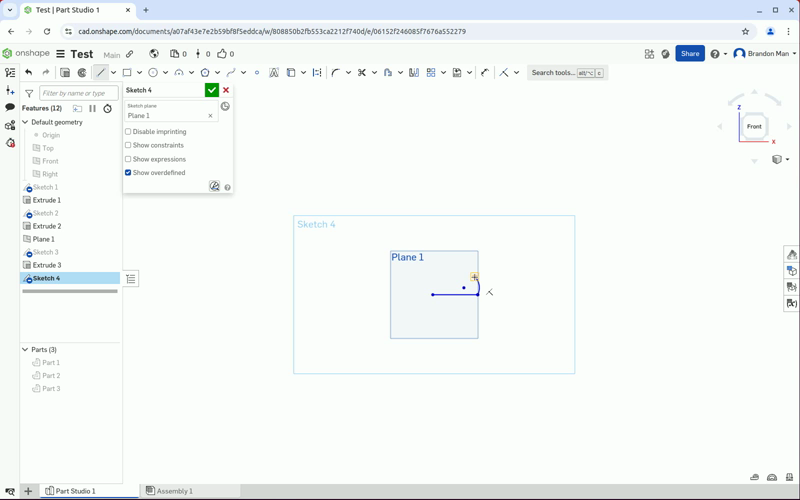
scroll(6)
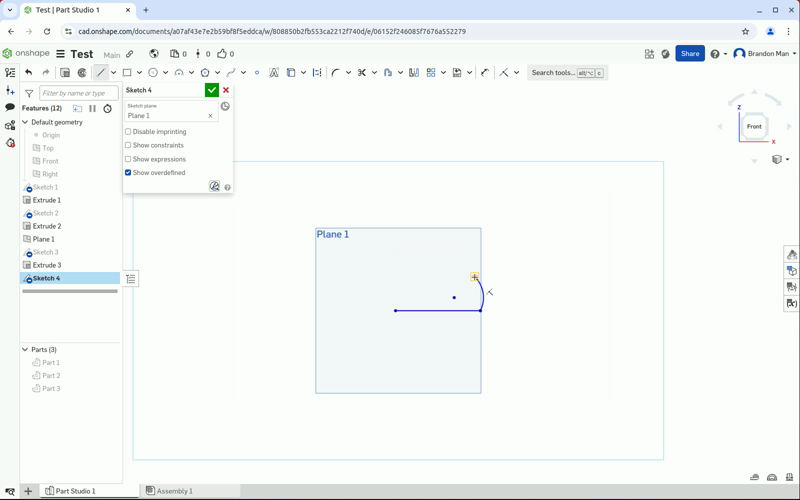
scroll(6)
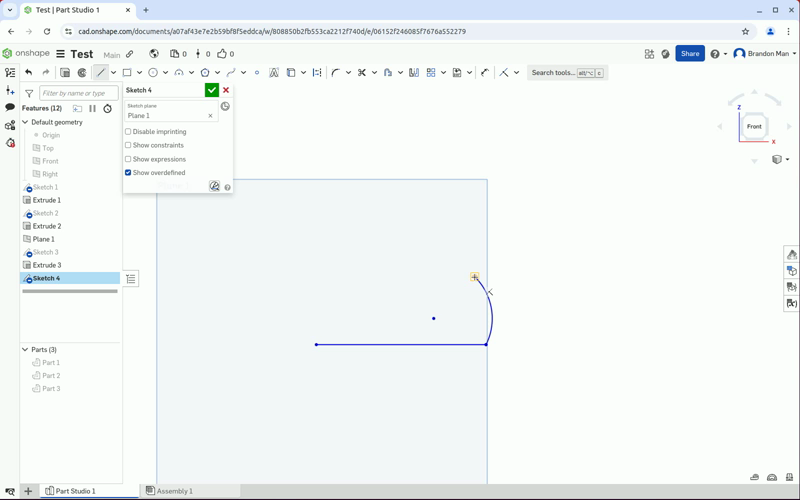
click(474, 276)
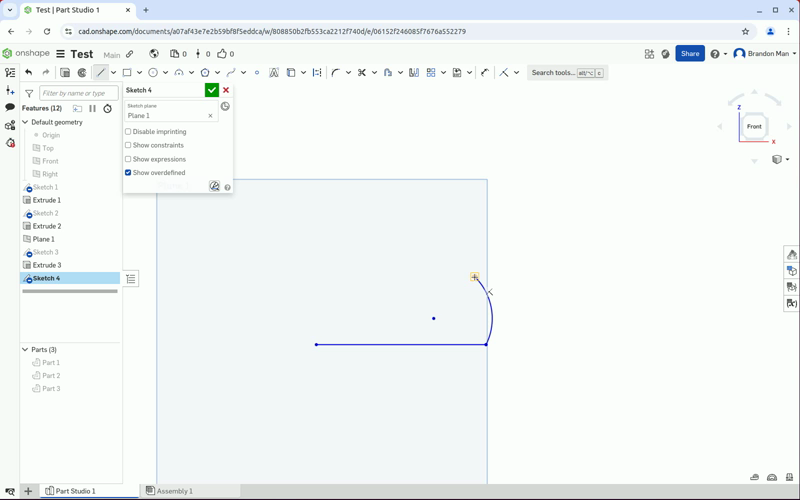
scroll(-6)
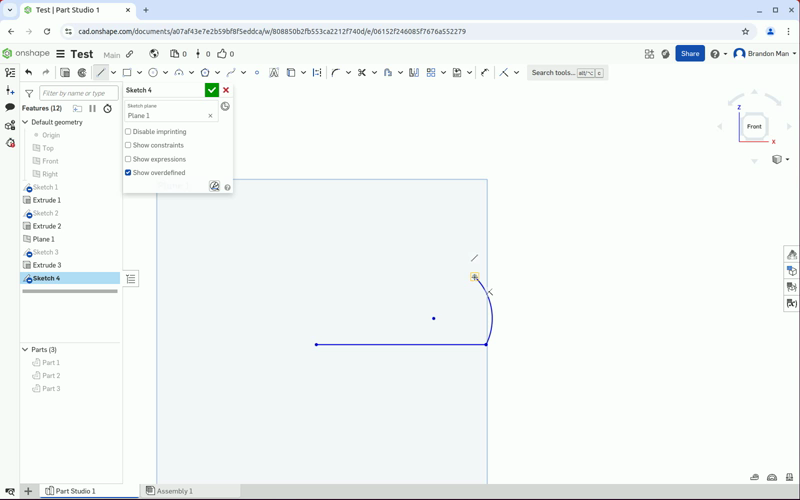
scroll(-6)
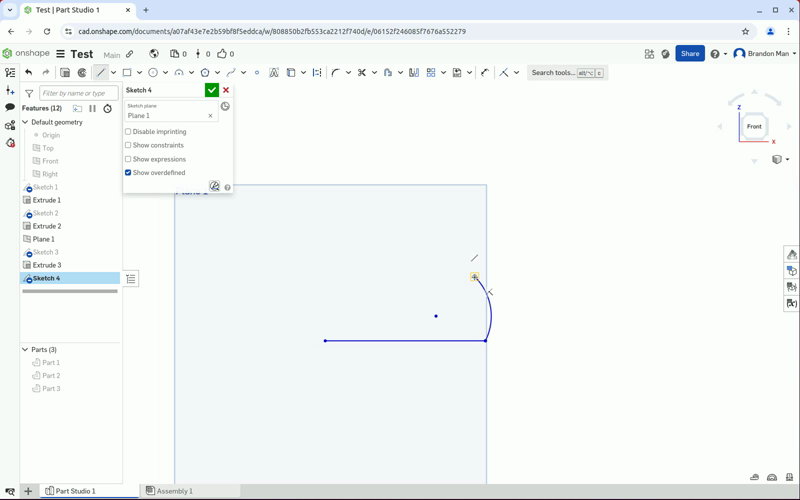
scroll(-6)
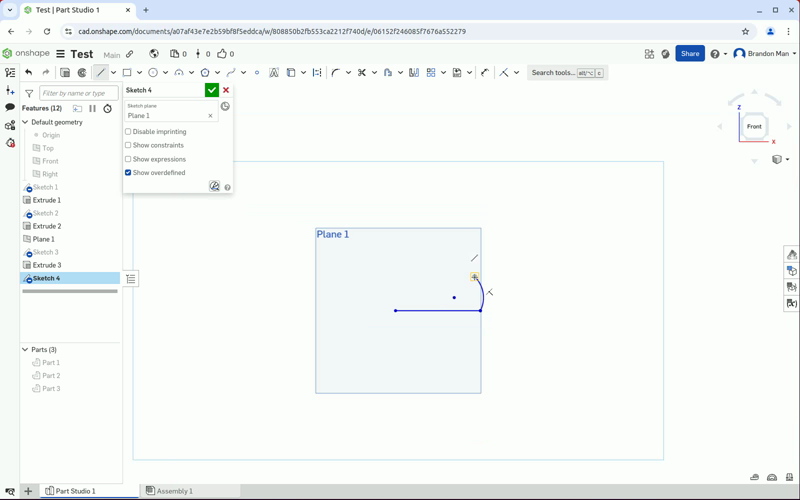
scroll(-6)
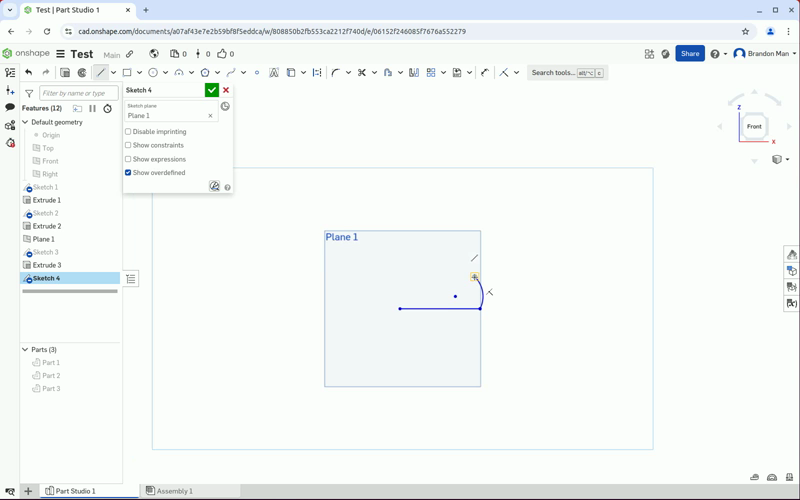
scroll(-6)
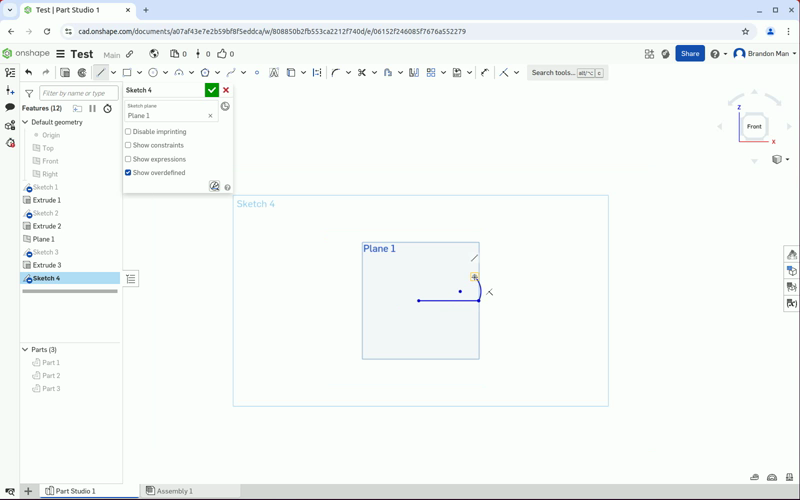
scroll(-6)
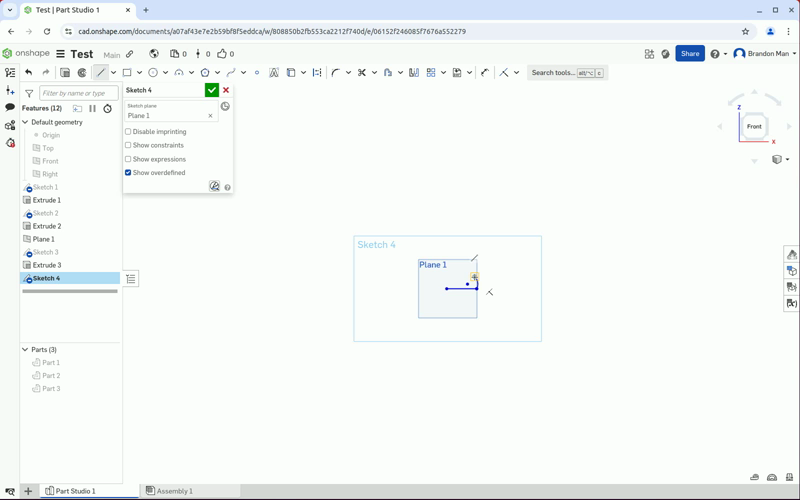
scroll(-6)
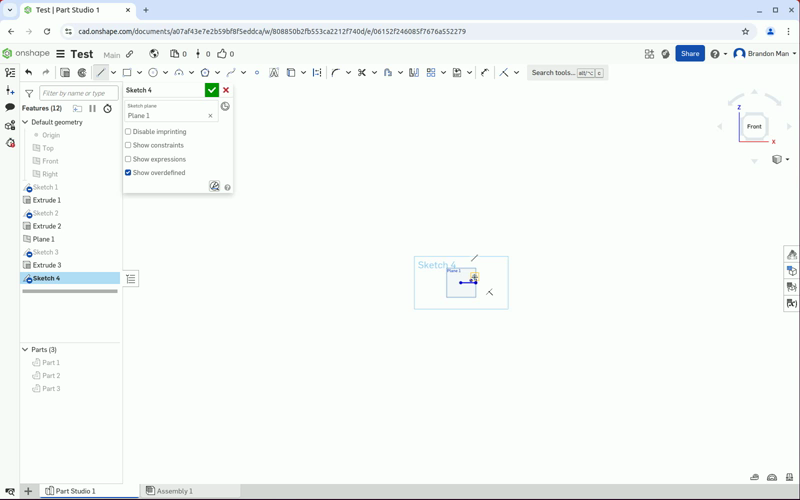
key_down(shift)
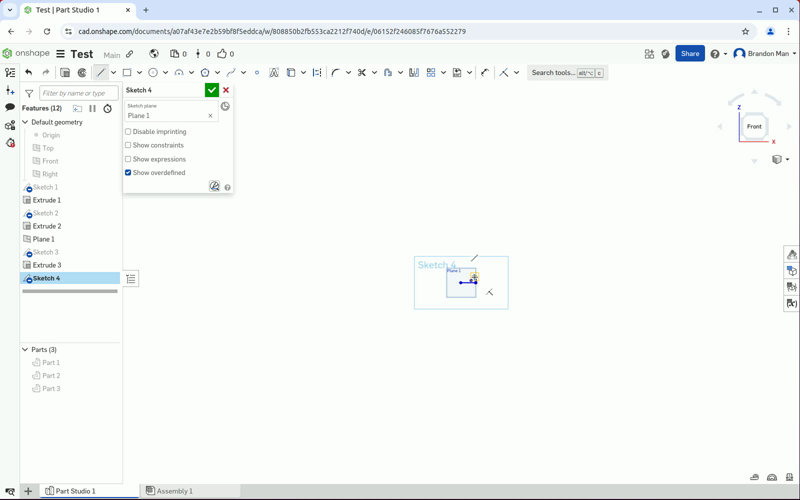
mouse_move(504, 276)
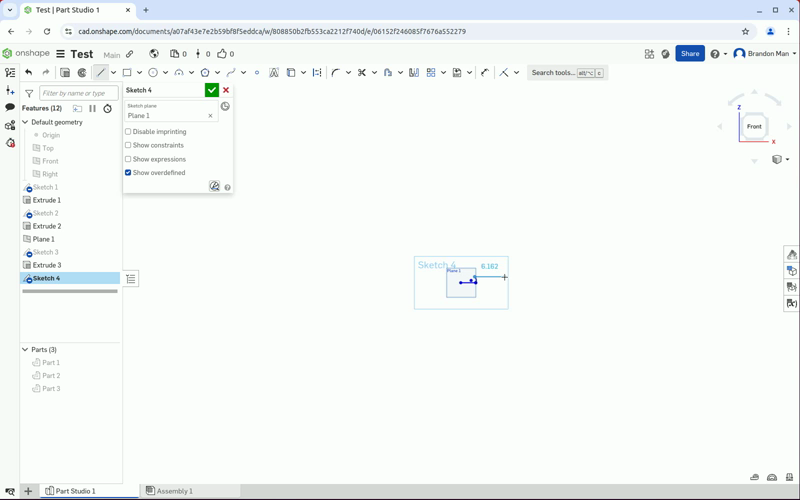
mouse_move(460, 276)
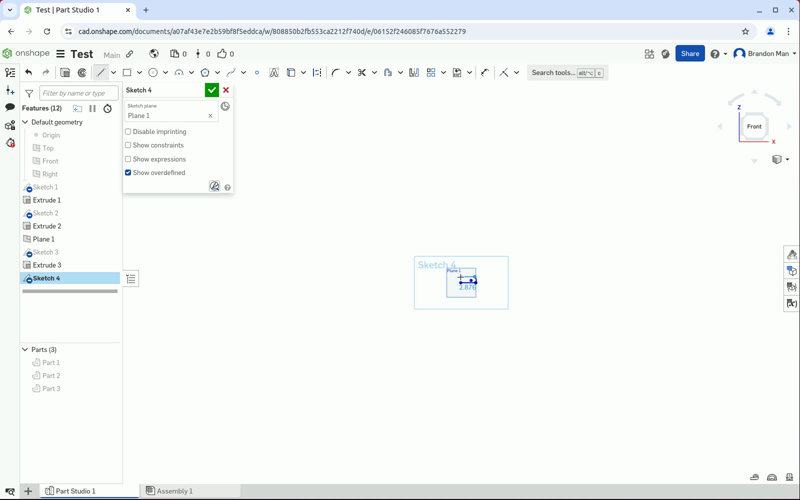
click(460, 276)
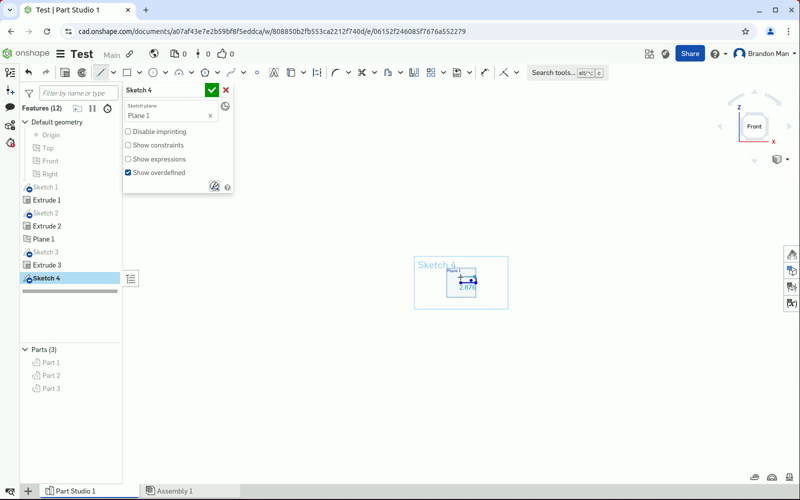
key_up(shift)
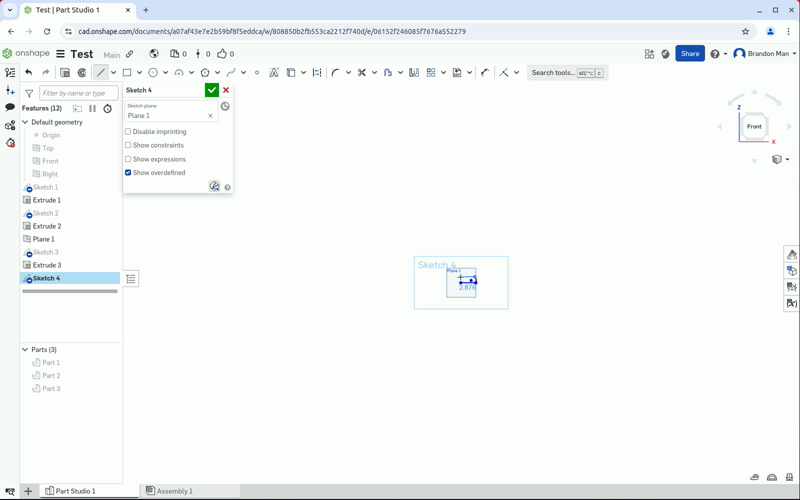
mouse_move(490, 276)
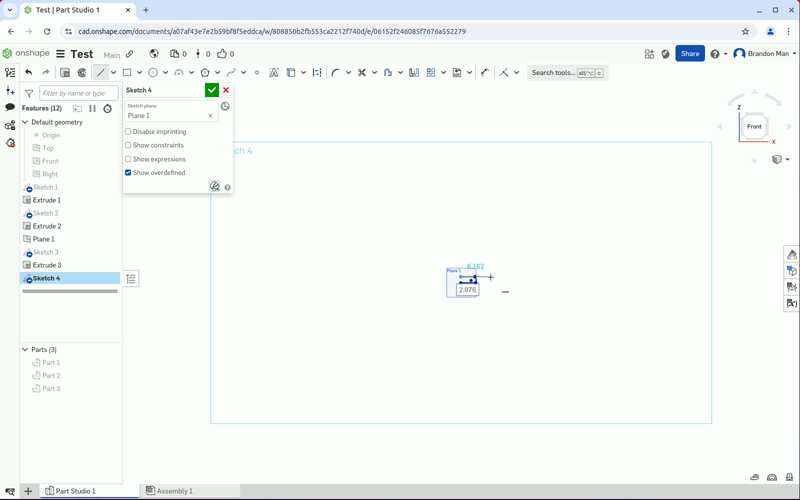
key_down(shift)
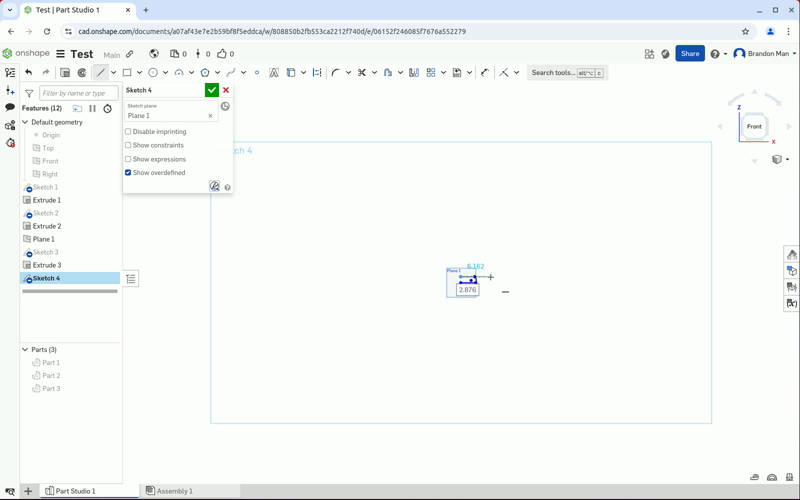
mouse_move(460, 282)
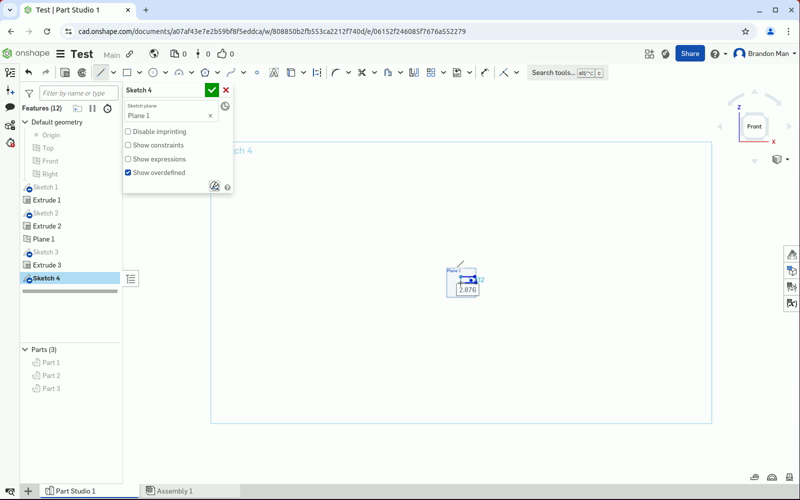
scroll(6)
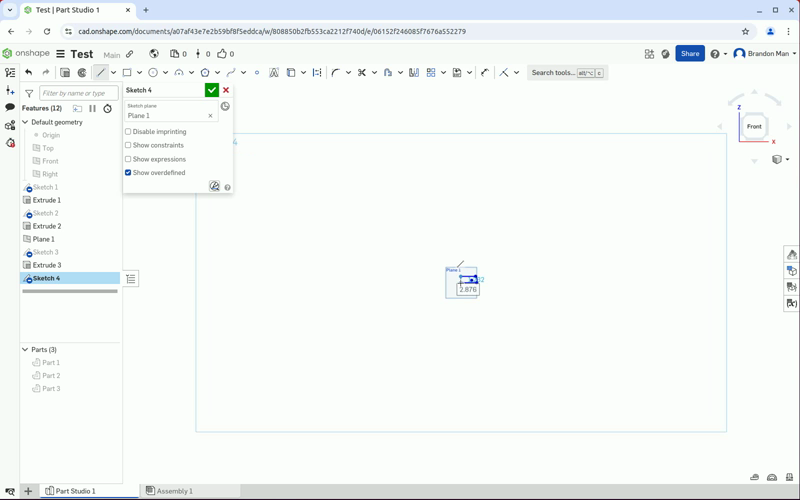
scroll(6)
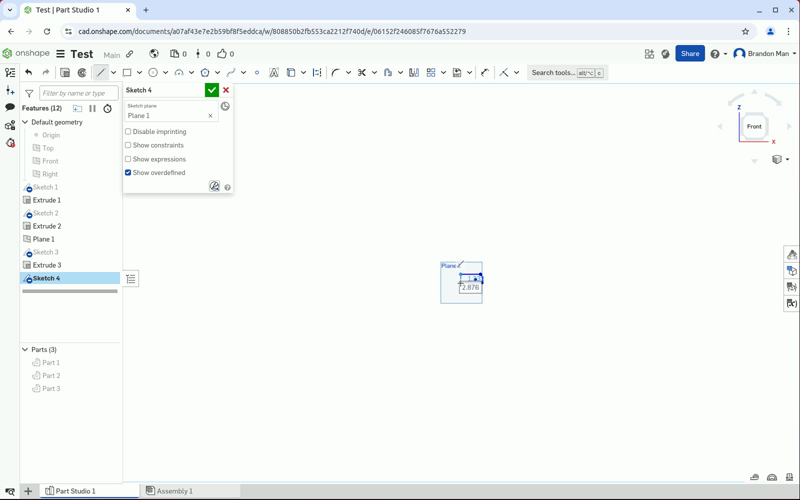
scroll(6)
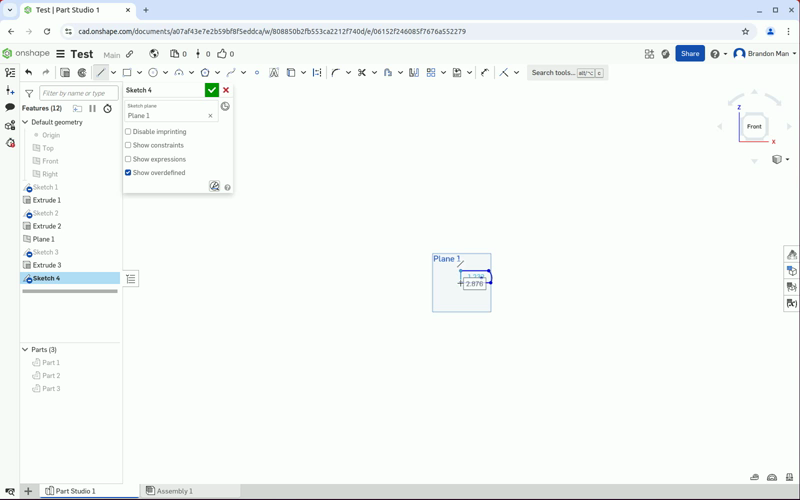
scroll(6)
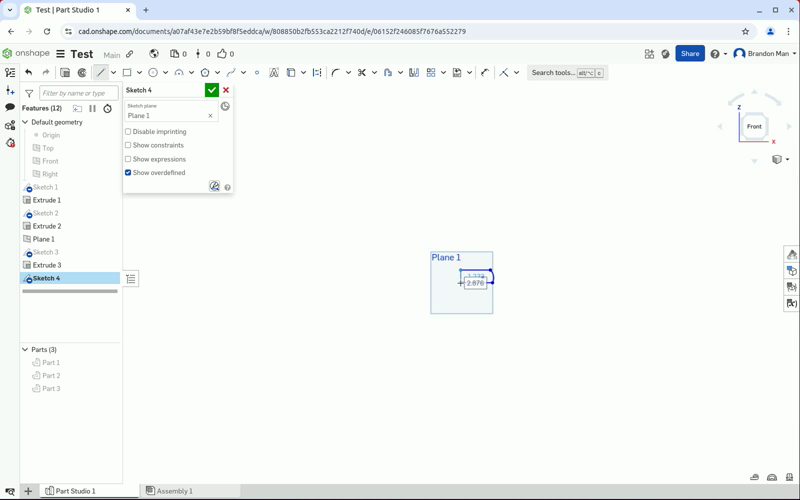
scroll(6)
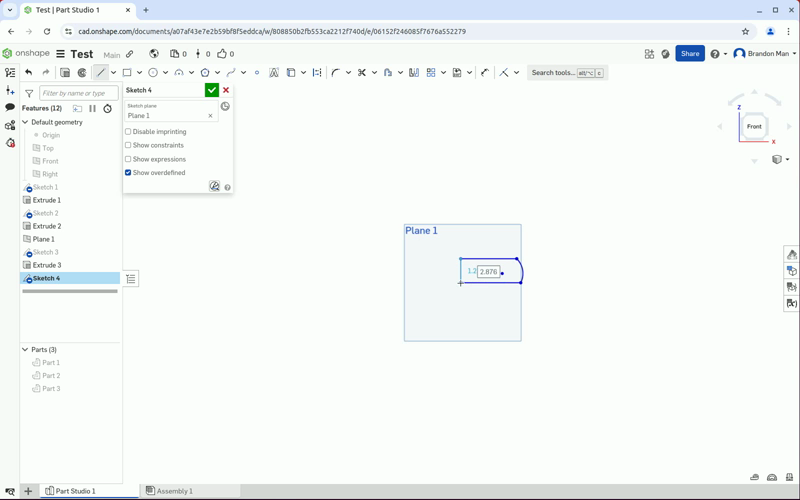
scroll(6)
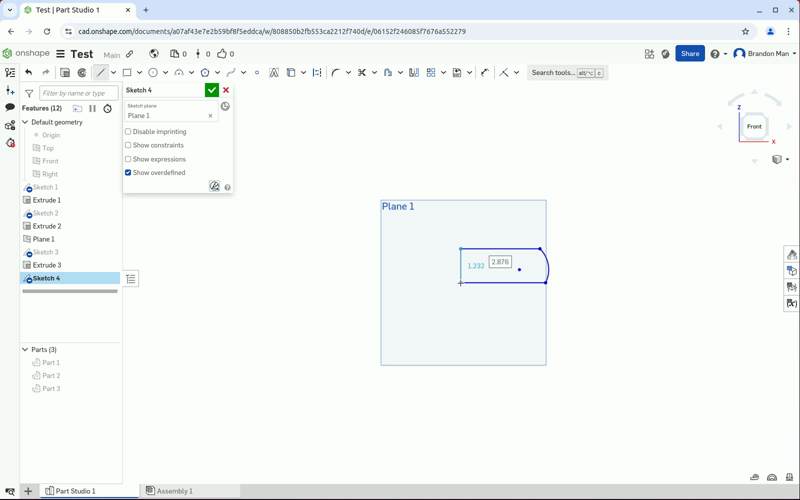
scroll(6)
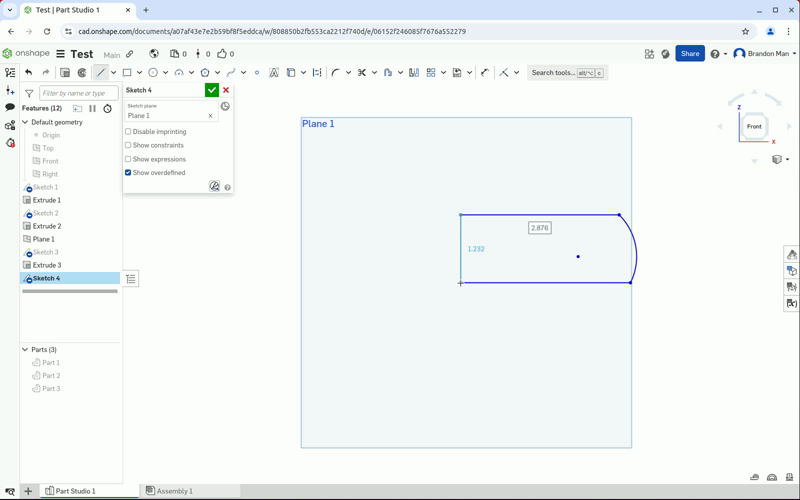
key_up(shift)
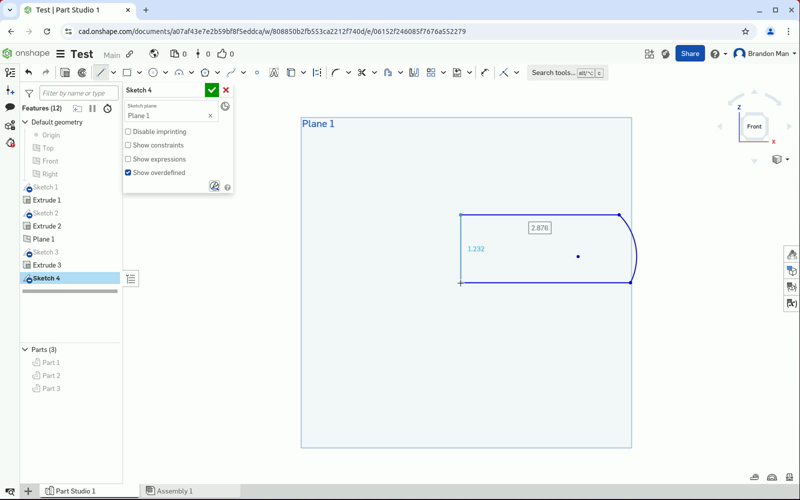
click(460, 282)
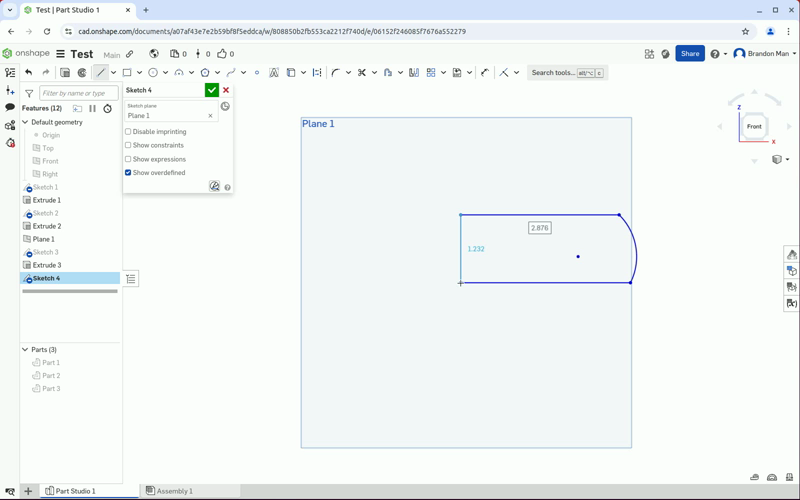
scroll(-6)
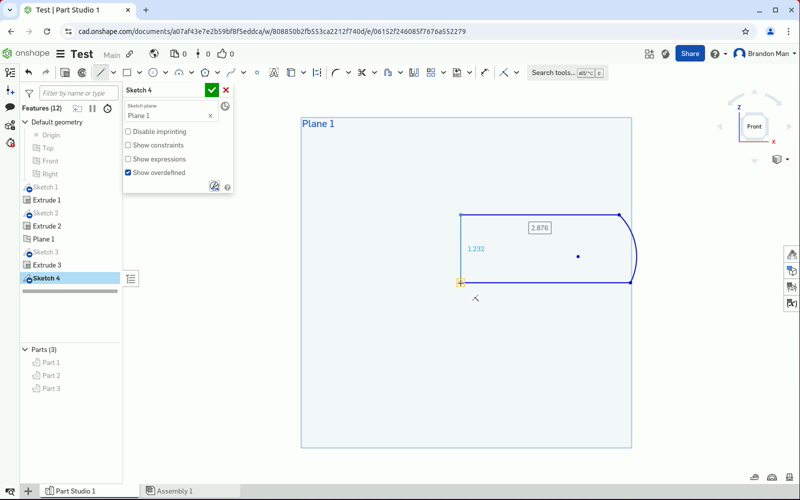
scroll(-6)
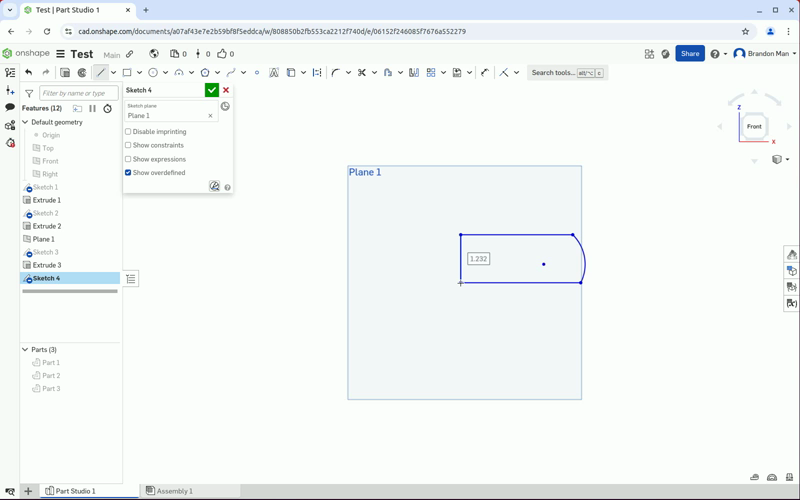
scroll(-6)
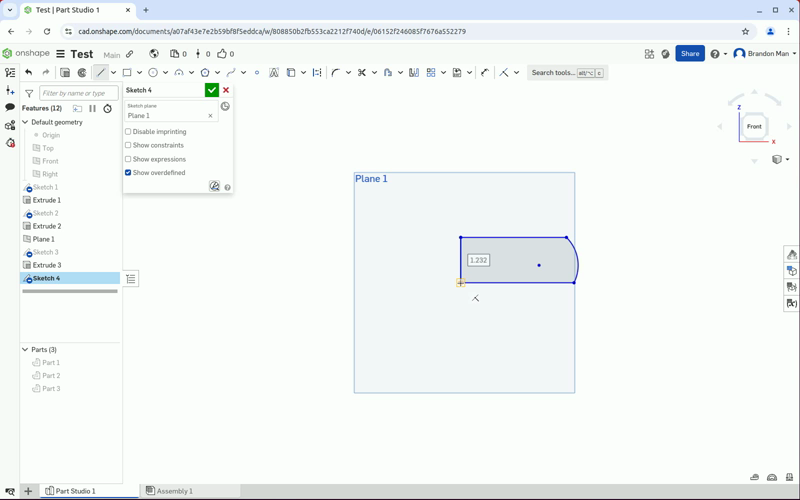
scroll(-6)
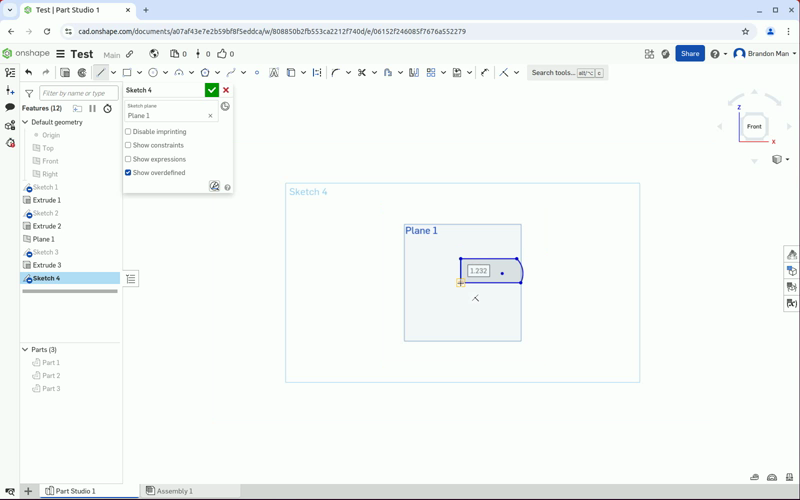
scroll(-6)
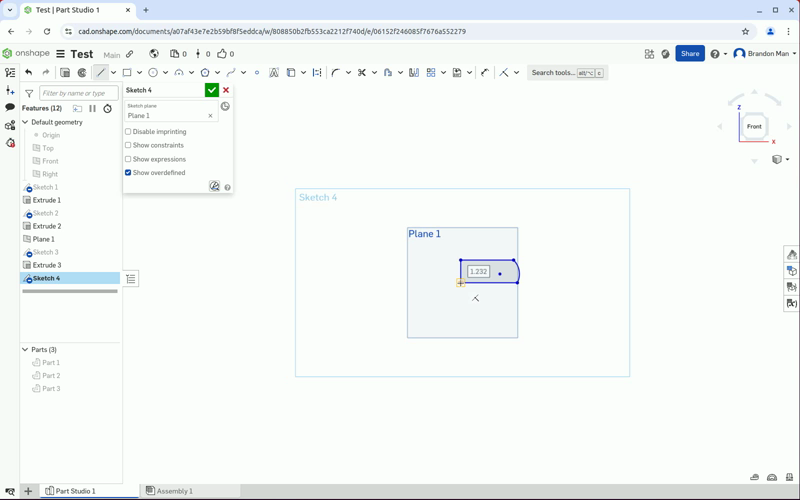
scroll(-6)
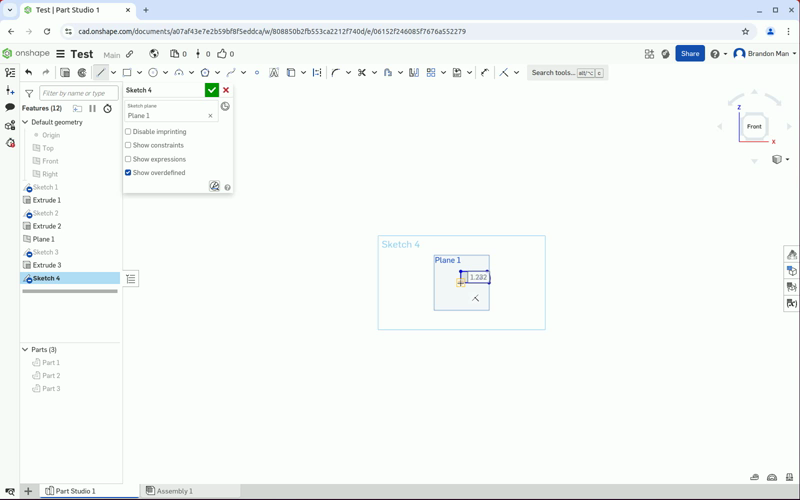
scroll(-6)
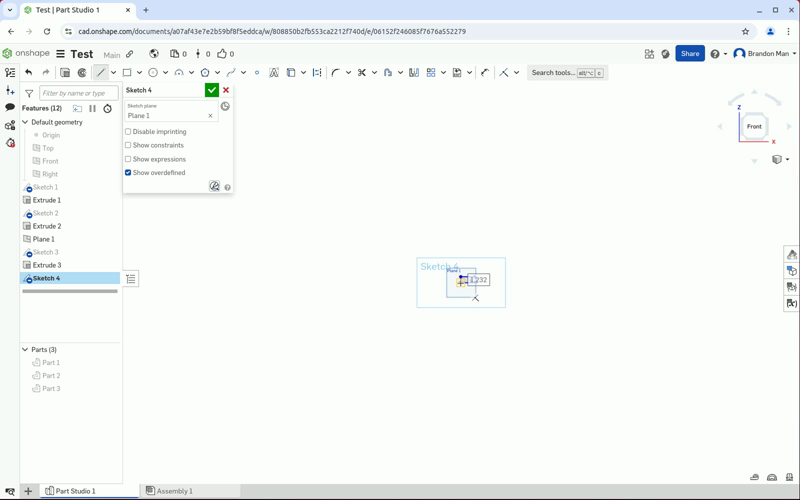
key(esc)
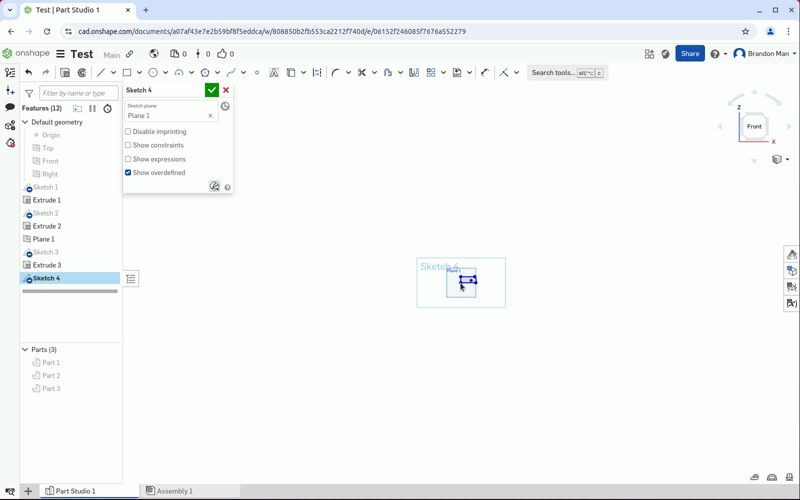
mouse_move(469, 278)
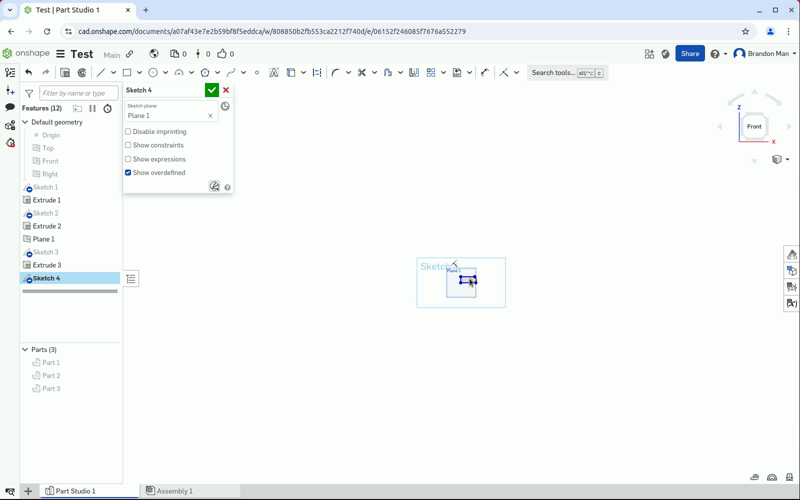
scroll(6)
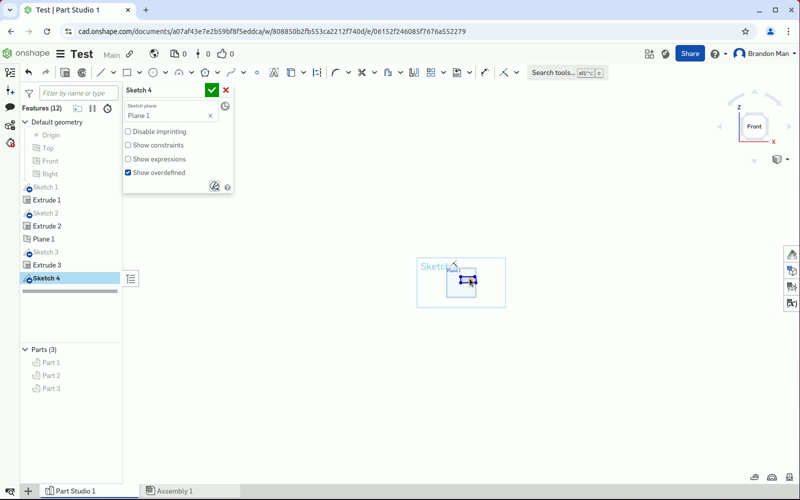
scroll(6)
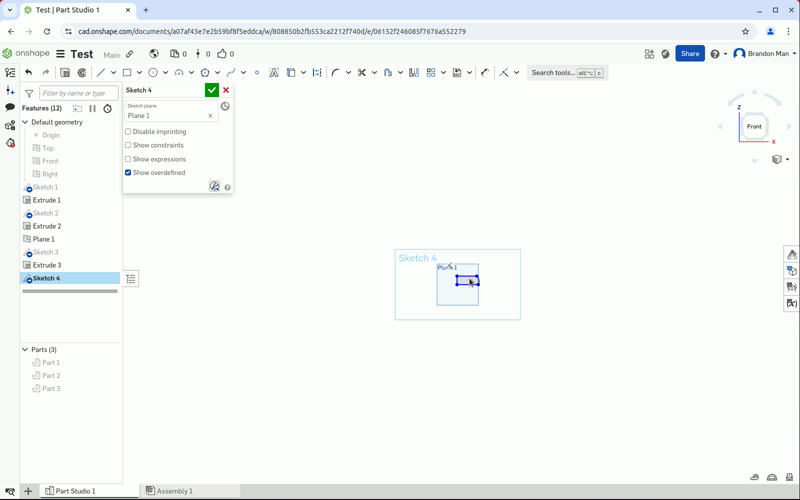
scroll(6)
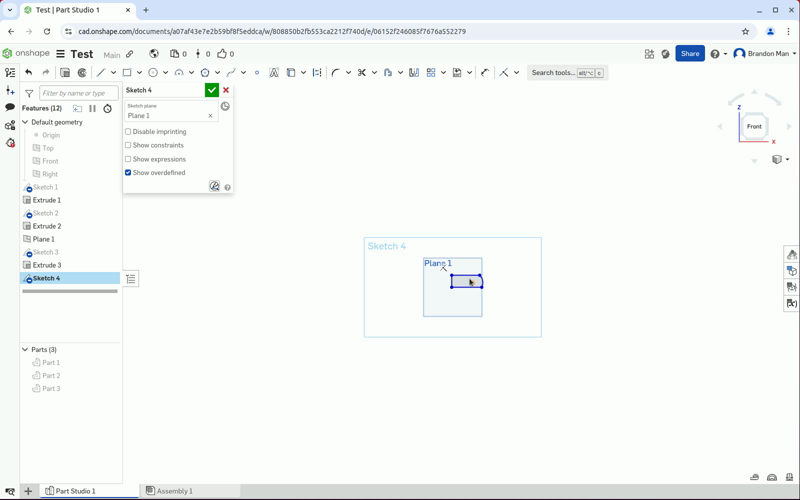
scroll(6)
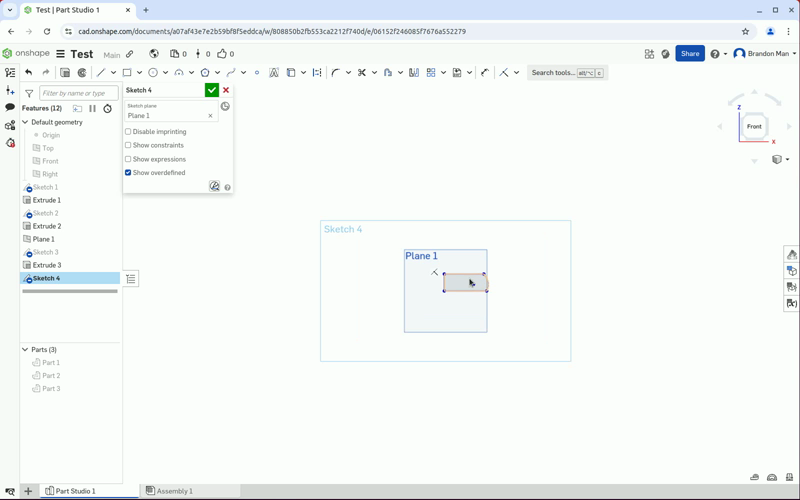
scroll(6)
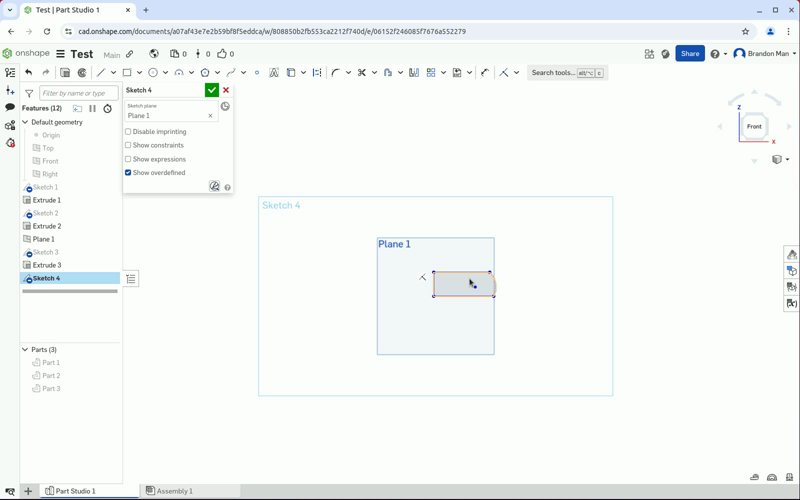
scroll(6)
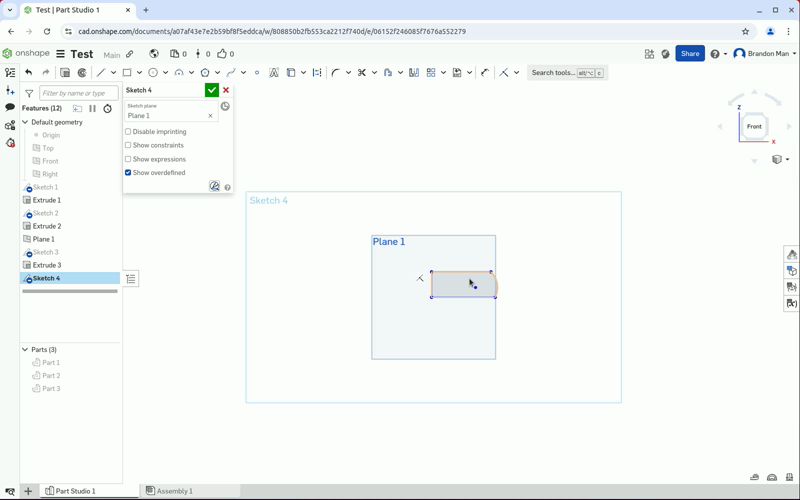
scroll(6)
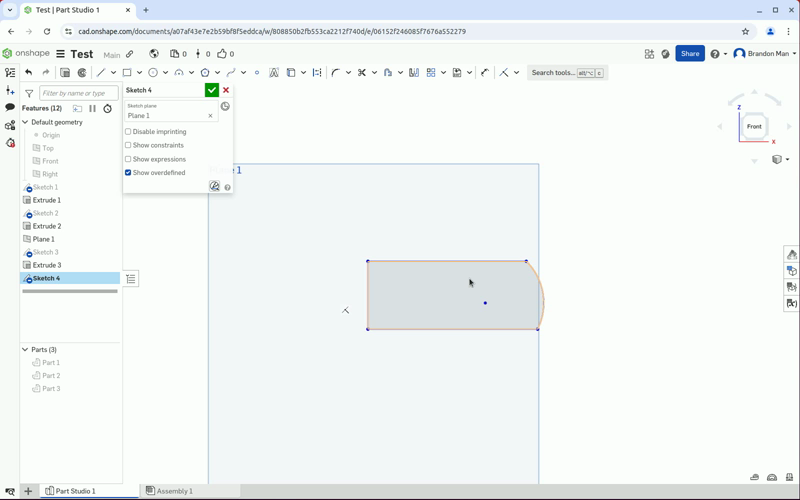
click(469, 278)
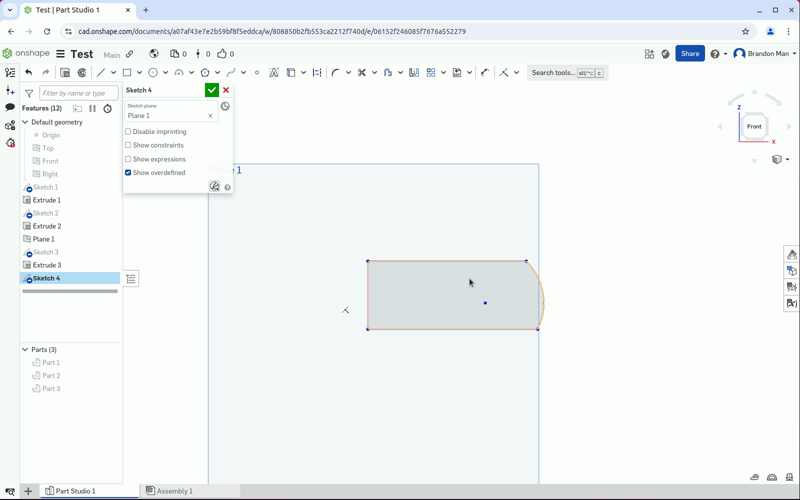
scroll(-6)
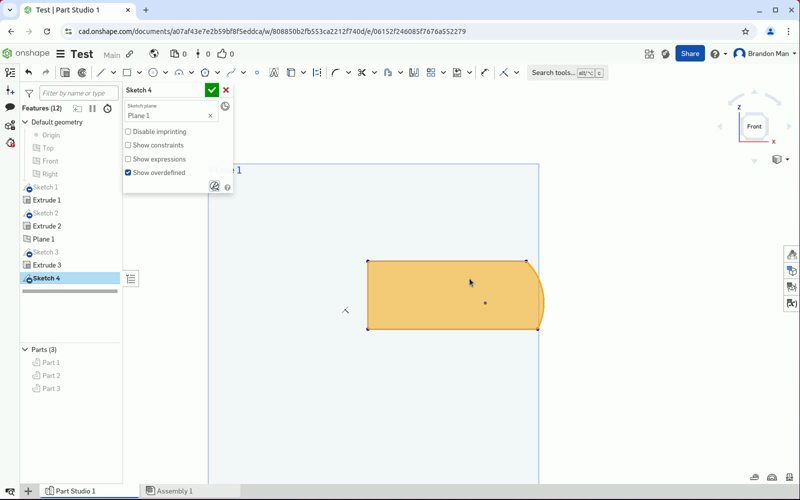
scroll(-6)
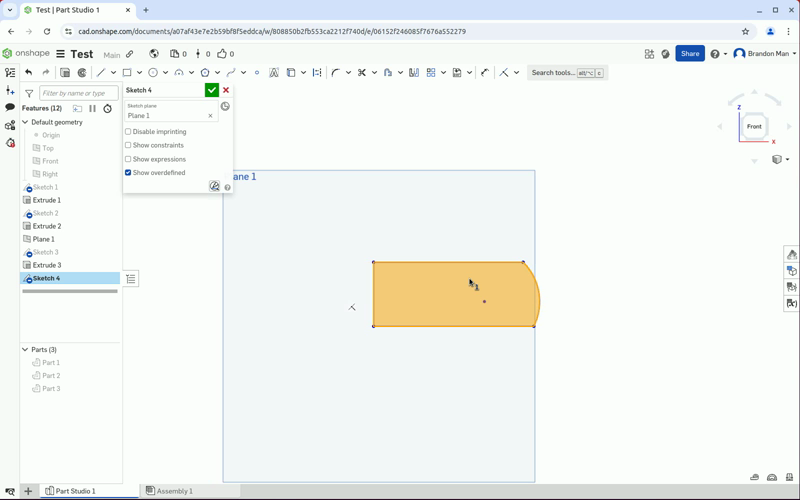
scroll(-6)
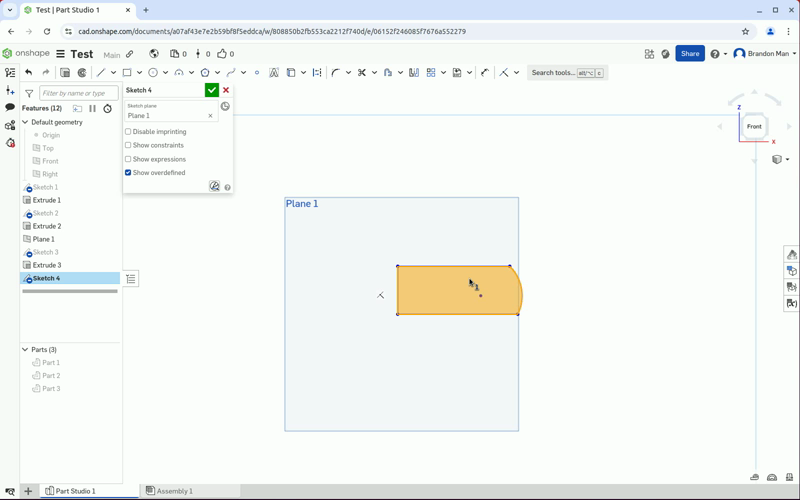
scroll(-6)
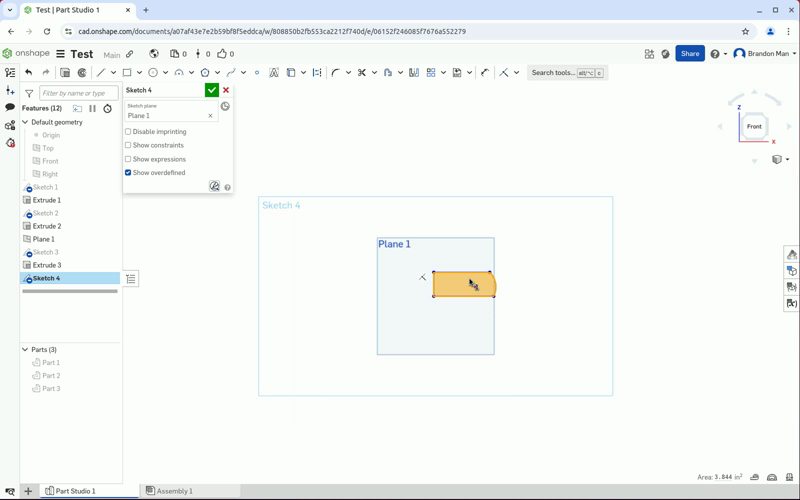
scroll(-6)
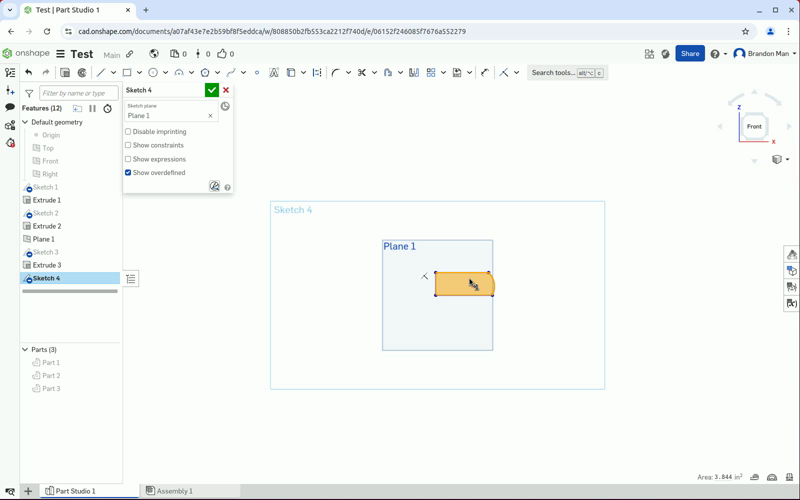
scroll(-6)
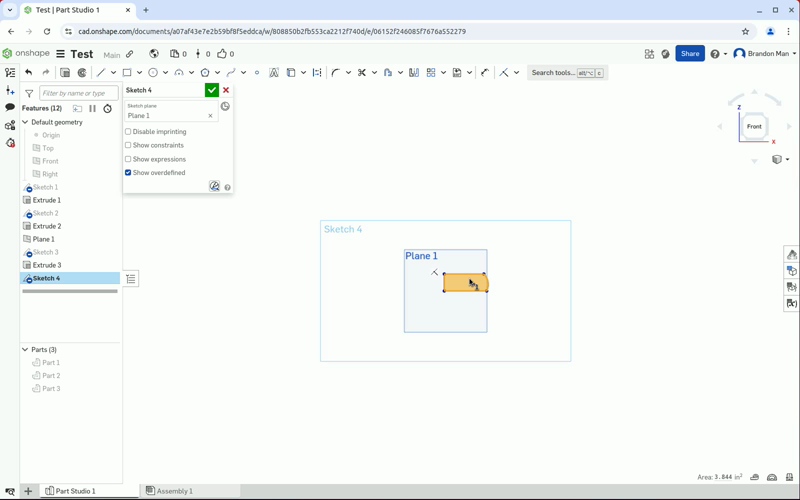
scroll(-6)
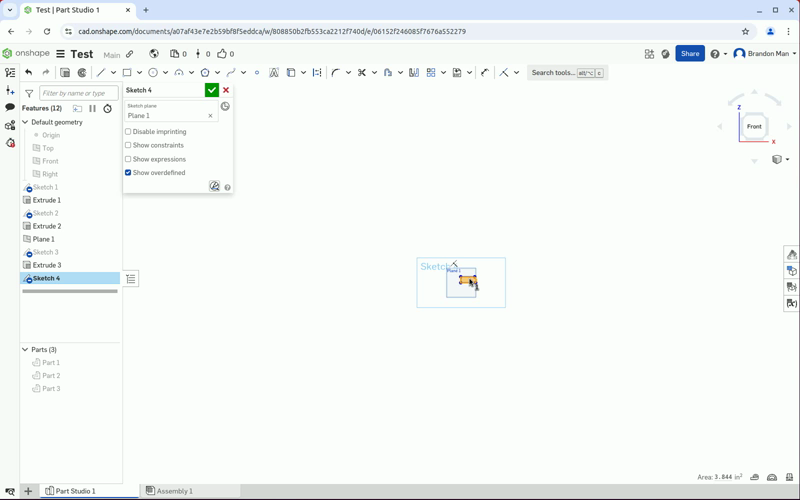
mouse_move(73, 352)
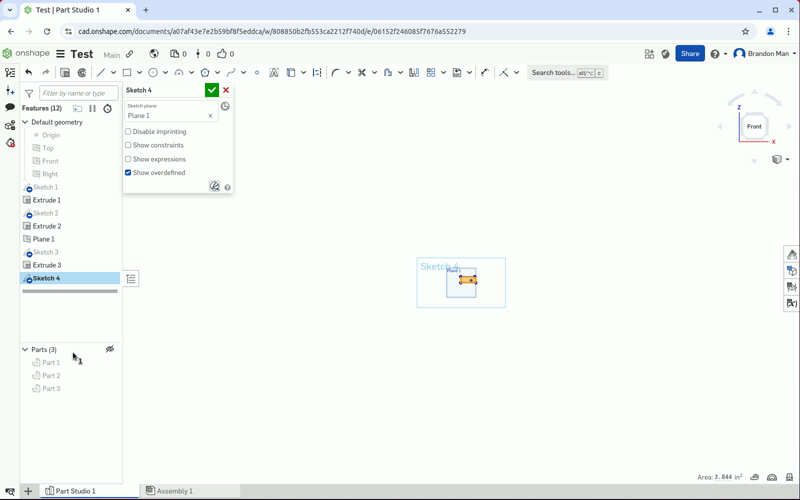
key(shift+y)
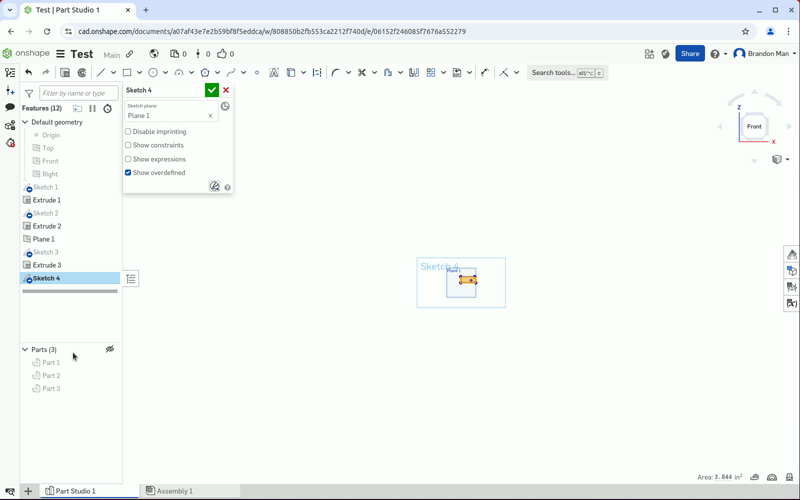
key(shift+e)
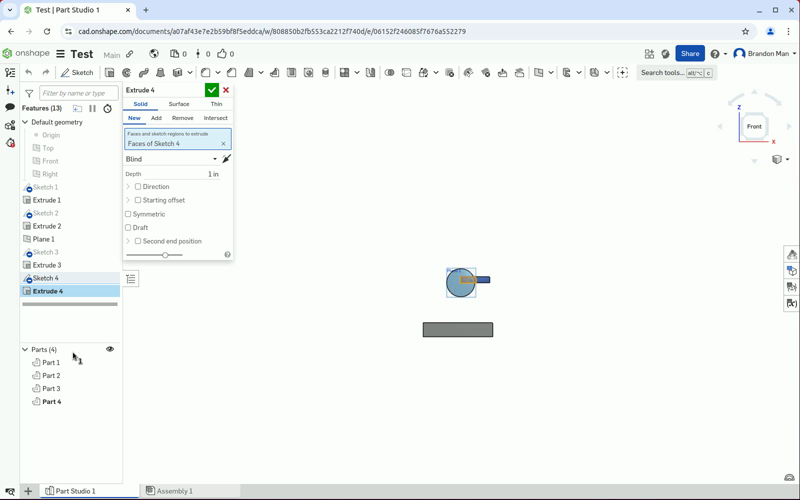
mouse_move(143, 106)
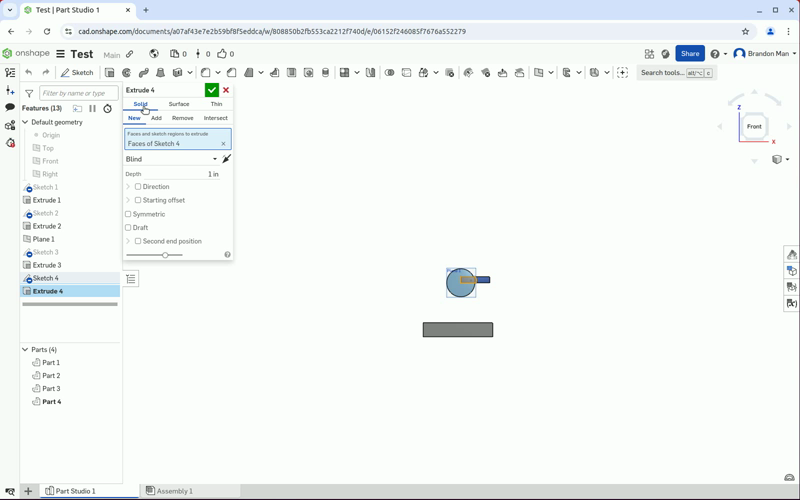
click(143, 106)
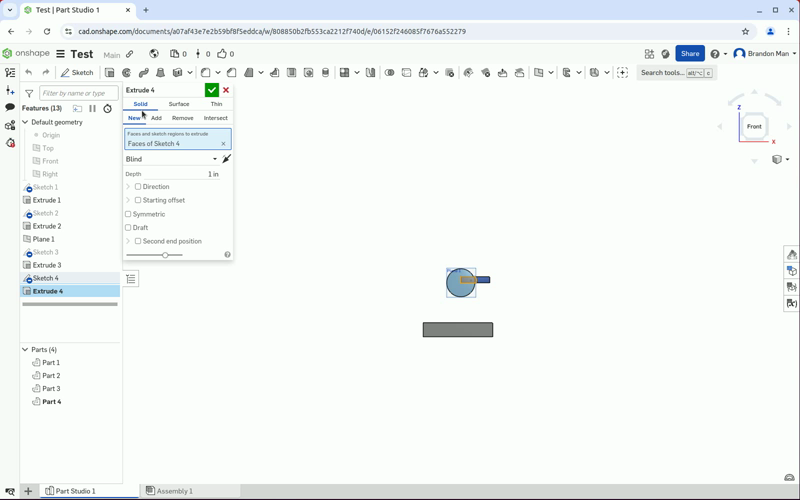
mouse_move(137, 120)
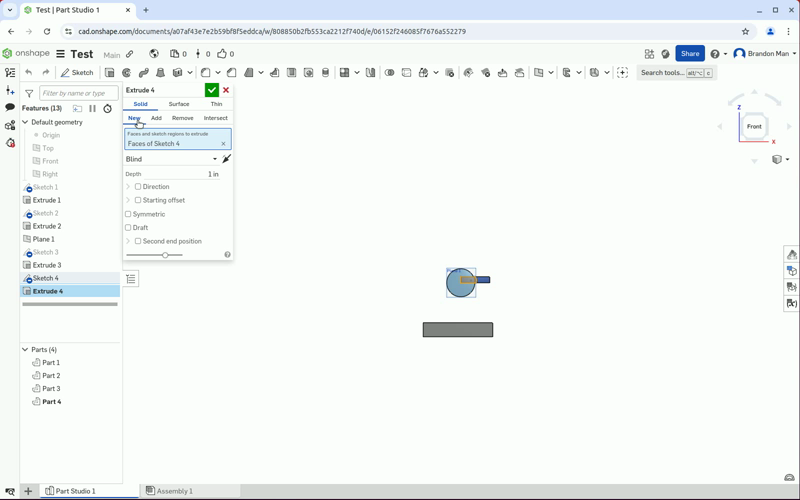
click(137, 120)
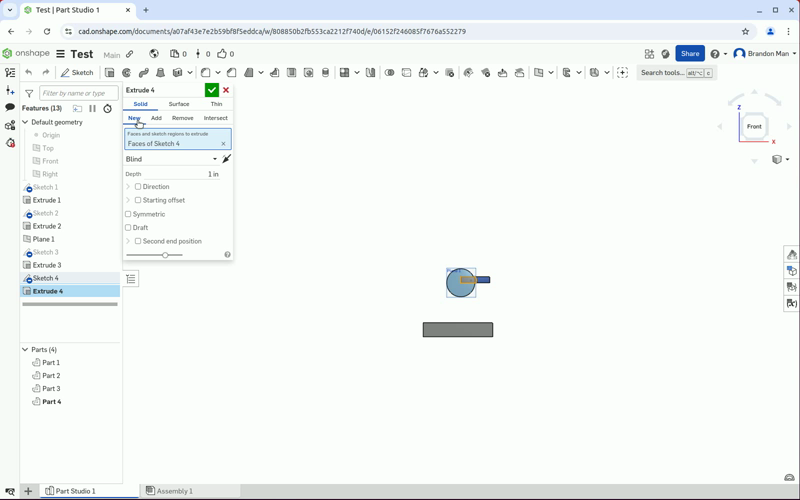
key(tab, 4)
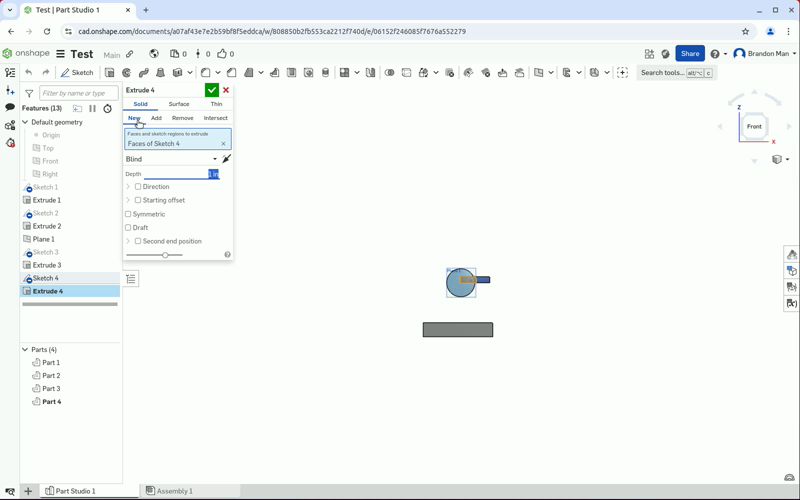
text(0.481)
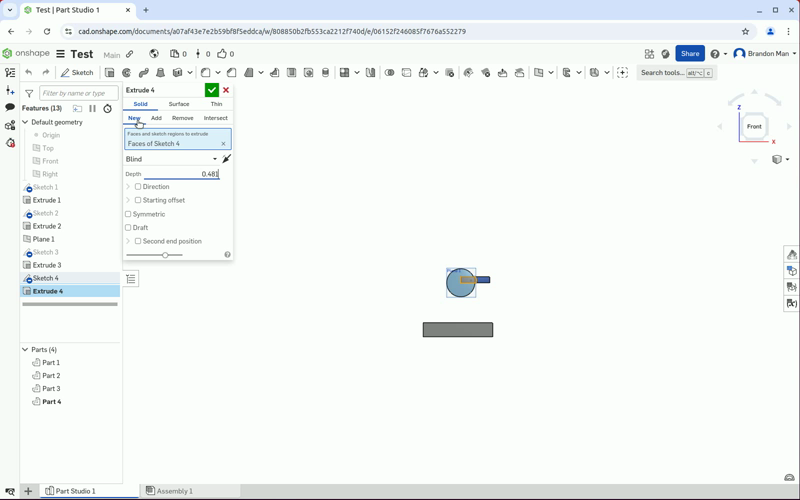
key(enter)
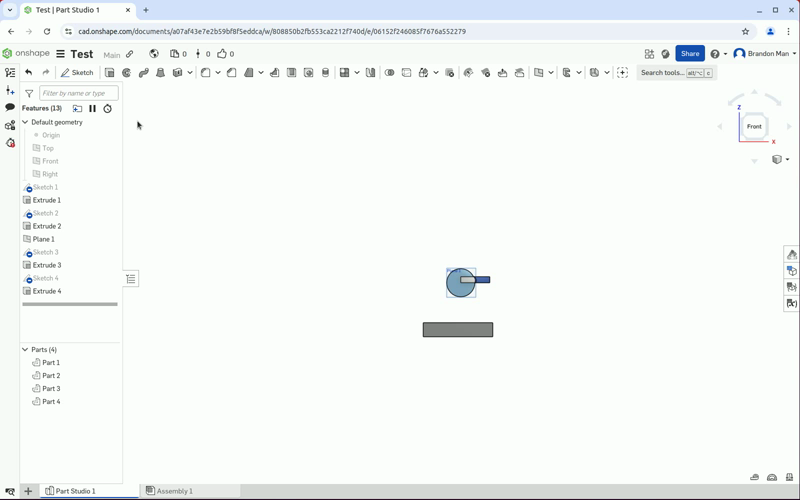
key(shift+h)
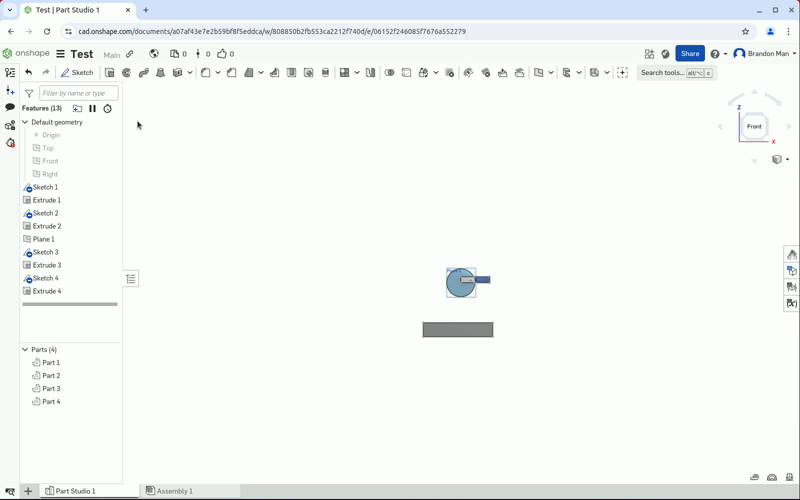
key(shift+h)
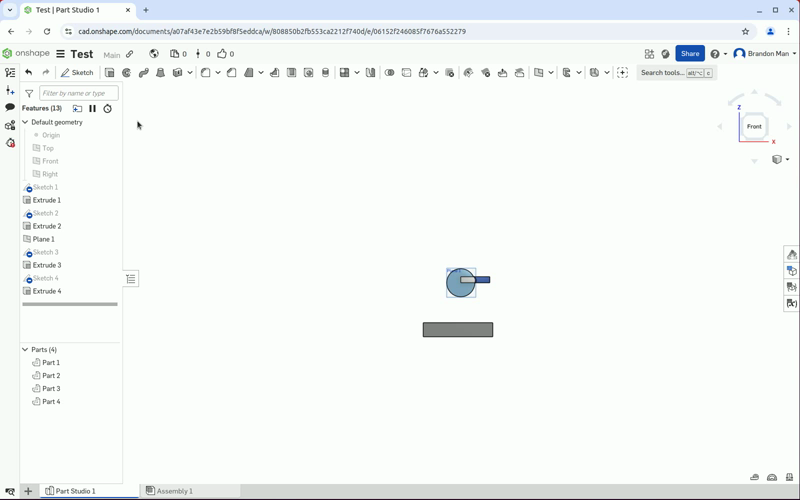
mouse_move(73, 189)
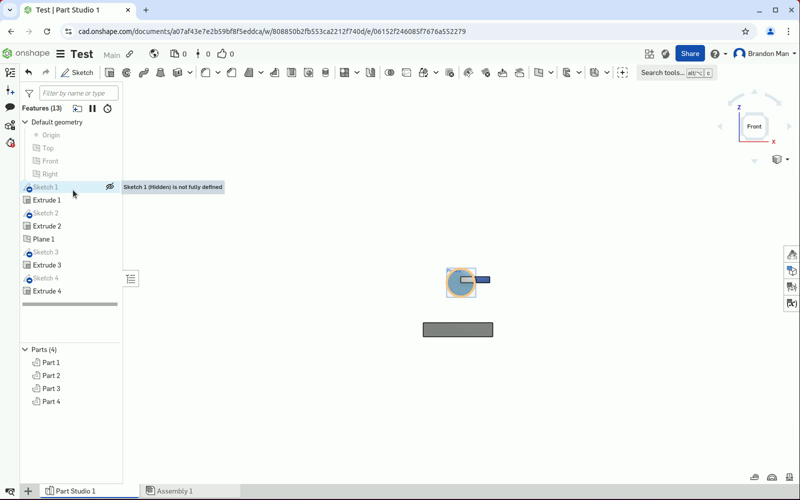
click(73, 189)
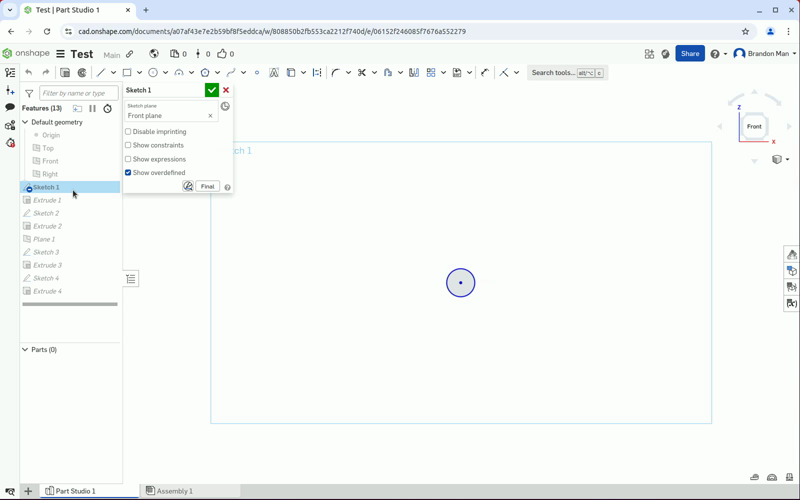
mouse_move(229, 92)
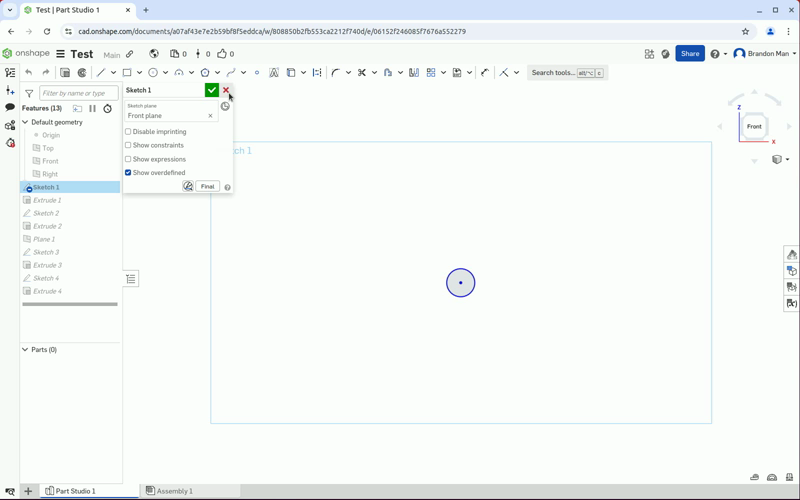
click(229, 92)
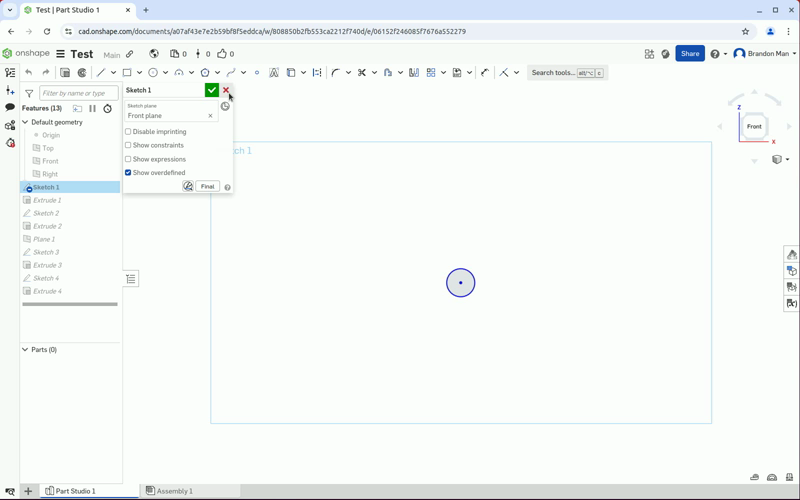
key(shift+s)
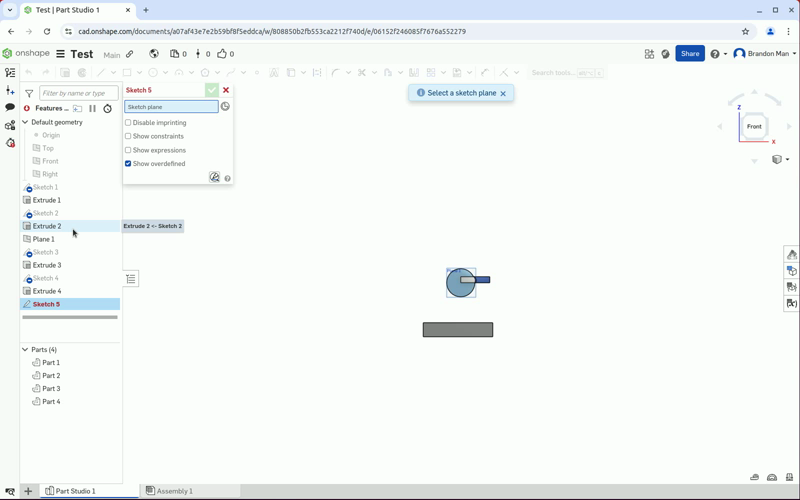
scroll(3)
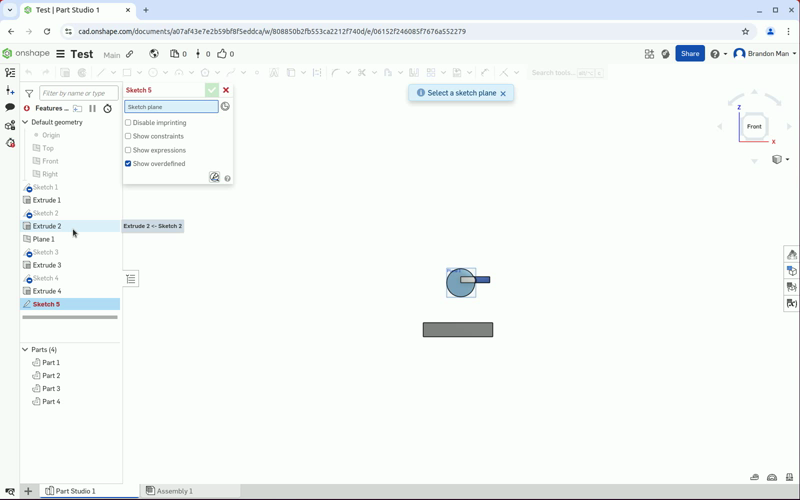
mouse_move(73, 163)
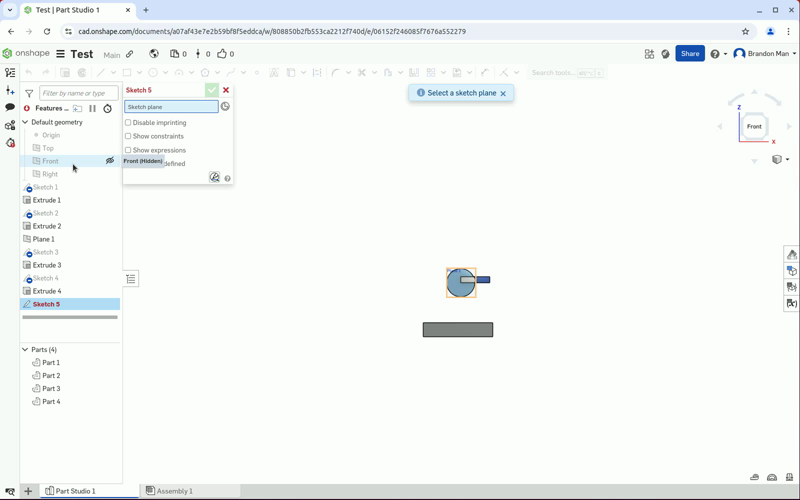
click(73, 163)
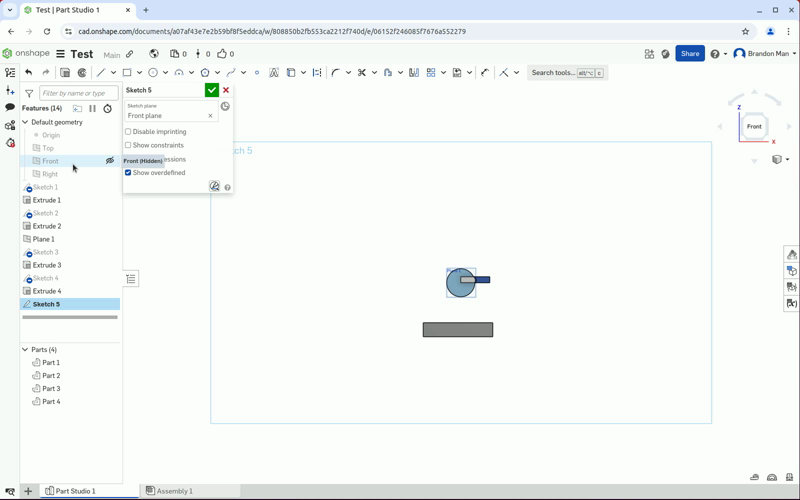
mouse_move(73, 352)
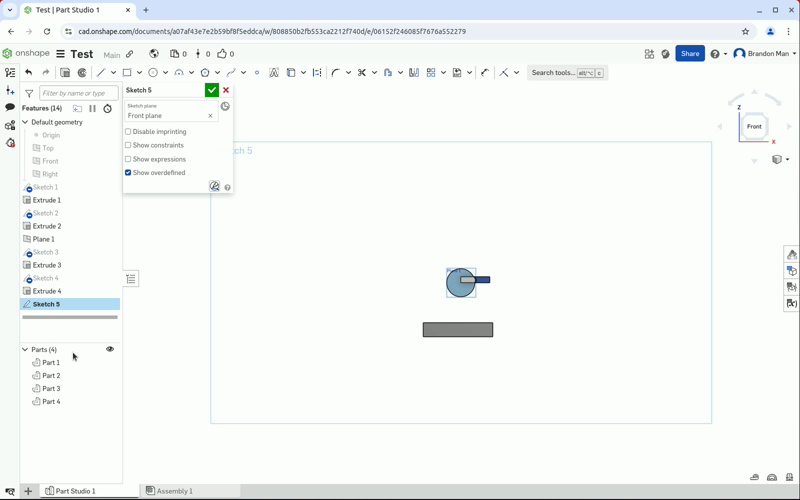
key(y)
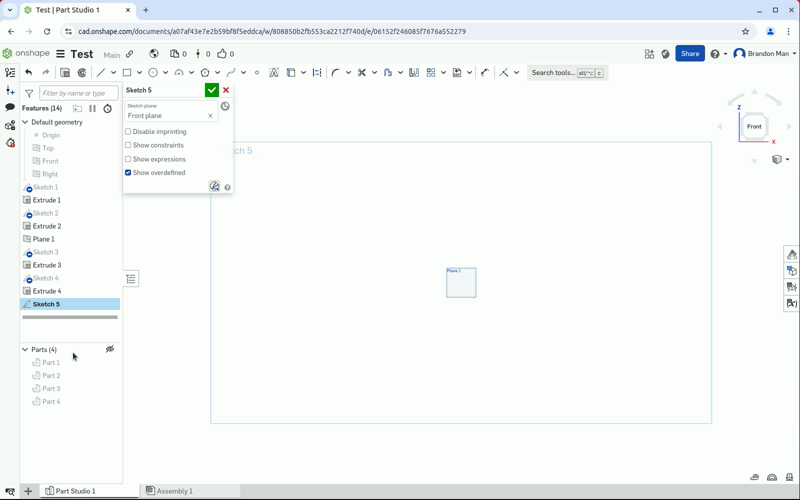
key(l)
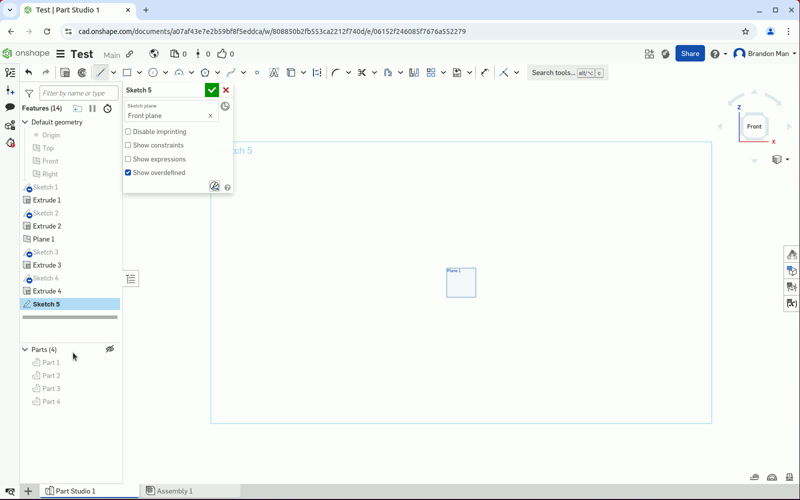
key_down(shift)
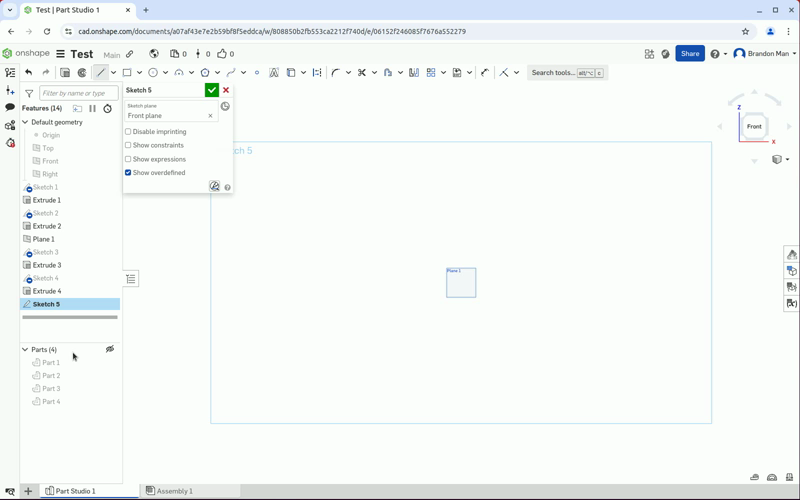
mouse_move(453, 259)
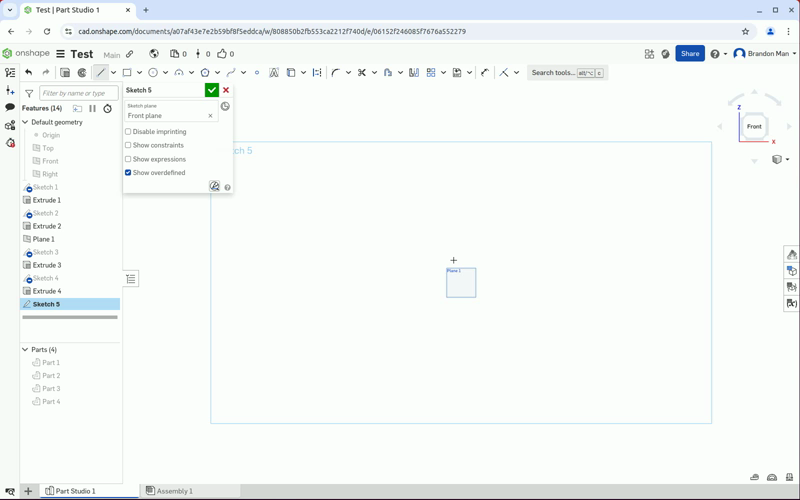
click(453, 259)
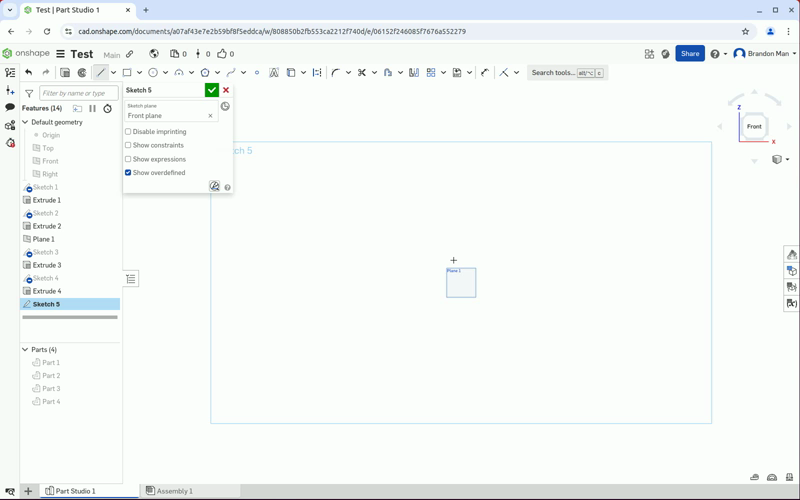
key_up(shift)
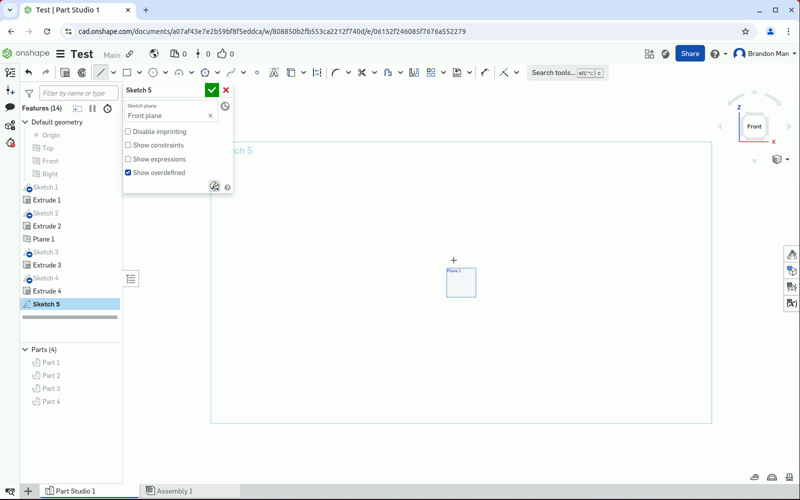
key_down(shift)
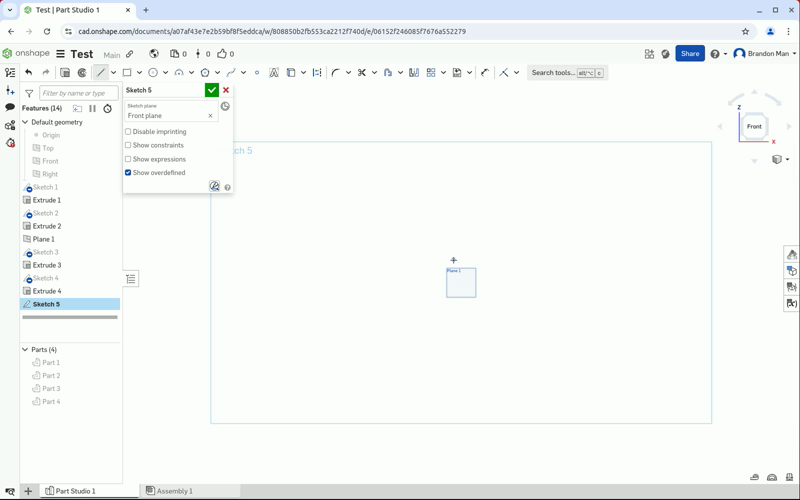
mouse_move(483, 259)
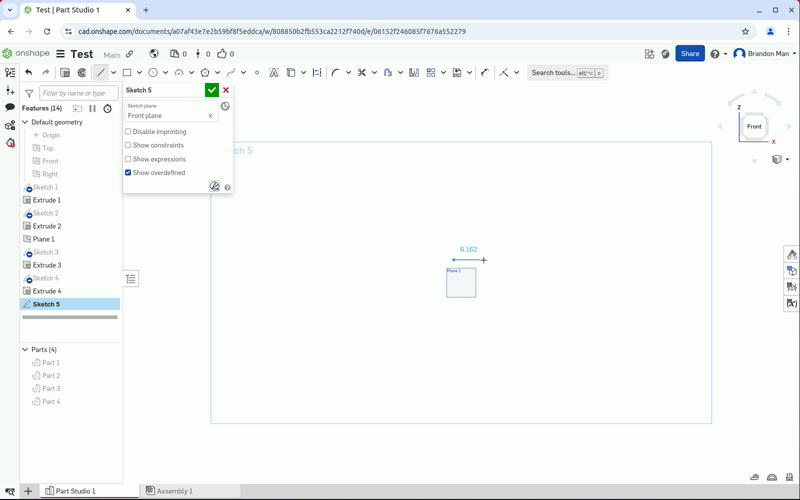
mouse_move(468, 259)
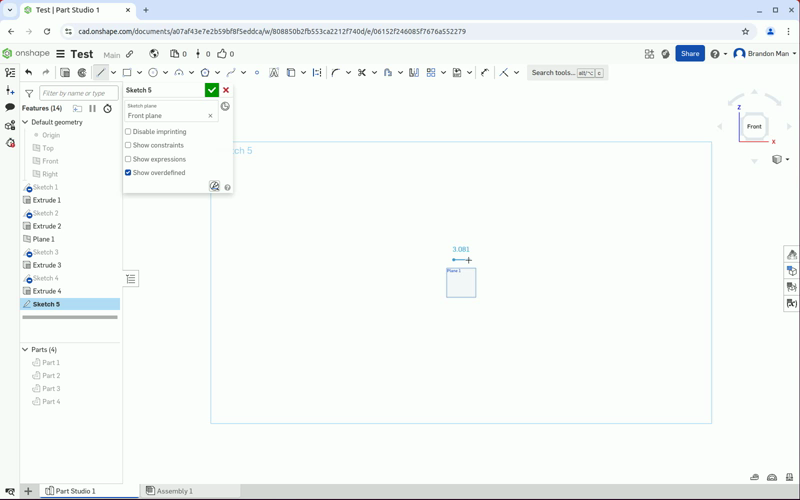
click(468, 259)
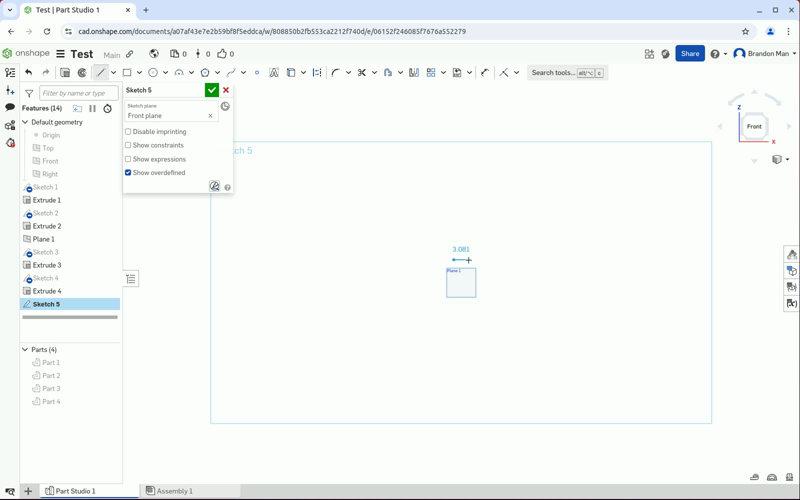
key_up(shift)
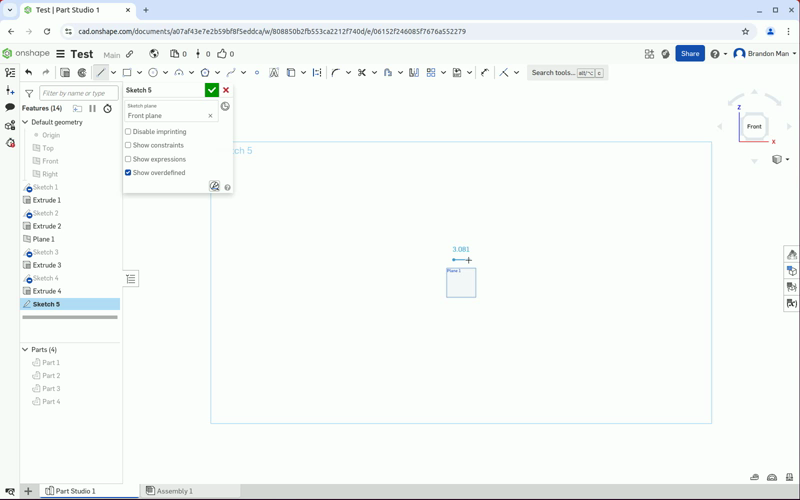
key_down(shift)
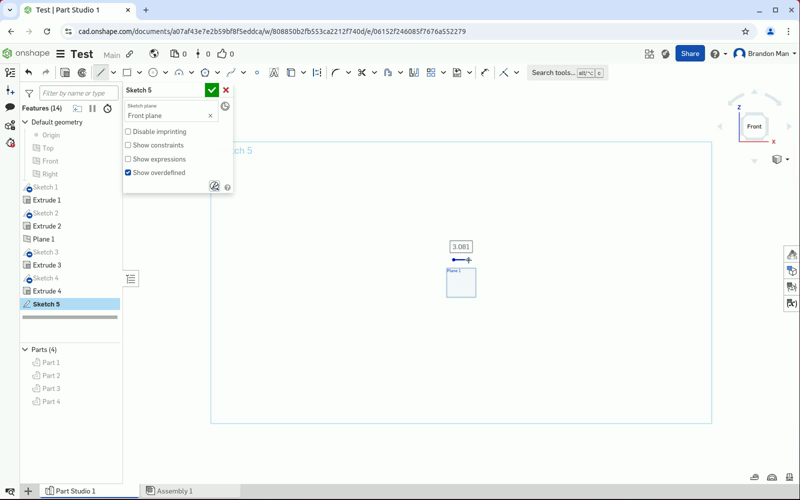
mouse_move(498, 259)
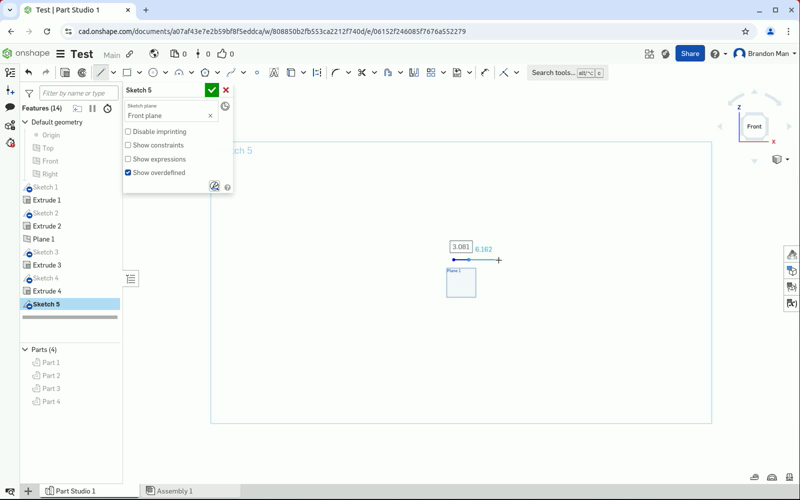
mouse_move(468, 244)
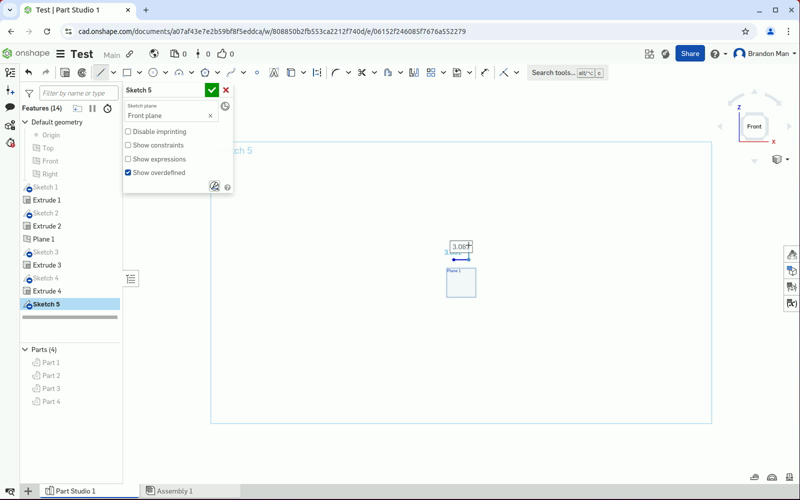
click(468, 244)
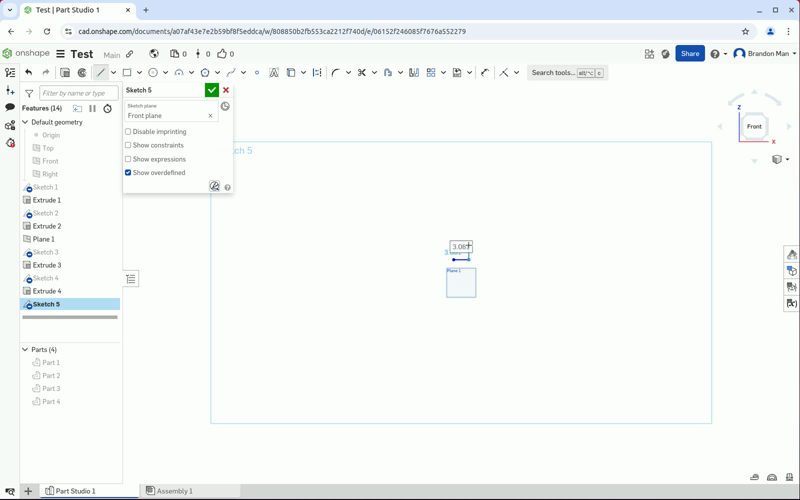
key_up(shift)
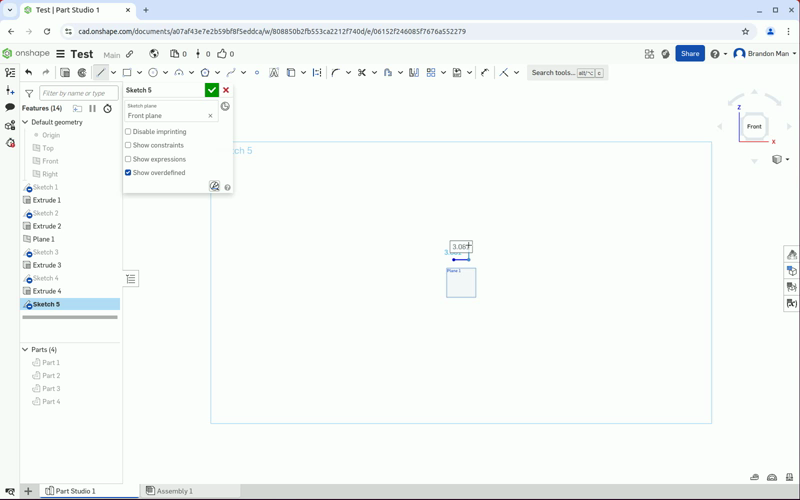
key_down(shift)
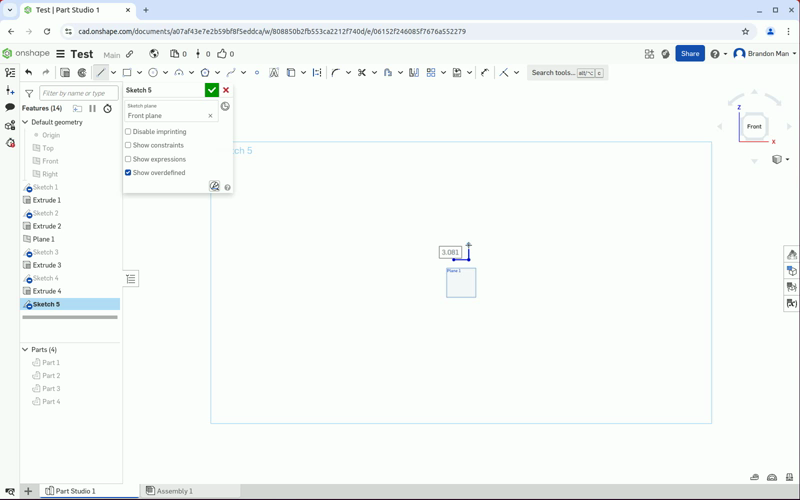
mouse_move(498, 244)
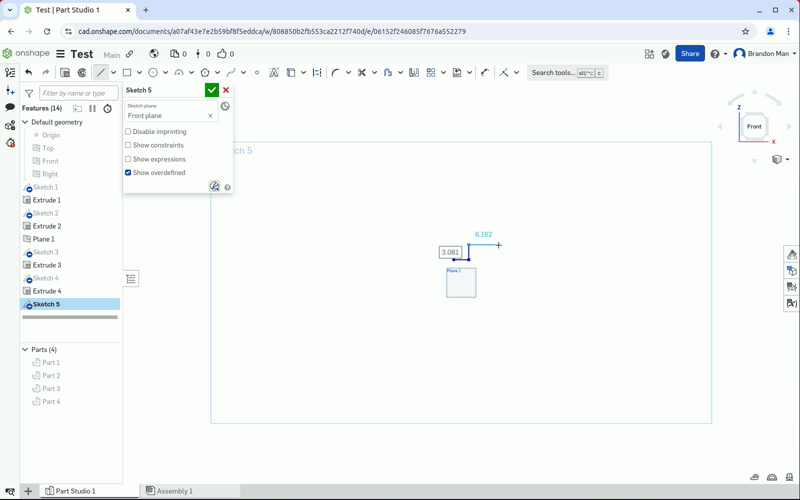
mouse_move(453, 244)
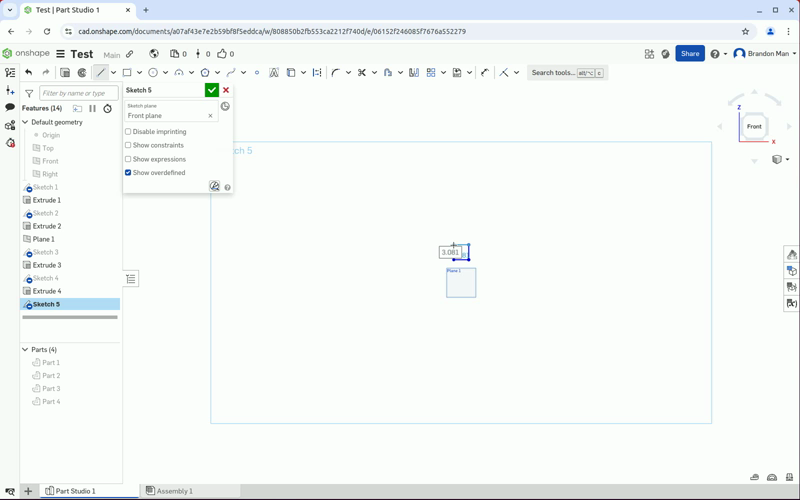
click(453, 244)
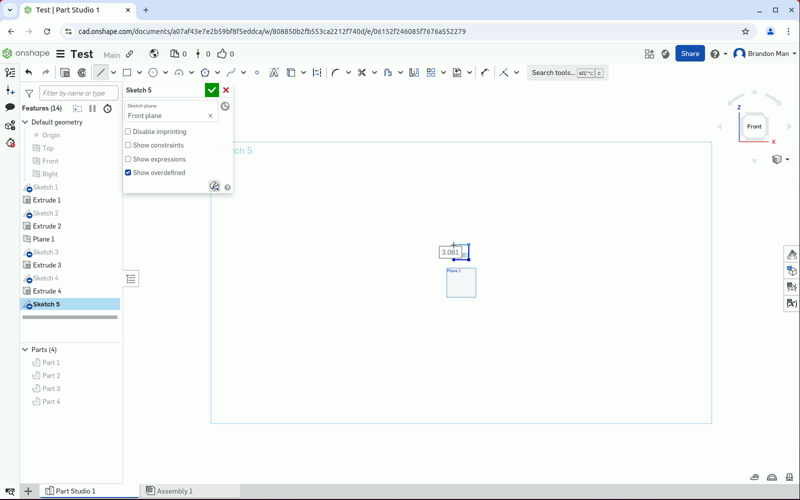
key_up(shift)
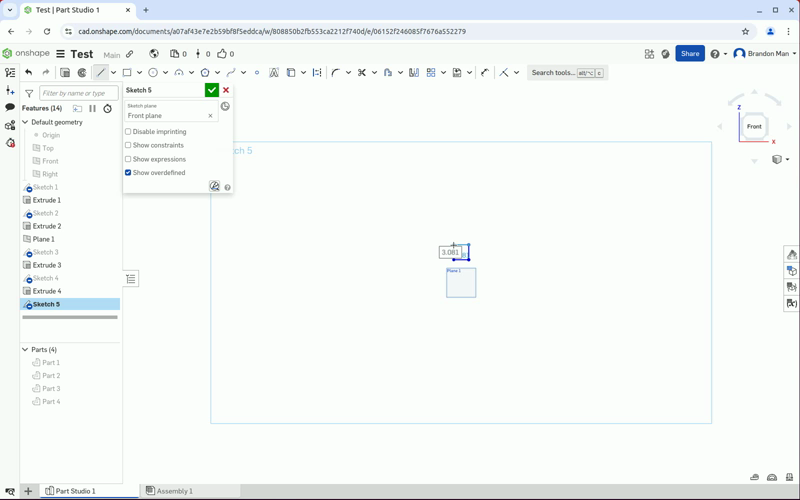
mouse_move(483, 244)
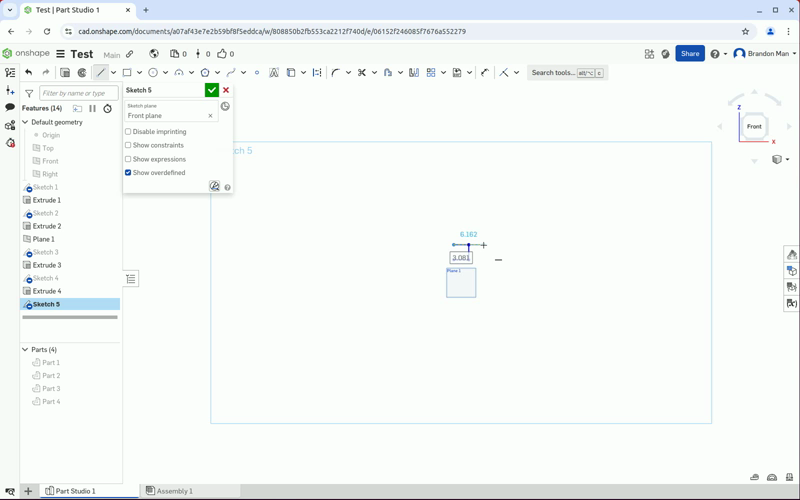
key_down(shift)
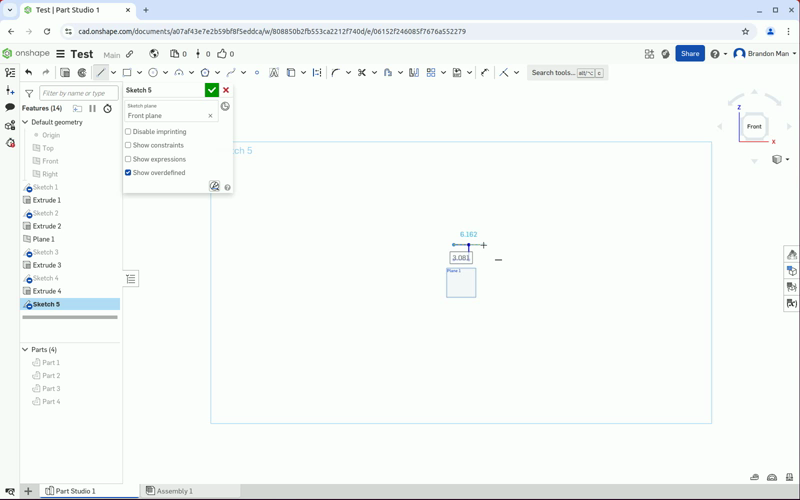
mouse_move(453, 259)
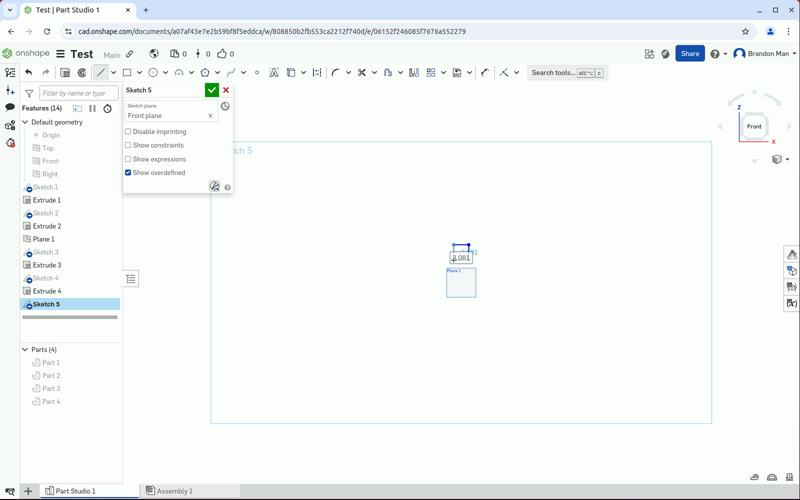
key_up(shift)
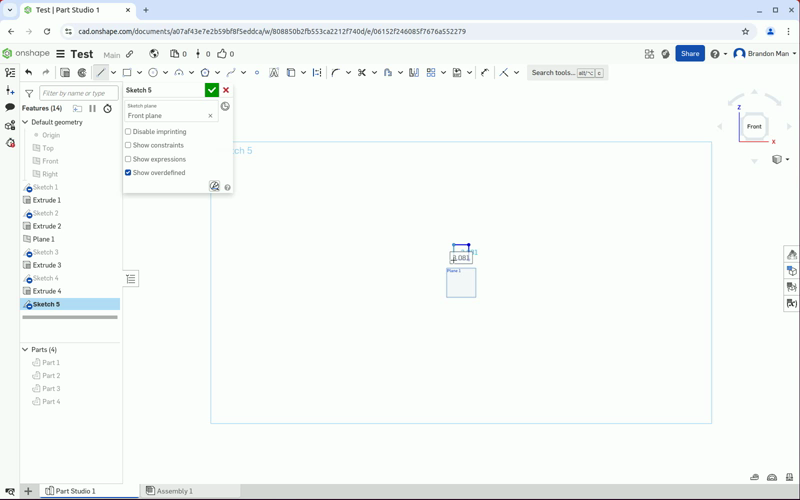
click(453, 259)
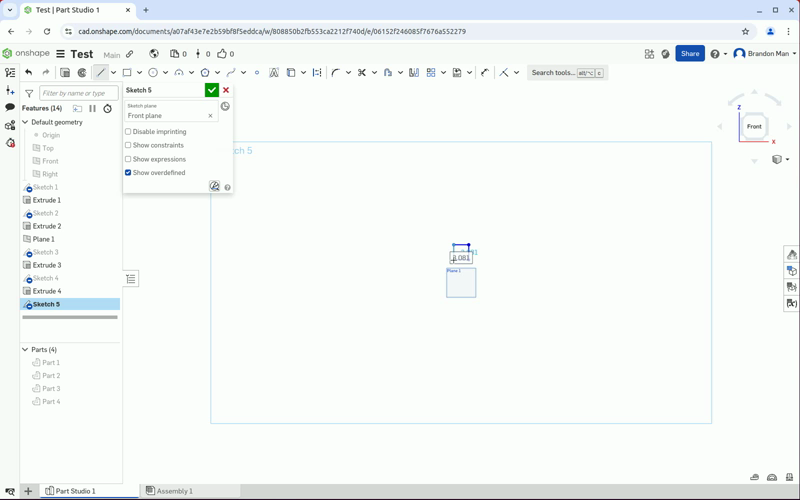
key(esc)
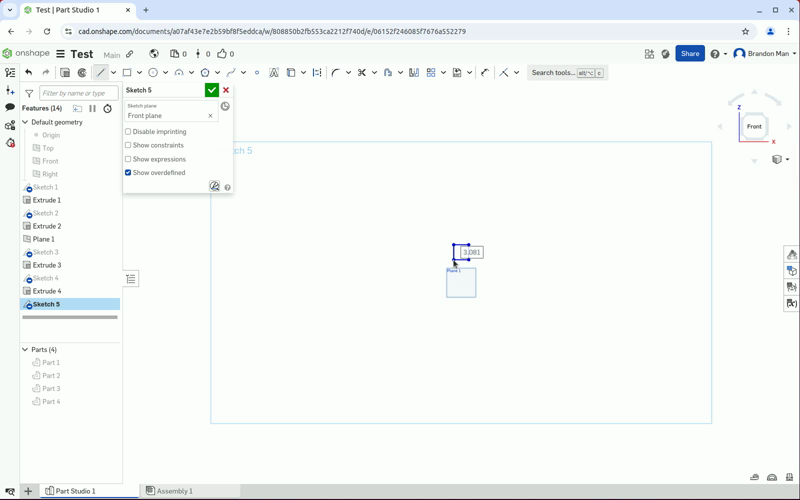
mouse_move(465, 247)
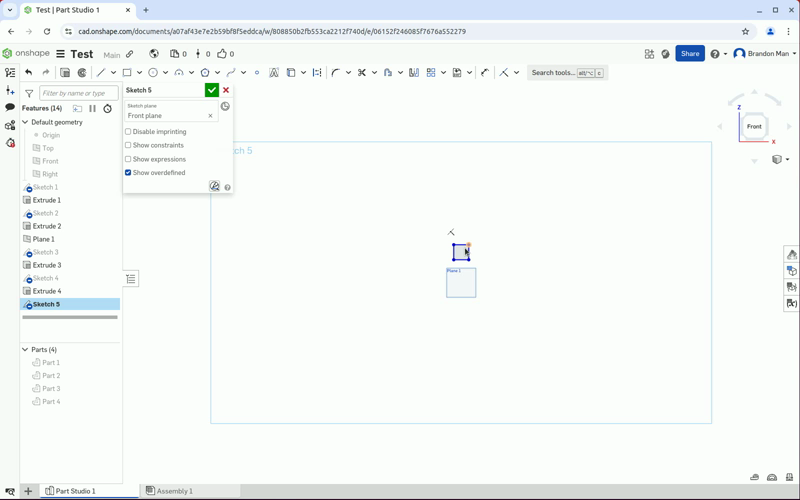
scroll(6)
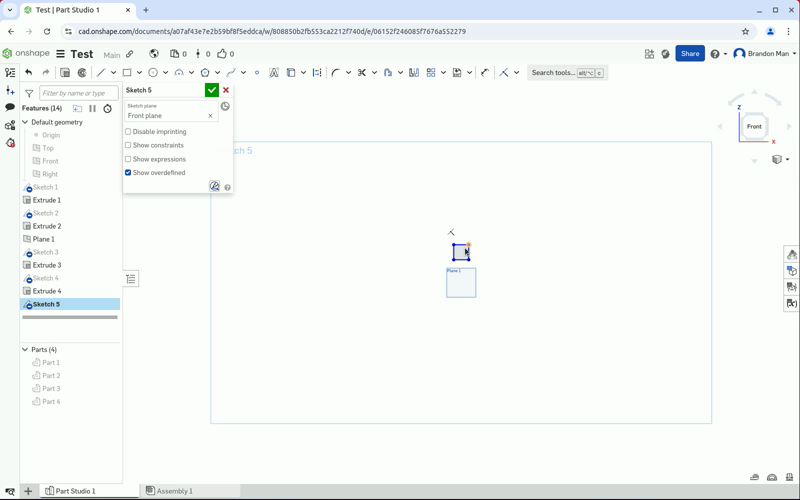
scroll(6)
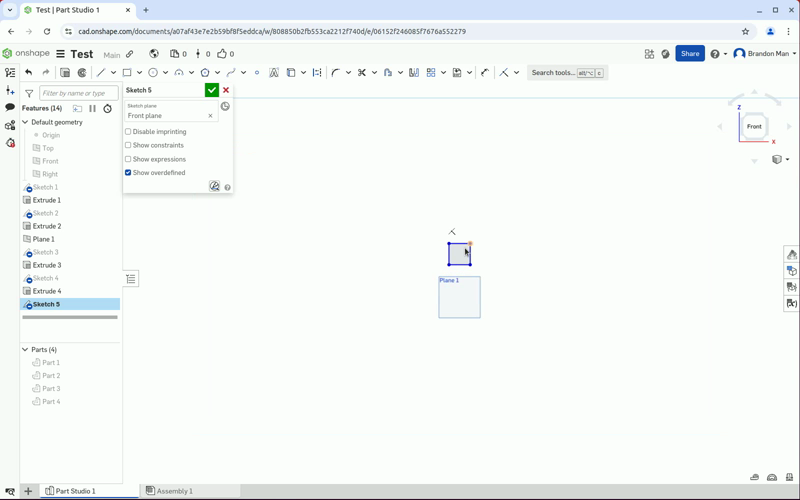
scroll(6)
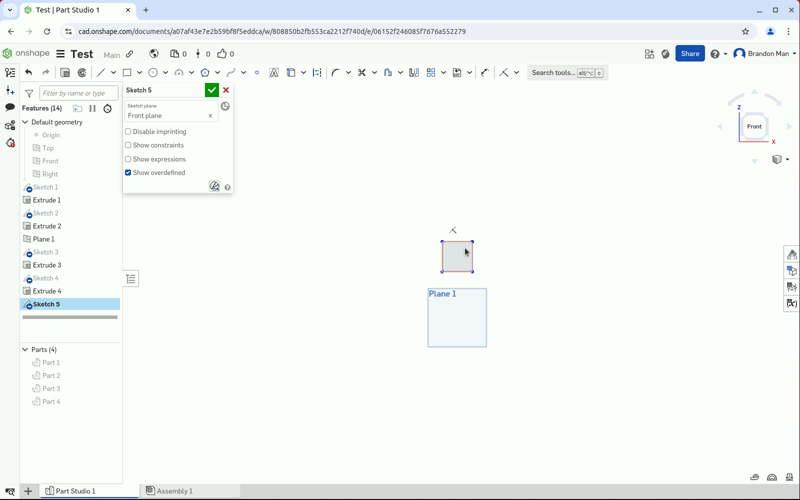
scroll(6)
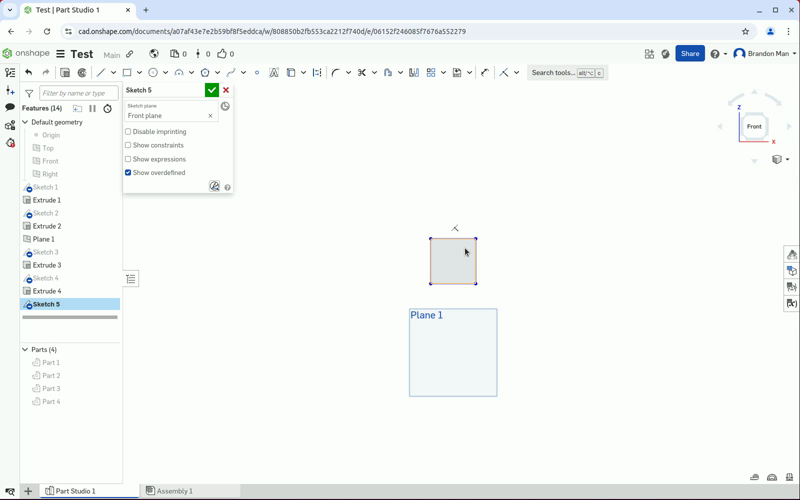
scroll(6)
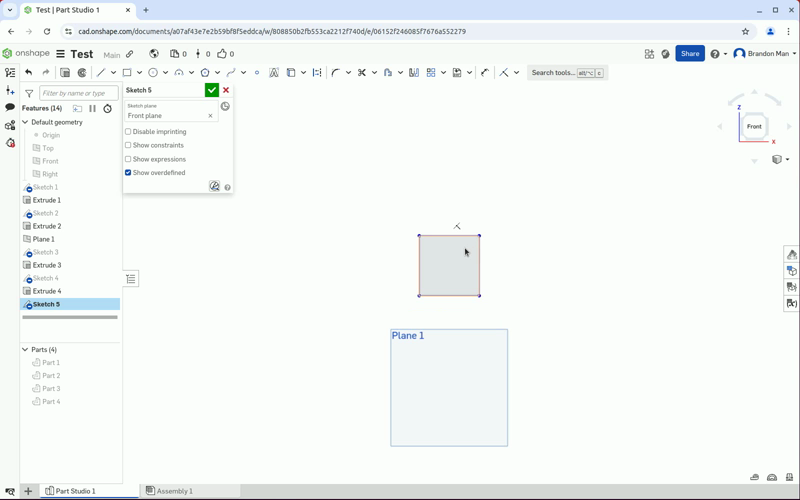
scroll(6)
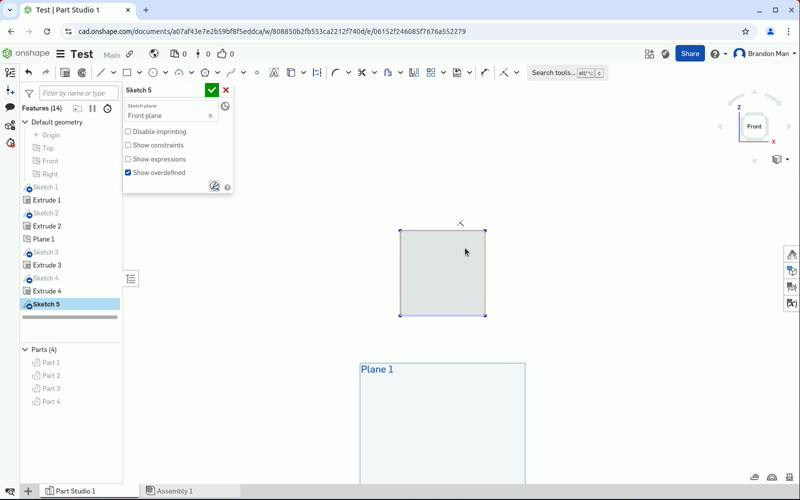
scroll(6)
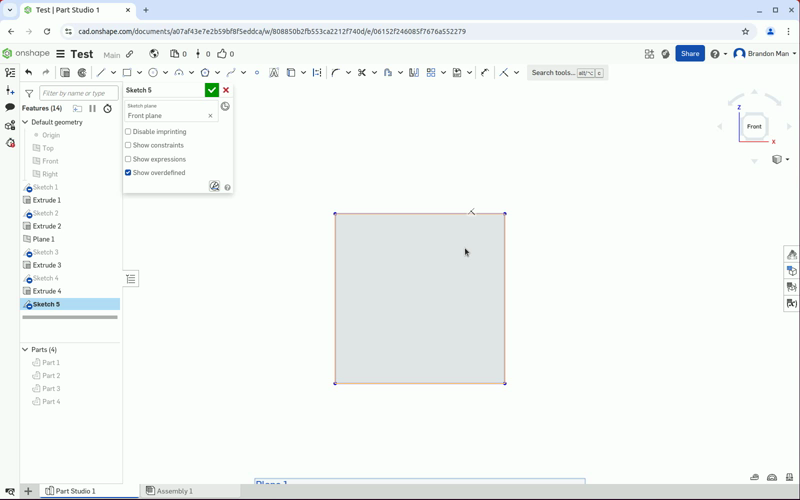
click(465, 247)
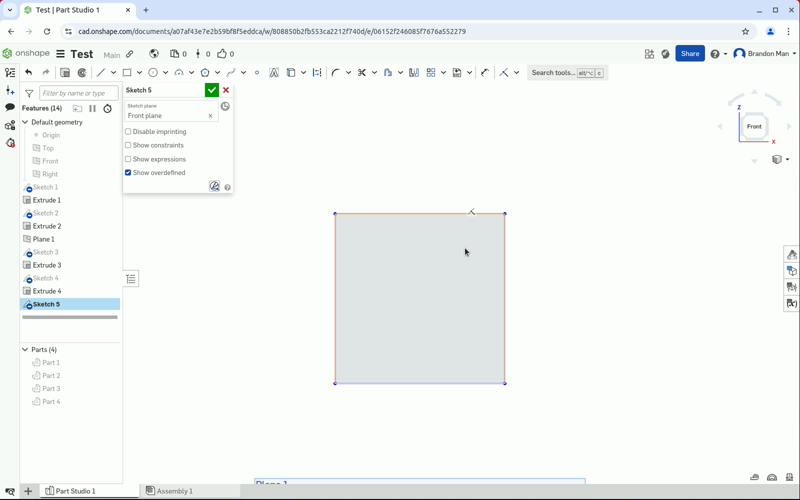
scroll(-6)
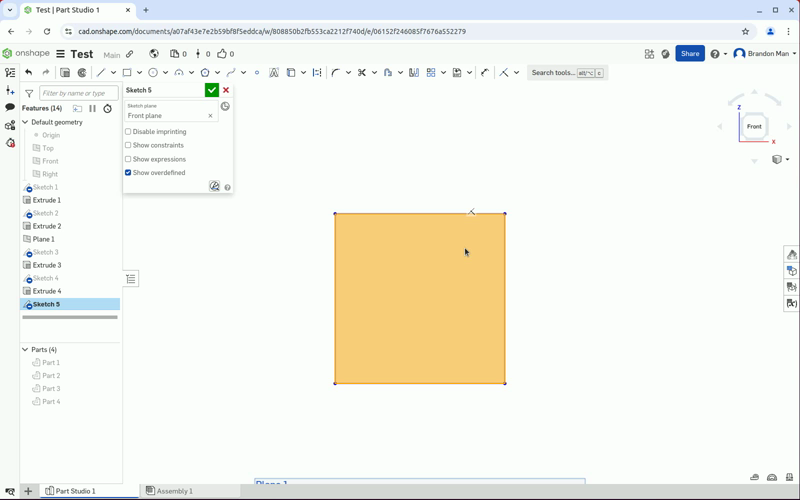
scroll(-6)
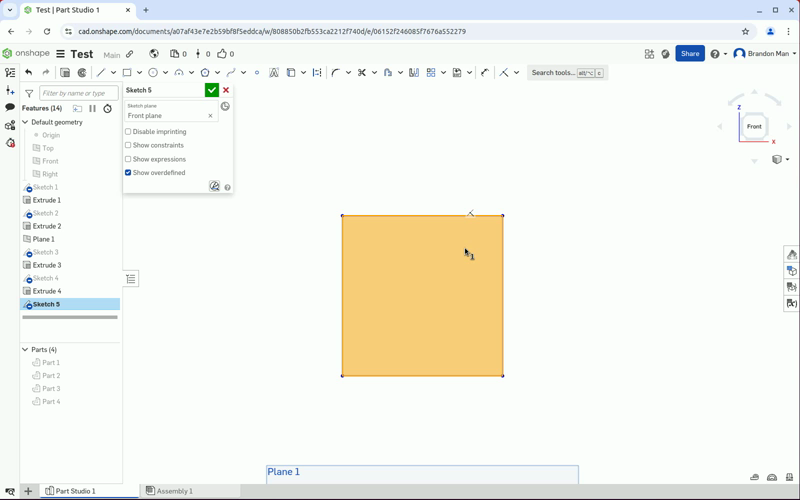
scroll(-6)
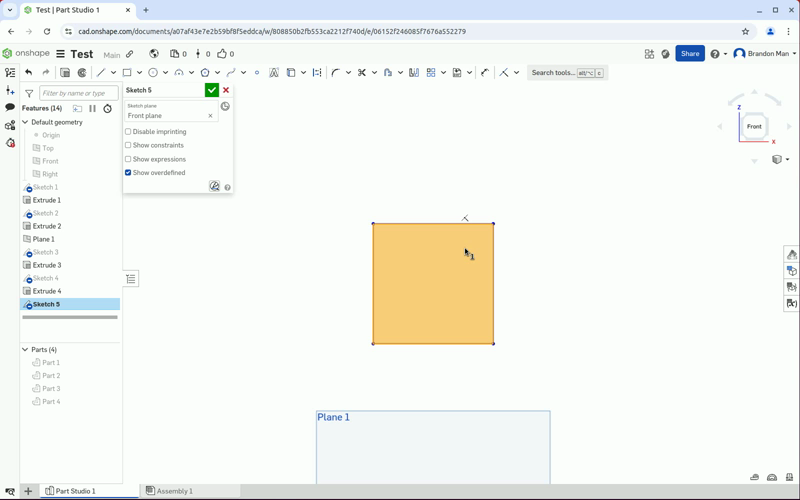
scroll(-6)
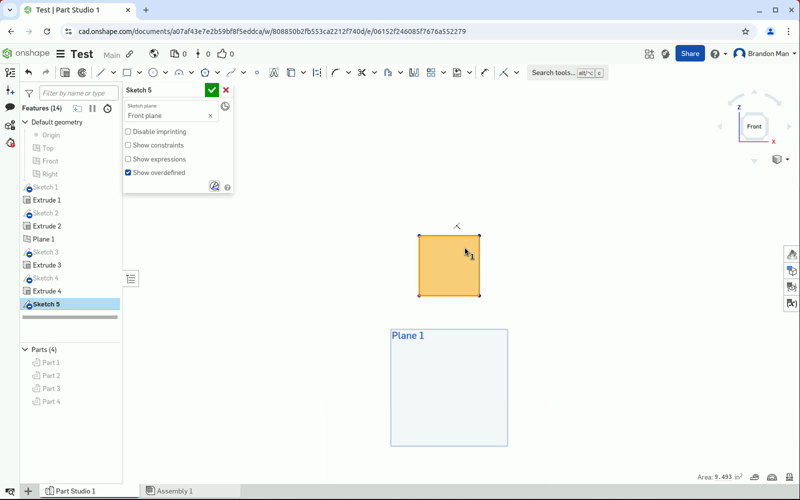
scroll(-6)
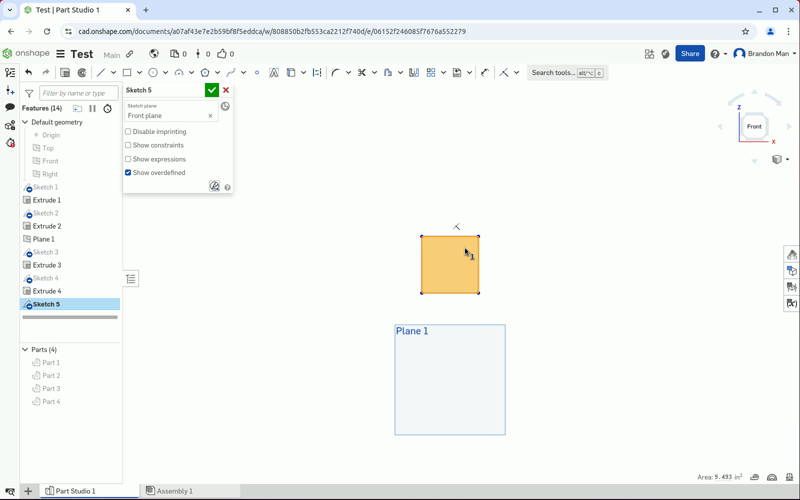
scroll(-6)
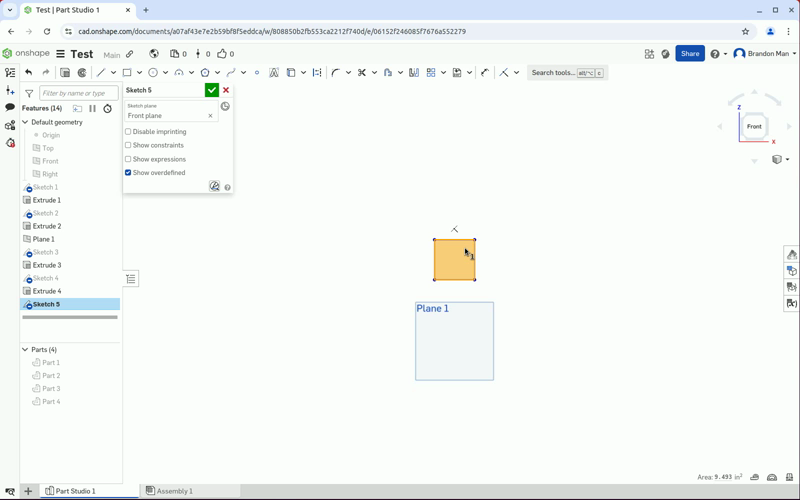
scroll(-6)
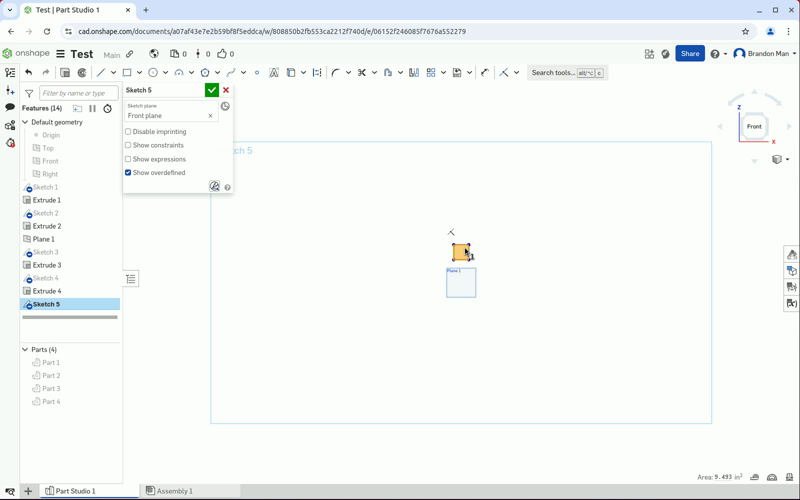
mouse_move(73, 352)
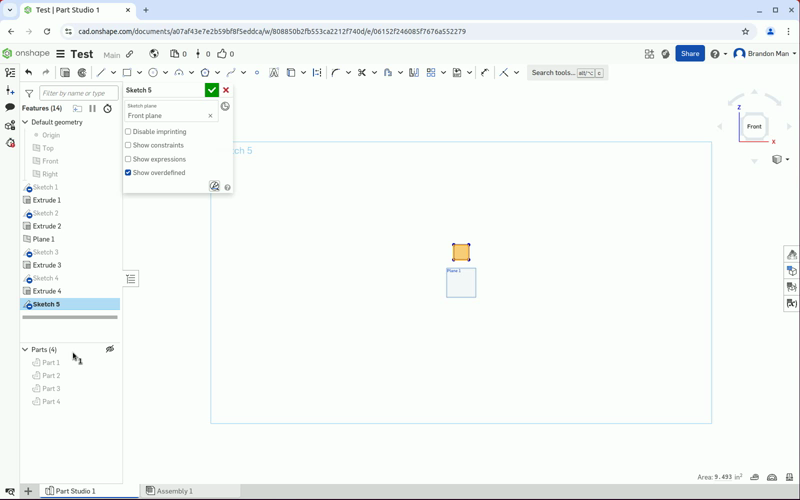
key(shift+y)
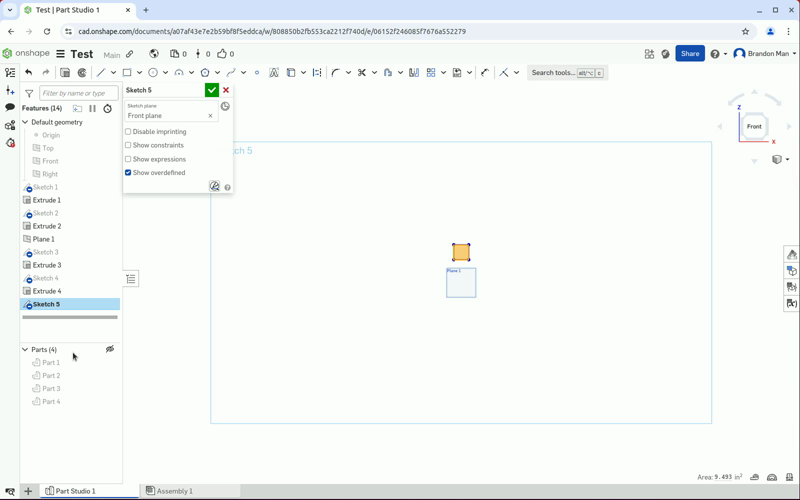
key(shift+e)
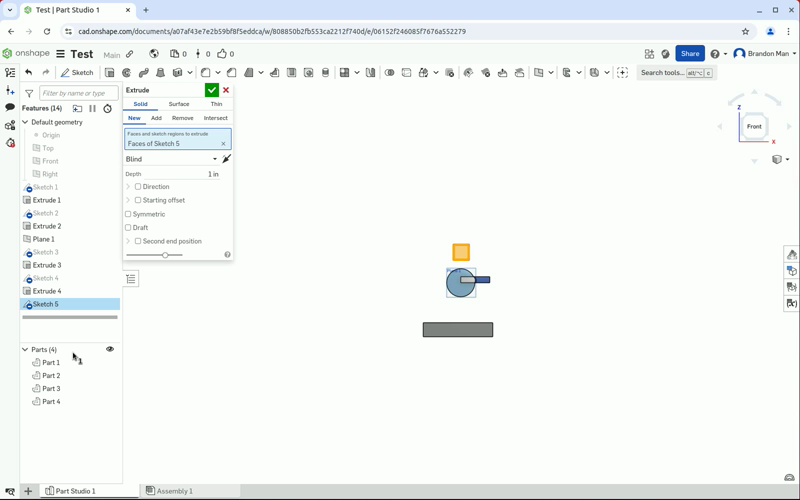
mouse_move(143, 106)
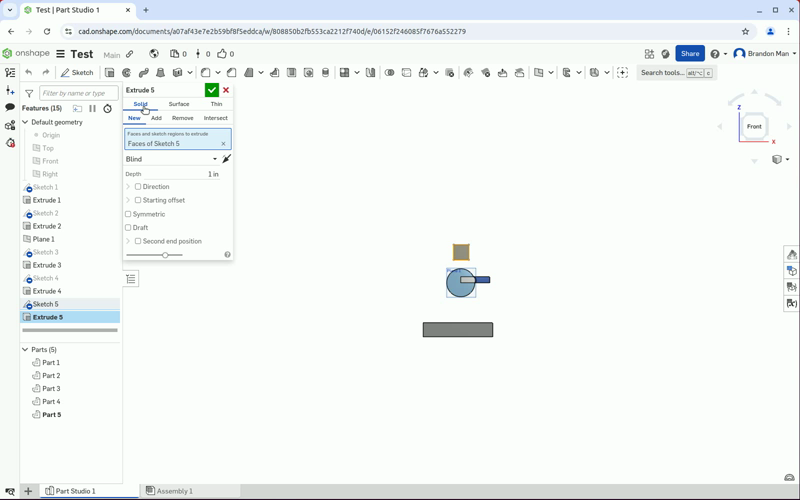
click(143, 106)
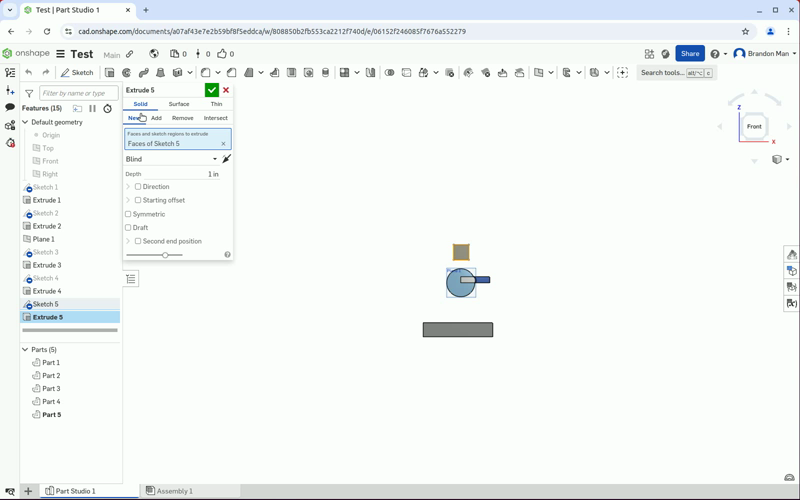
mouse_move(137, 120)
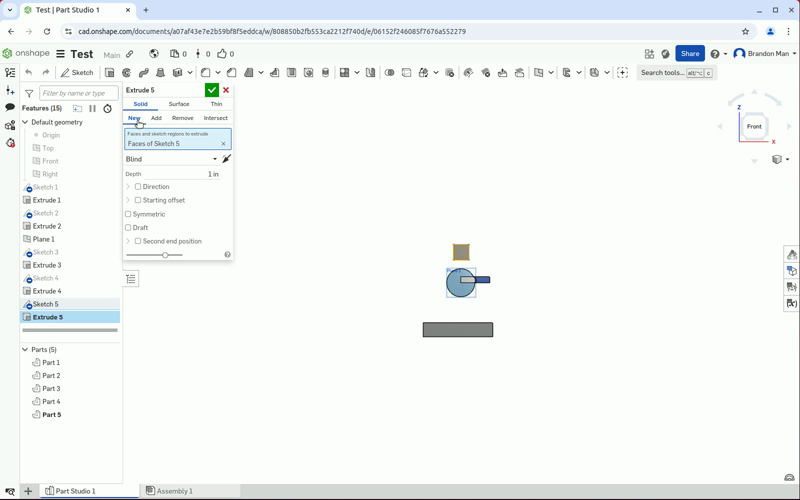
click(137, 120)
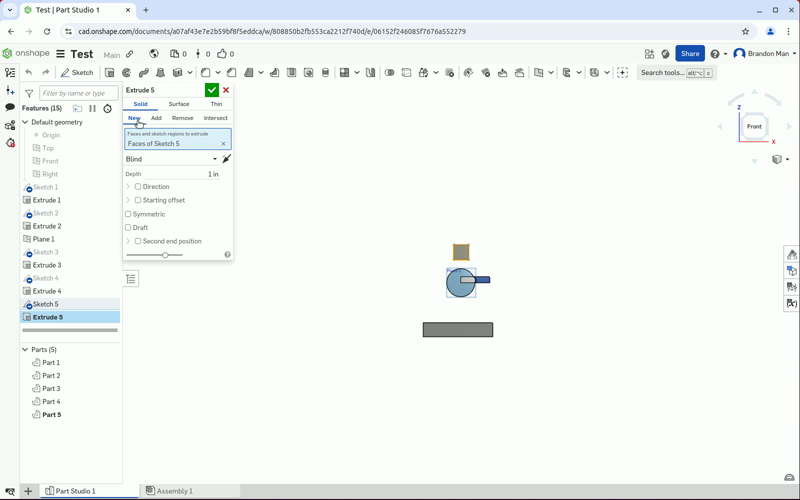
key(tab, 4)
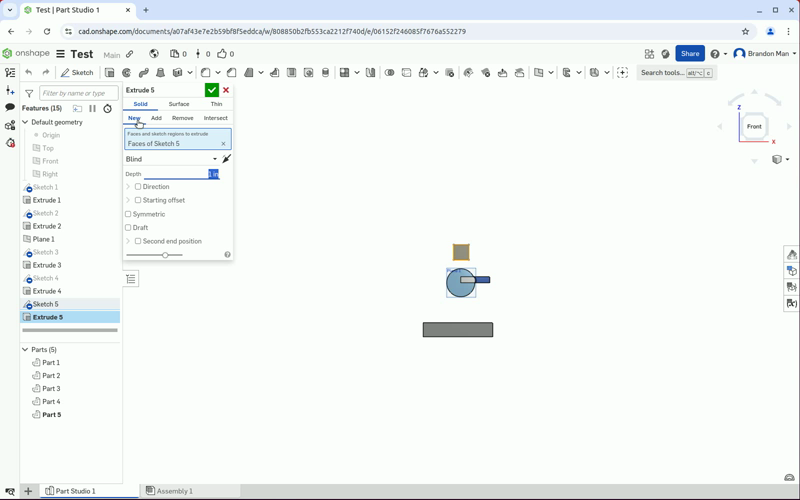
text(2.889)
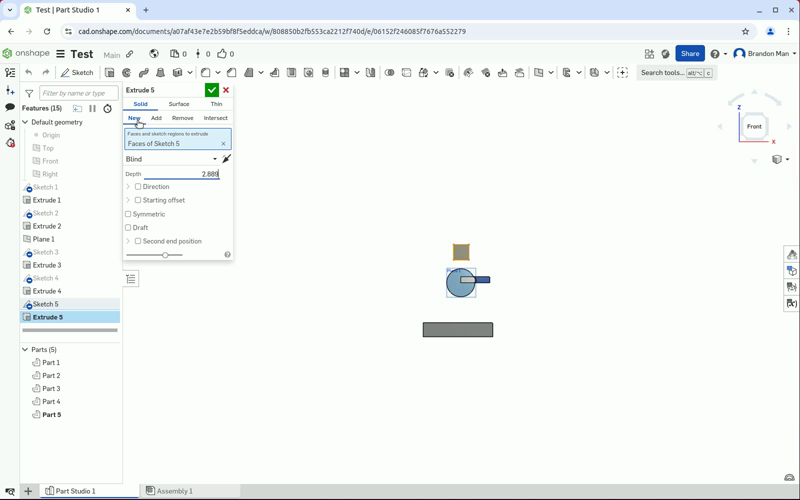
key(enter)
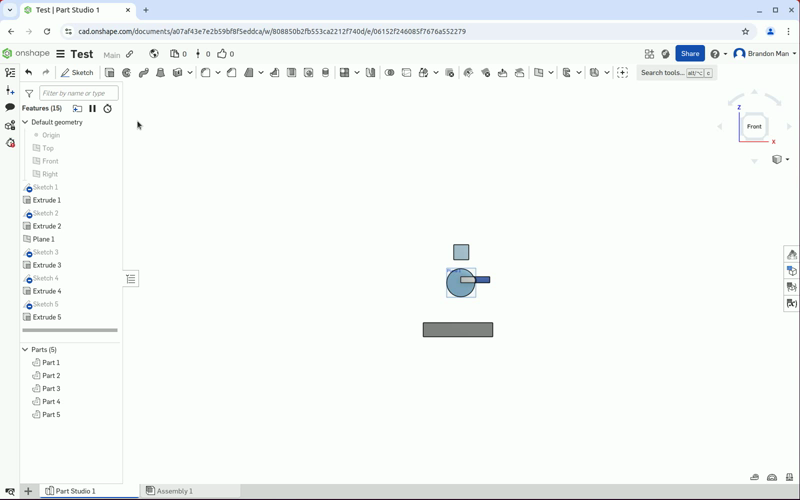
key(shift+h)
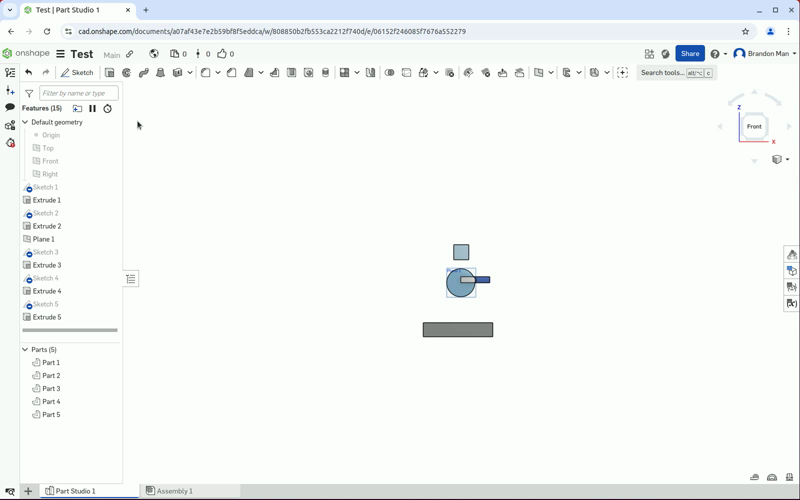
key(shift+h)
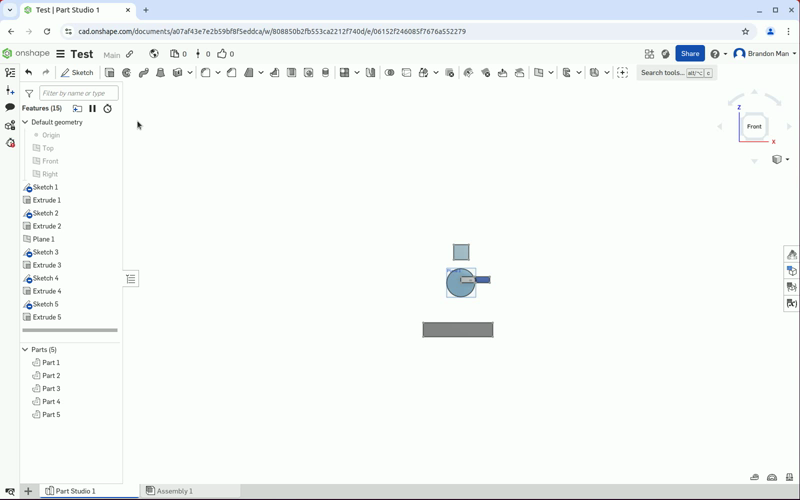
key(shift+7)
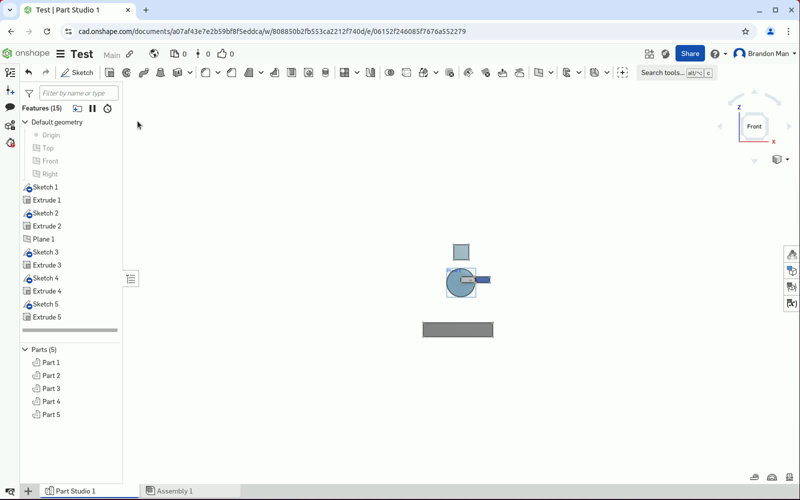
key(left, 2)
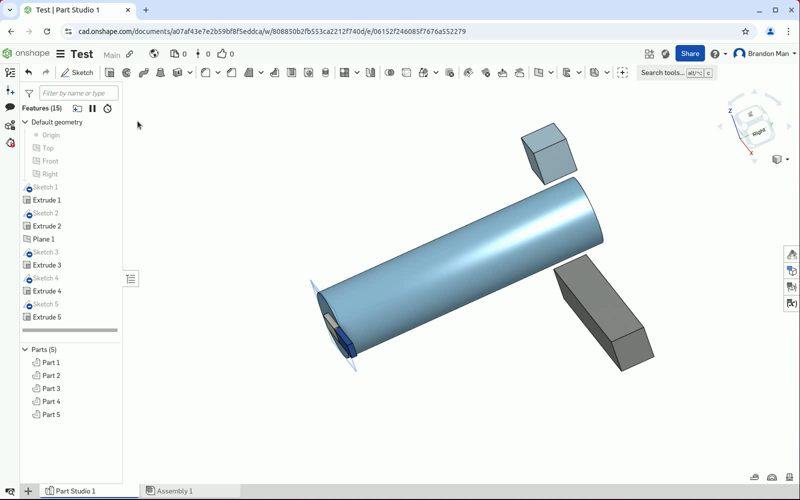
key(down, 2)
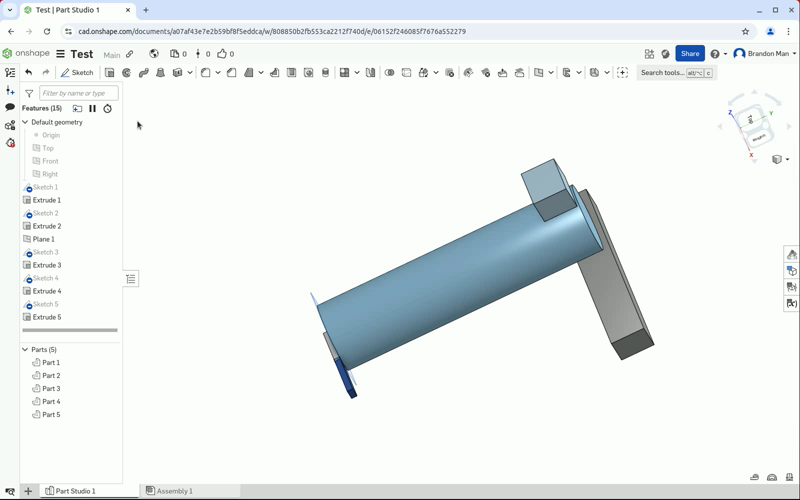
key(up, 2)
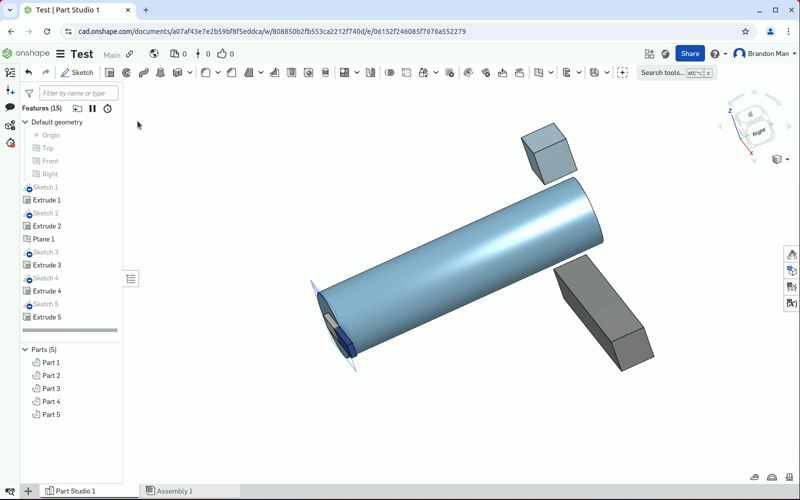
key(right, 2)
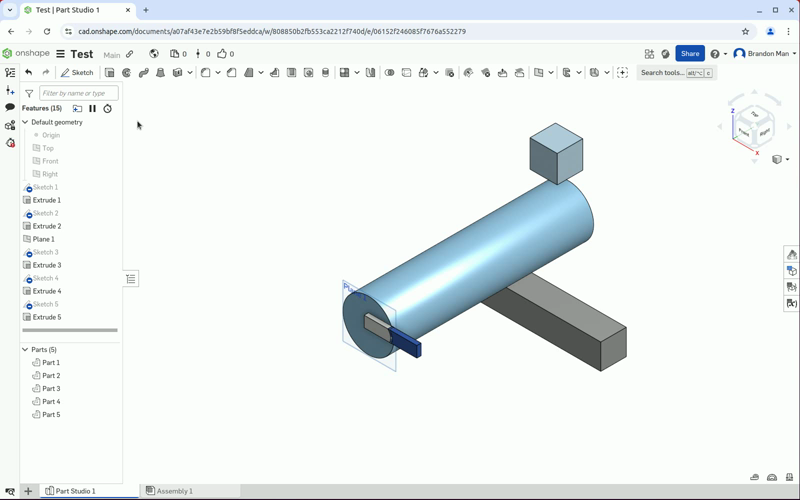
mouse_move(73, 189)
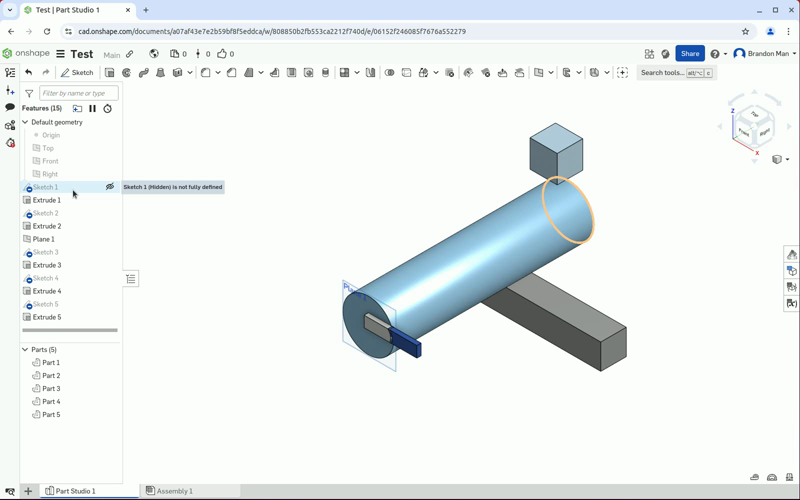
click(73, 189)